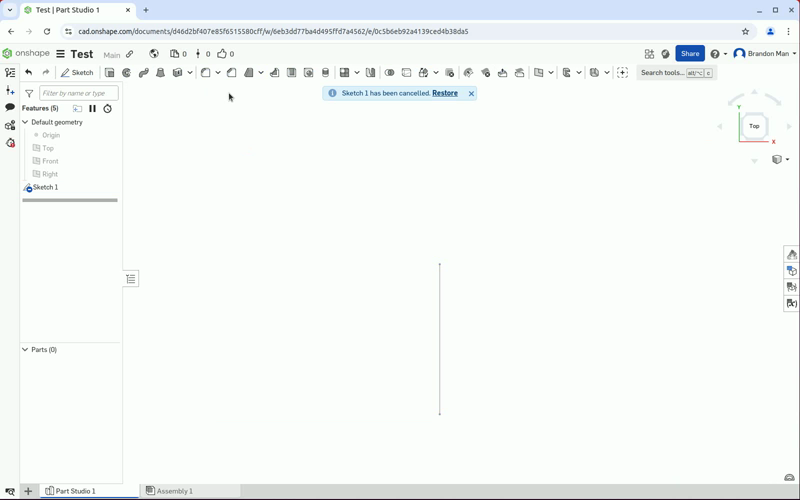
key(shift+h)
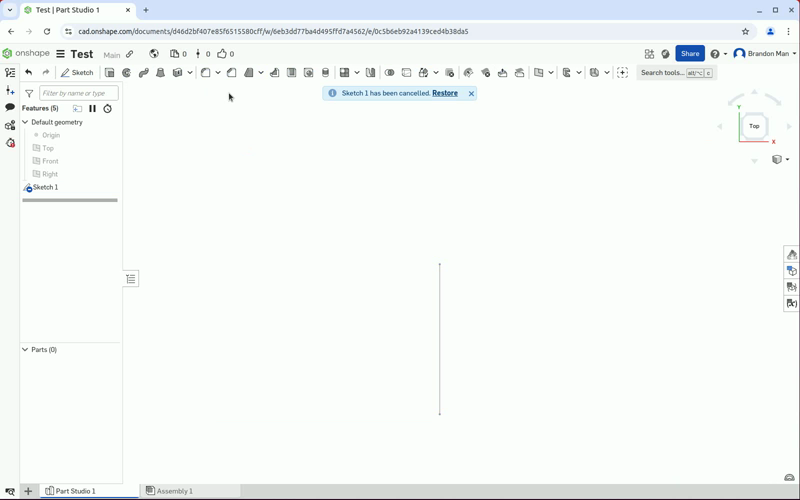
key(shift+s)
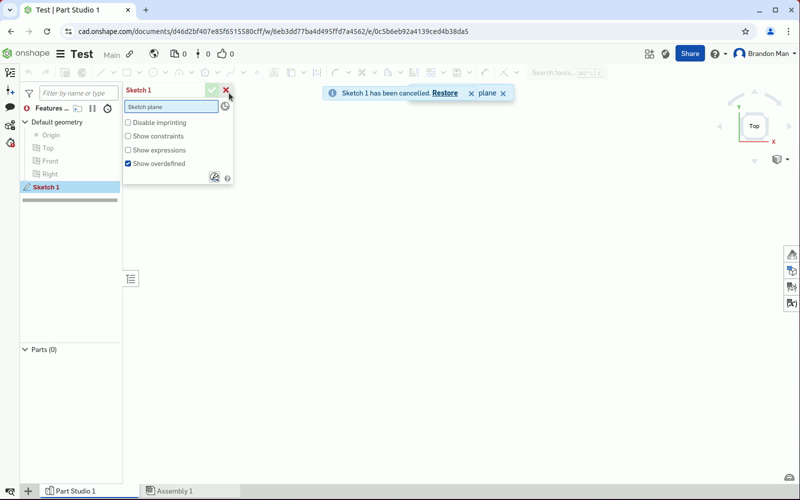
mouse_move(73, 150)
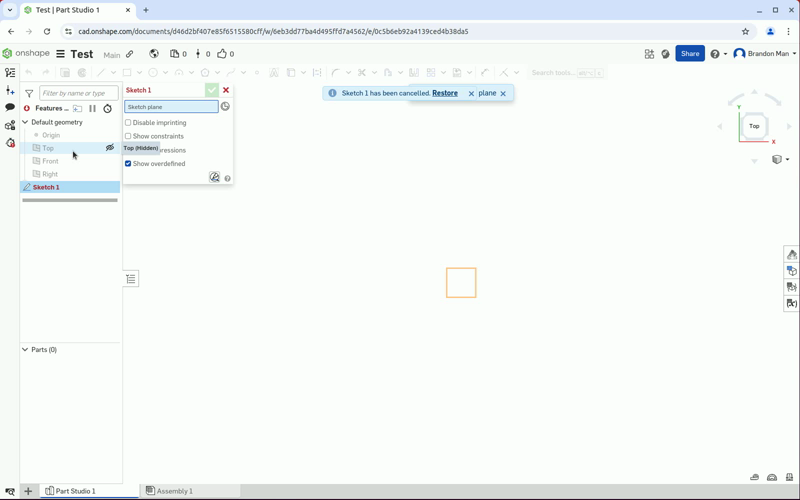
click(73, 150)
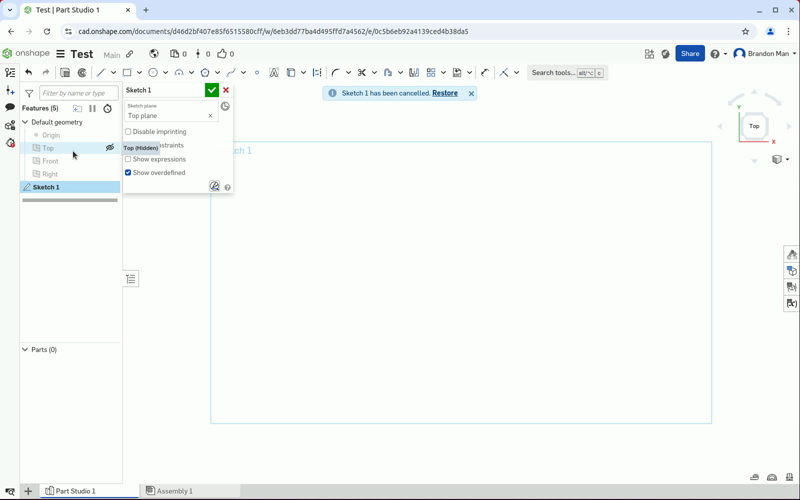
mouse_move(73, 352)
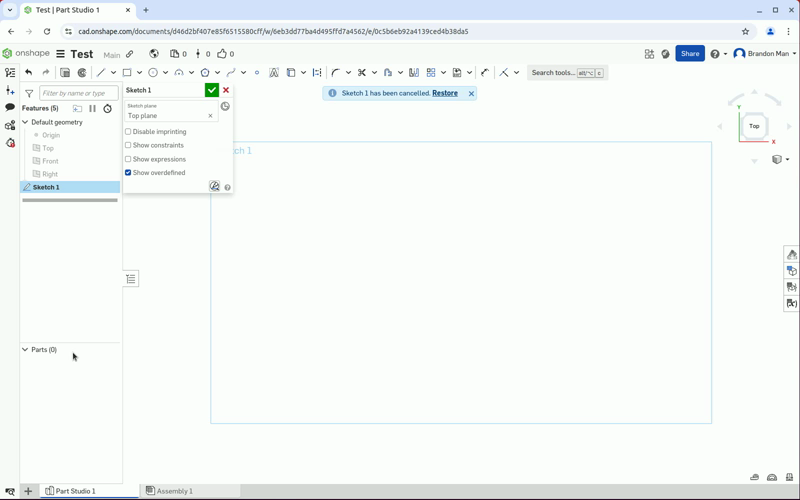
key(y)
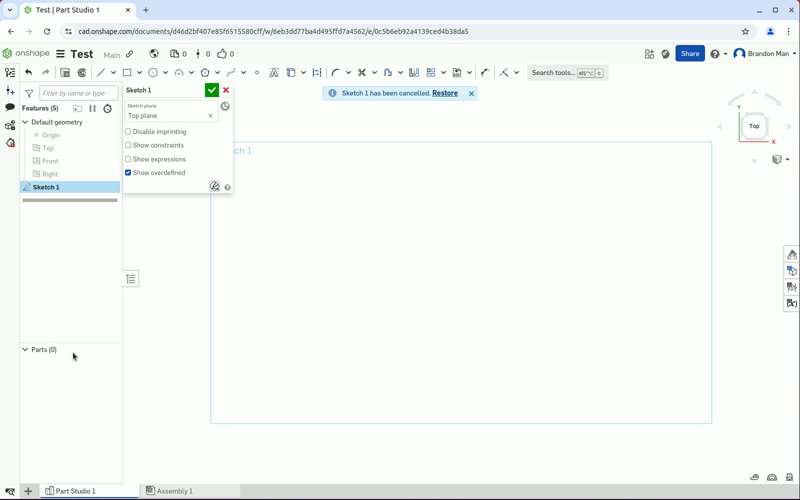
key(l)
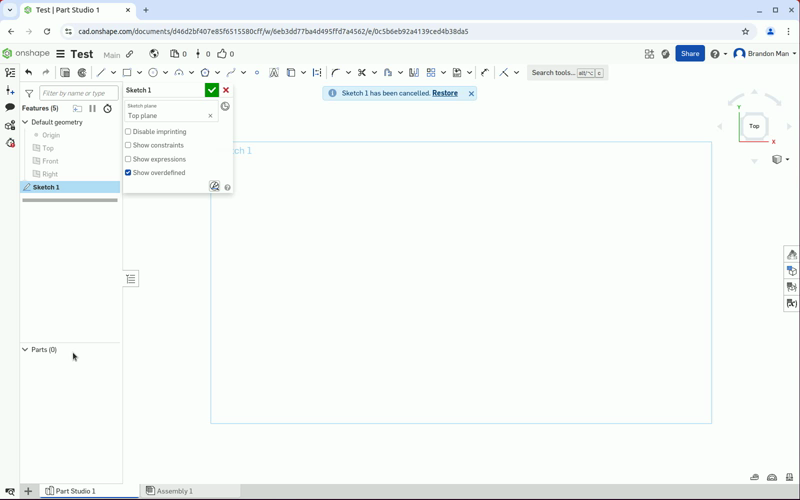
key_down(shift)
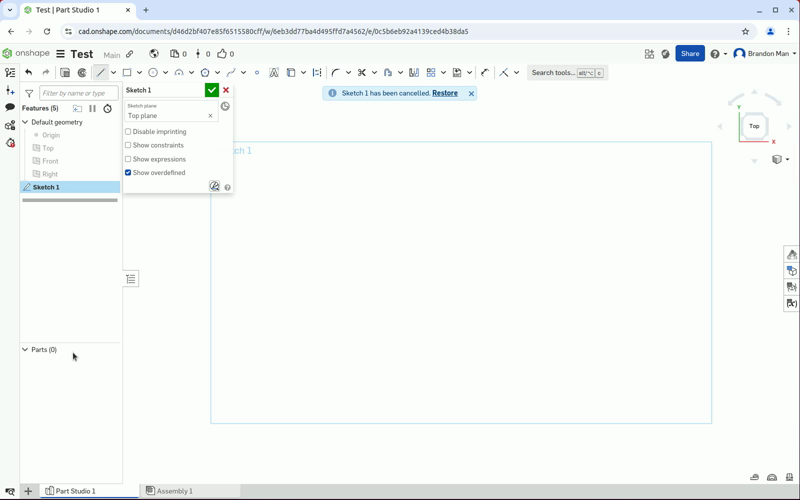
mouse_move(441, 322)
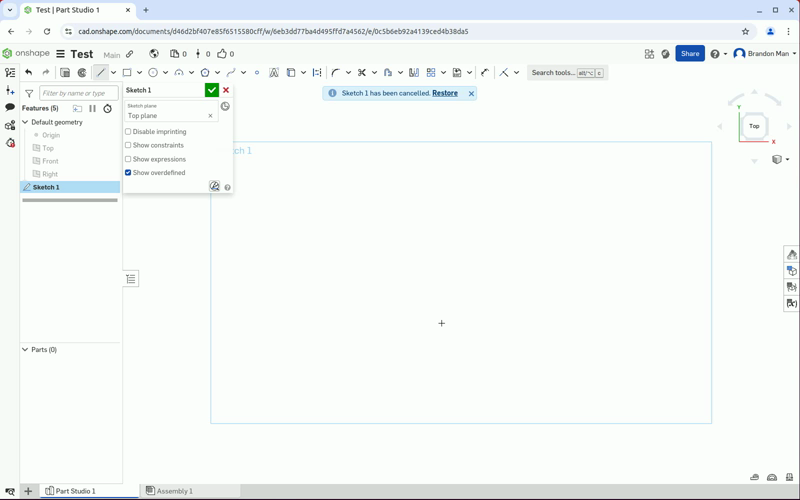
click(441, 322)
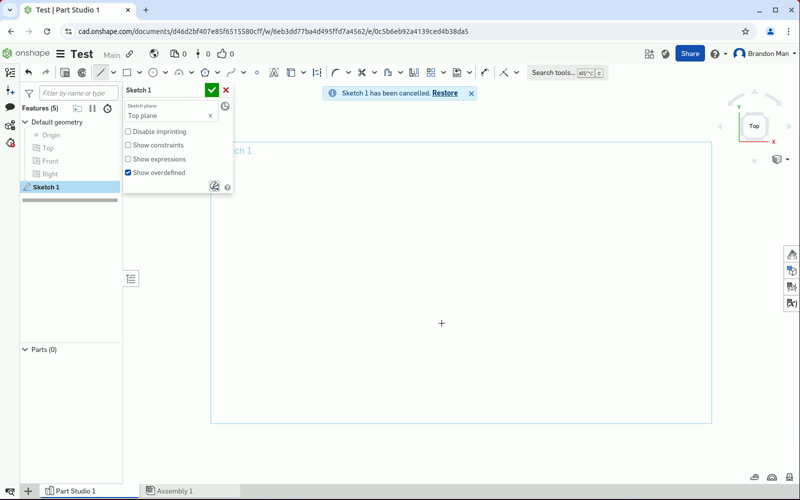
key_up(shift)
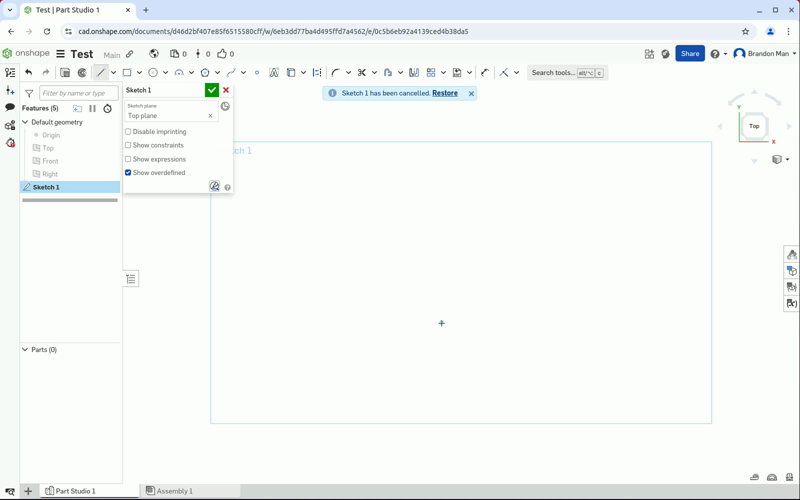
key_down(shift)
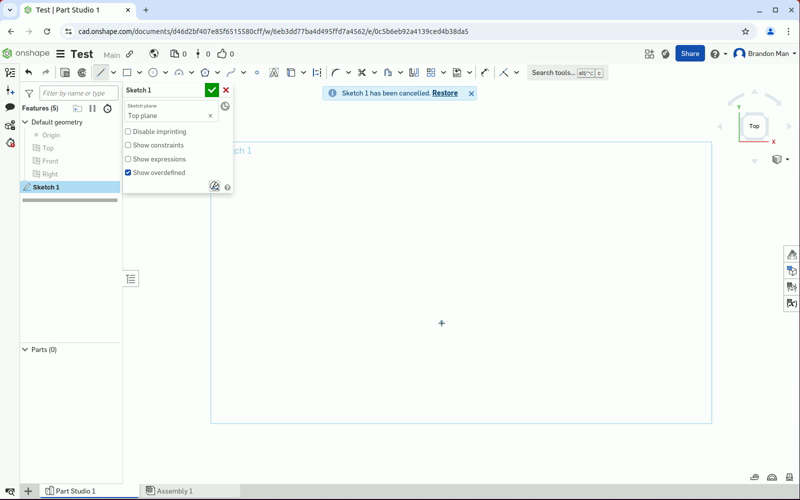
mouse_move(471, 322)
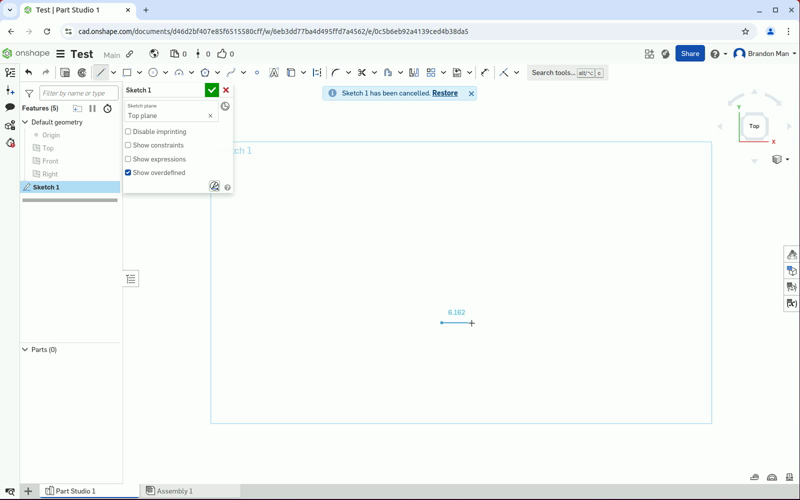
mouse_move(480, 322)
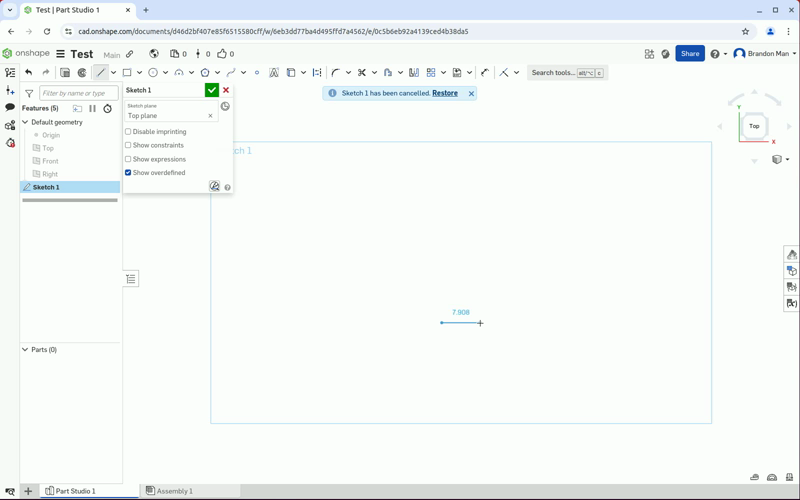
click(480, 322)
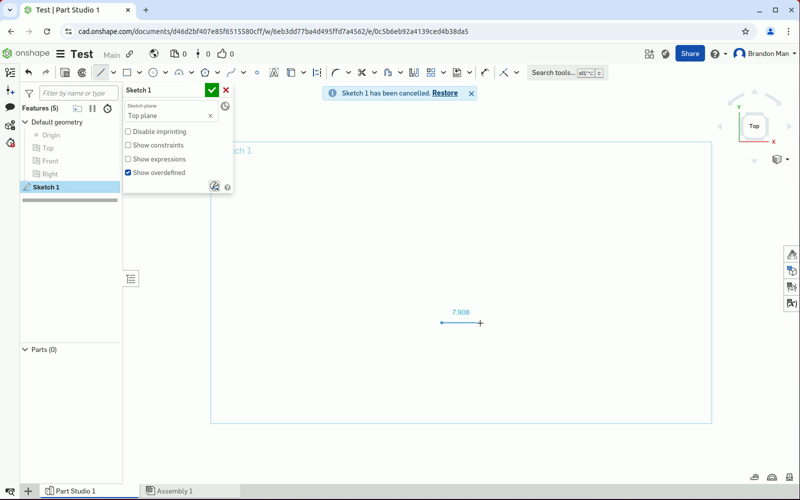
key_up(shift)
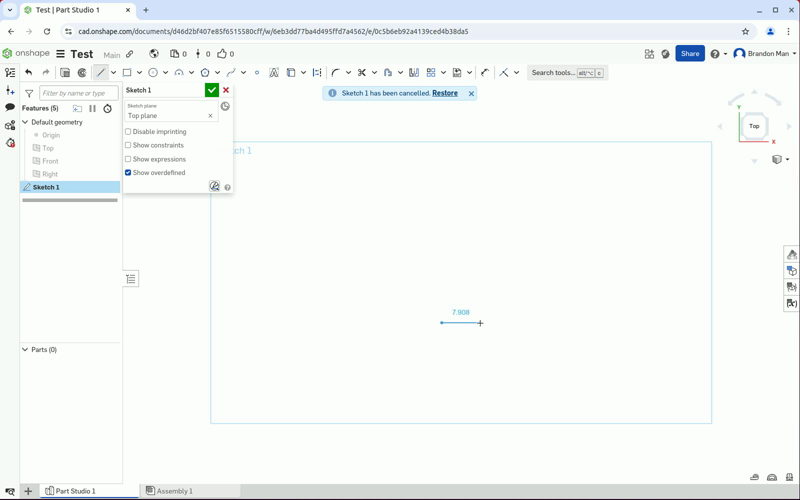
key_down(shift)
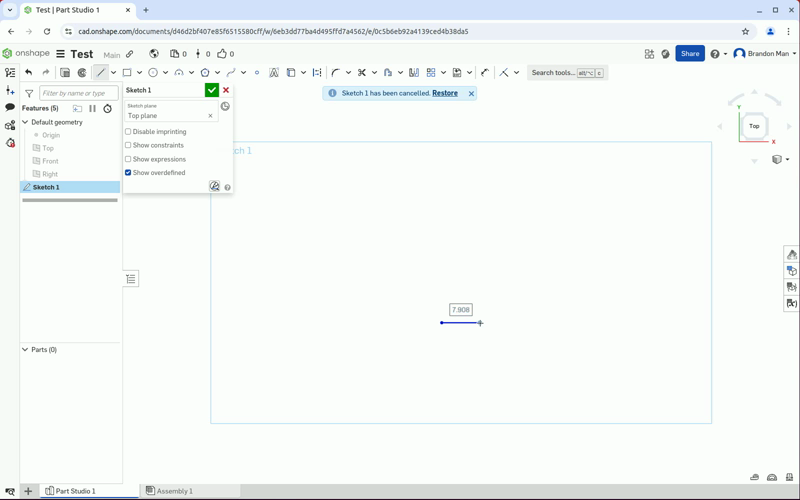
mouse_move(510, 322)
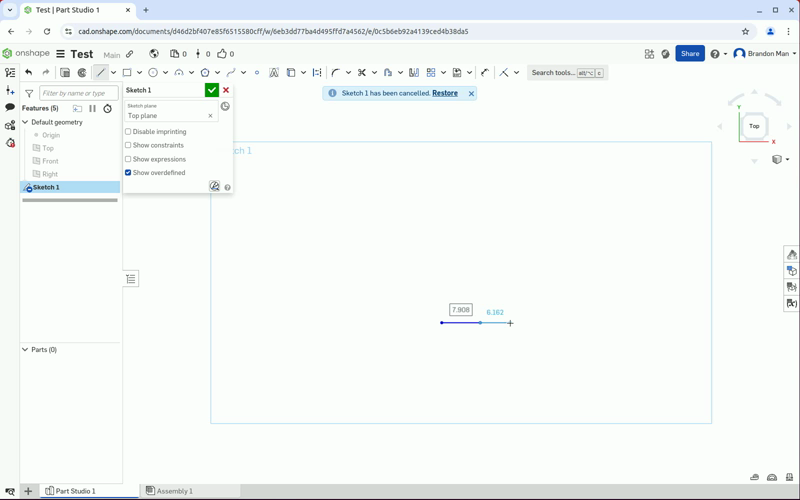
mouse_move(480, 296)
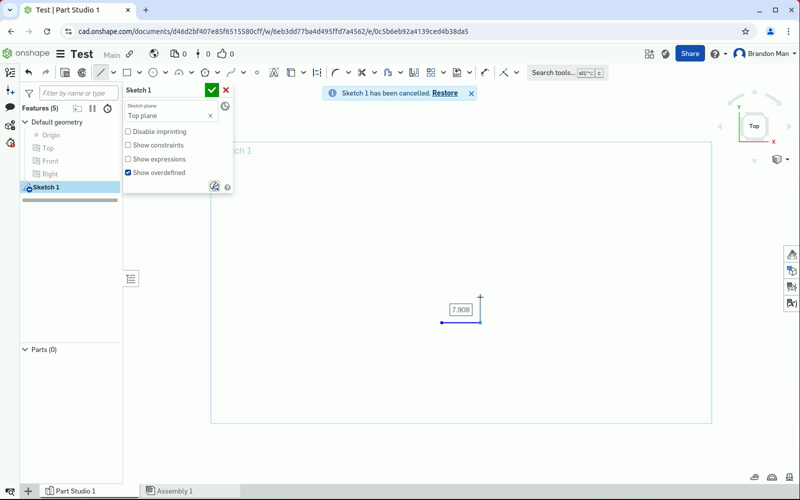
click(480, 296)
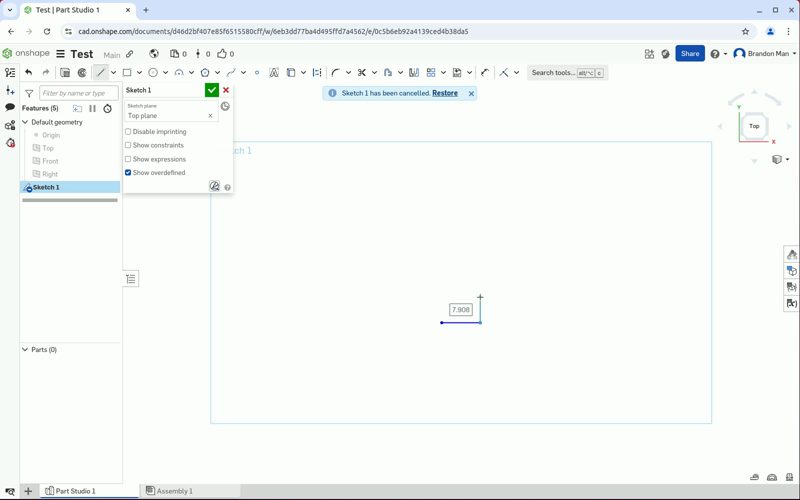
key_up(shift)
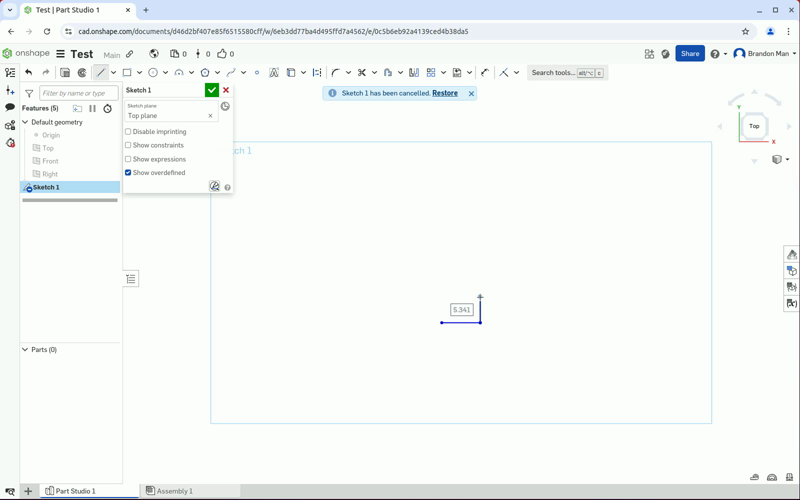
key_down(shift)
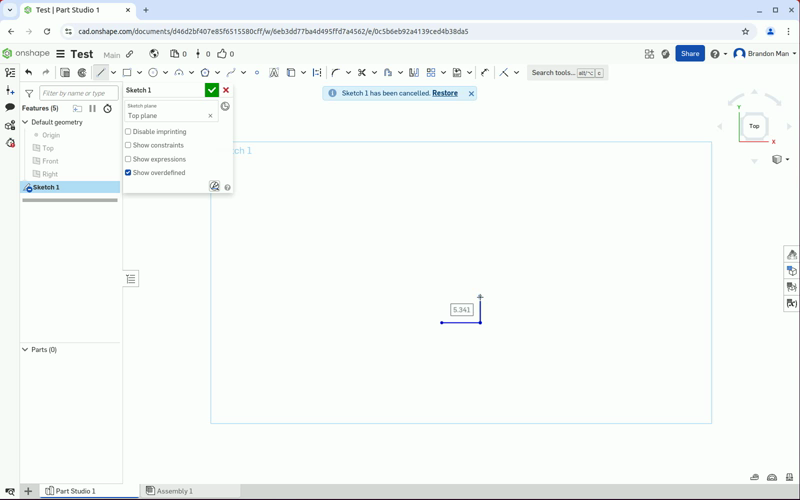
mouse_move(510, 296)
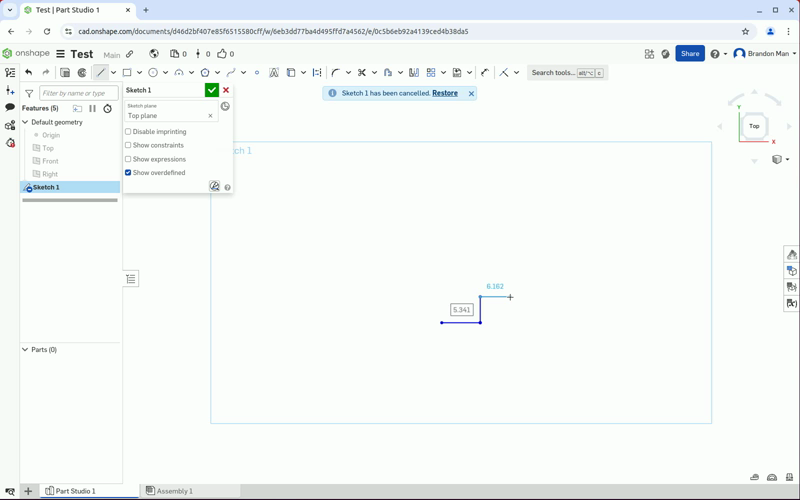
mouse_move(441, 296)
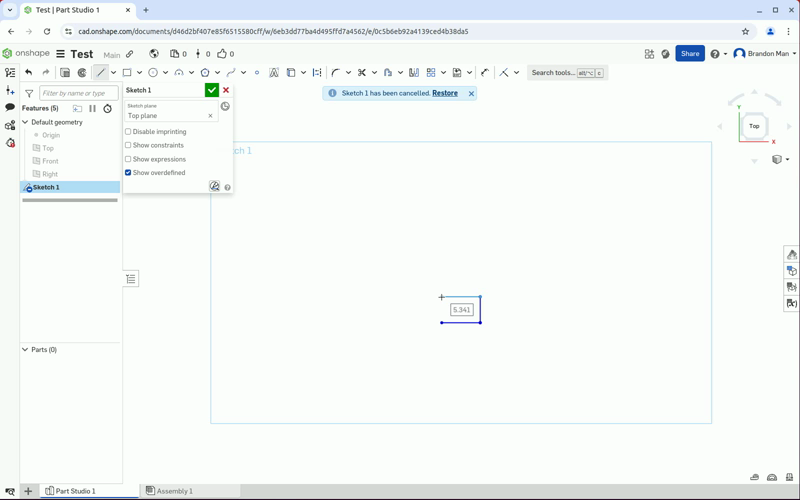
click(441, 296)
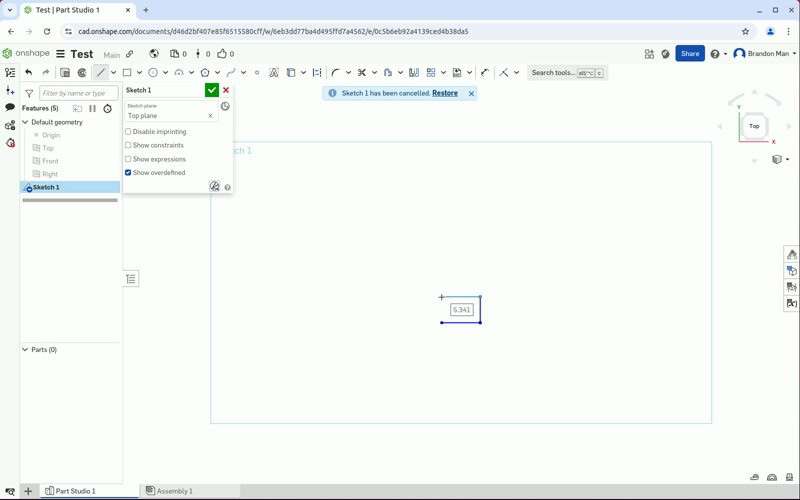
key_up(shift)
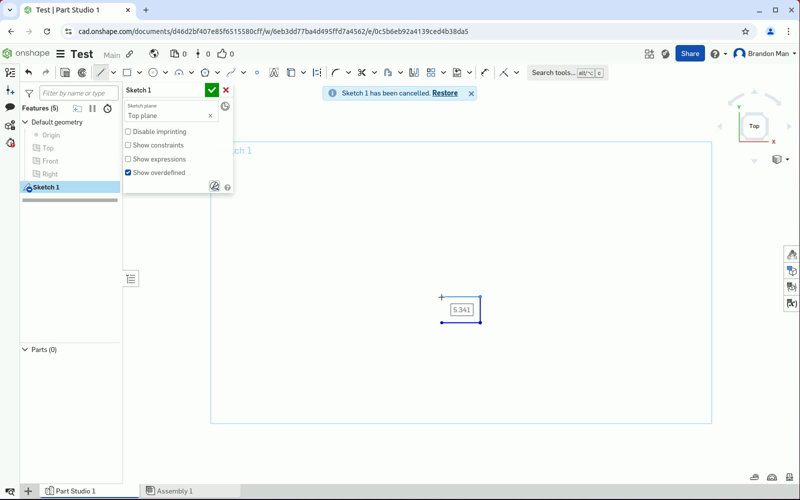
mouse_move(471, 296)
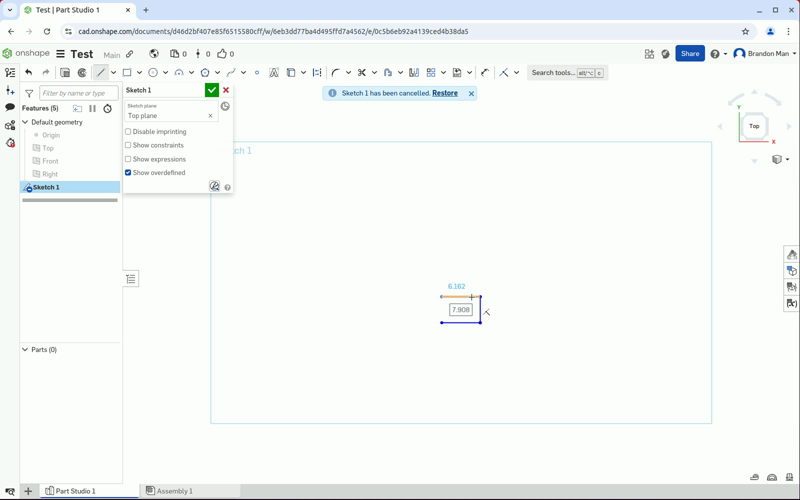
key_down(shift)
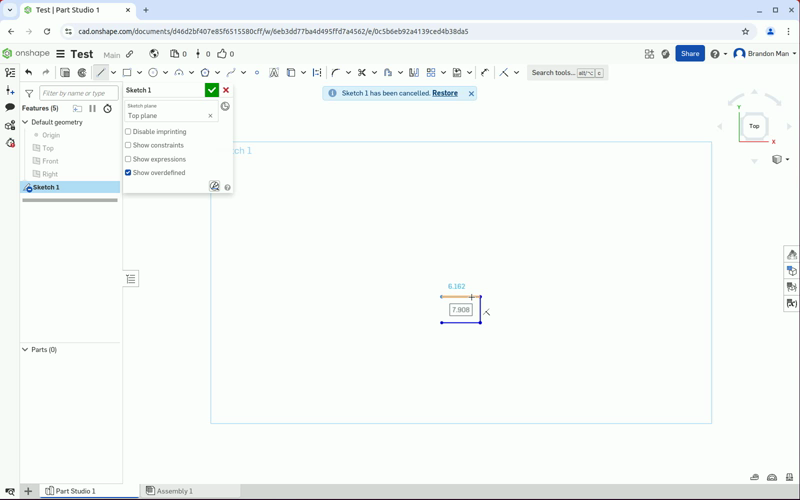
mouse_move(441, 322)
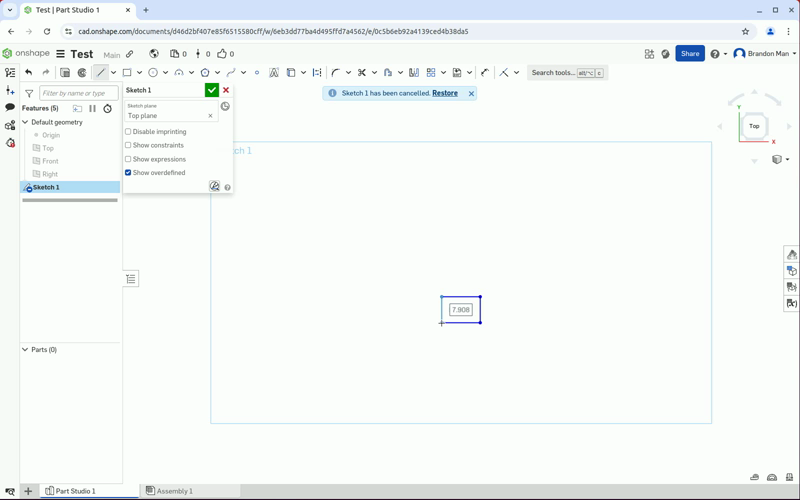
key_up(shift)
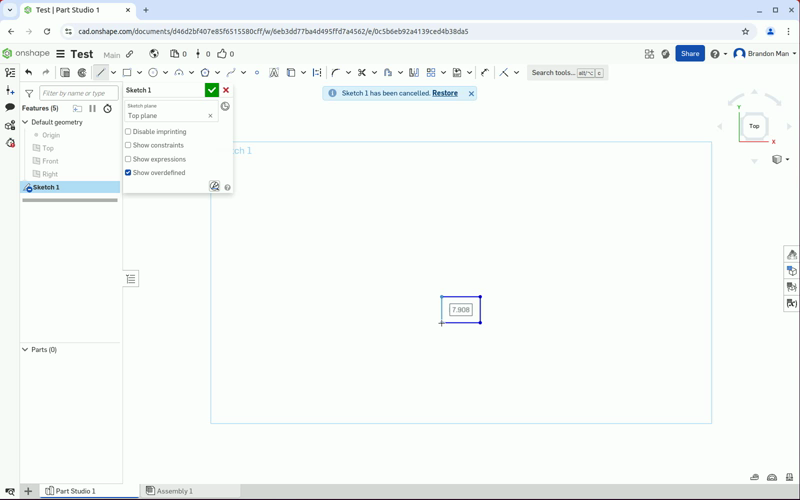
click(441, 322)
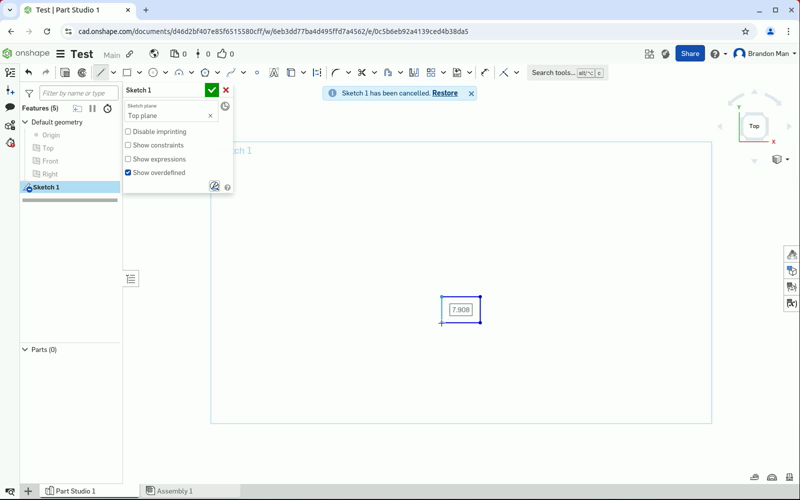
key(esc)
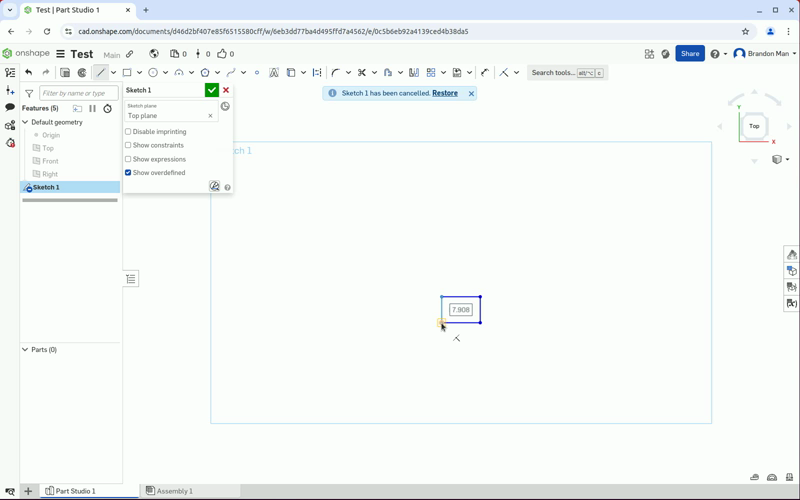
mouse_move(466, 307)
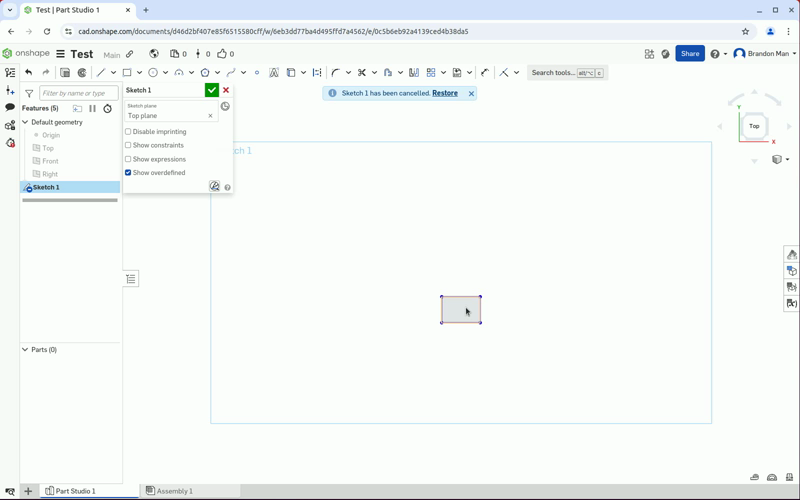
scroll(6)
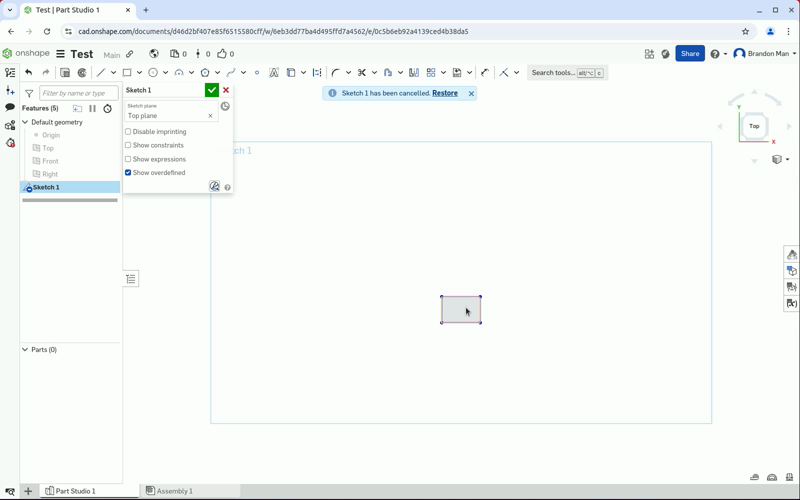
scroll(6)
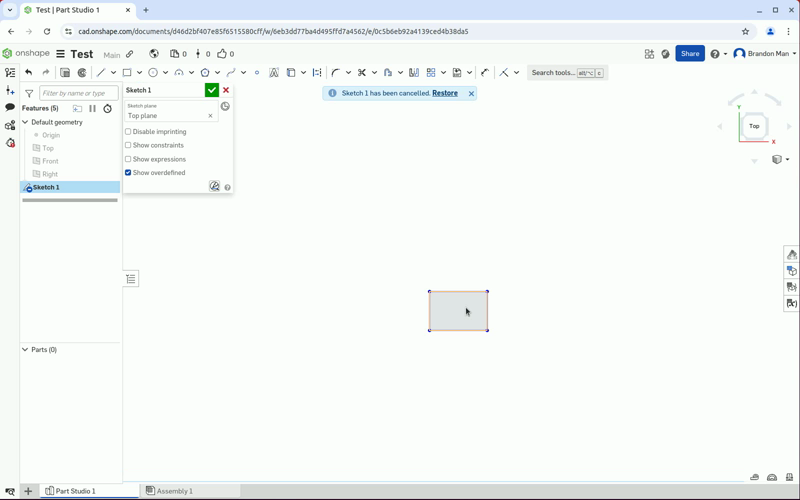
scroll(6)
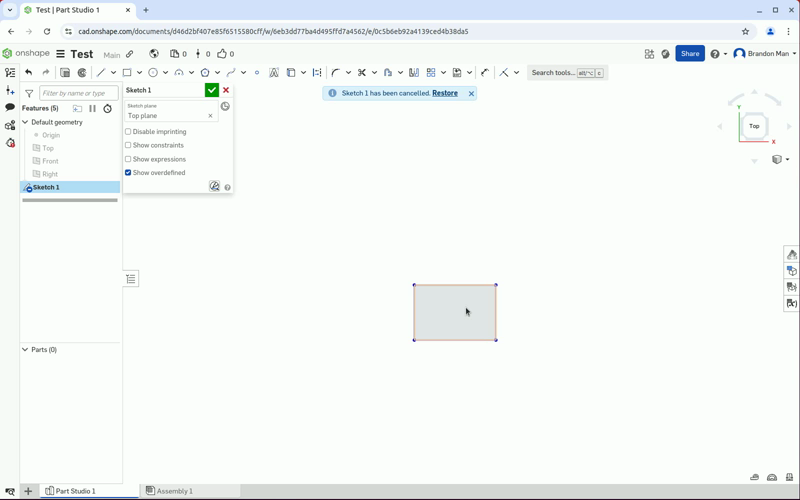
scroll(6)
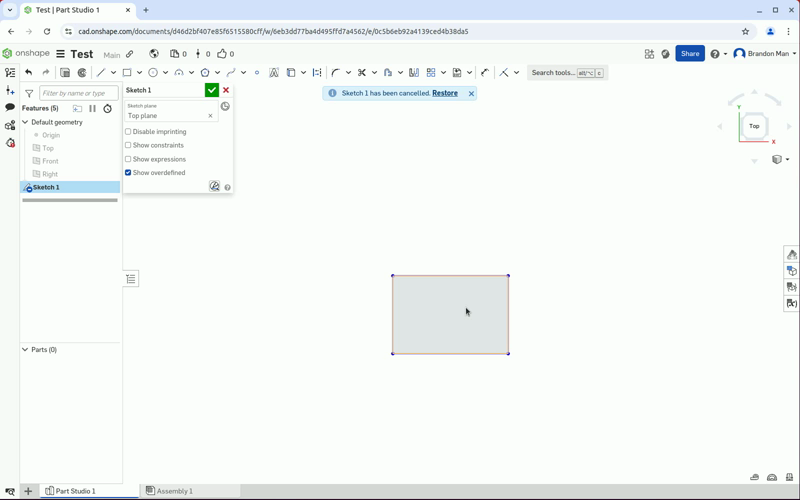
scroll(6)
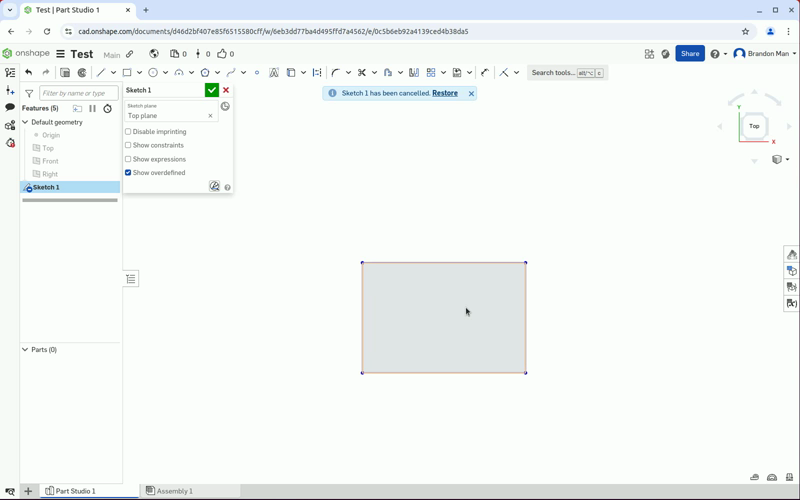
scroll(6)
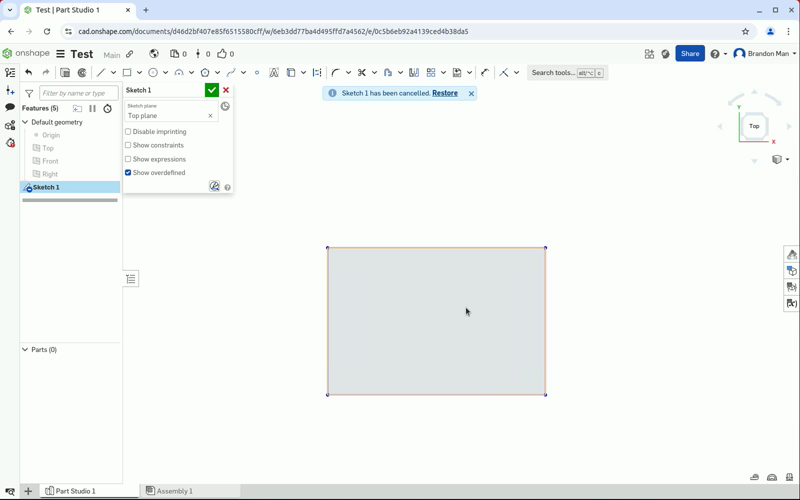
scroll(6)
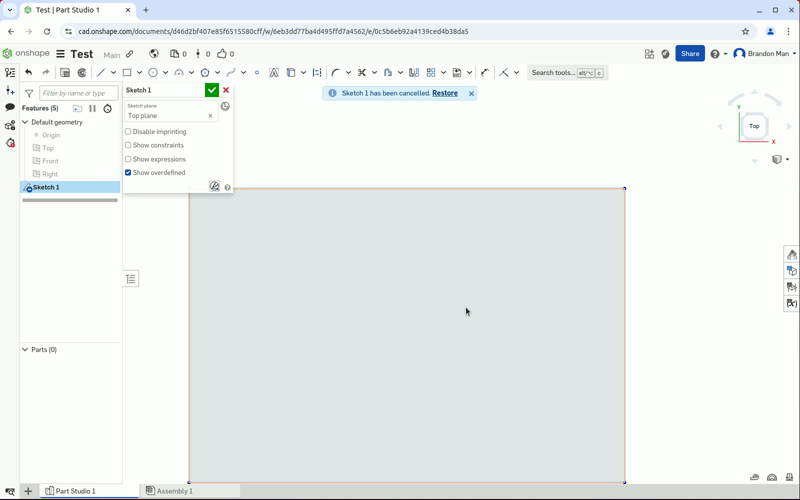
click(466, 307)
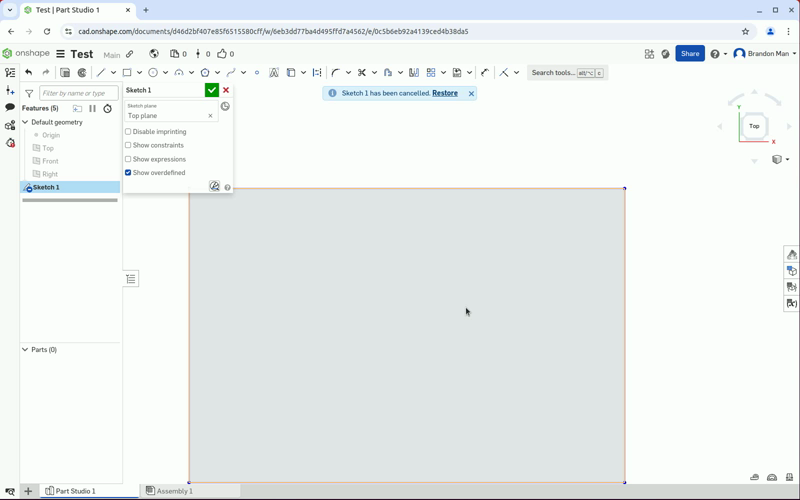
scroll(-6)
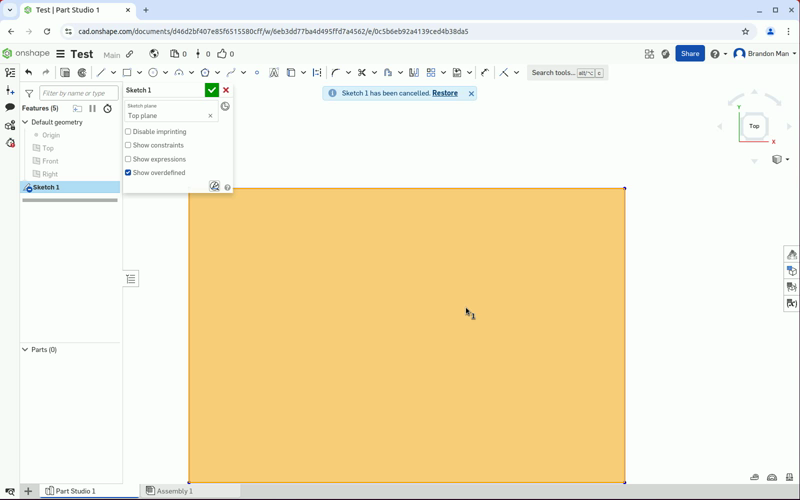
scroll(-6)
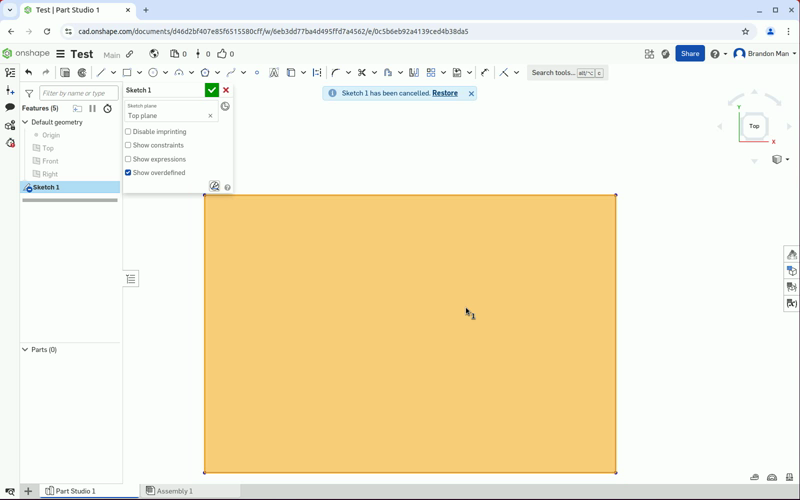
scroll(-6)
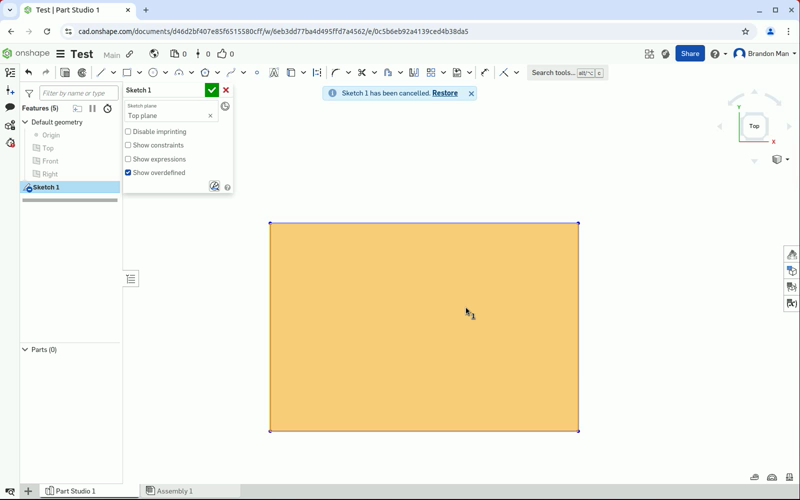
scroll(-6)
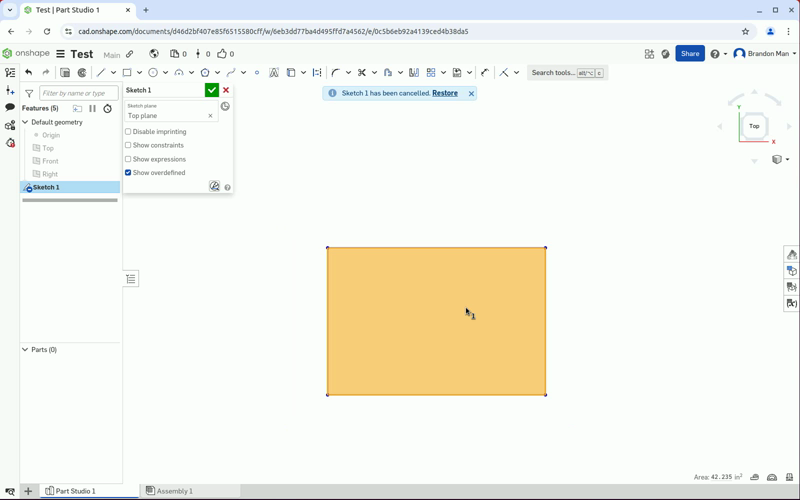
scroll(-6)
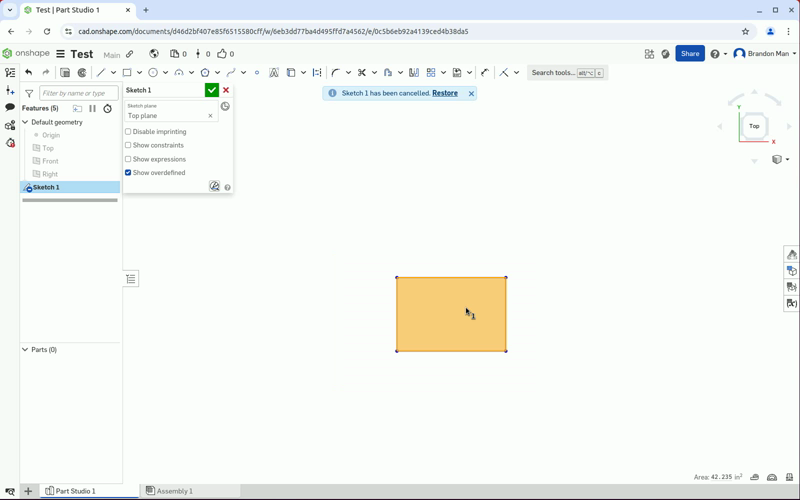
scroll(-6)
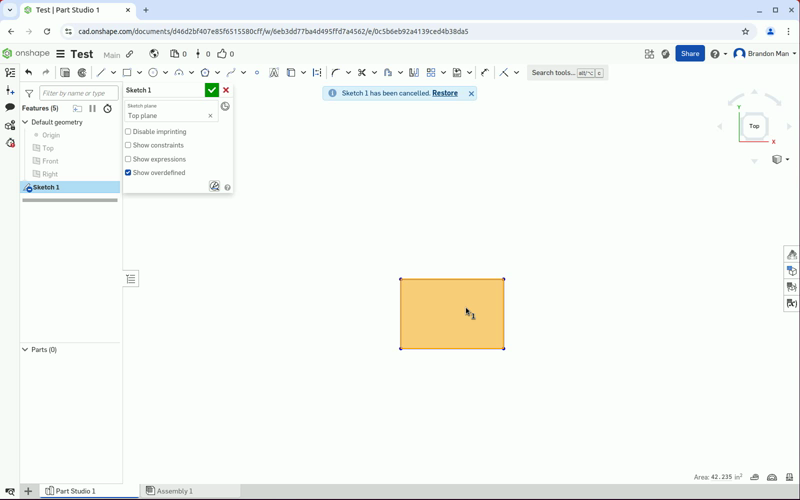
scroll(-6)
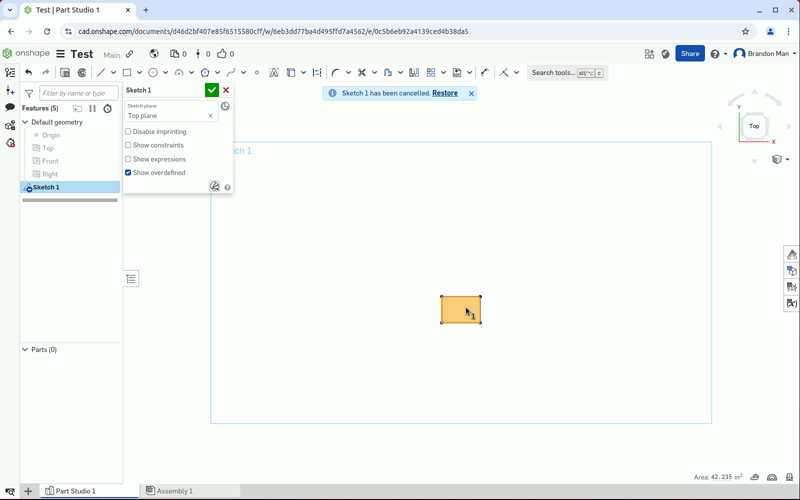
mouse_move(73, 352)
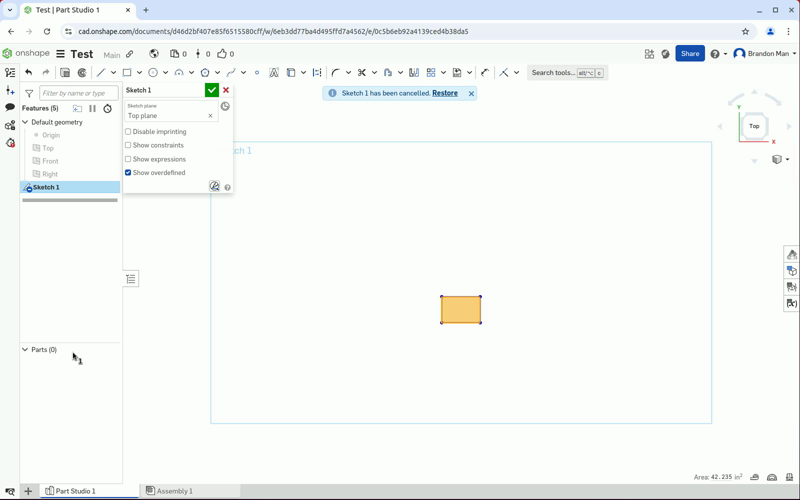
key(shift+y)
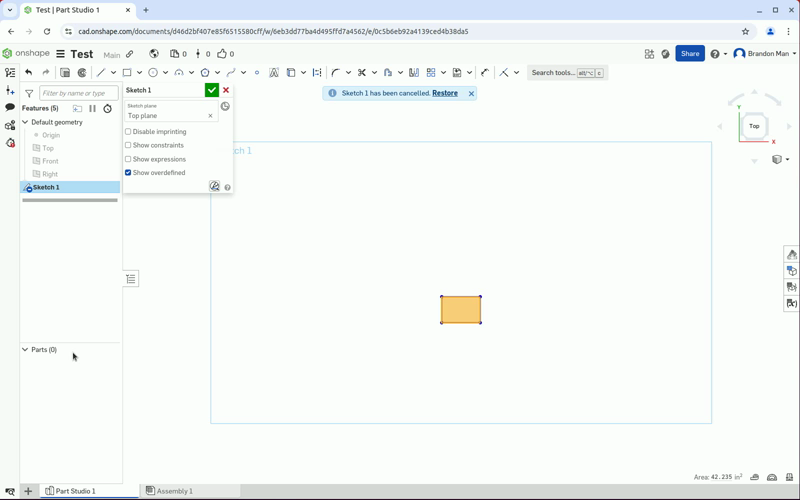
key(shift+e)
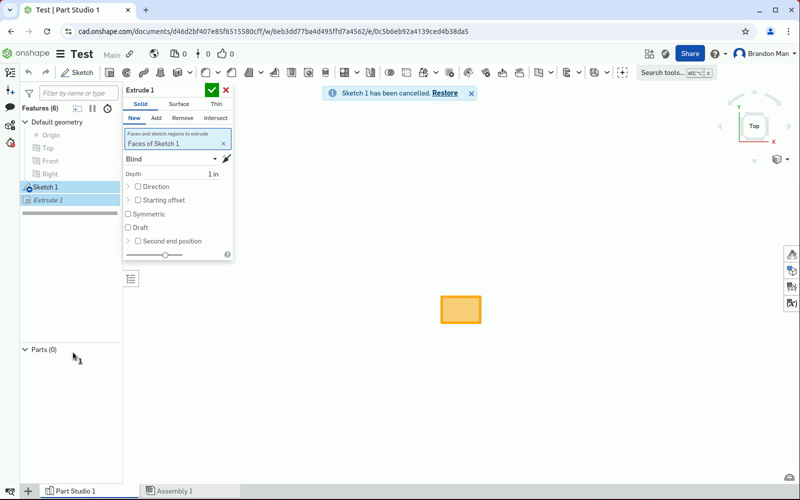
mouse_move(143, 106)
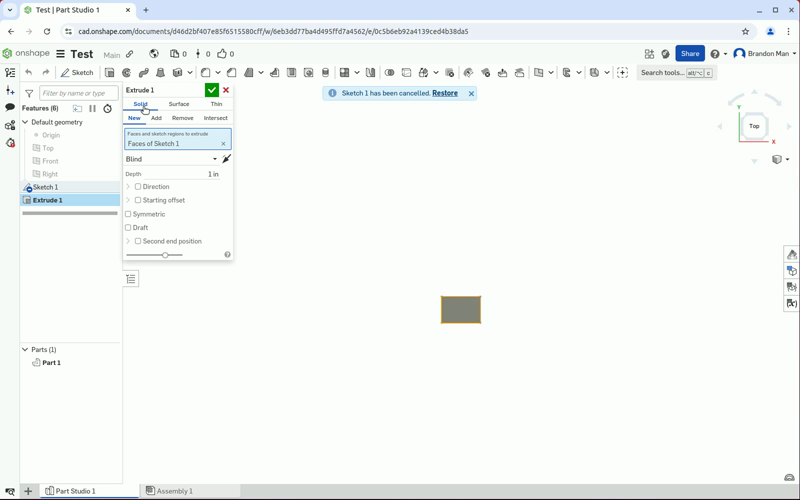
click(143, 106)
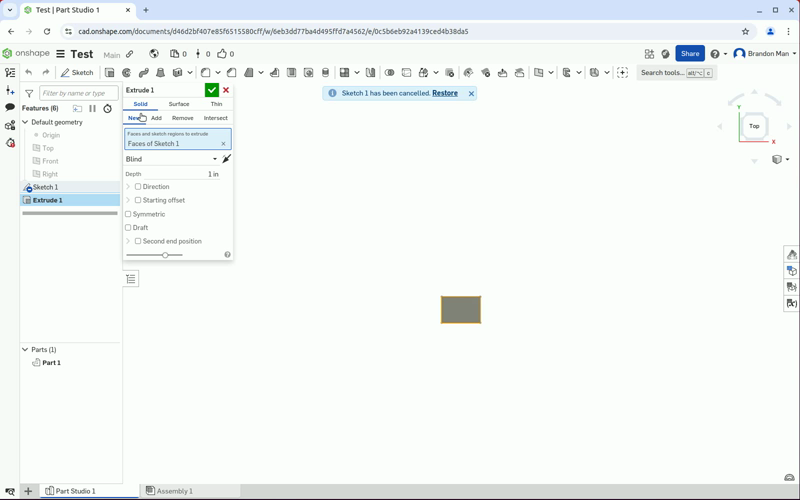
mouse_move(137, 120)
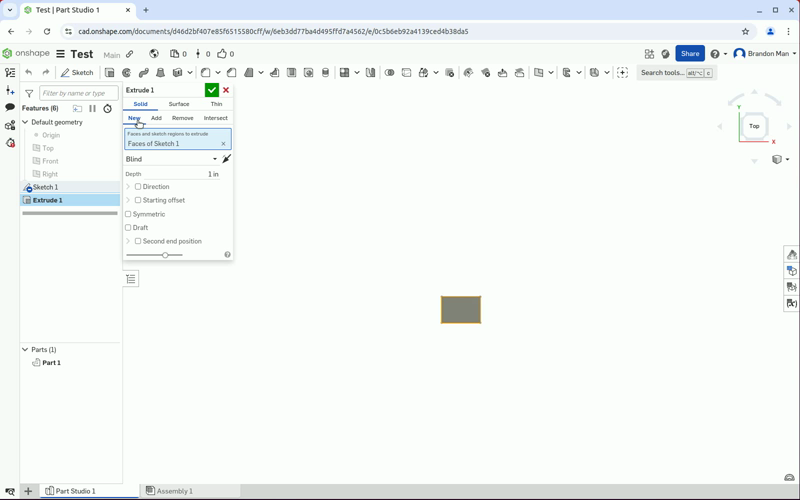
click(137, 120)
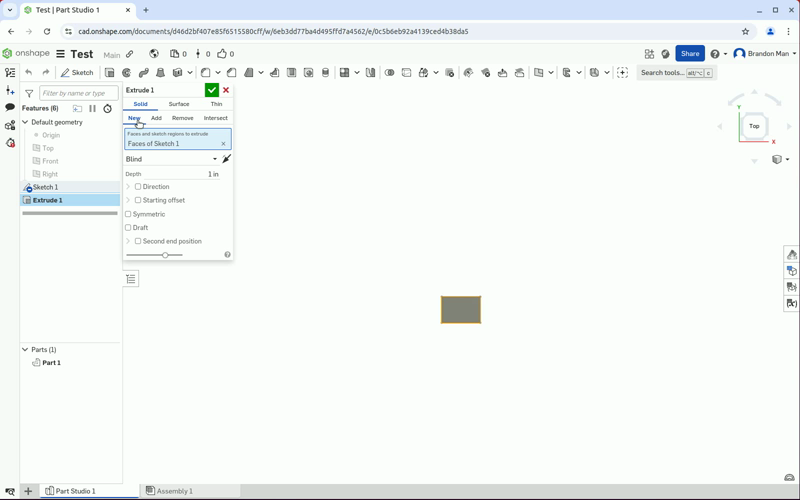
key(tab, 4)
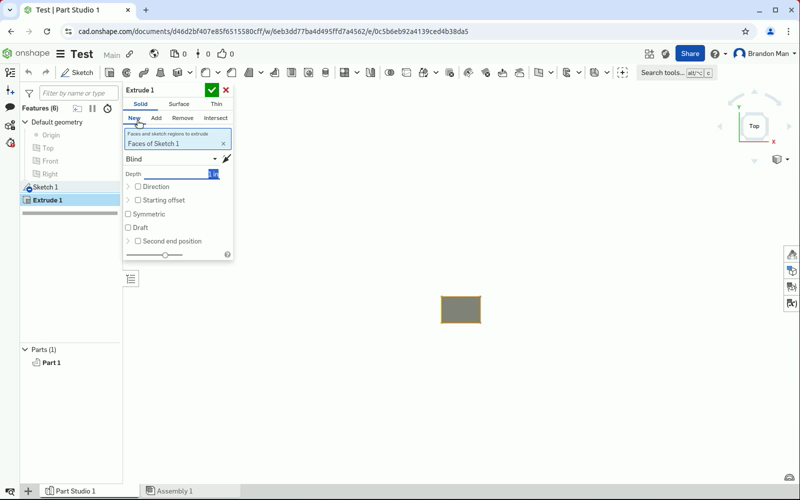
text(14.683)
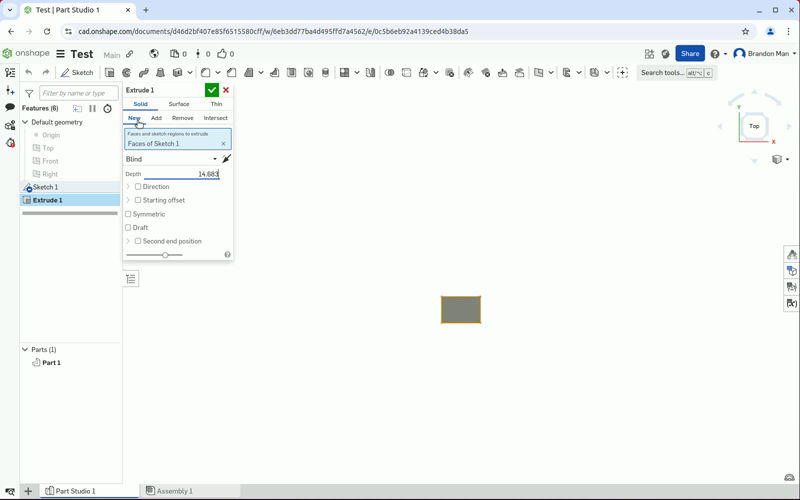
key(enter)
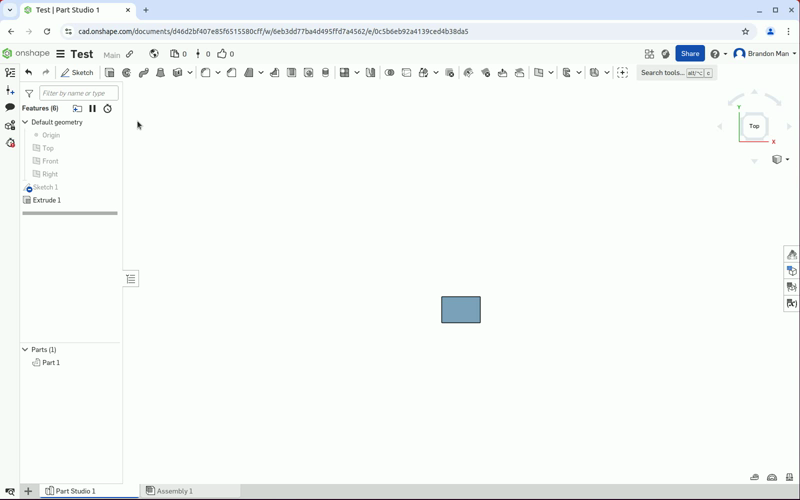
key(shift+h)
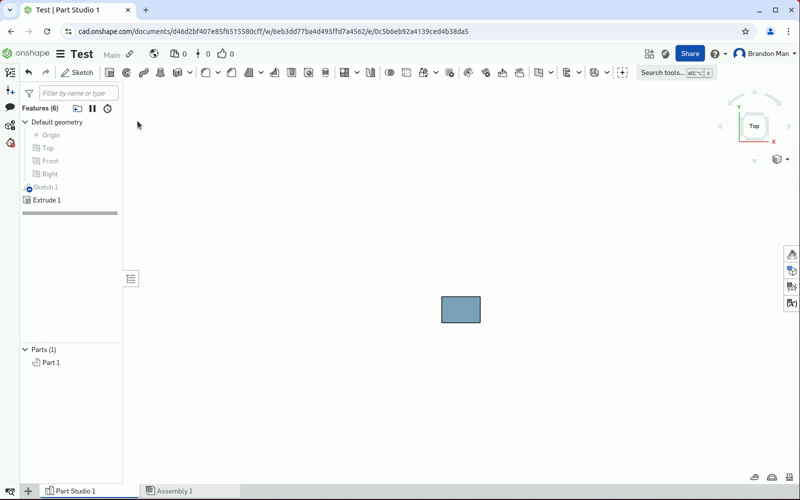
key(shift+h)
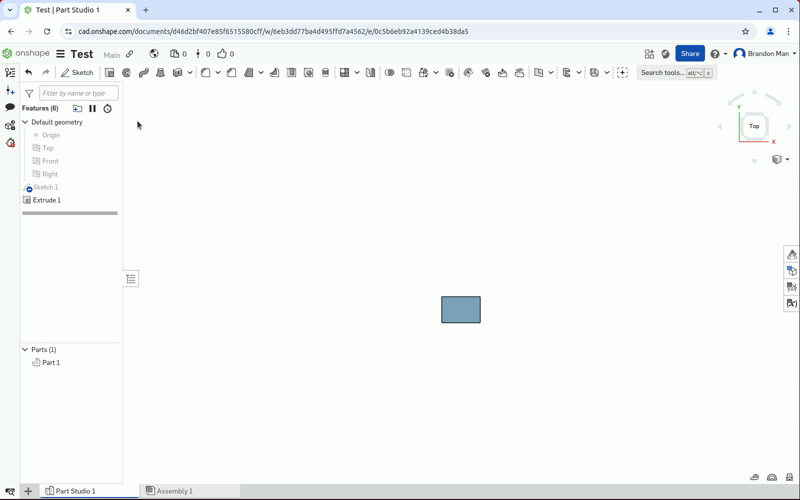
mouse_move(73, 189)
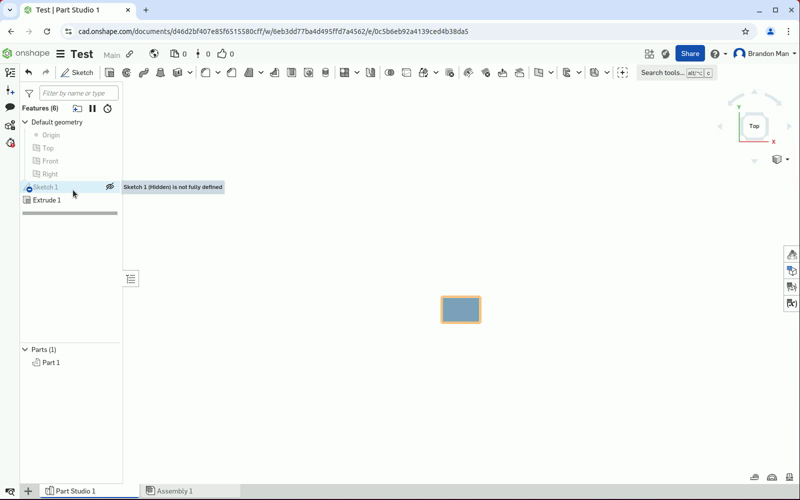
click(73, 189)
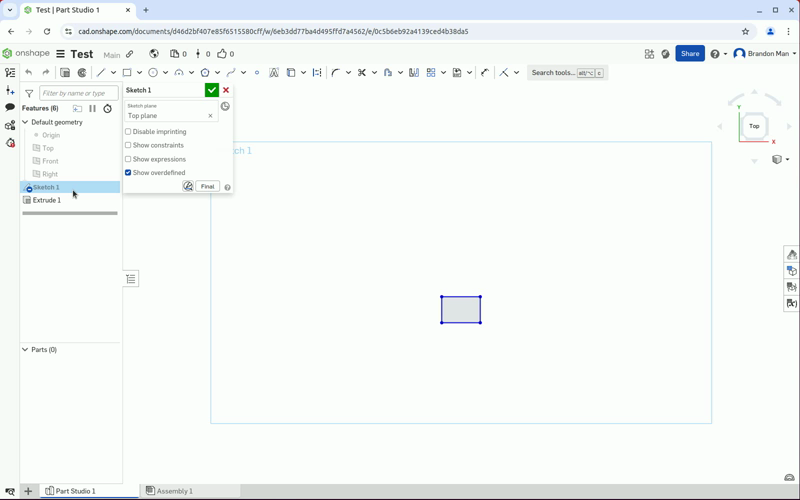
mouse_move(229, 92)
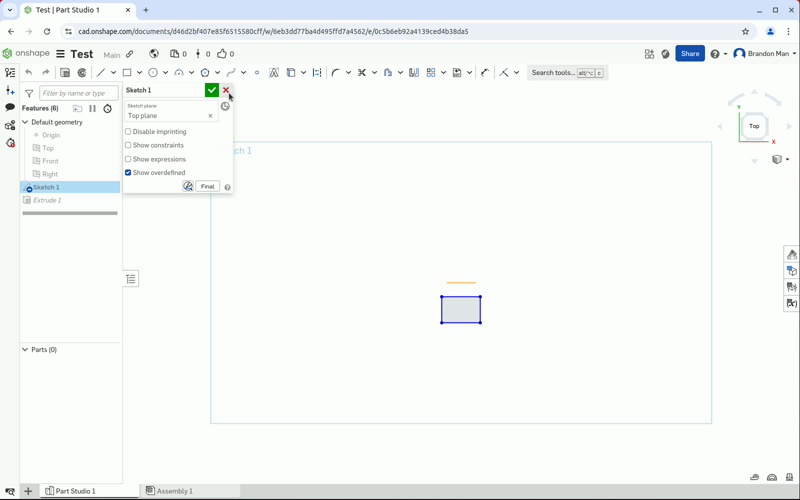
click(229, 92)
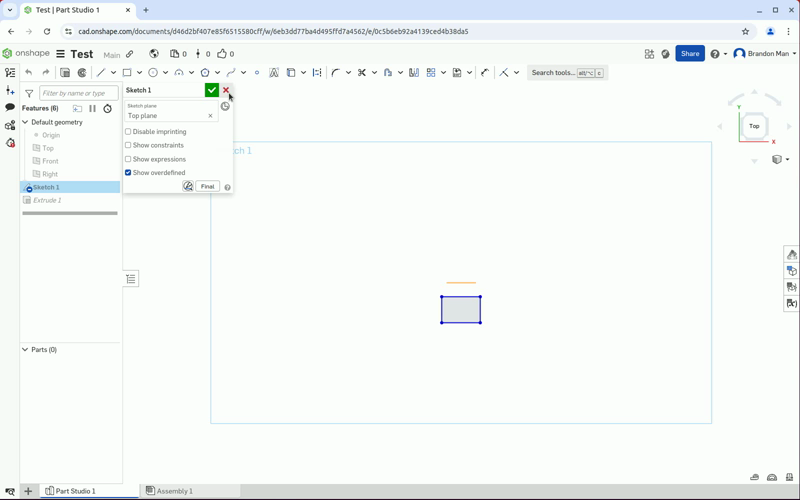
key(shift+s)
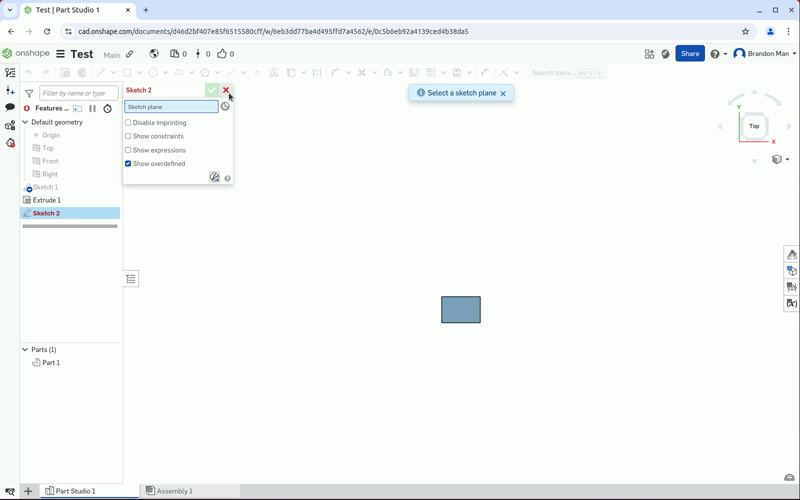
mouse_move(73, 150)
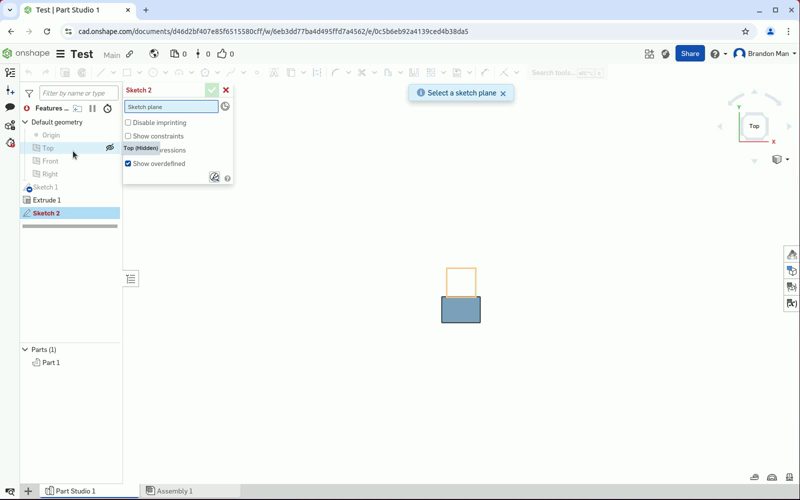
click(73, 150)
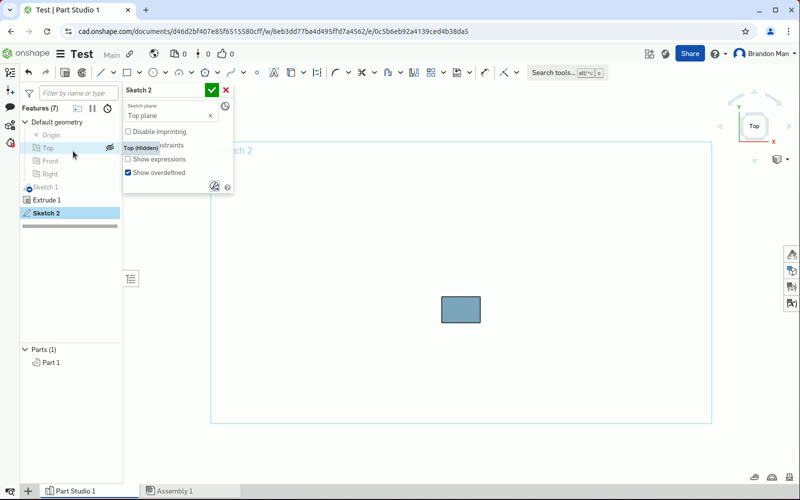
mouse_move(73, 352)
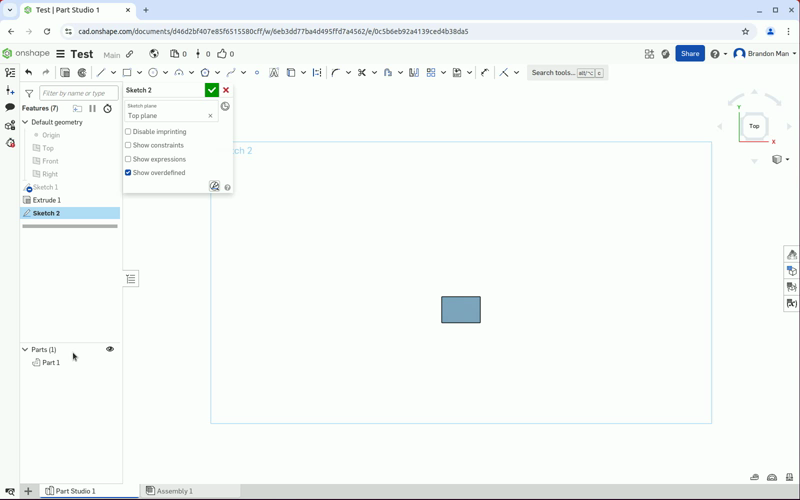
key(y)
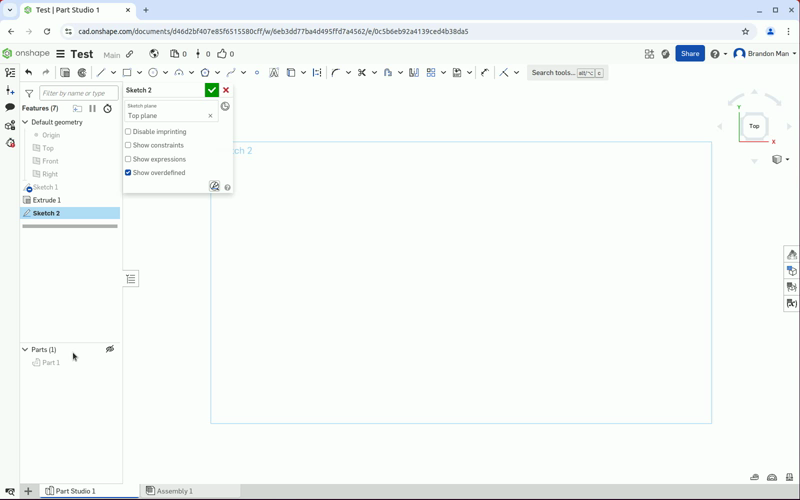
key(l)
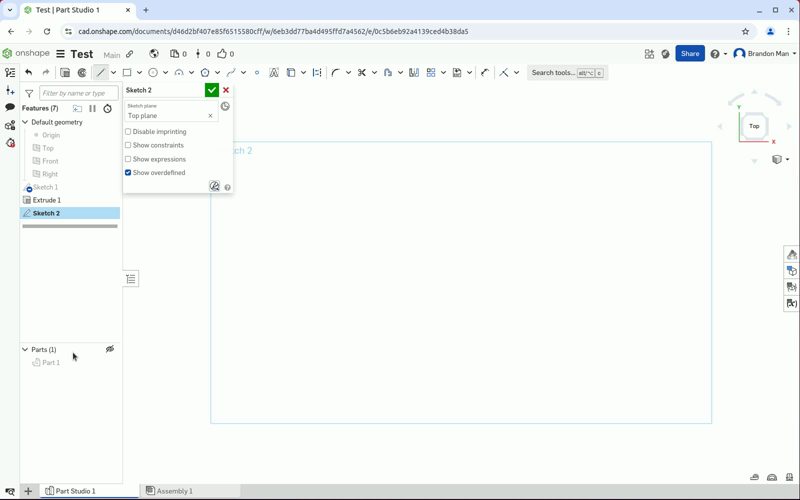
key_down(shift)
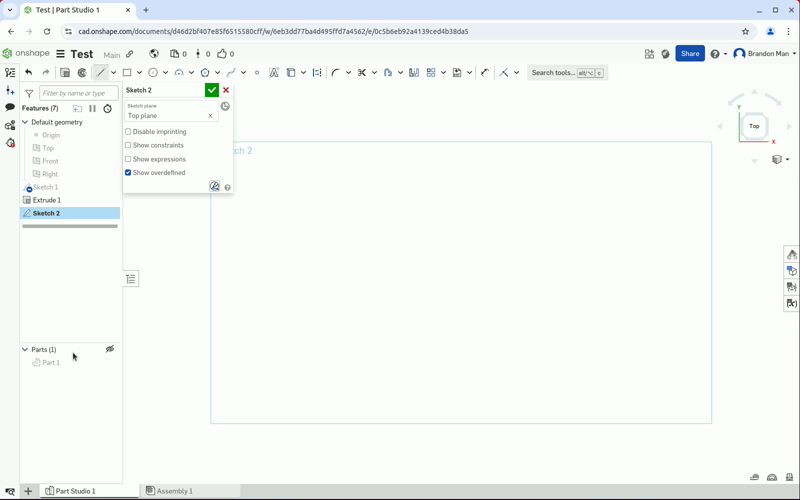
mouse_move(441, 268)
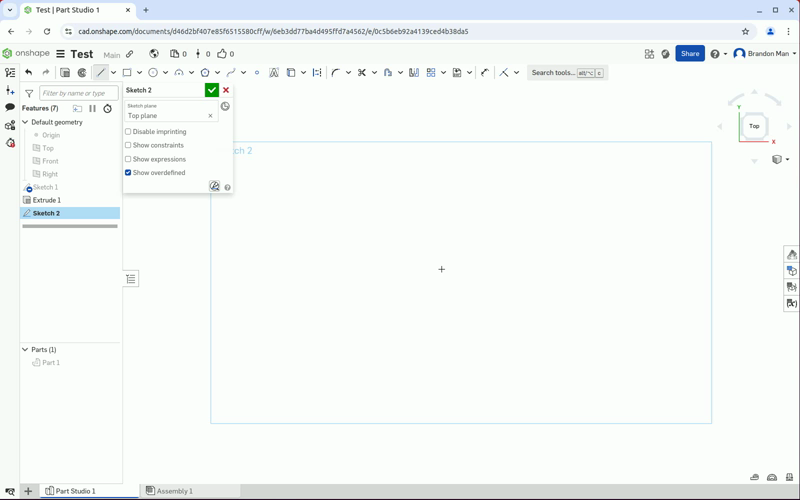
click(441, 268)
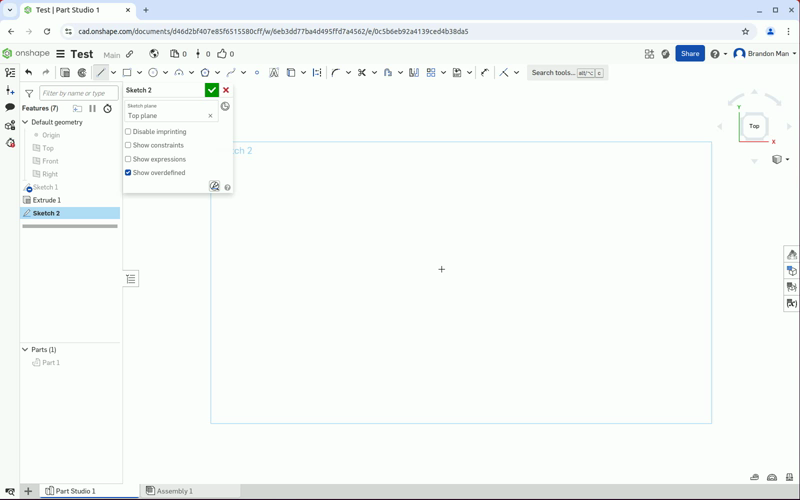
key_up(shift)
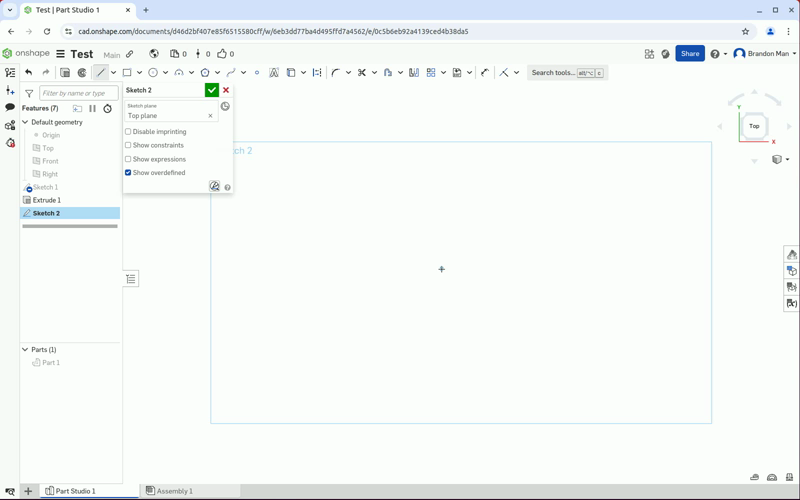
key_down(shift)
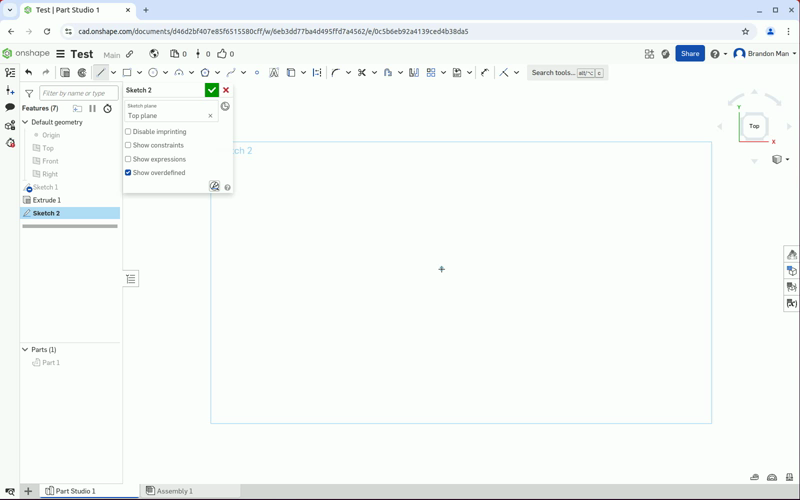
mouse_move(471, 268)
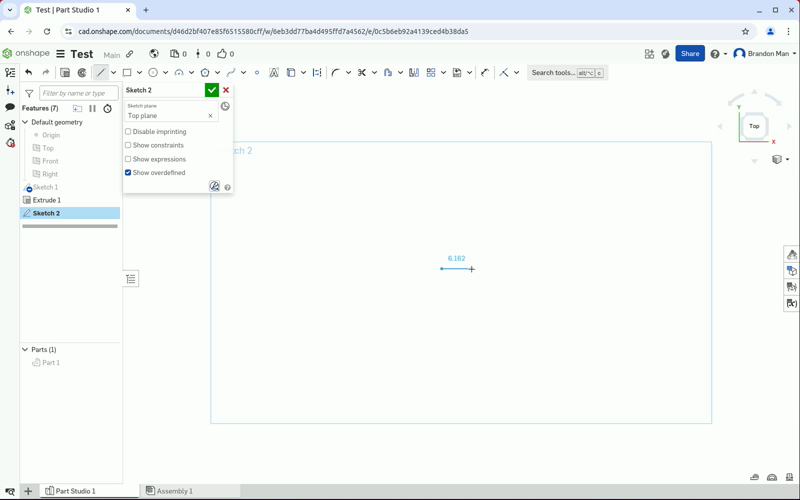
mouse_move(480, 268)
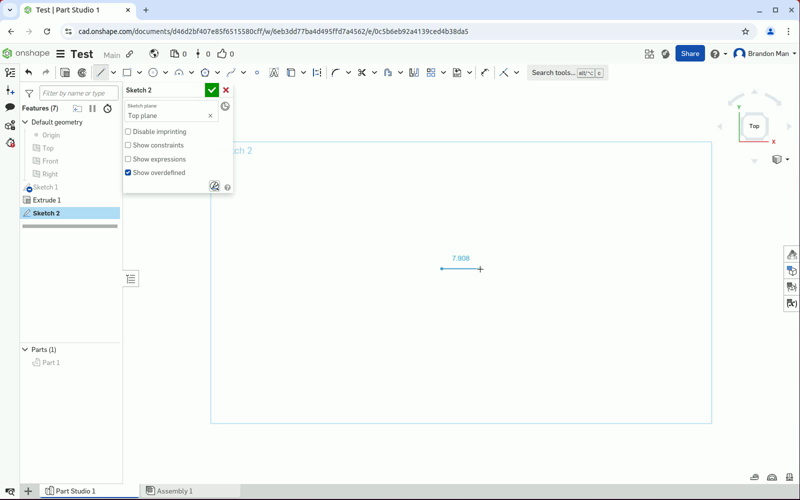
click(480, 268)
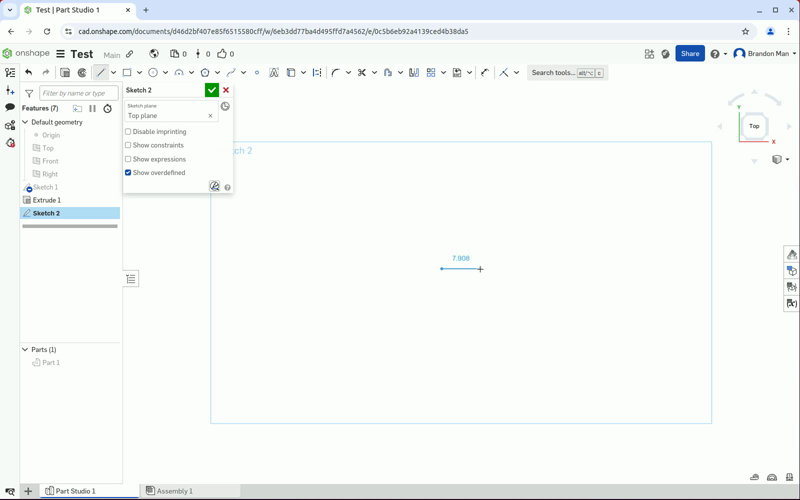
key_up(shift)
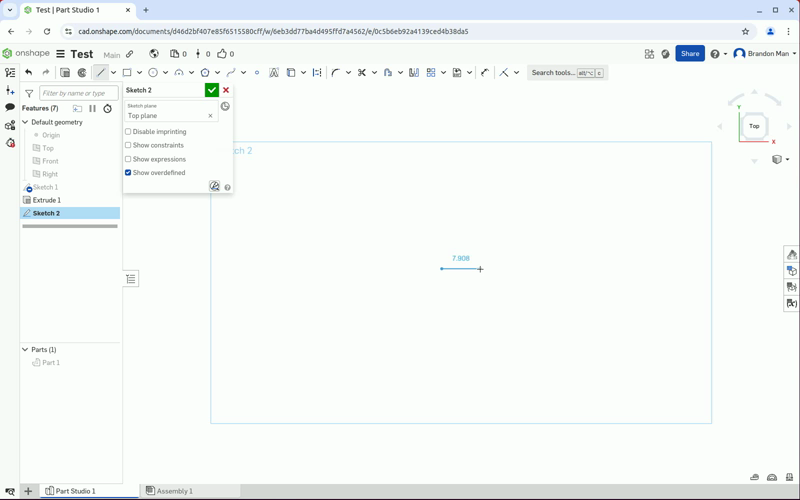
key_down(shift)
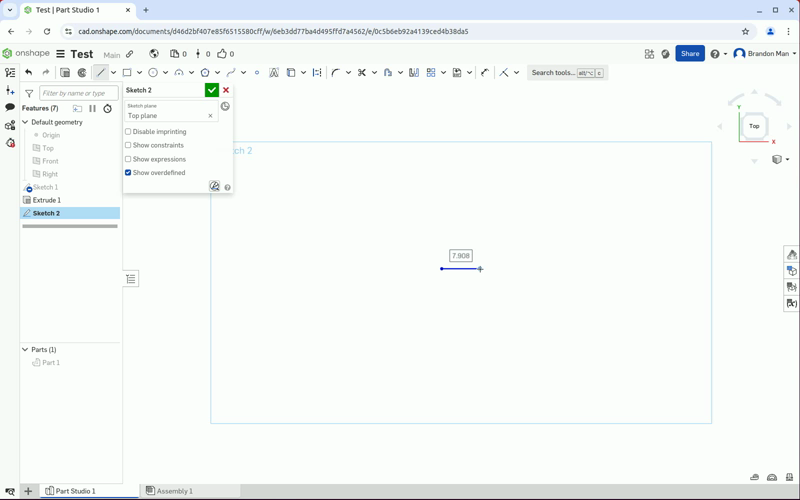
mouse_move(510, 268)
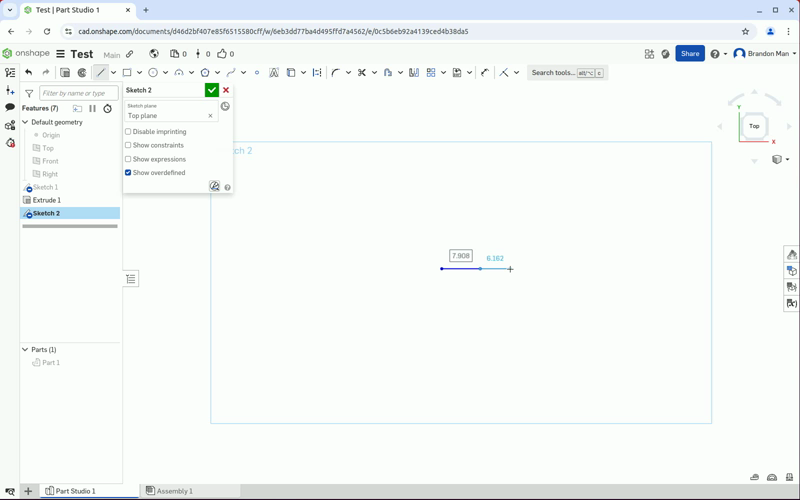
mouse_move(480, 242)
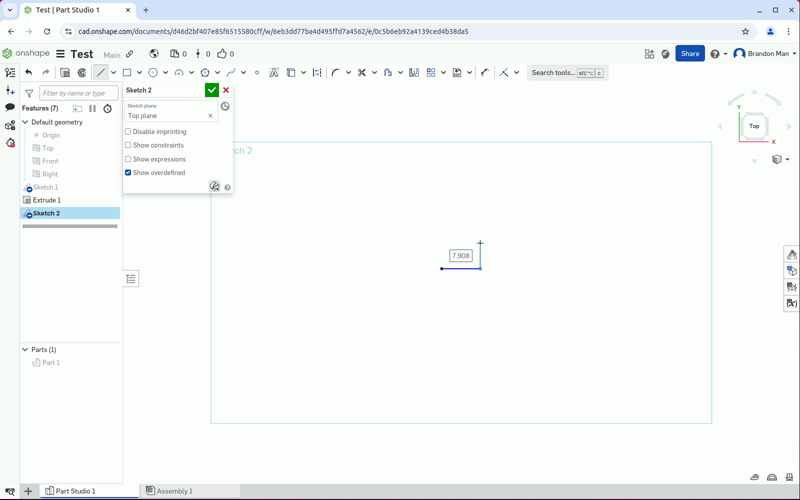
click(480, 242)
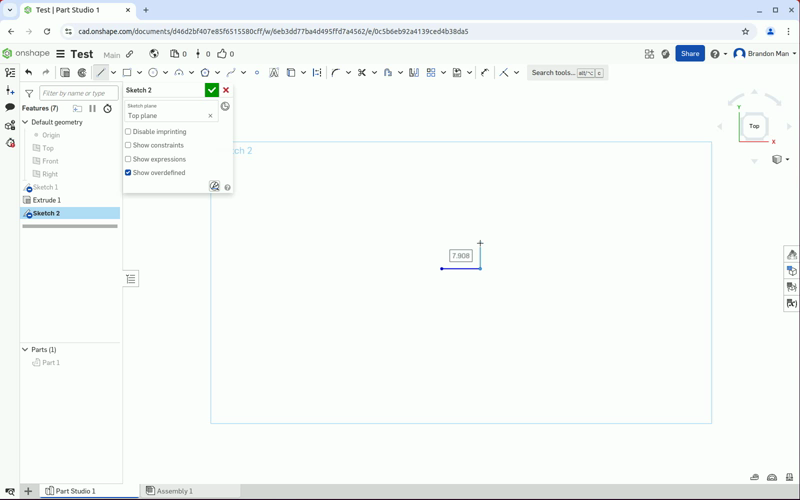
key_up(shift)
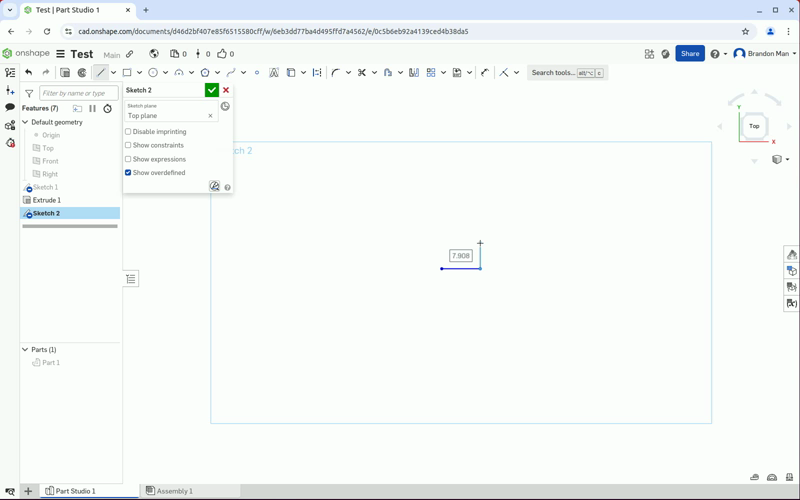
key_down(shift)
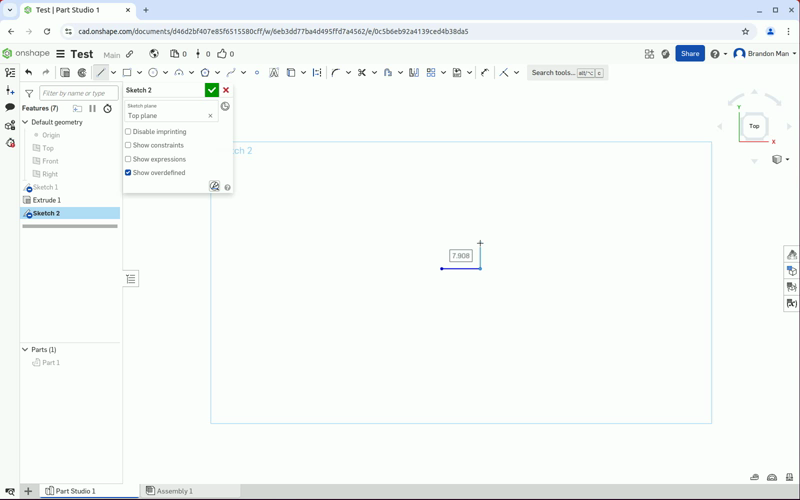
mouse_move(510, 242)
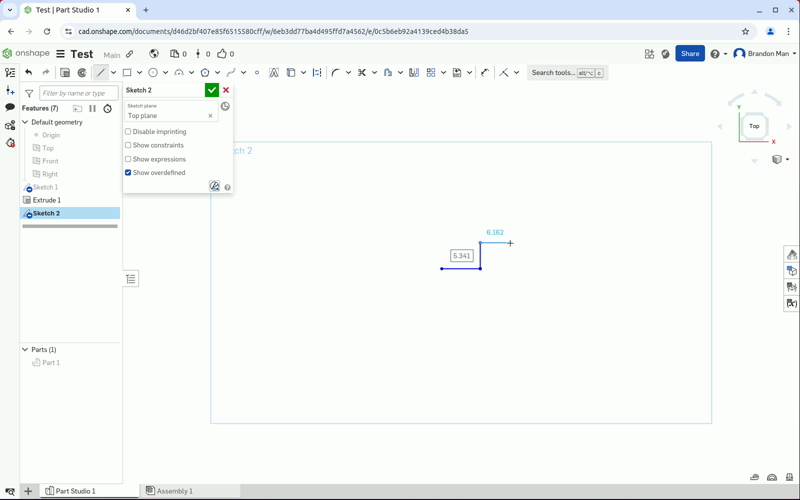
mouse_move(441, 242)
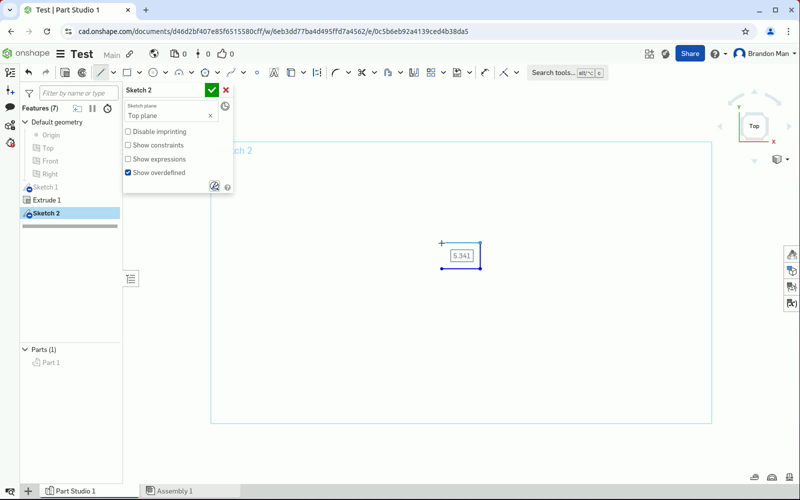
click(441, 242)
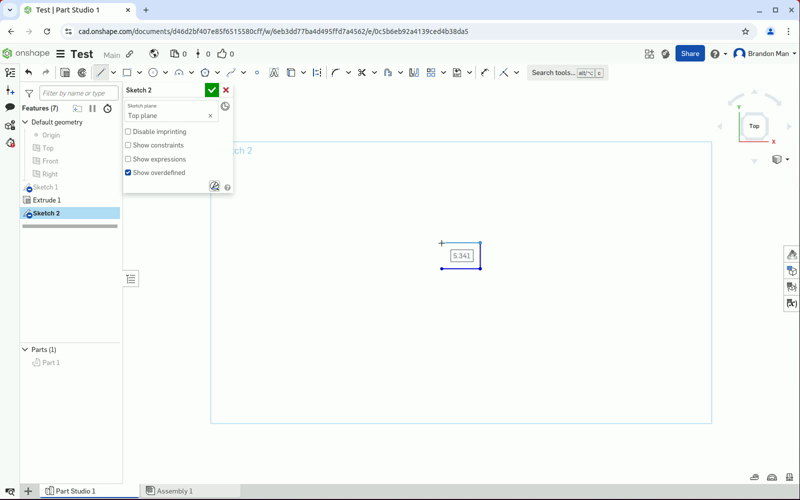
key_up(shift)
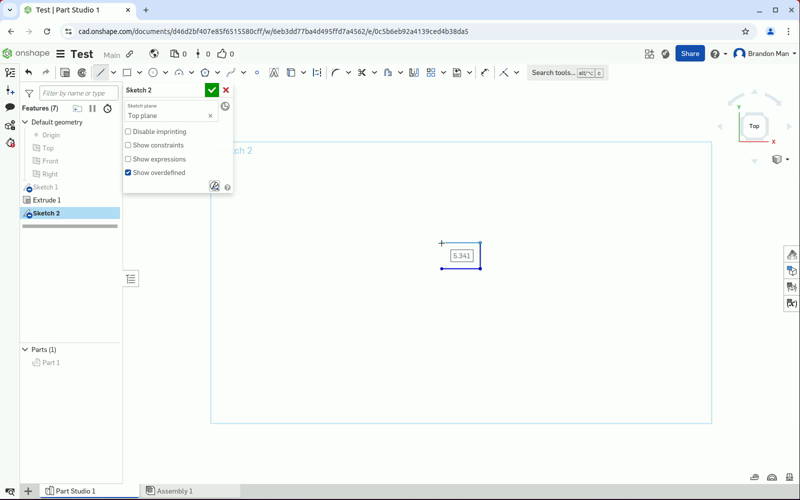
mouse_move(471, 242)
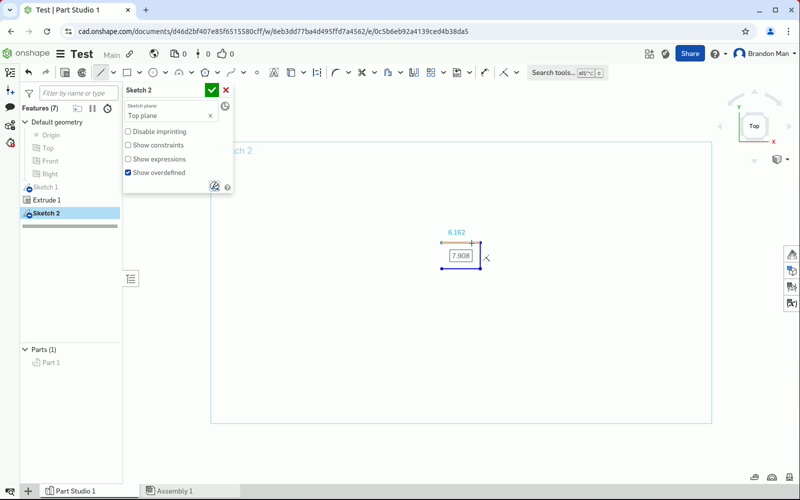
key_down(shift)
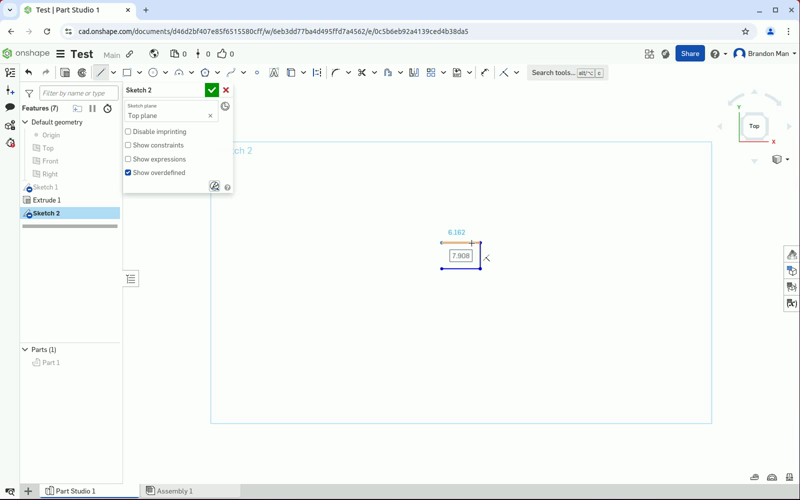
mouse_move(441, 268)
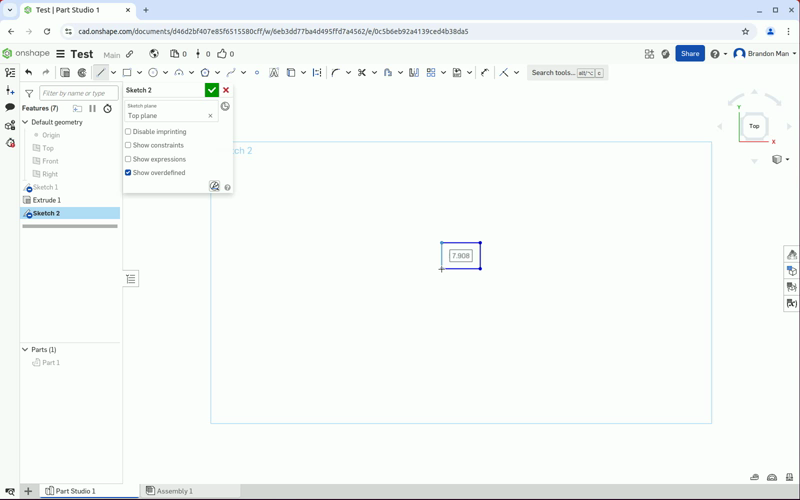
key_up(shift)
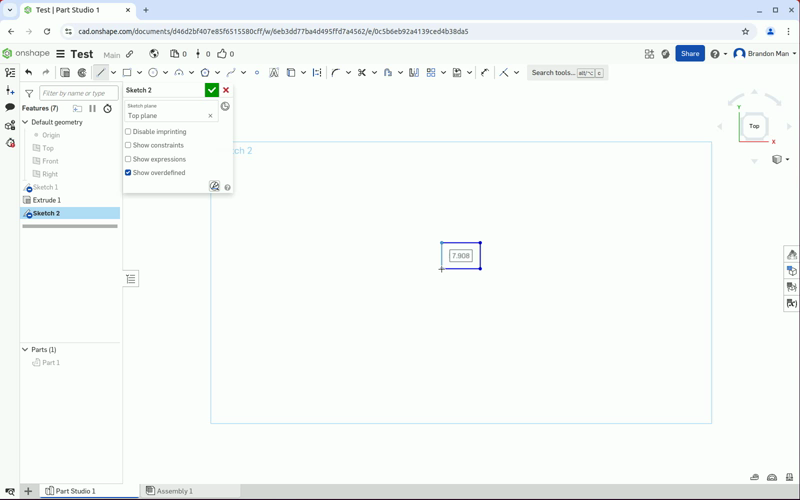
click(441, 268)
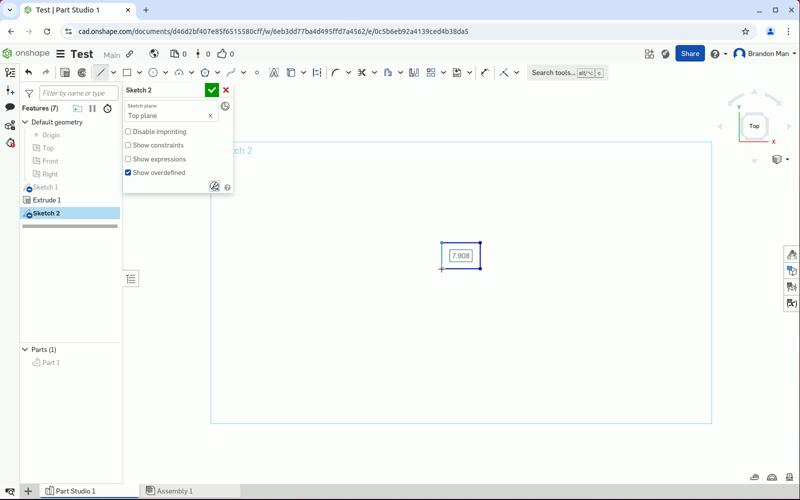
key(esc)
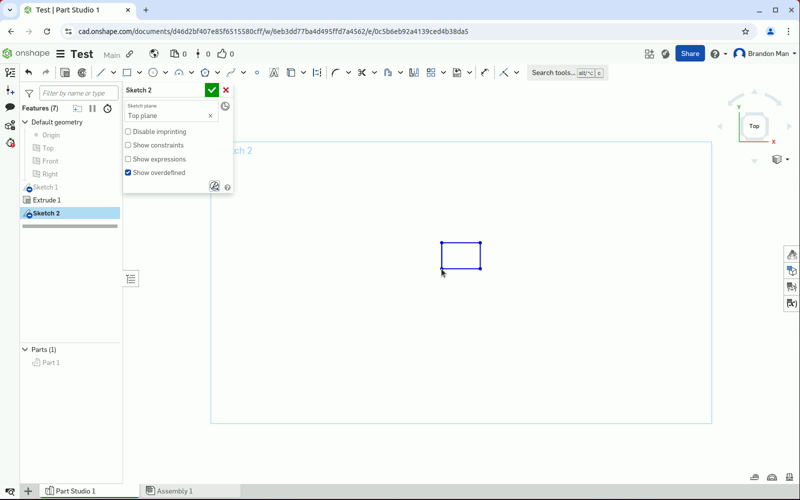
mouse_move(460, 246)
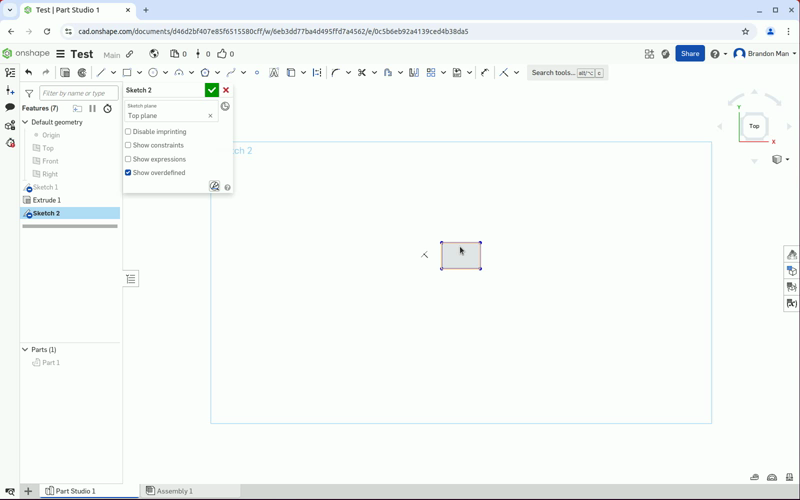
scroll(6)
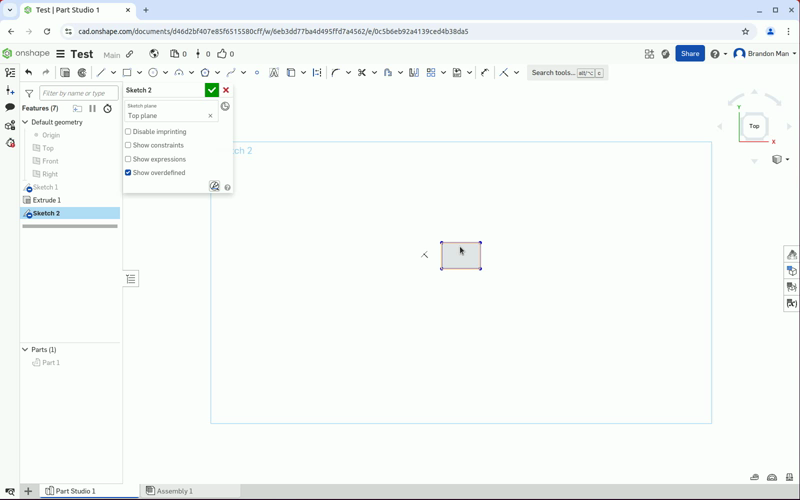
scroll(6)
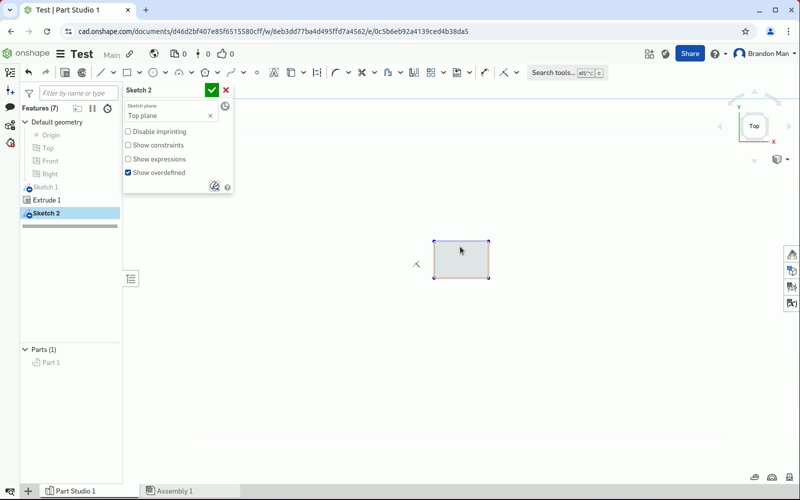
scroll(6)
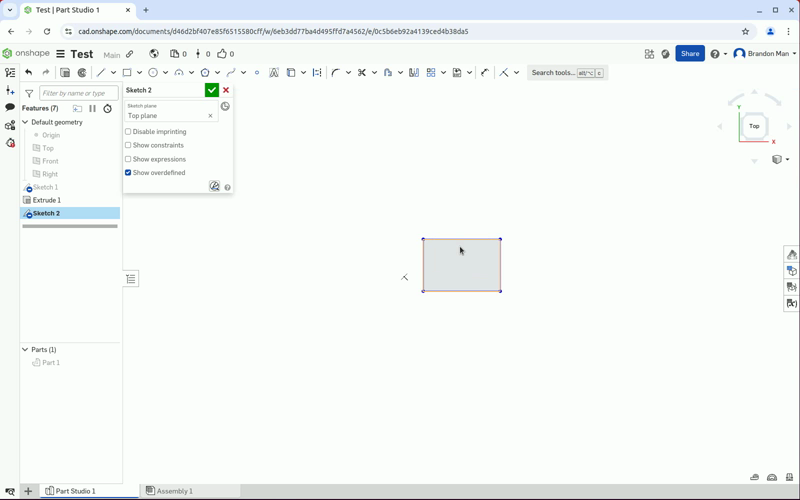
scroll(6)
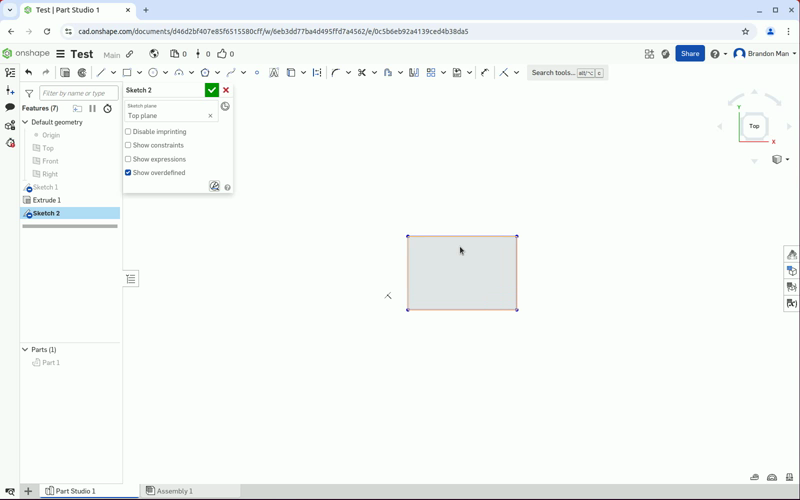
scroll(6)
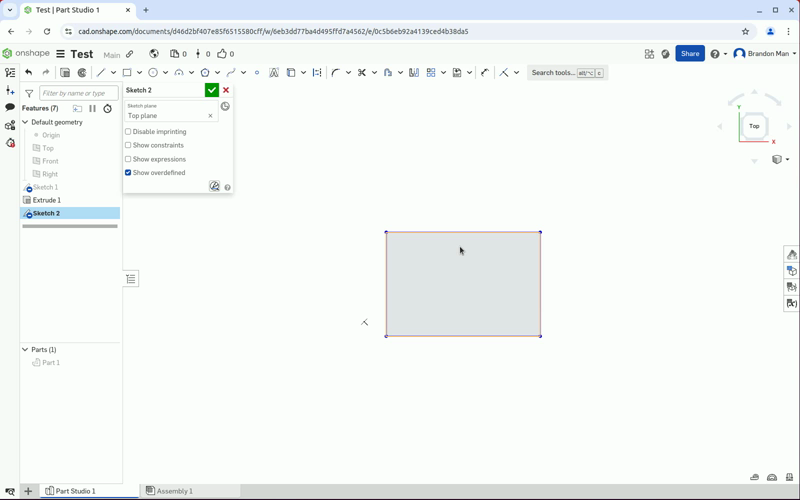
scroll(6)
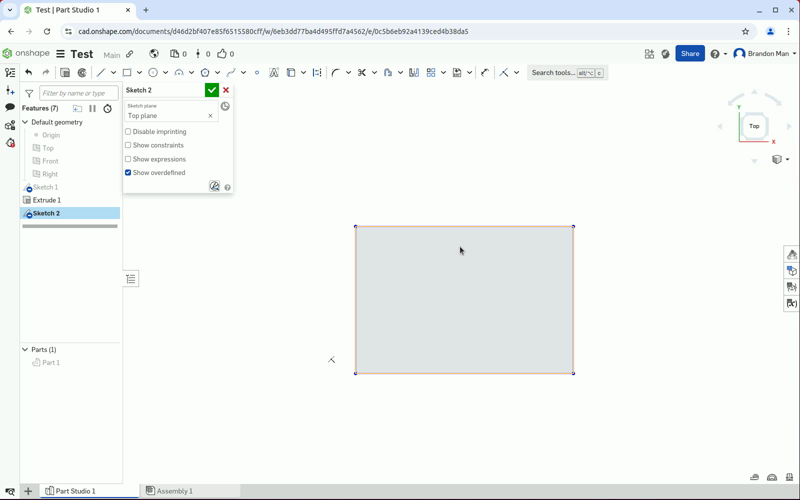
scroll(6)
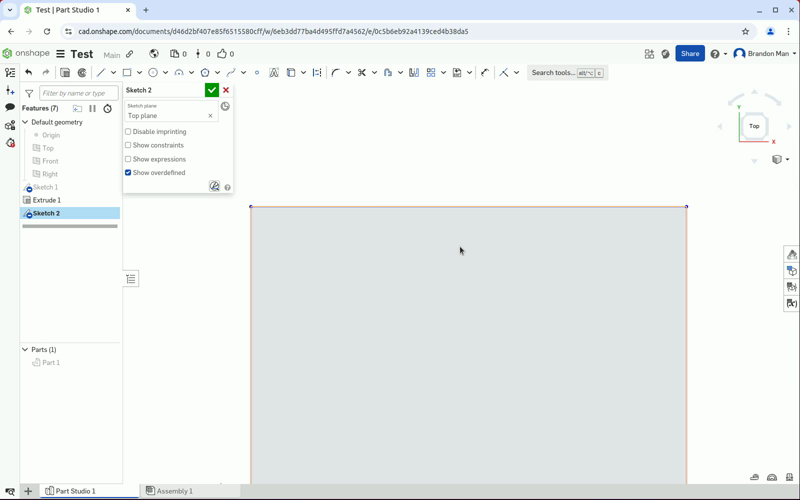
click(460, 246)
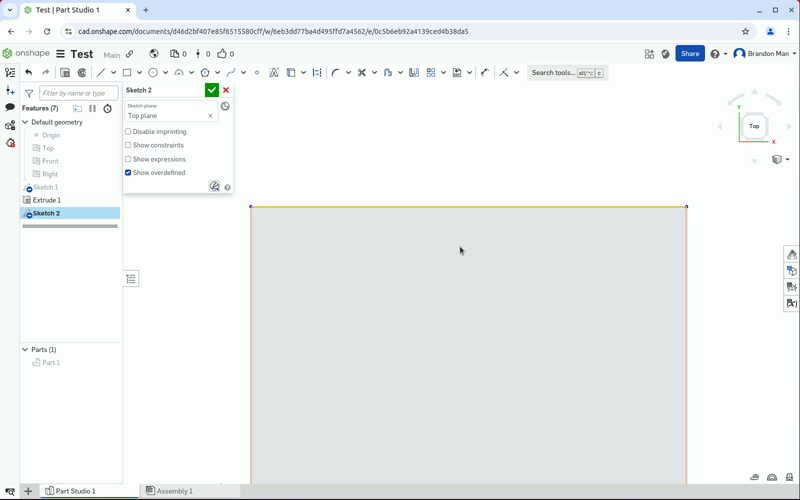
scroll(-6)
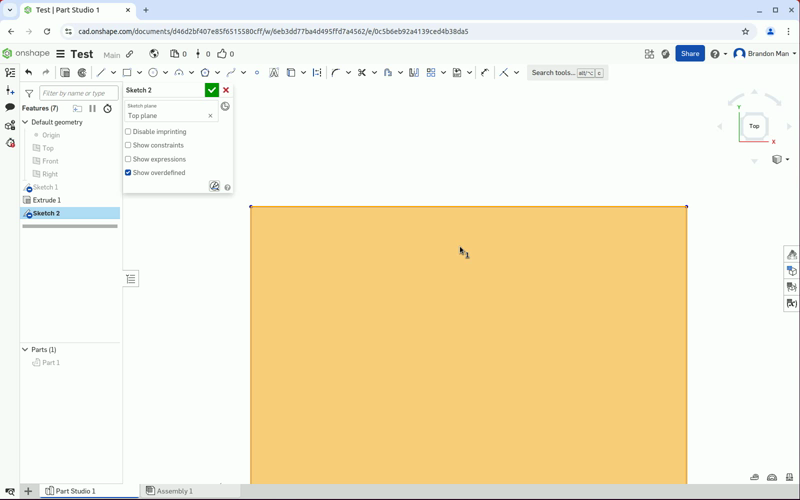
scroll(-6)
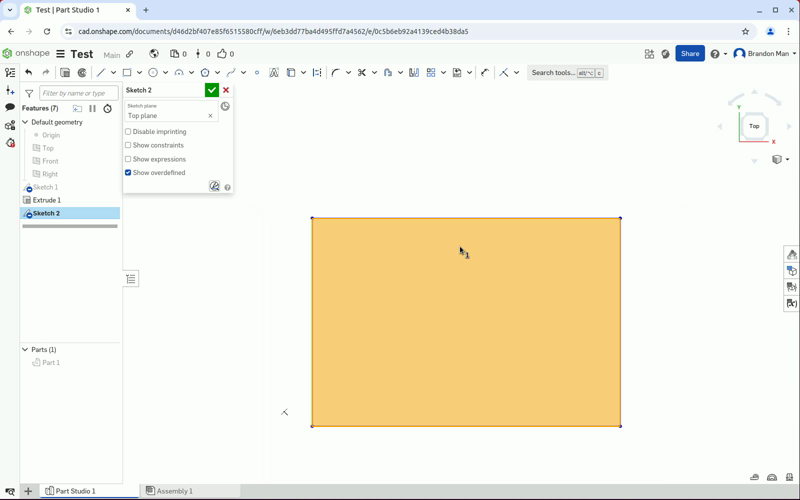
scroll(-6)
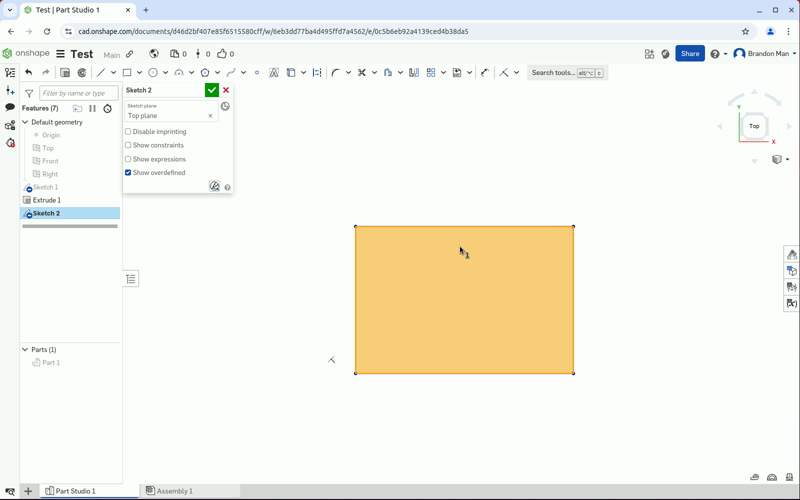
scroll(-6)
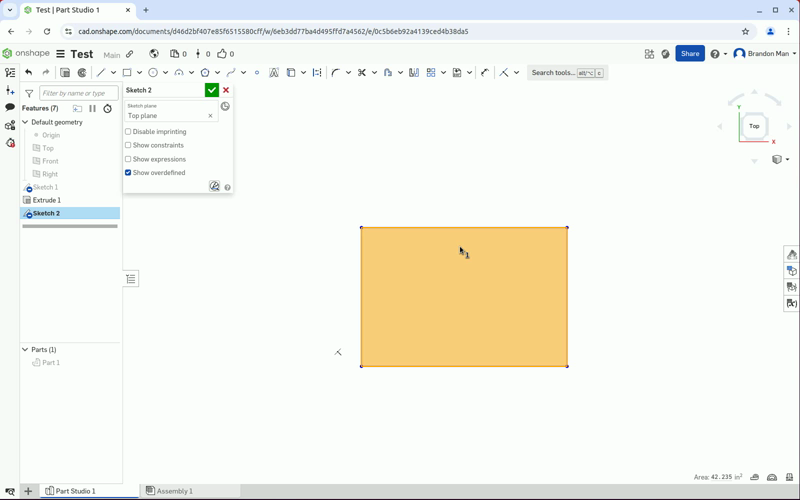
scroll(-6)
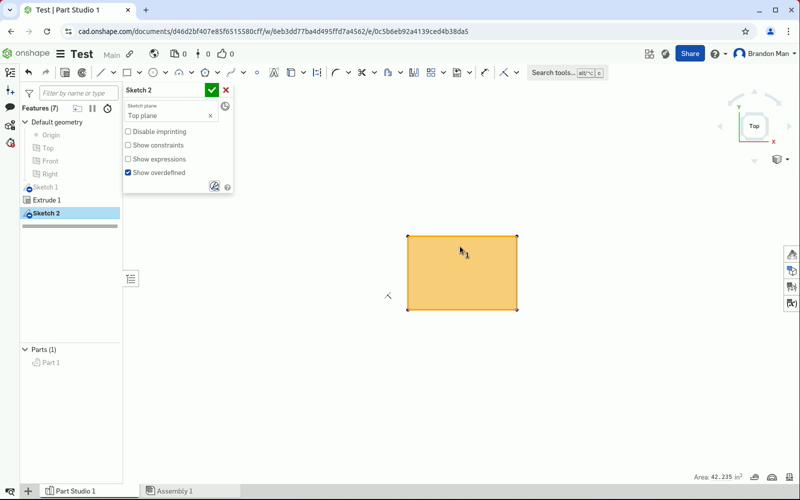
scroll(-6)
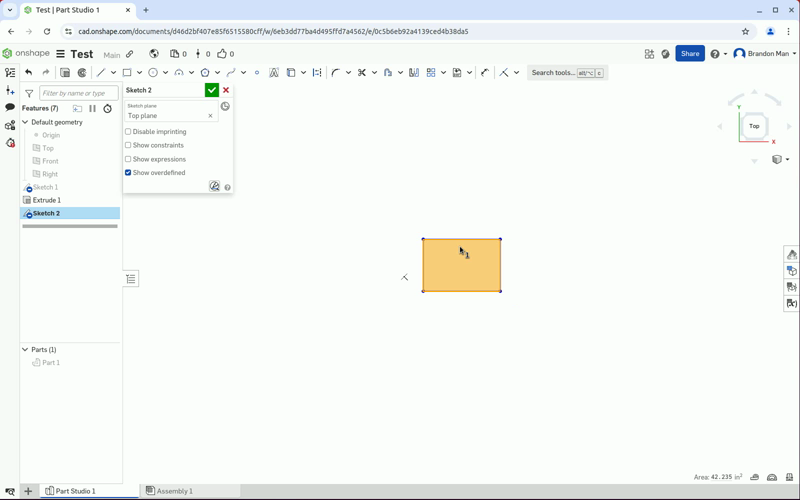
scroll(-6)
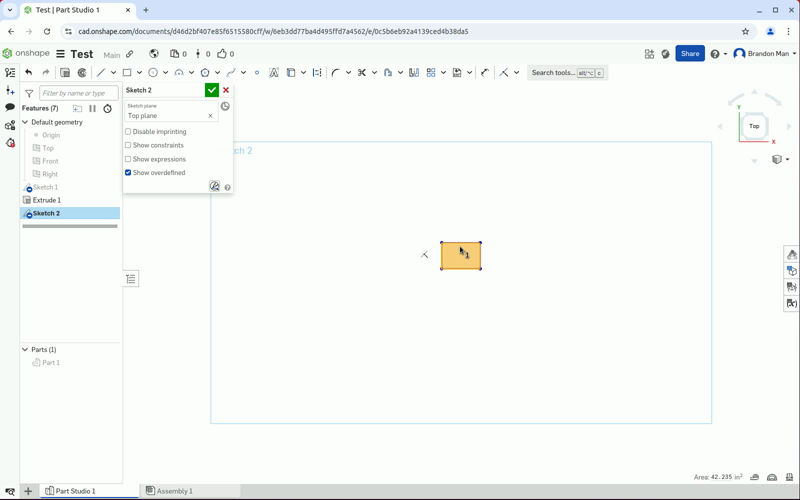
mouse_move(73, 352)
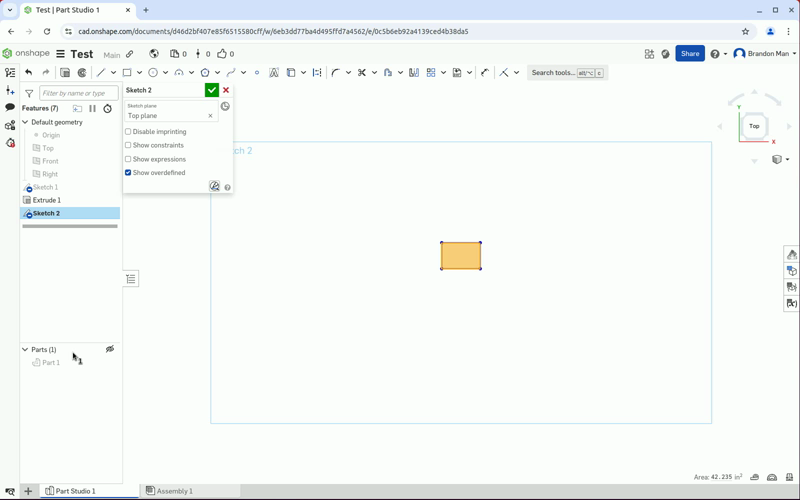
key(shift+y)
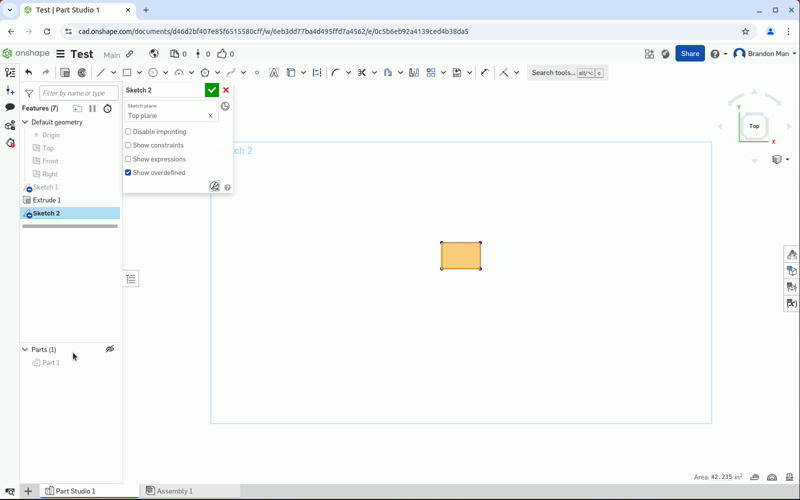
key(shift+e)
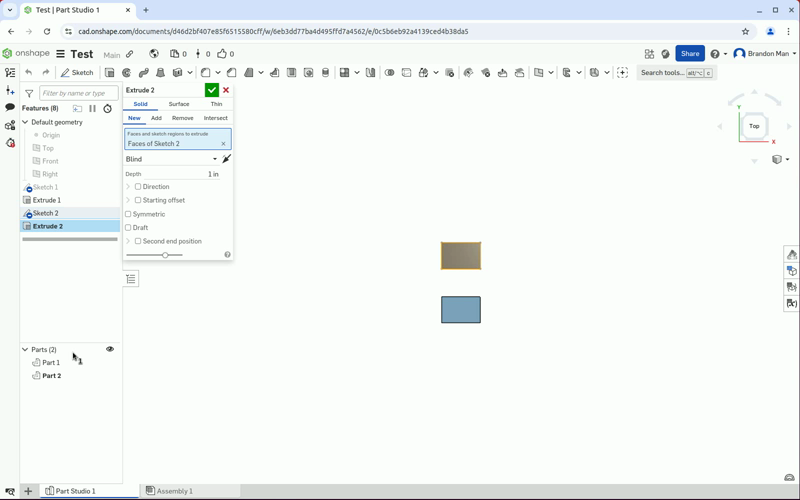
mouse_move(143, 106)
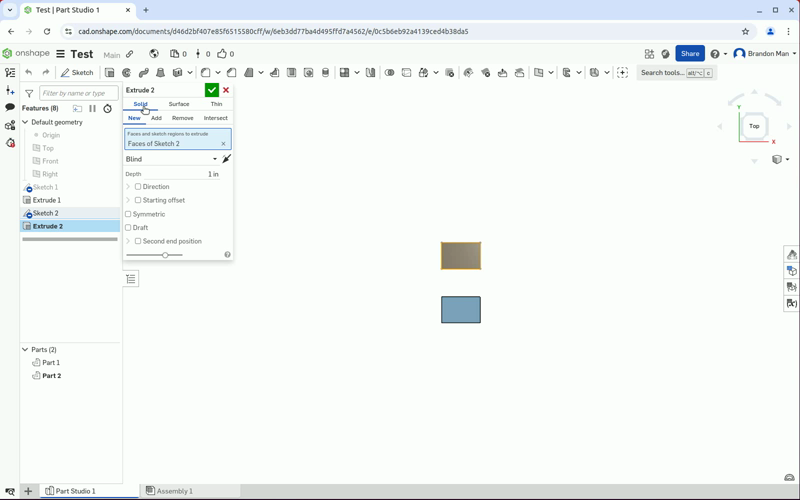
click(143, 106)
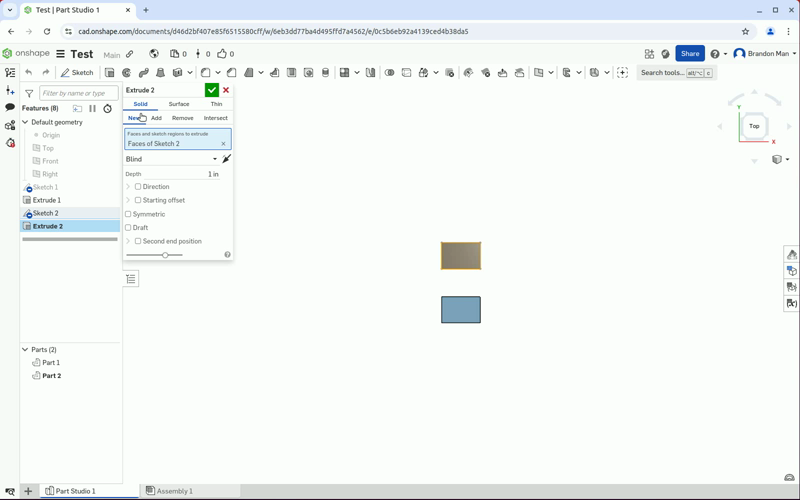
mouse_move(137, 120)
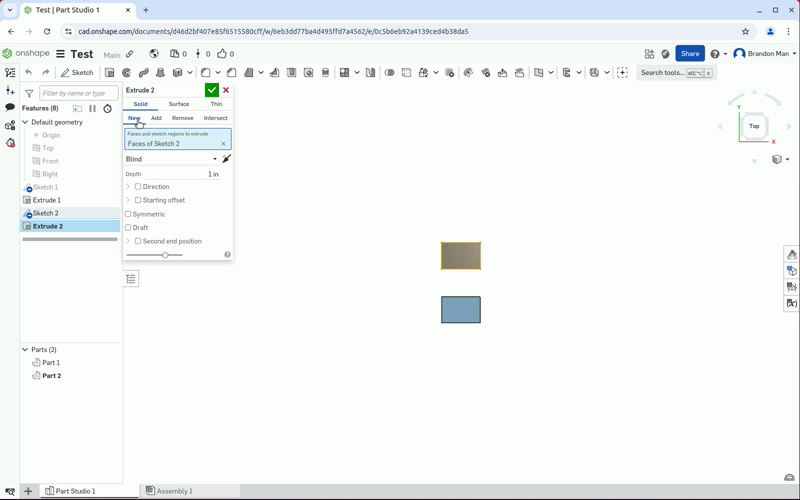
click(137, 120)
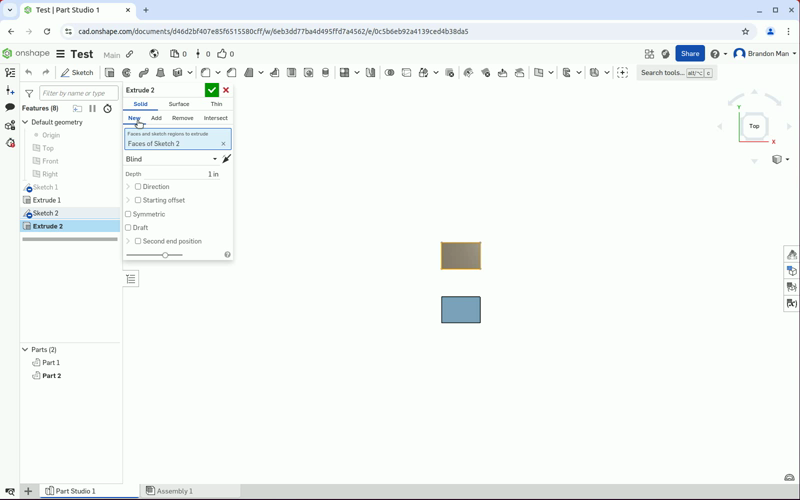
key(tab, 4)
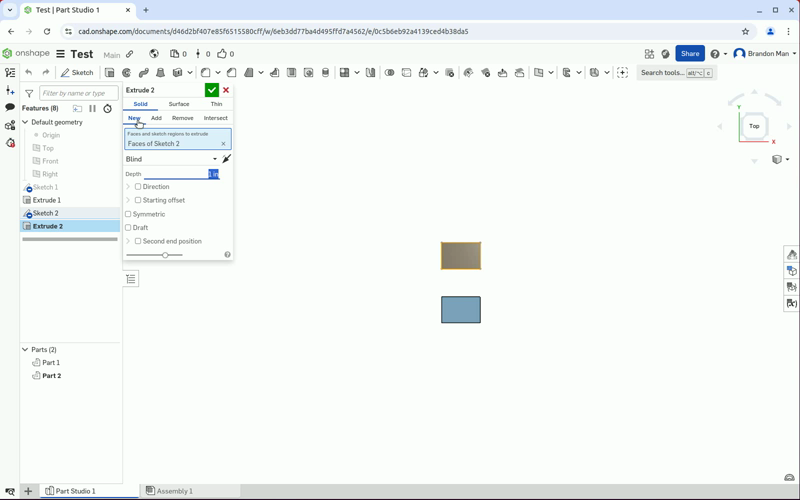
text(14.683)
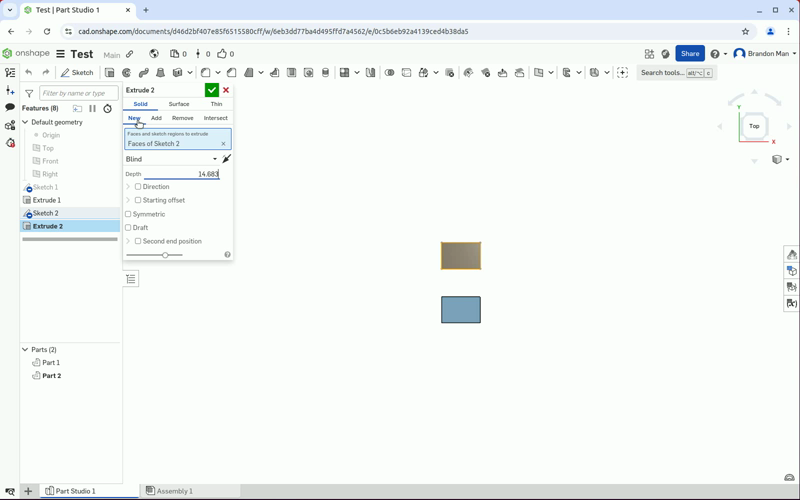
key(enter)
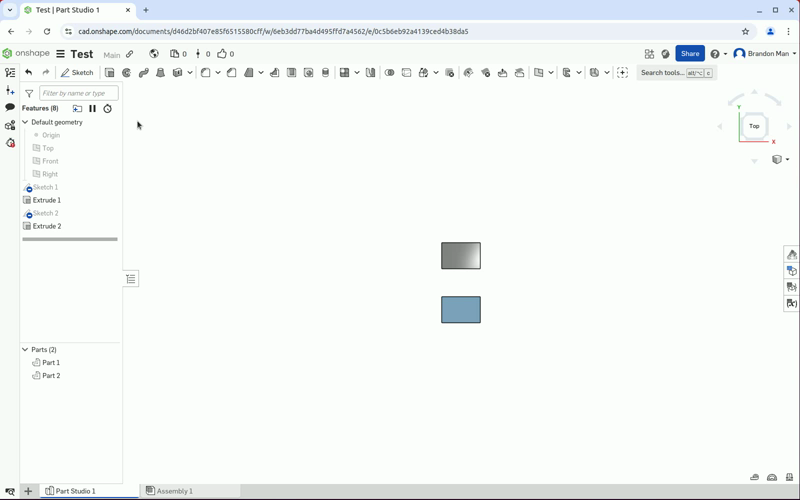
key(shift+h)
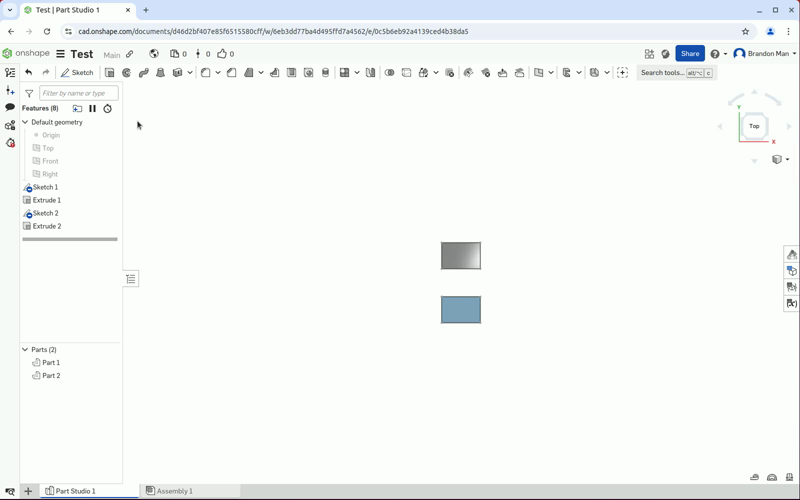
key(shift+h)
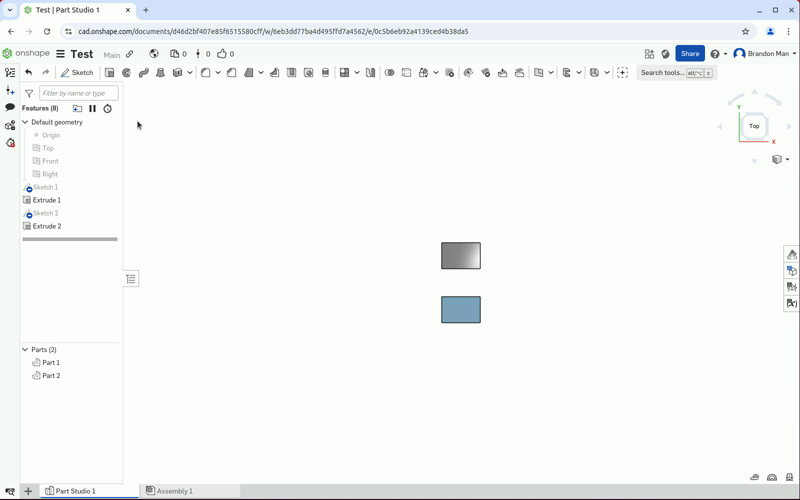
mouse_move(73, 189)
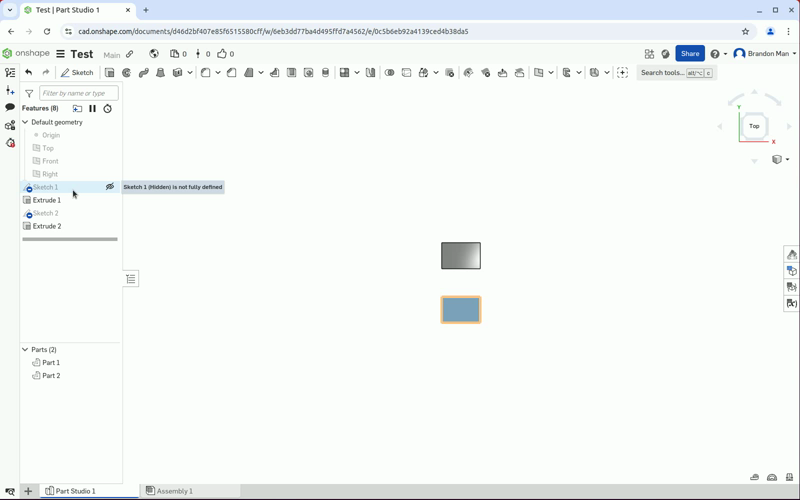
click(73, 189)
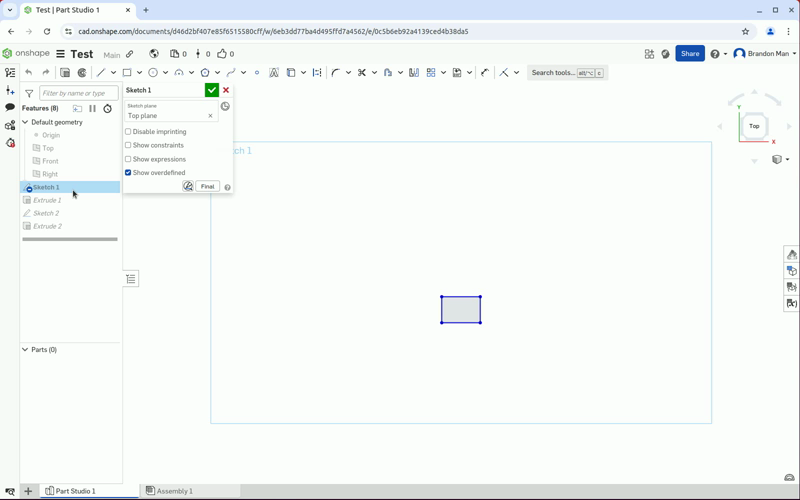
mouse_move(229, 92)
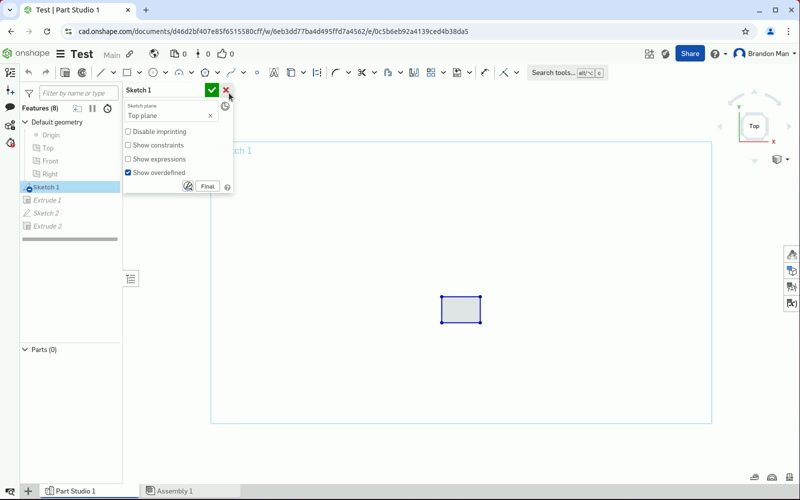
click(229, 92)
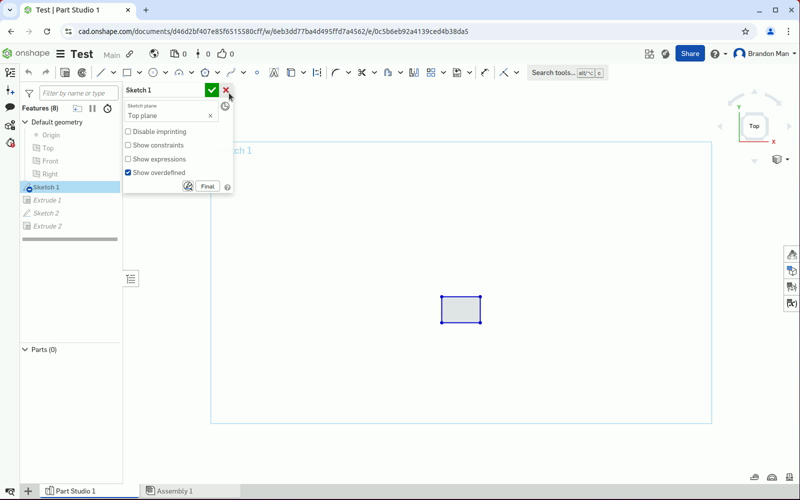
key(shift+s)
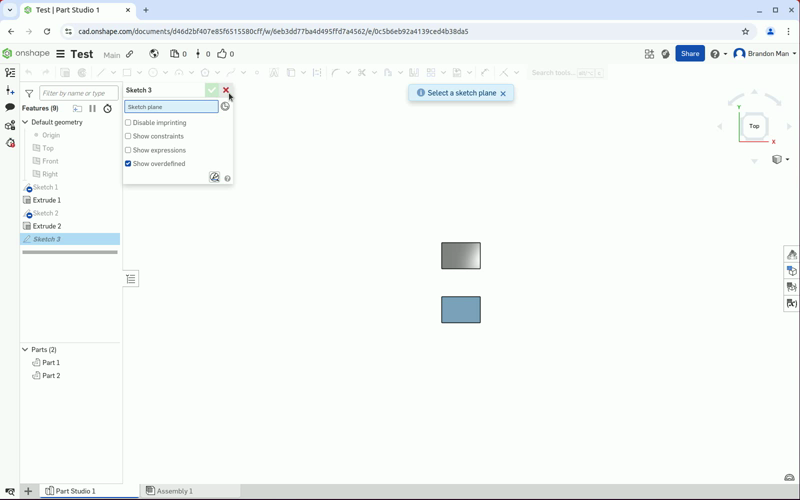
mouse_move(73, 150)
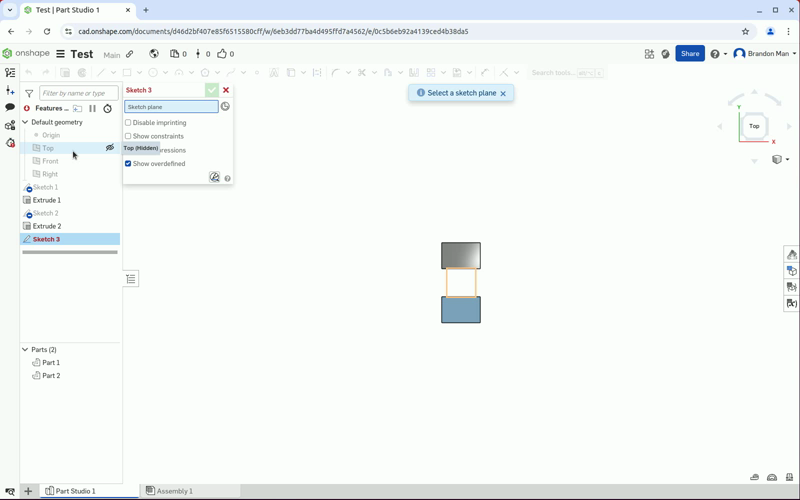
click(73, 150)
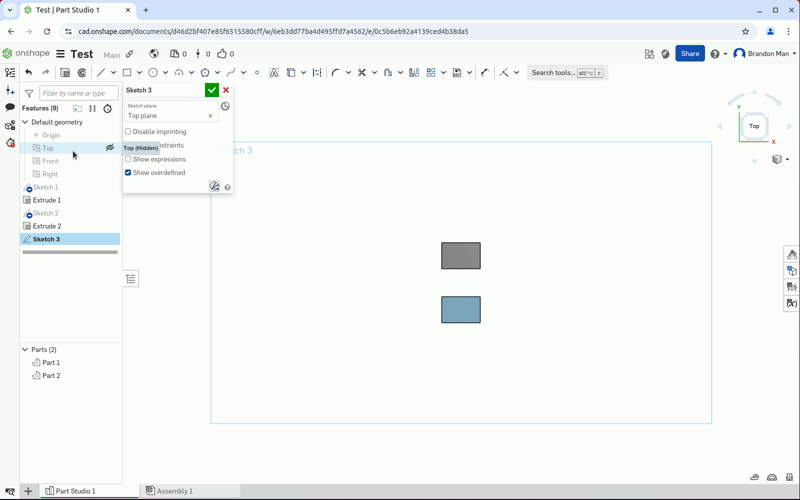
mouse_move(73, 352)
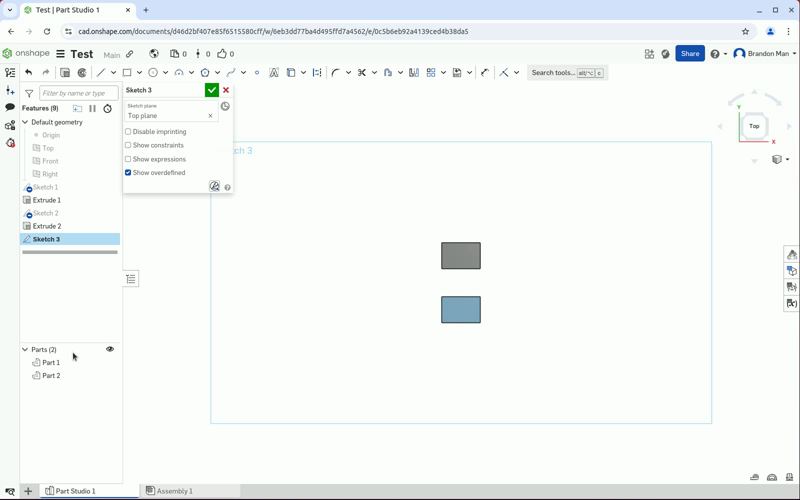
key(y)
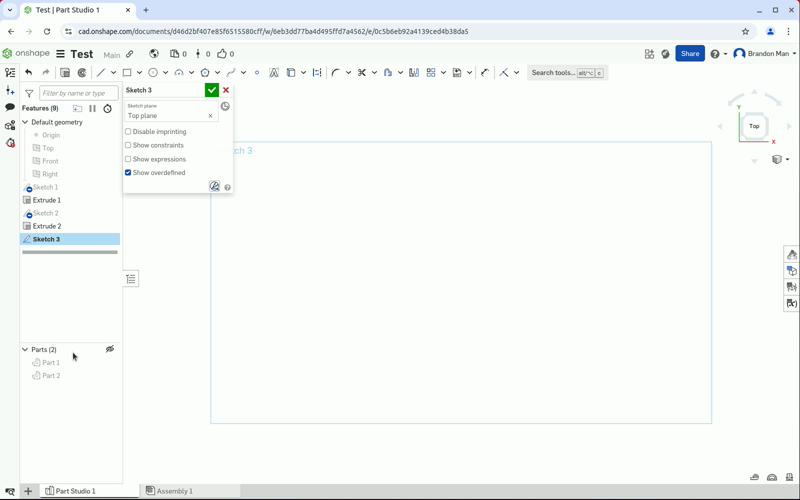
key(l)
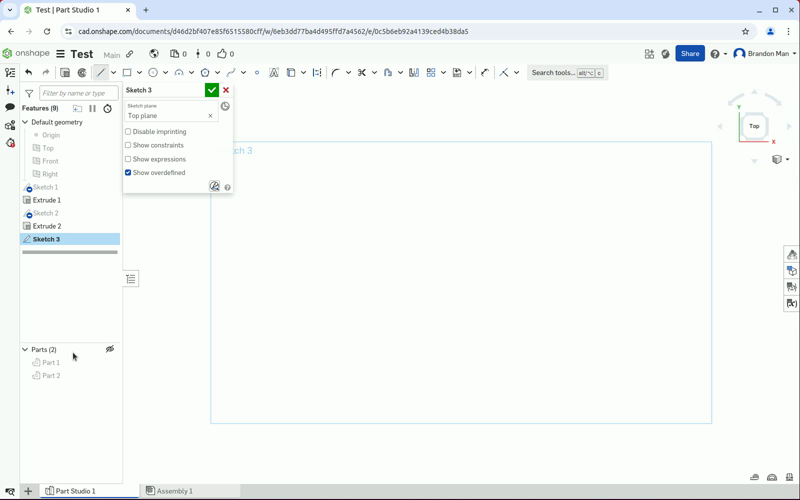
key_down(shift)
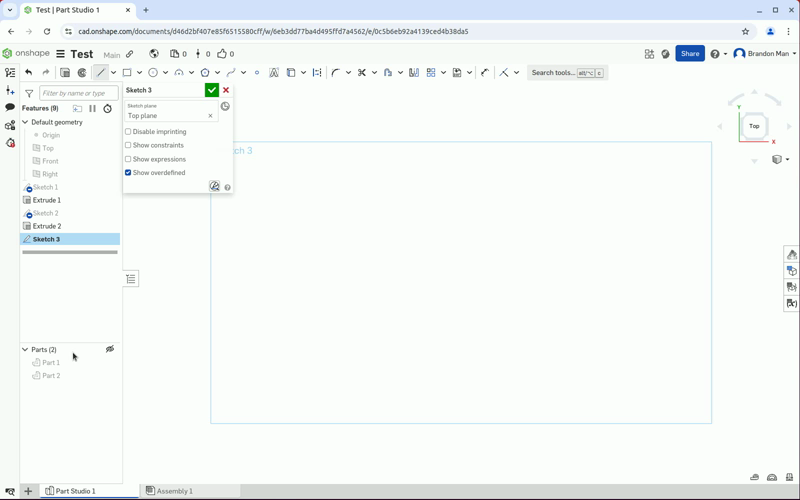
mouse_move(426, 362)
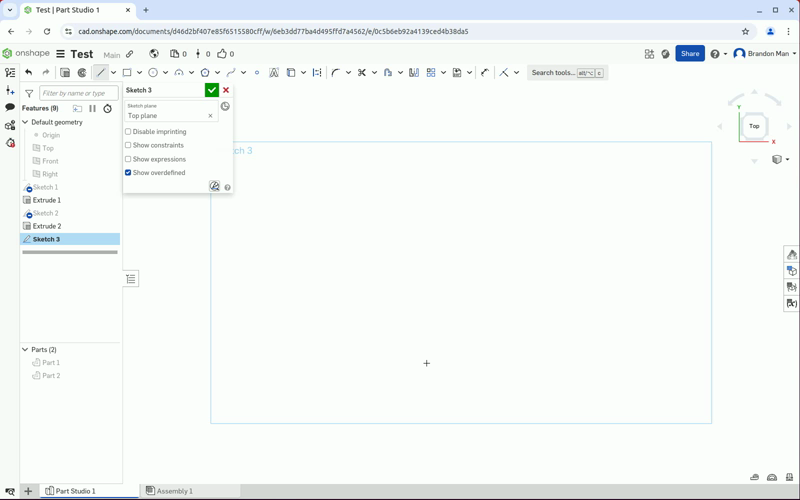
click(426, 362)
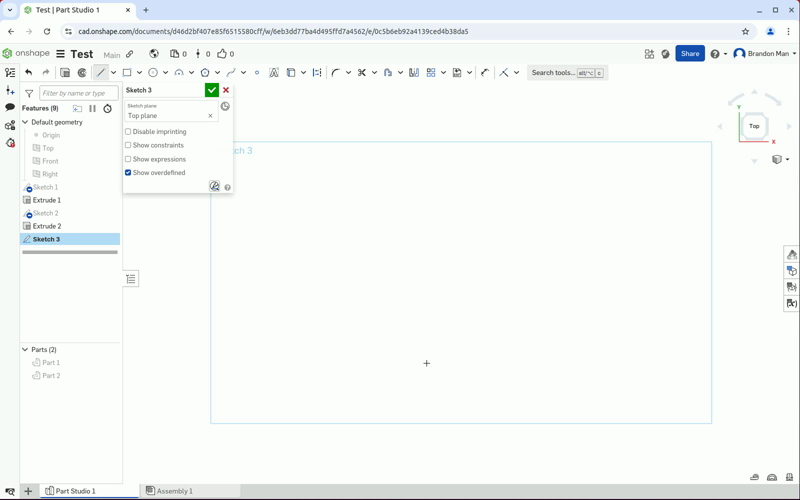
key_up(shift)
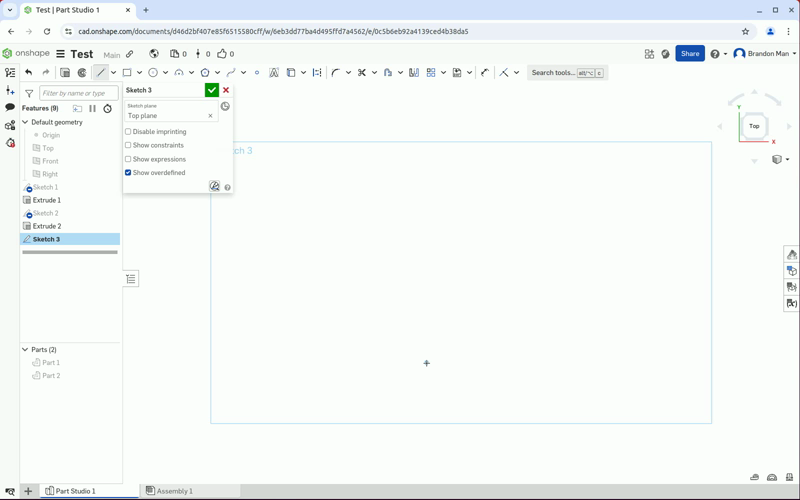
key_down(shift)
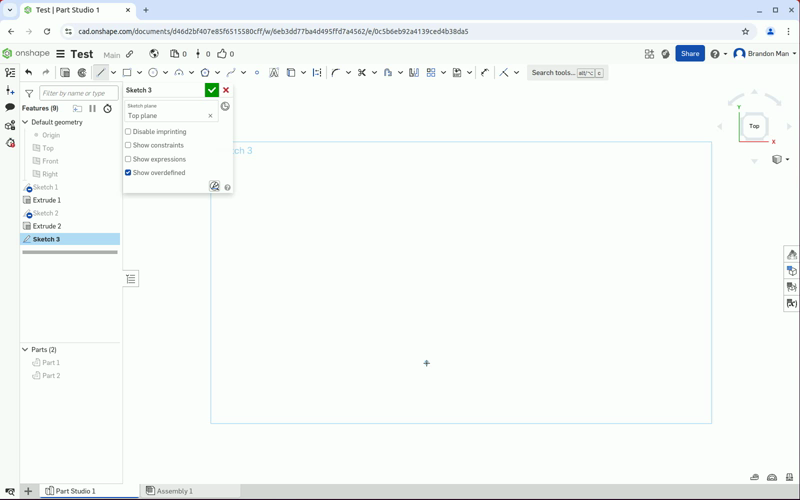
mouse_move(426, 204)
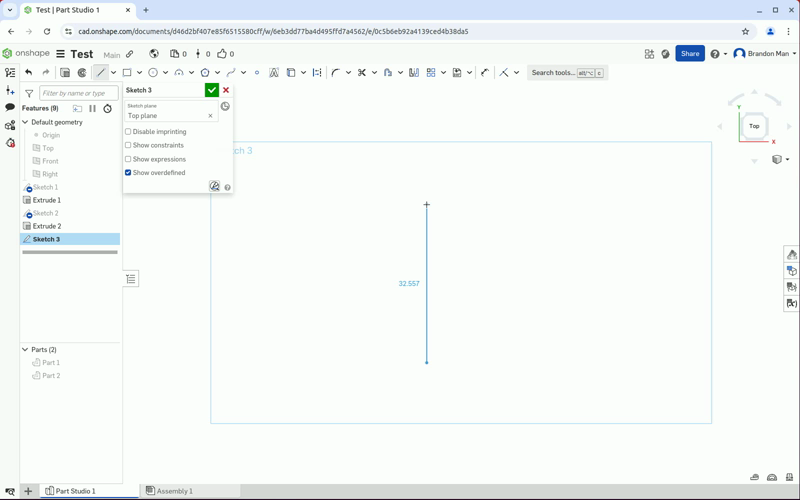
click(426, 204)
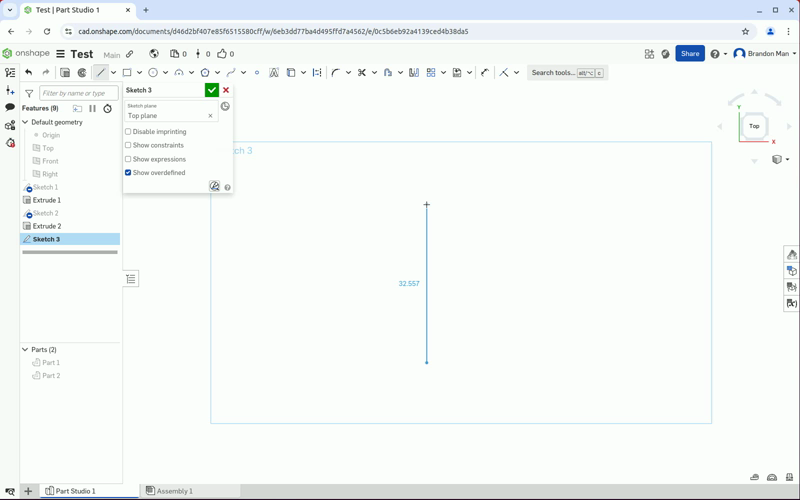
key_up(shift)
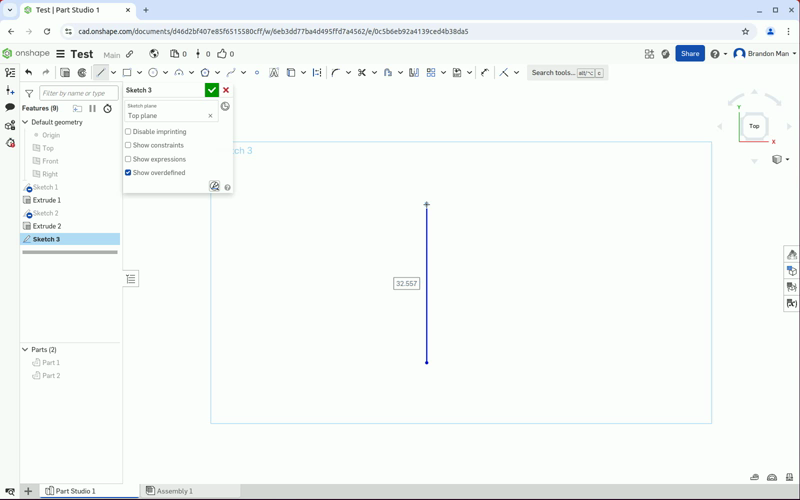
key(esc)
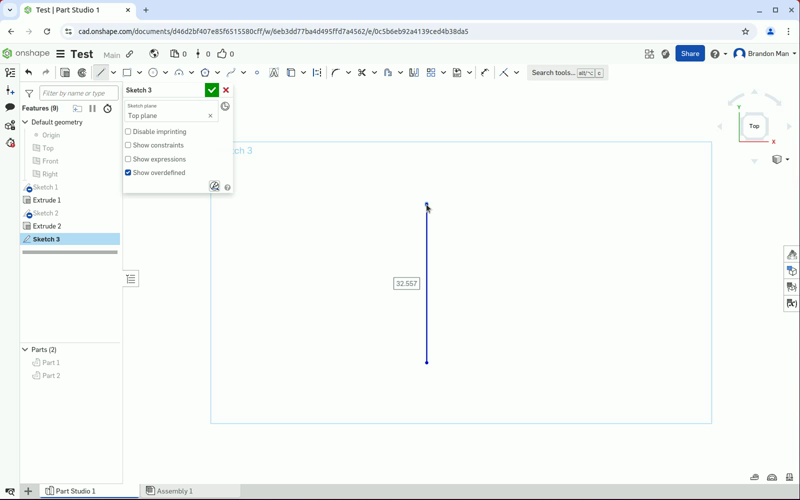
key(a)
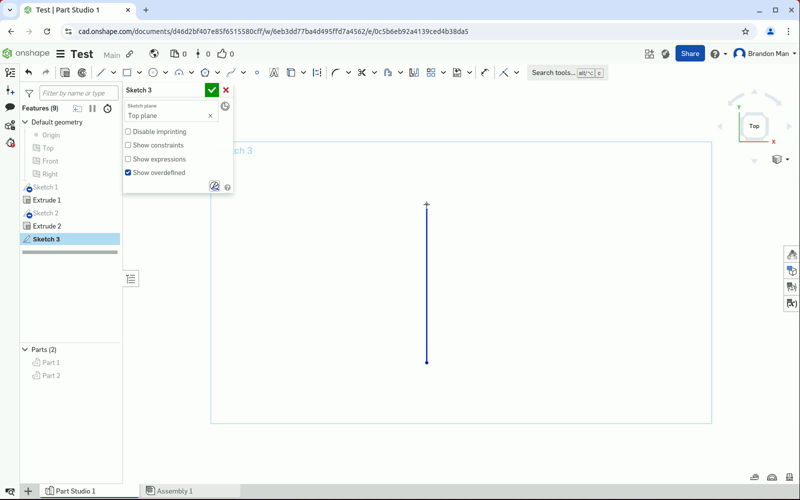
mouse_move(426, 204)
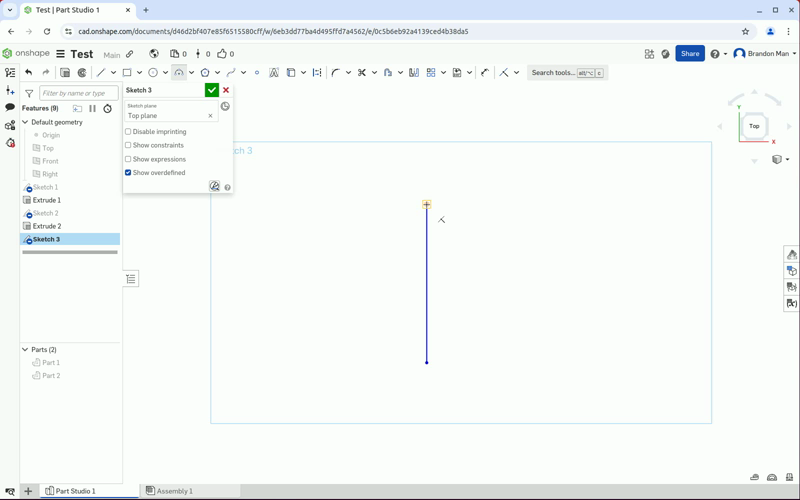
click(426, 204)
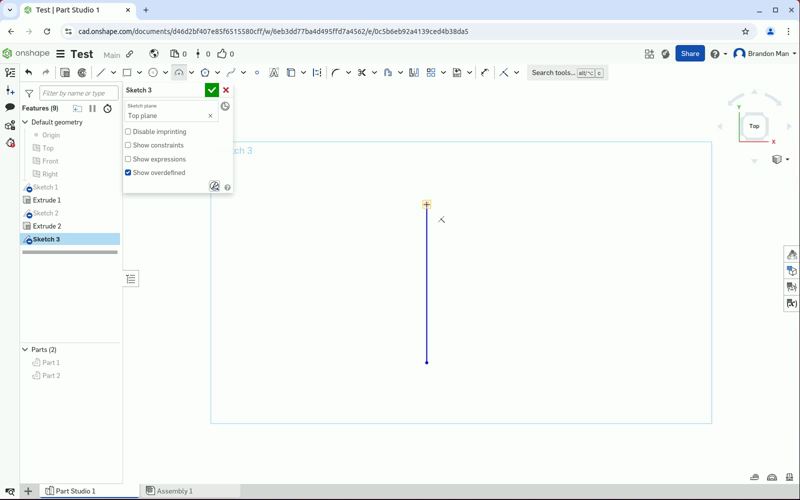
key_down(shift)
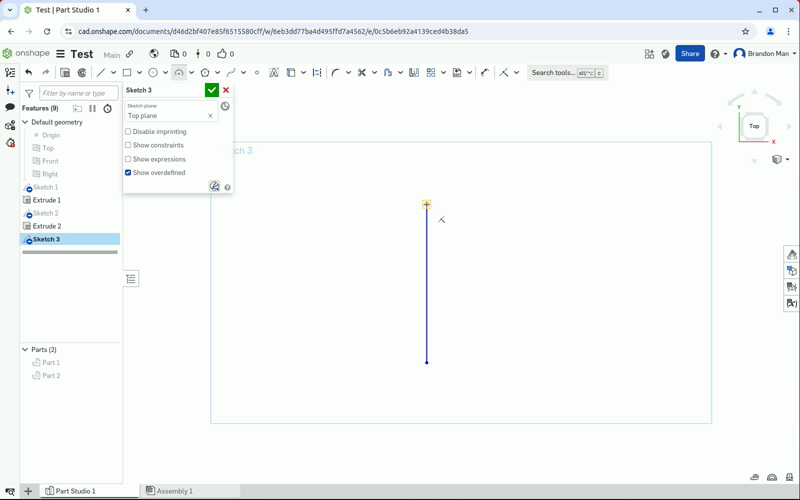
mouse_move(492, 204)
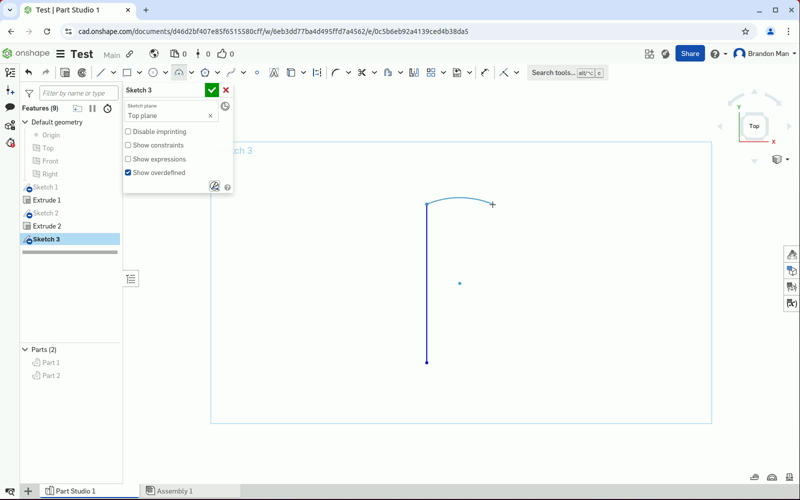
click(492, 204)
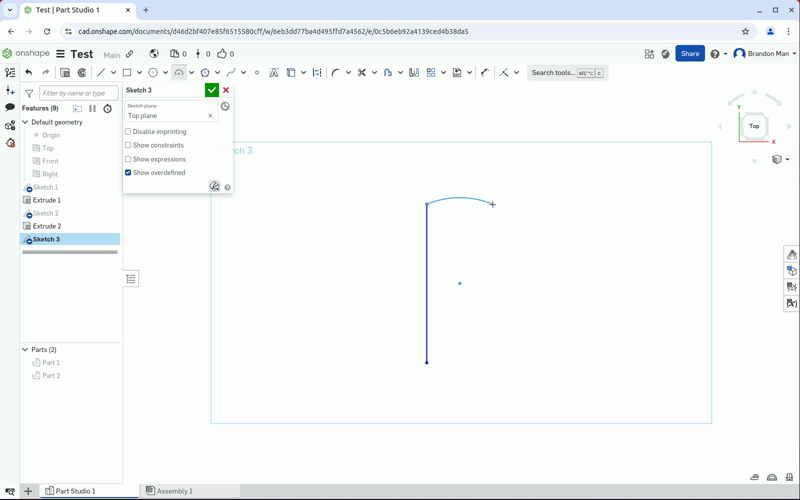
mouse_move(459, 171)
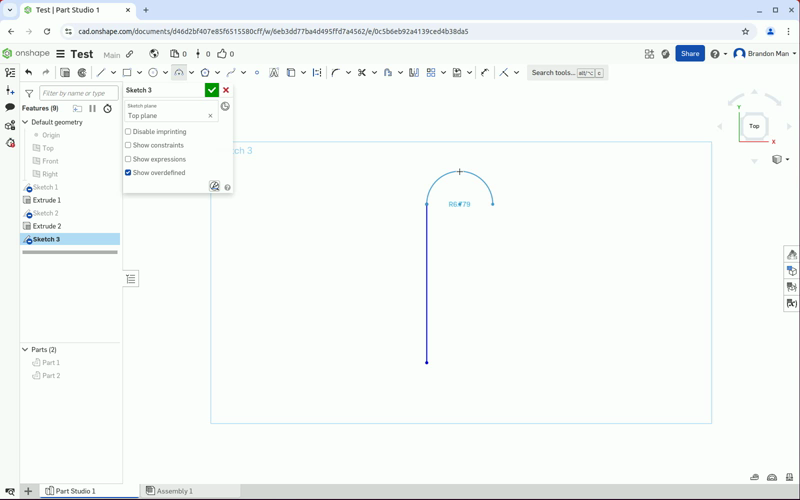
click(459, 171)
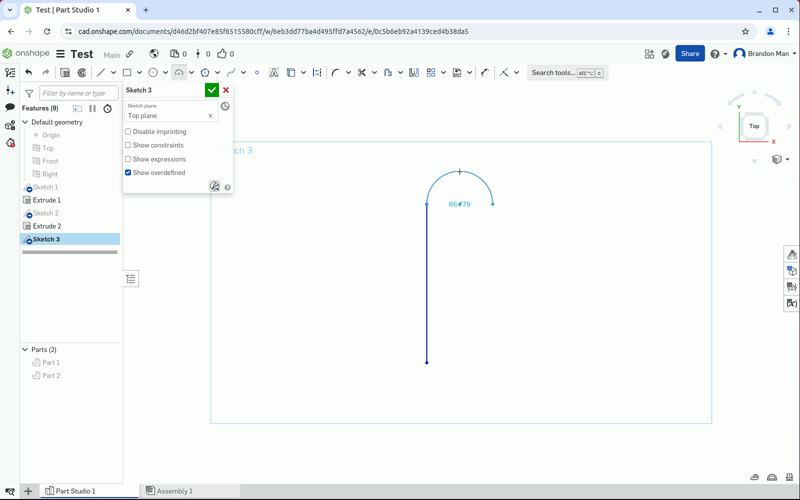
key_up(shift)
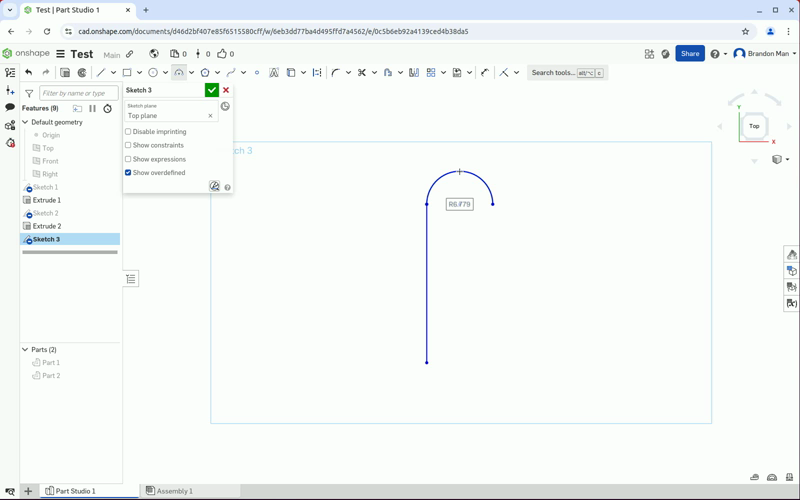
key(esc)
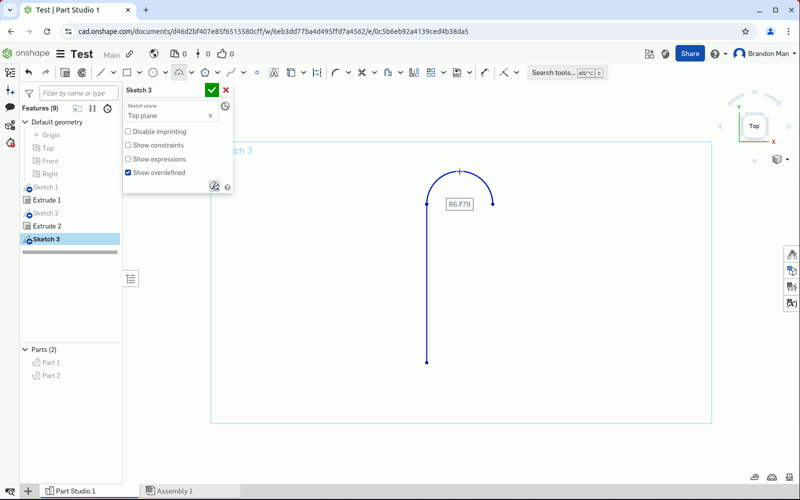
key(l)
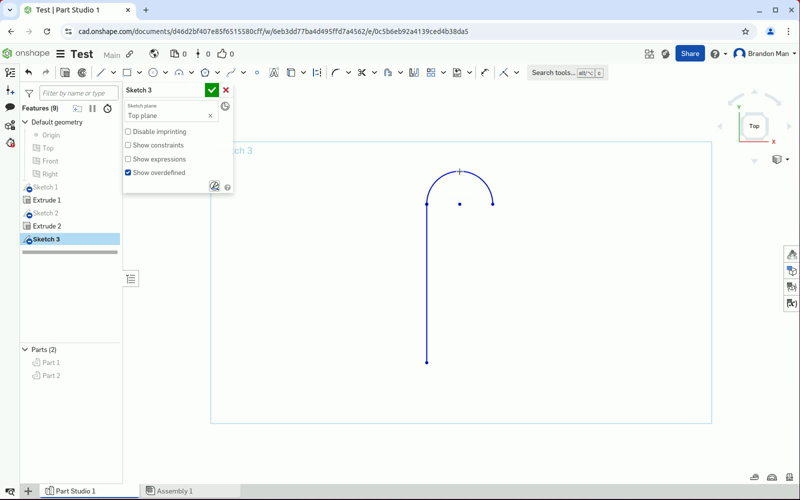
mouse_move(492, 204)
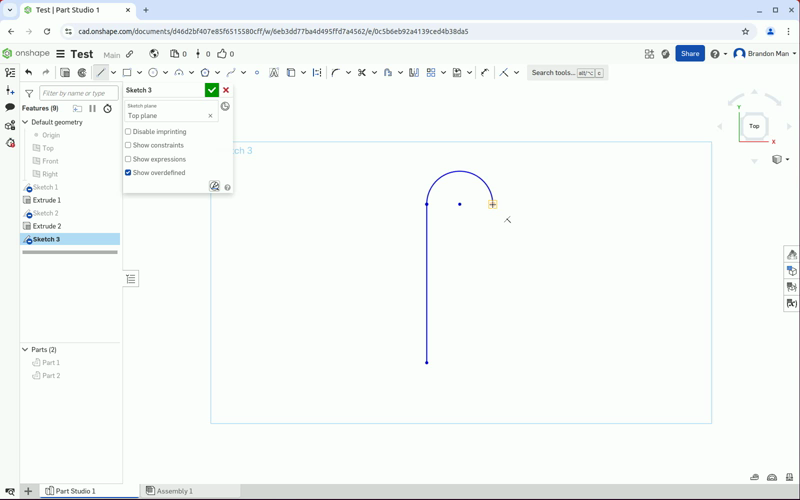
click(492, 204)
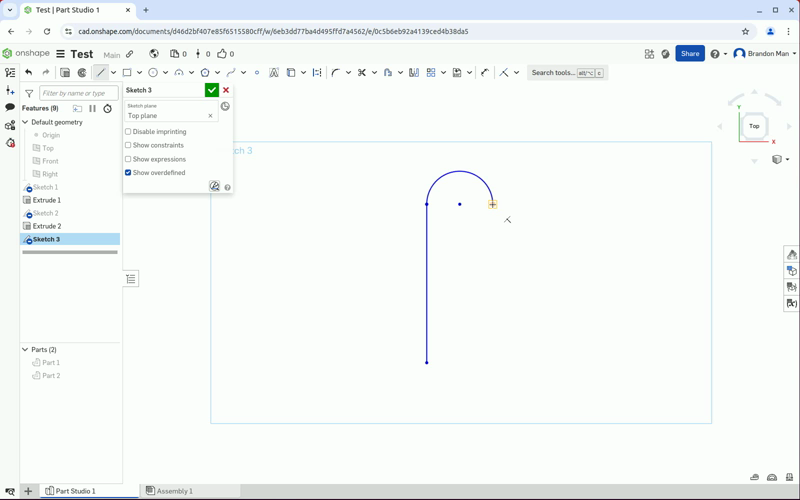
key_down(shift)
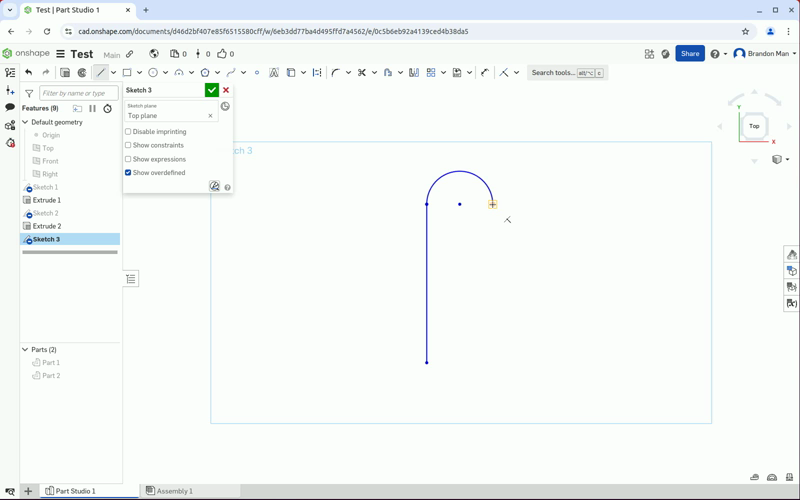
mouse_move(492, 362)
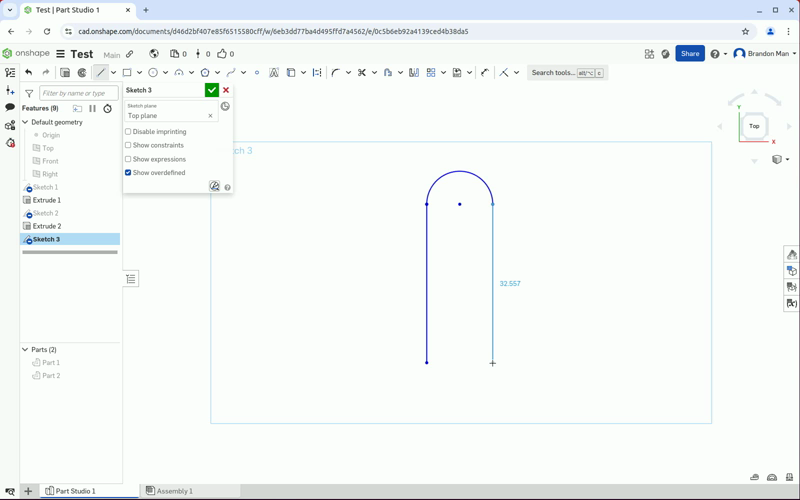
click(492, 362)
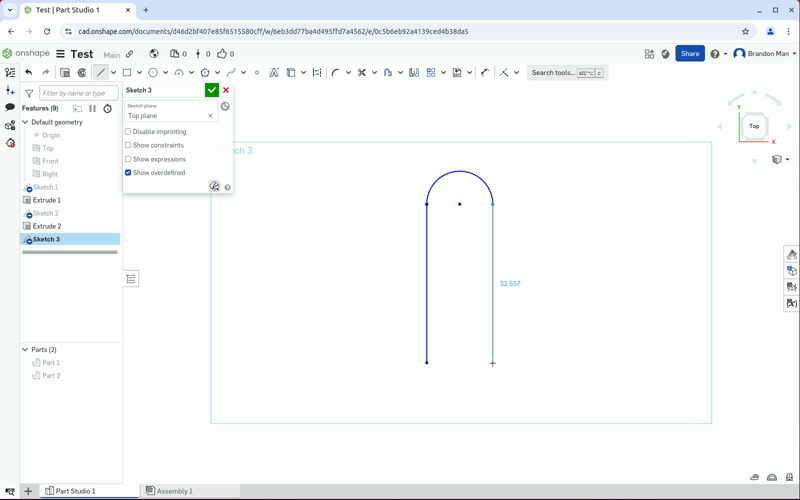
key_up(shift)
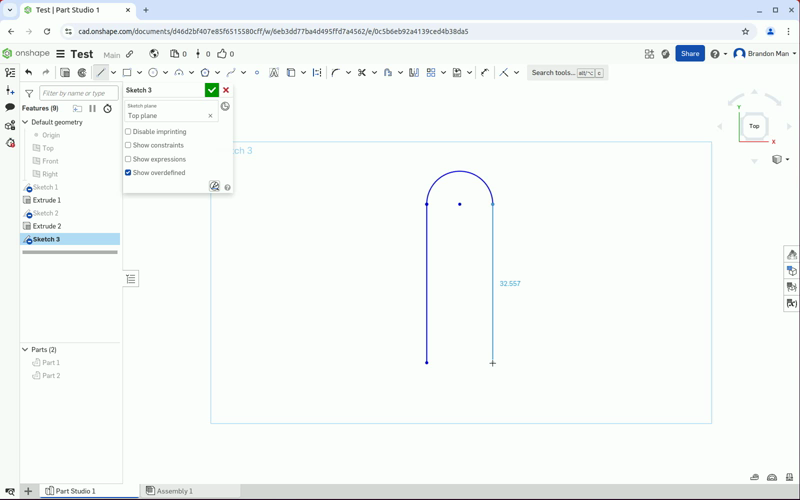
key(esc)
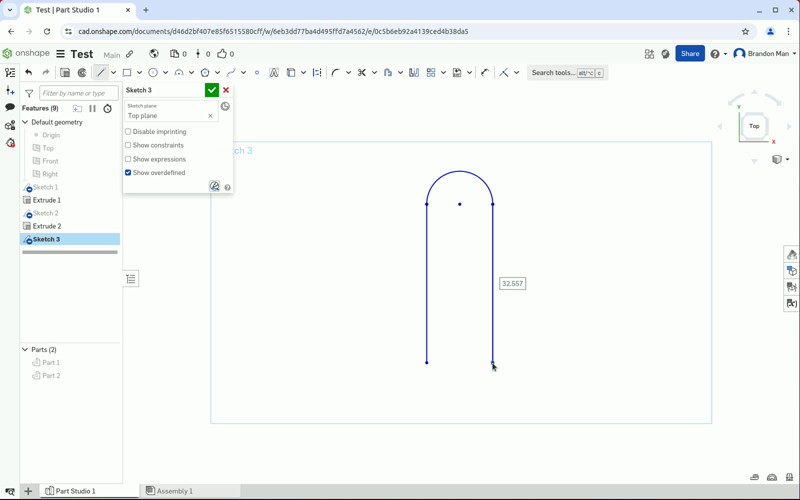
key(a)
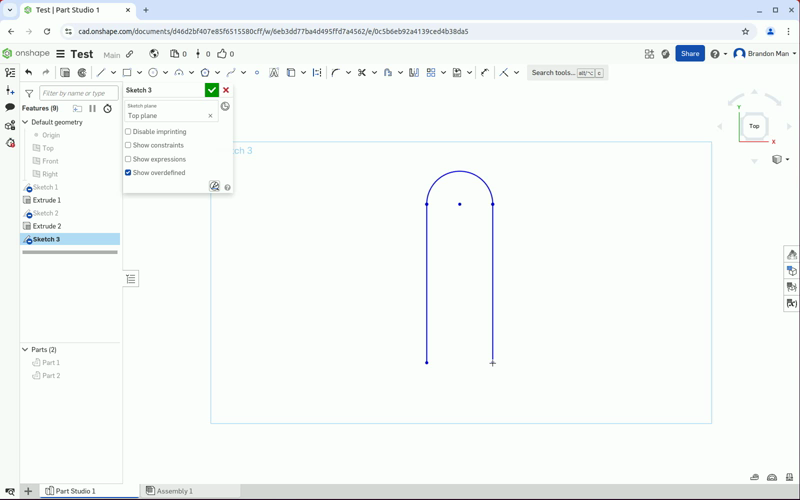
mouse_move(492, 362)
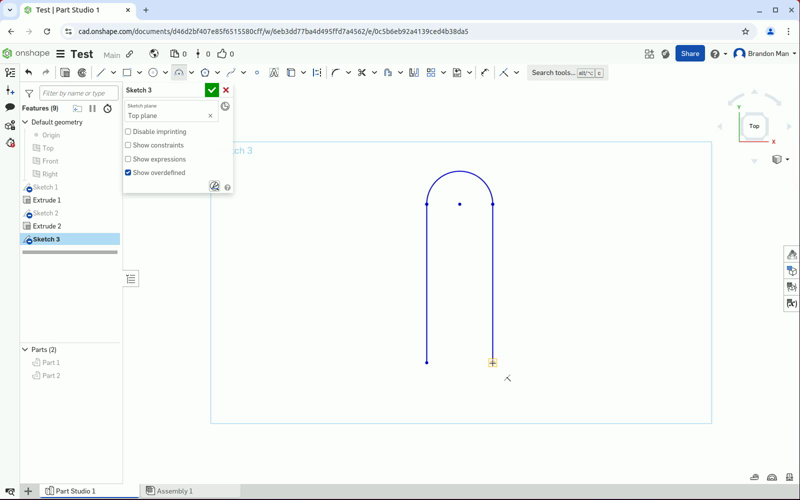
click(492, 362)
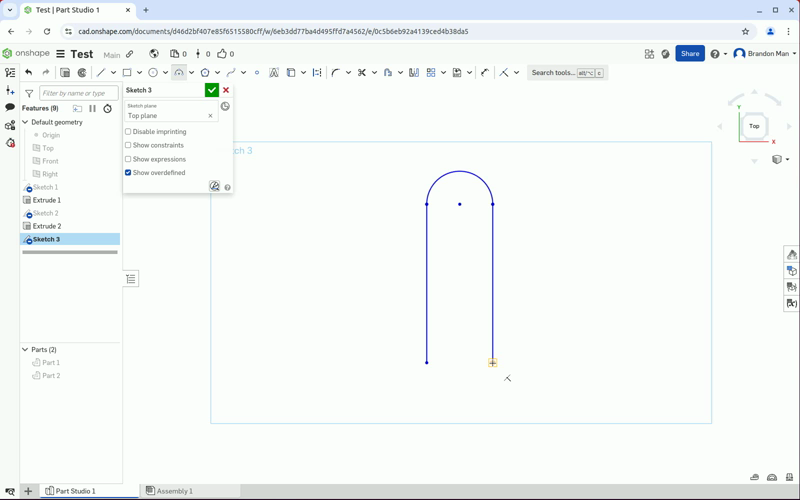
key_down(shift)
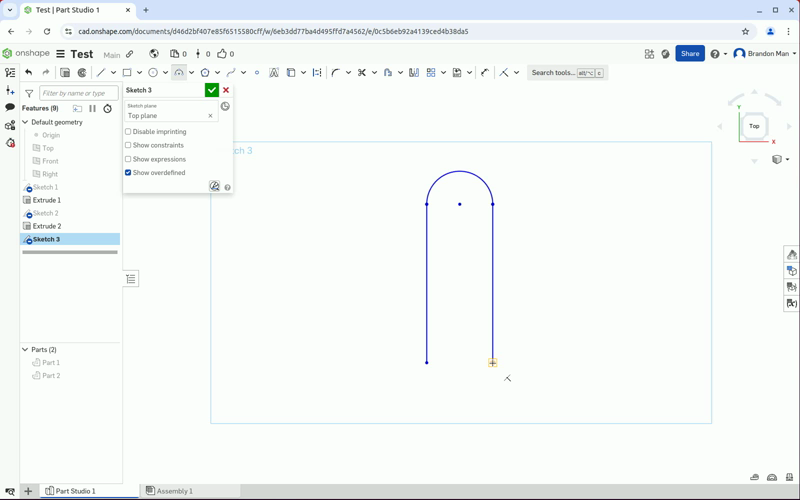
mouse_move(426, 362)
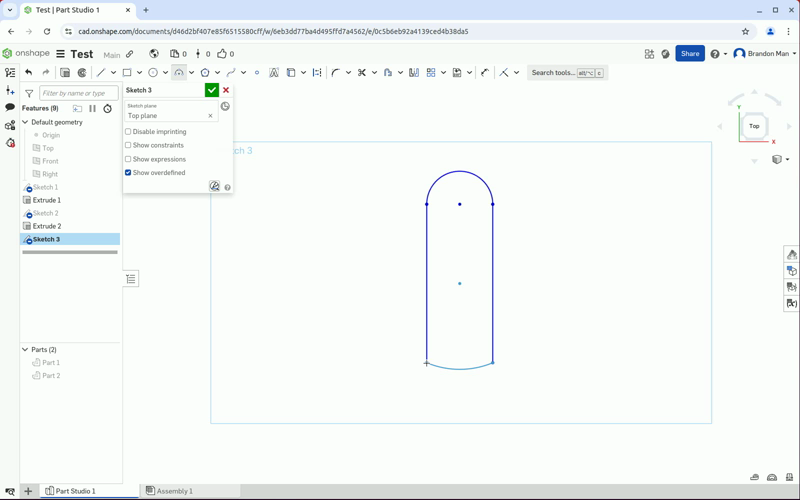
click(426, 362)
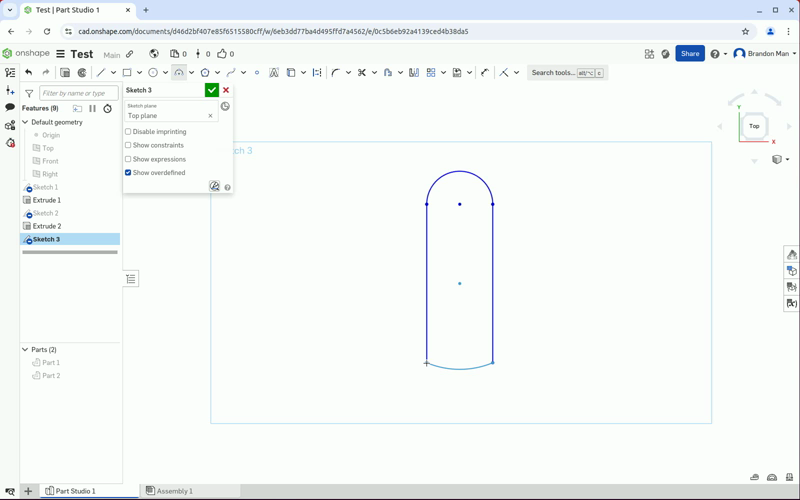
mouse_move(459, 395)
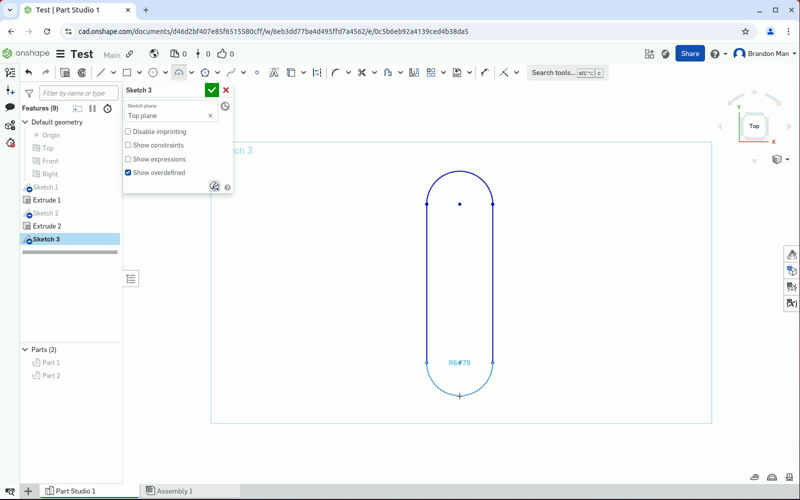
click(459, 395)
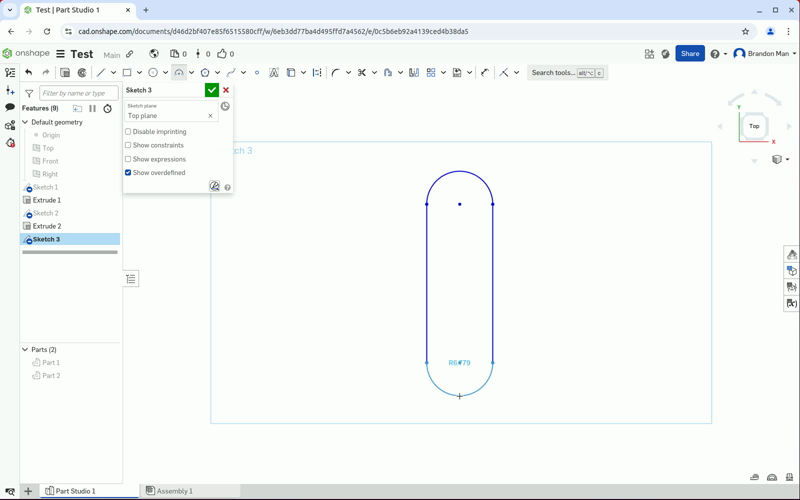
key_up(shift)
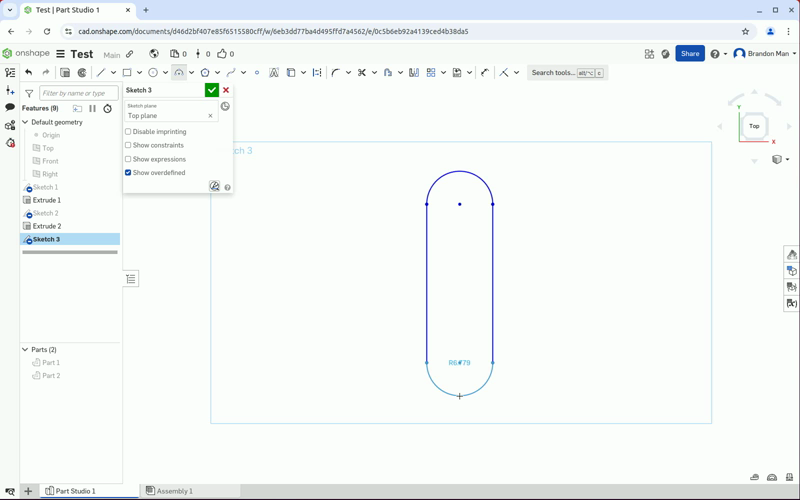
key(esc)
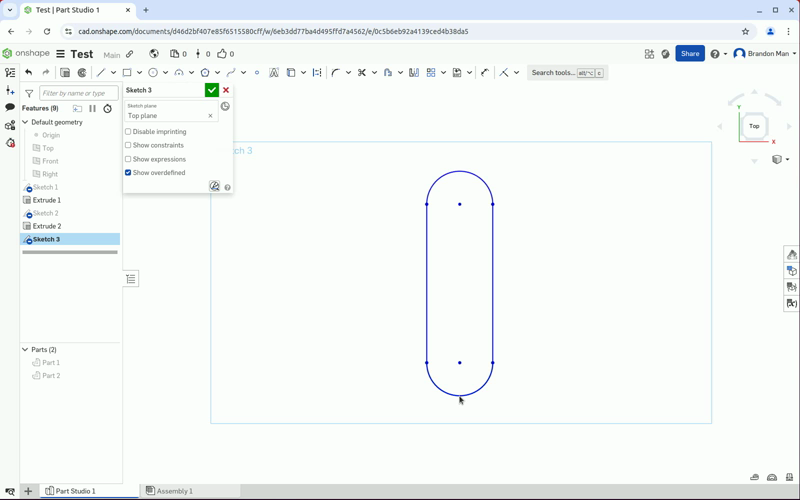
key(l)
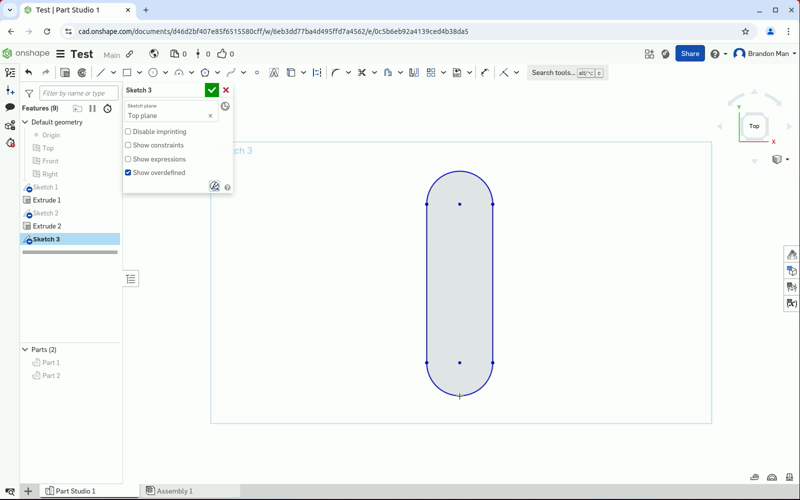
mouse_move(426, 362)
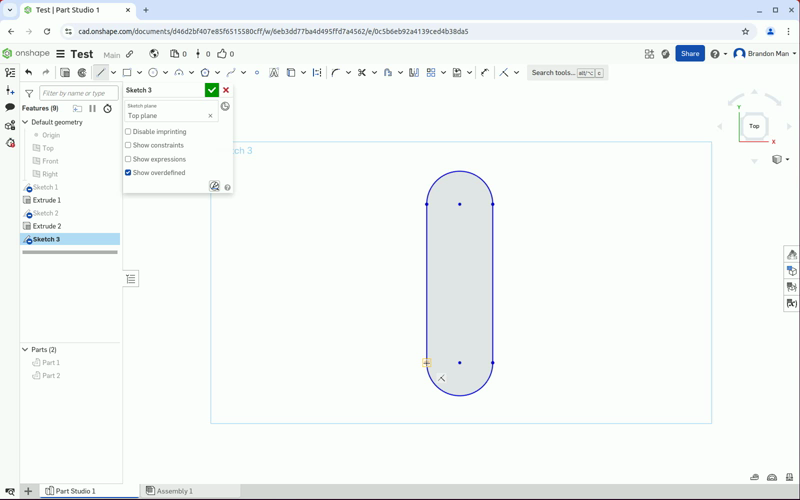
click(426, 362)
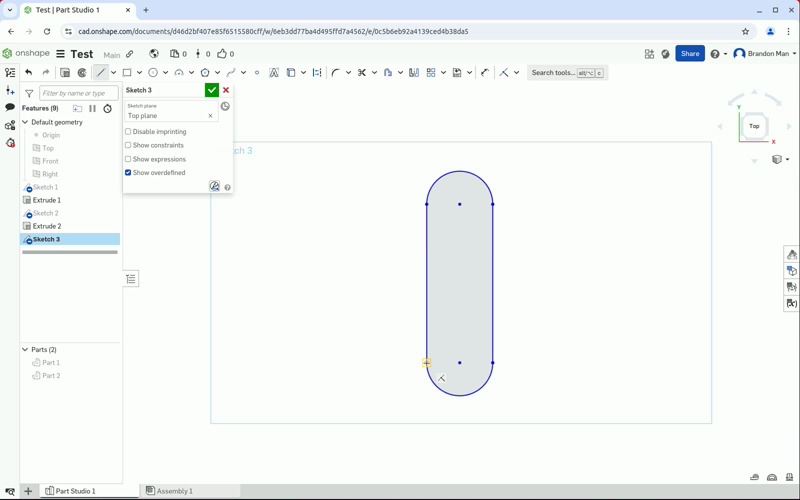
key(esc)
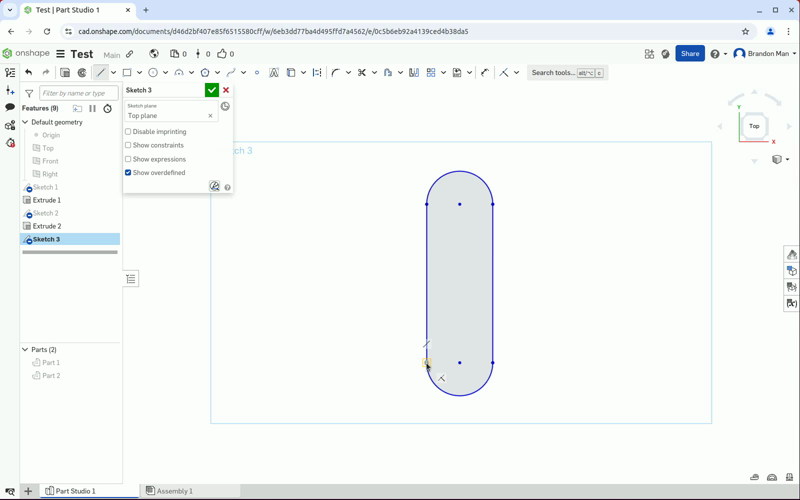
key(l)
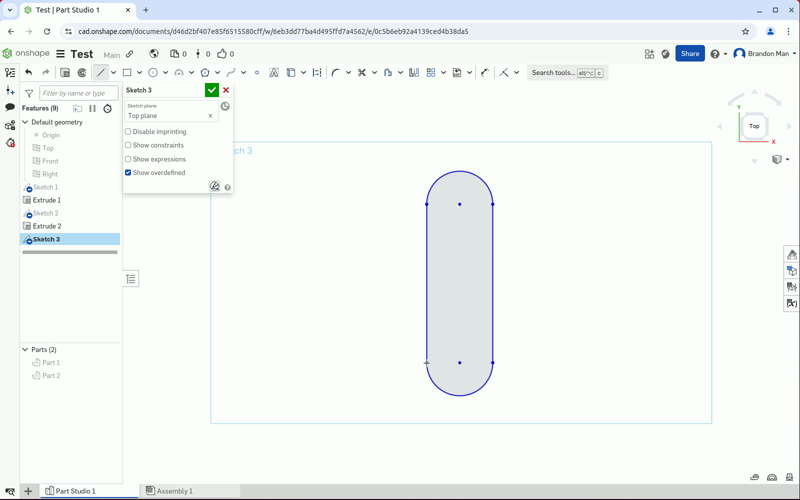
key_down(shift)
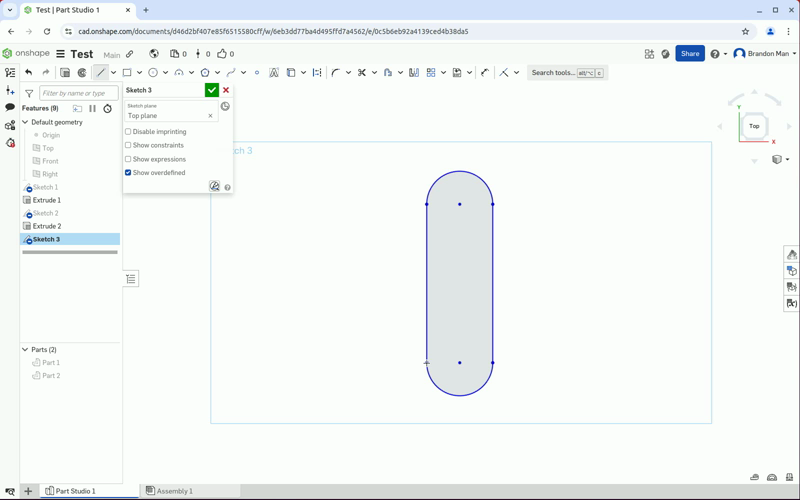
mouse_move(440, 324)
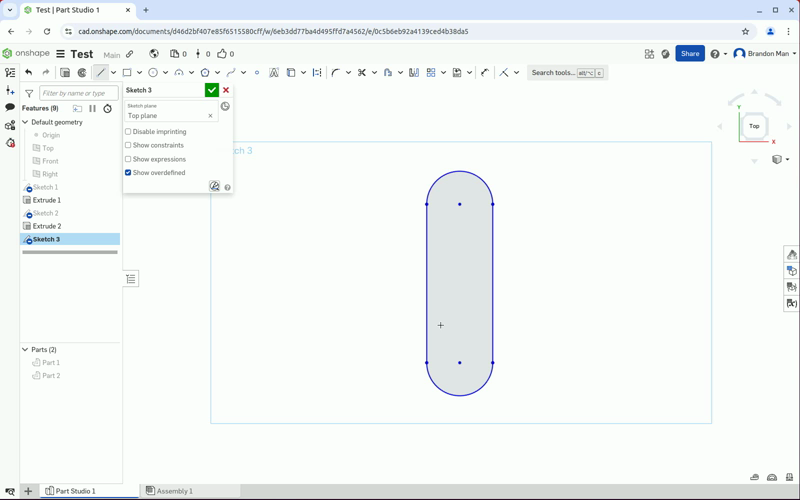
click(440, 324)
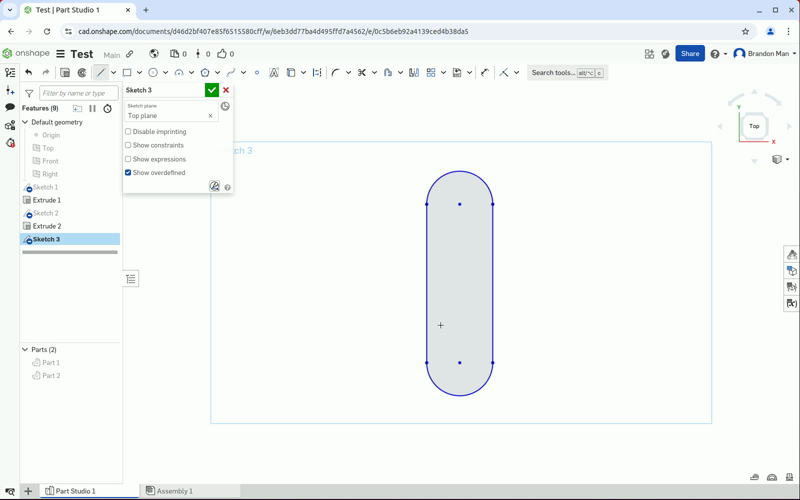
key_up(shift)
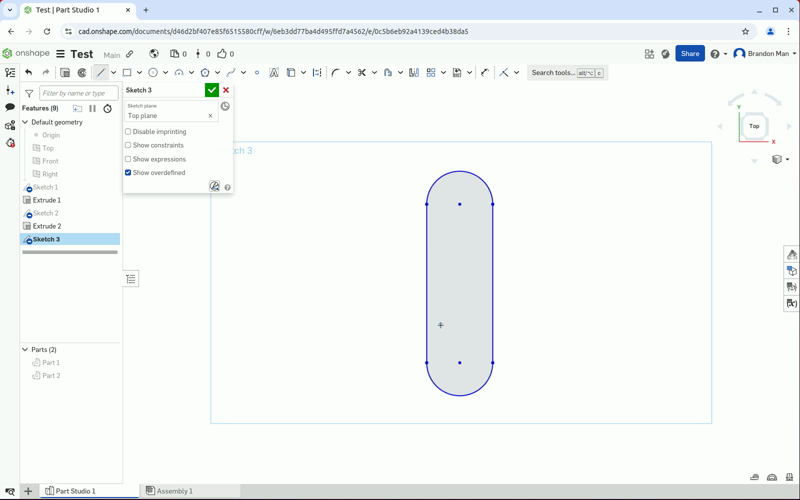
key_down(shift)
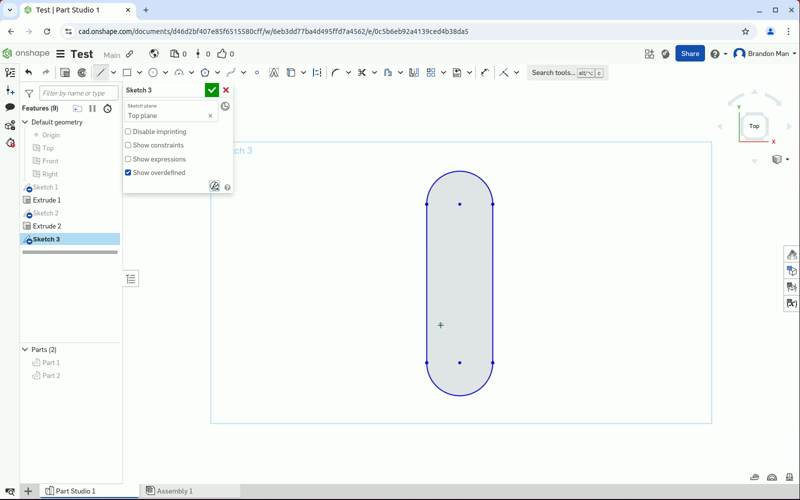
mouse_move(470, 324)
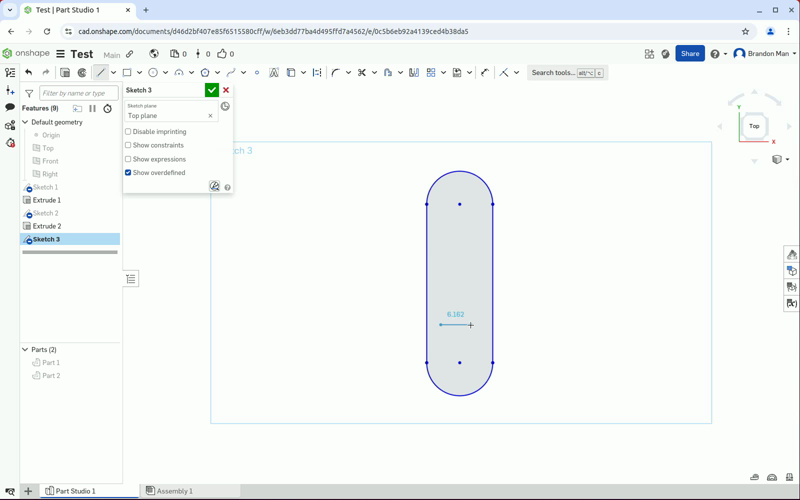
mouse_move(478, 324)
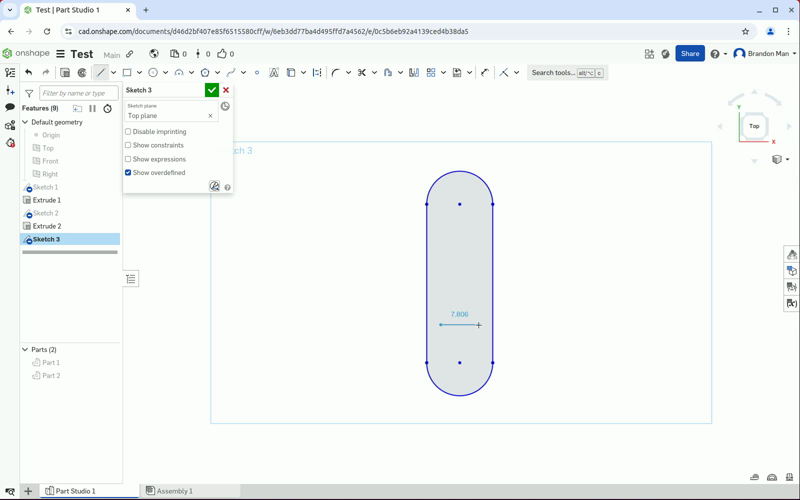
click(478, 324)
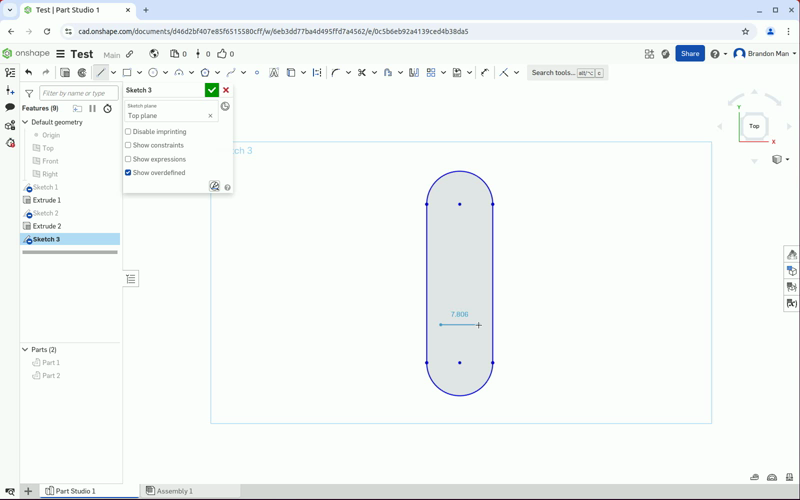
key_up(shift)
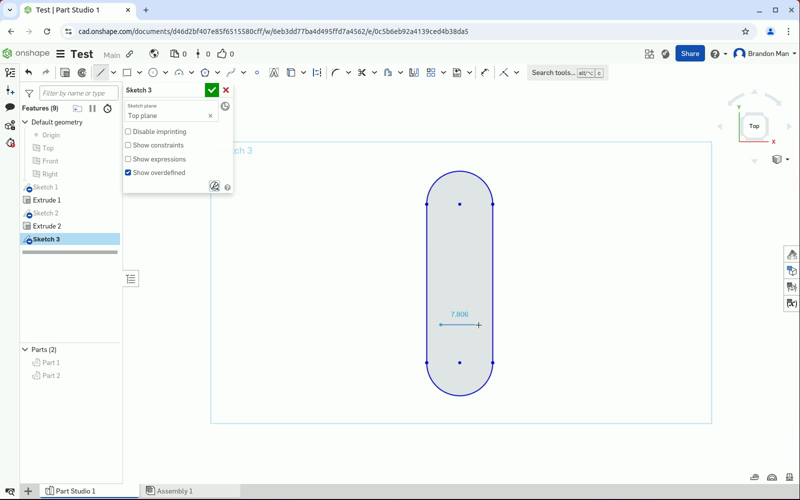
key_down(shift)
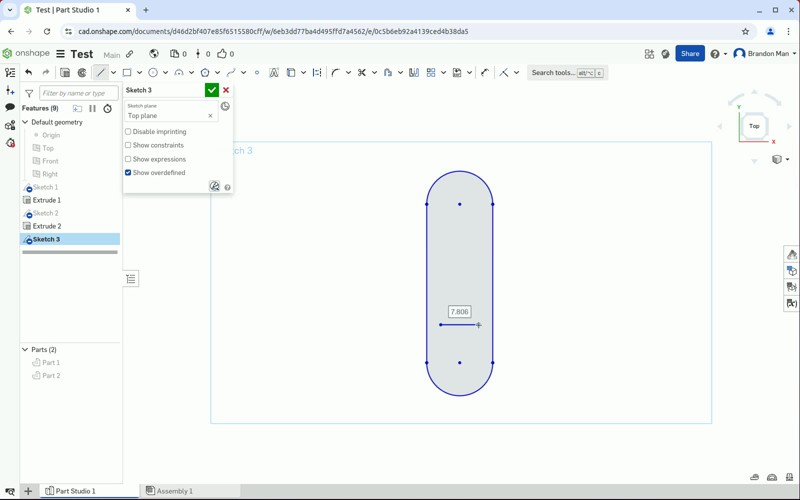
mouse_move(508, 324)
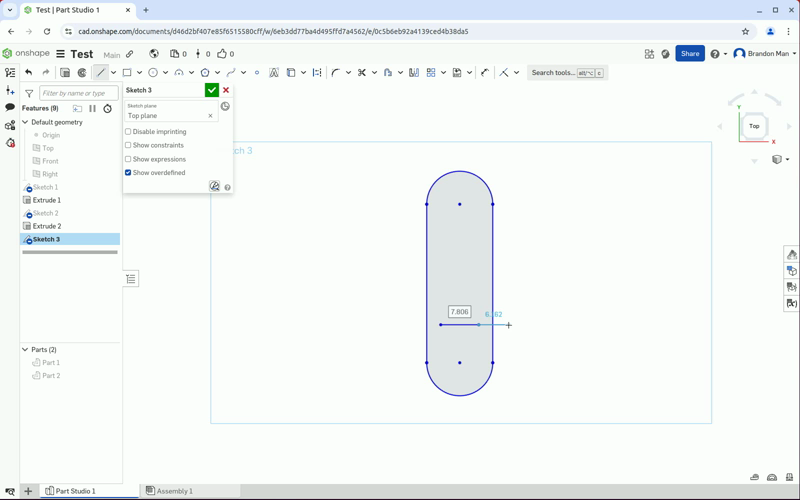
mouse_move(478, 298)
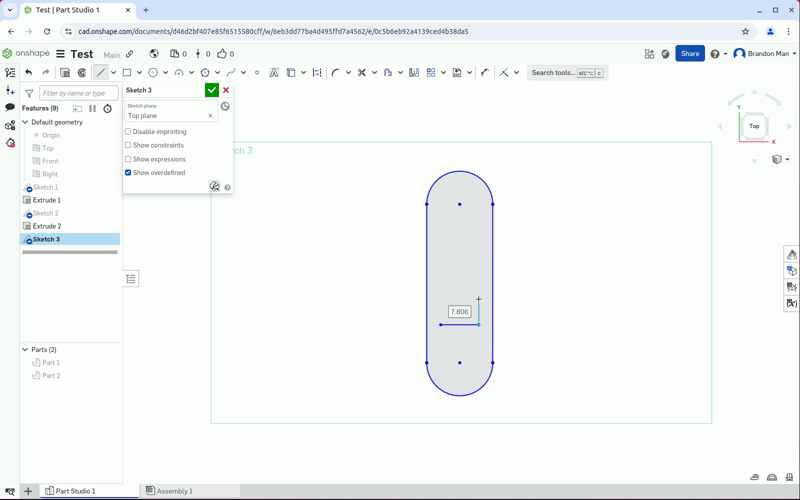
click(478, 298)
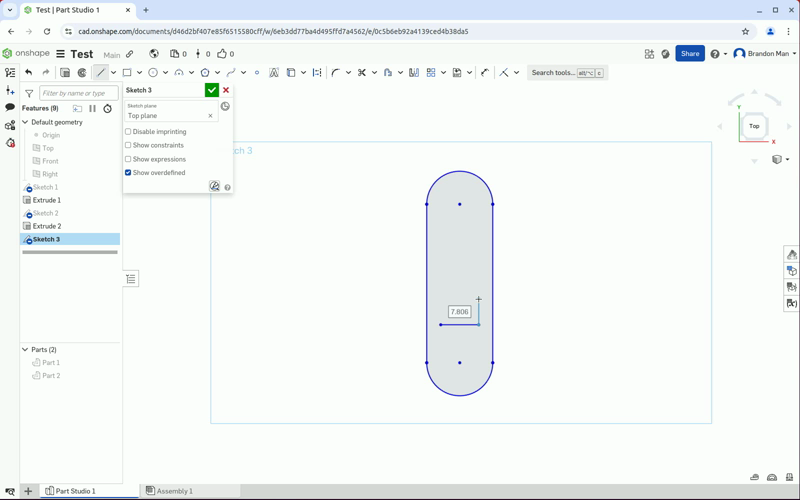
key_up(shift)
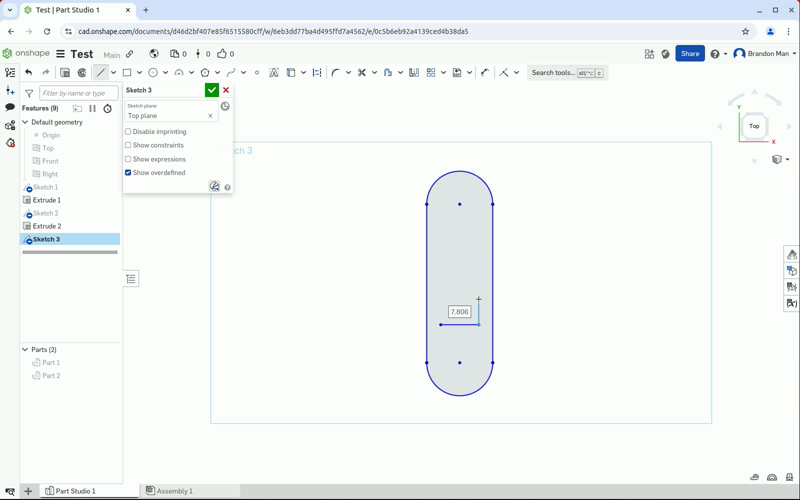
key_down(shift)
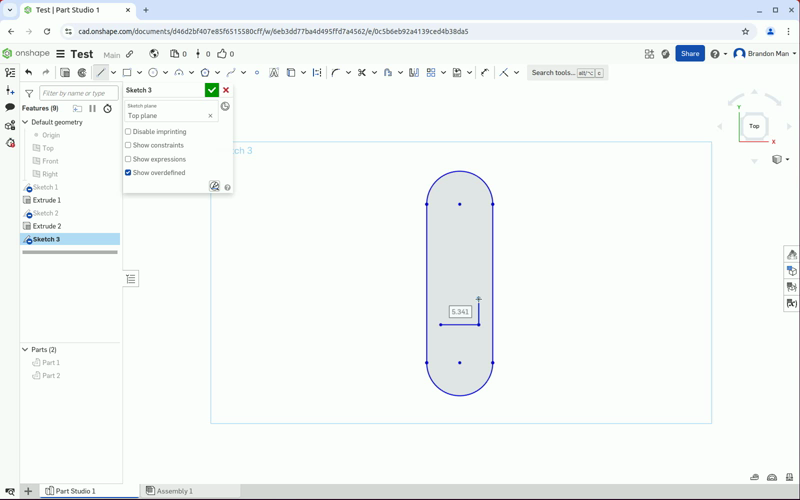
mouse_move(508, 298)
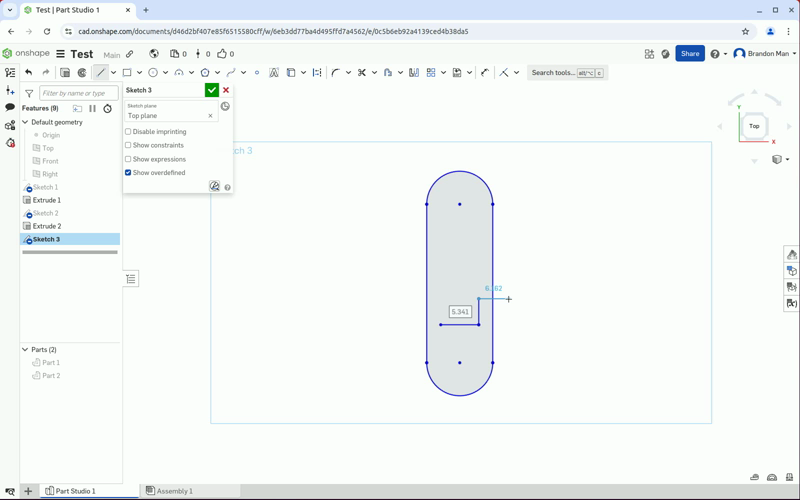
mouse_move(478, 270)
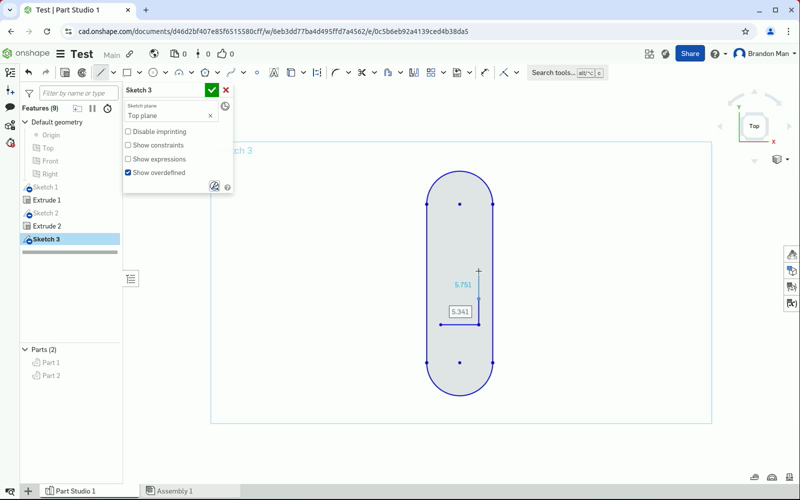
click(478, 270)
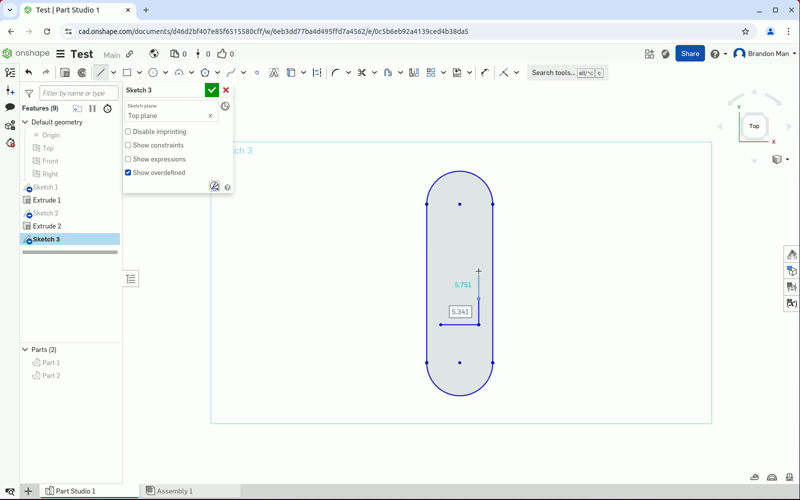
key_up(shift)
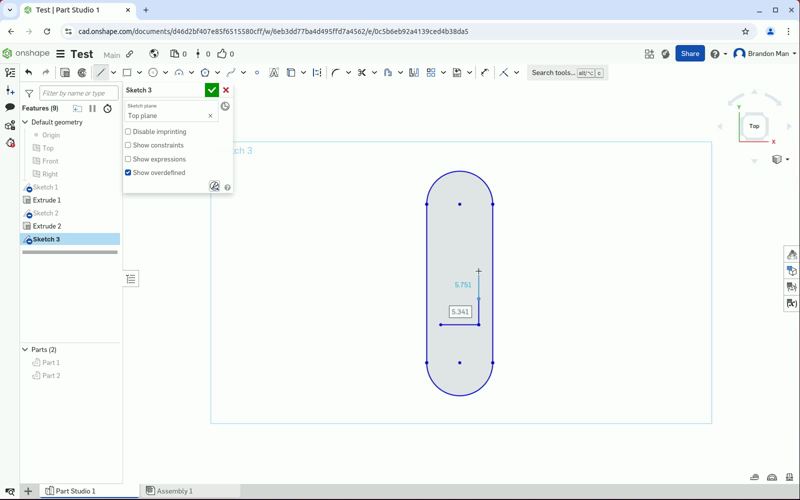
key_down(shift)
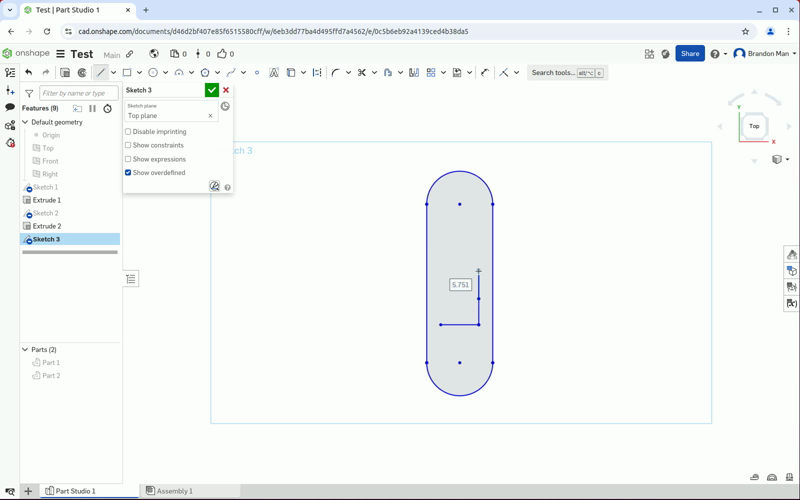
mouse_move(508, 270)
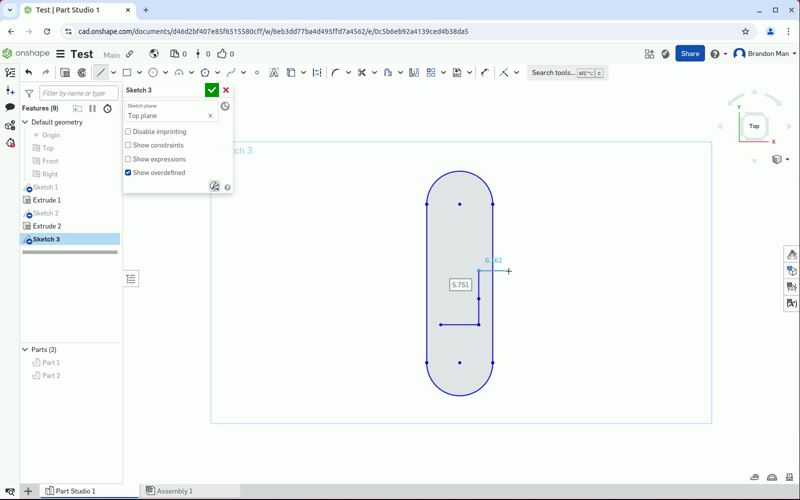
mouse_move(478, 244)
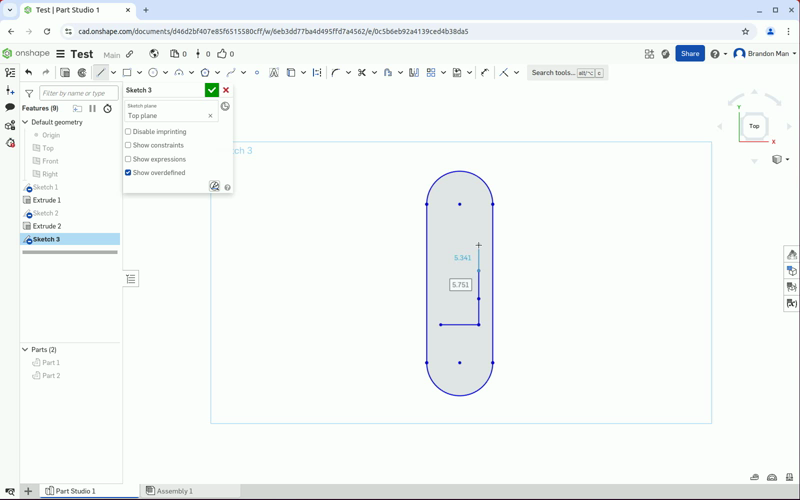
click(478, 244)
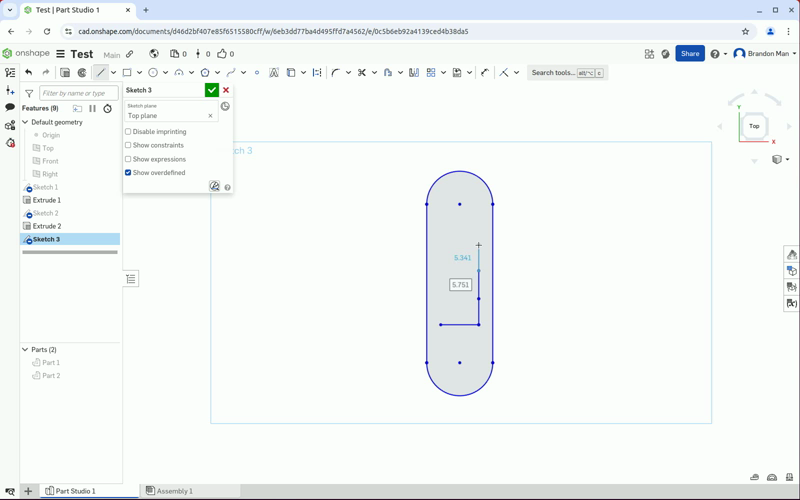
key_up(shift)
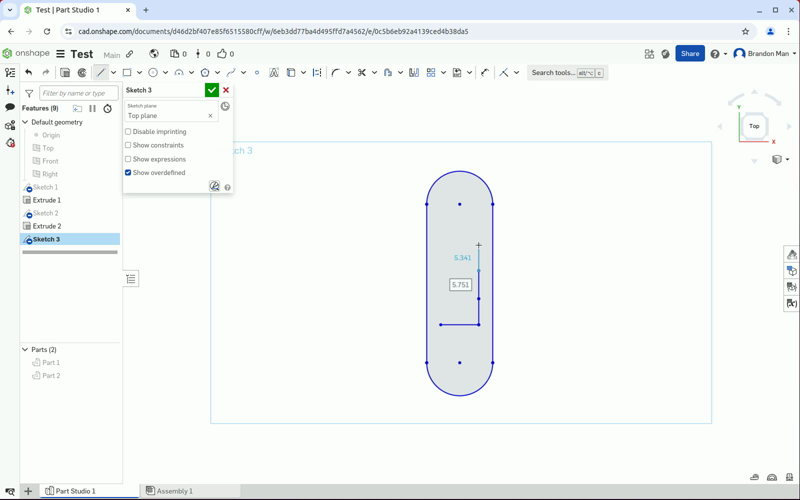
key_down(shift)
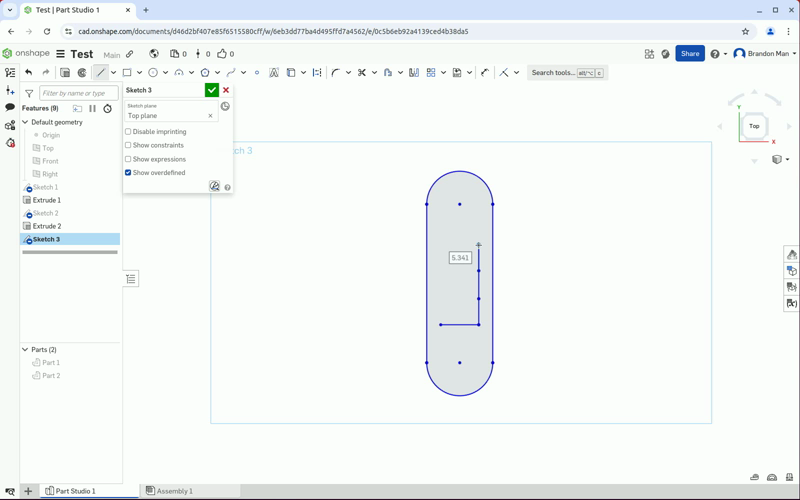
mouse_move(508, 244)
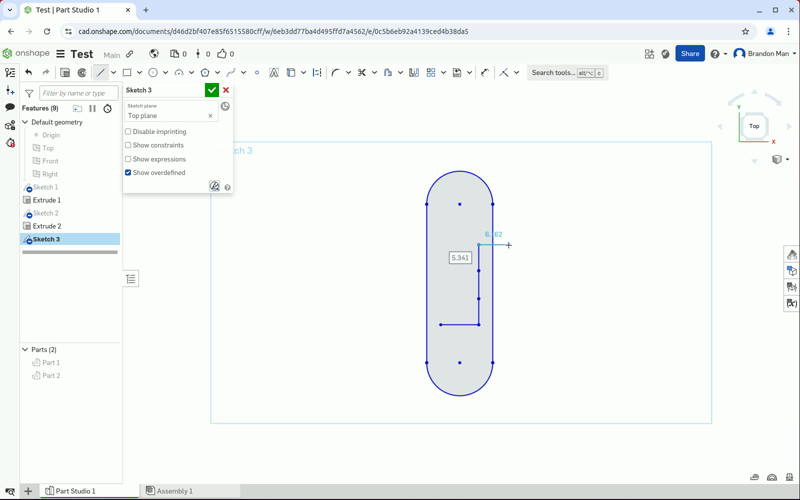
mouse_move(440, 244)
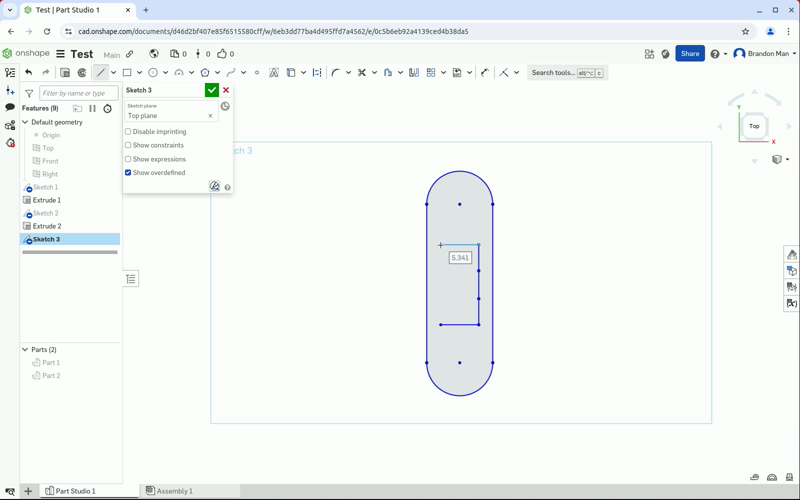
click(440, 244)
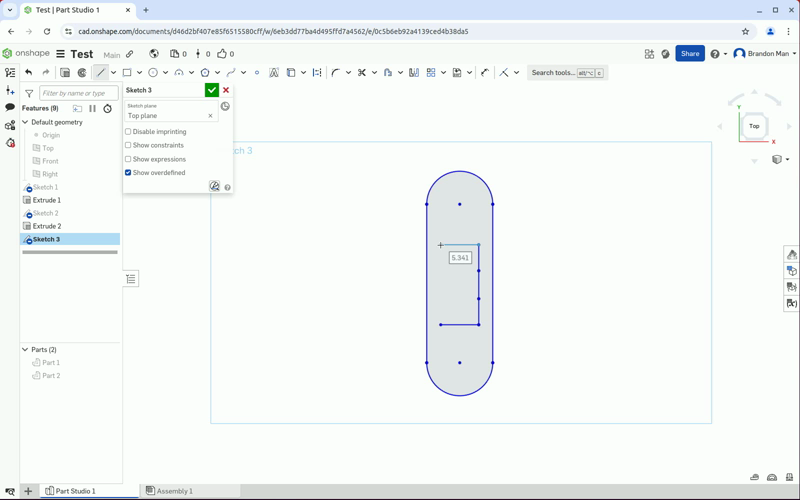
key_up(shift)
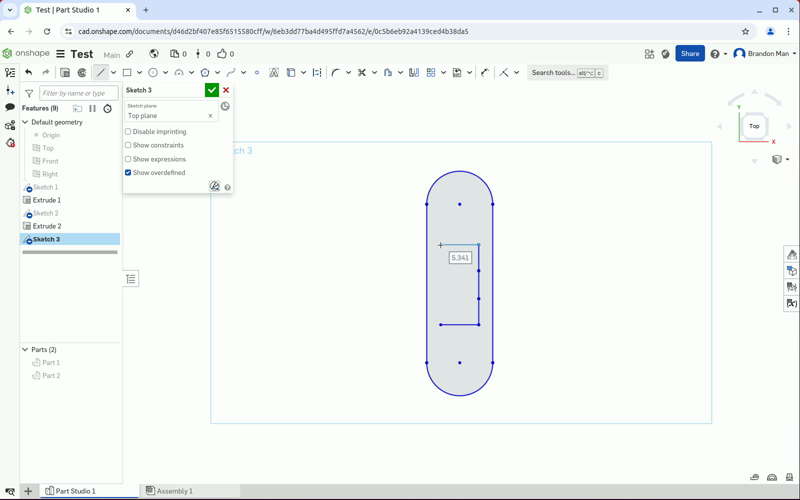
key_down(shift)
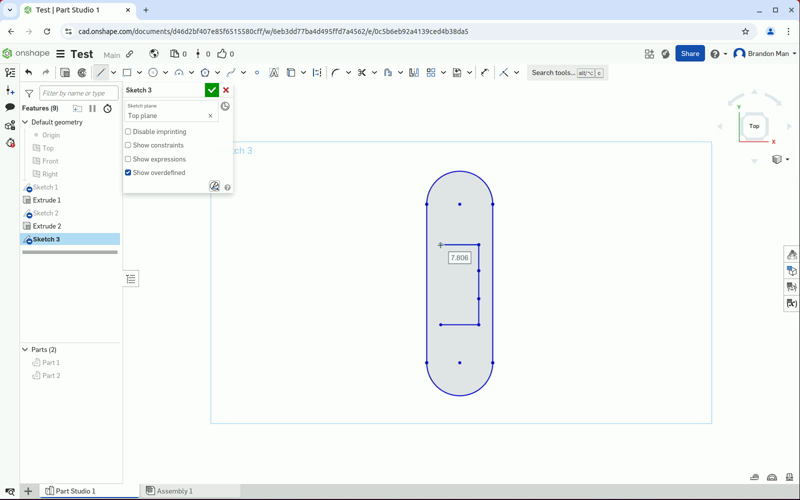
mouse_move(470, 244)
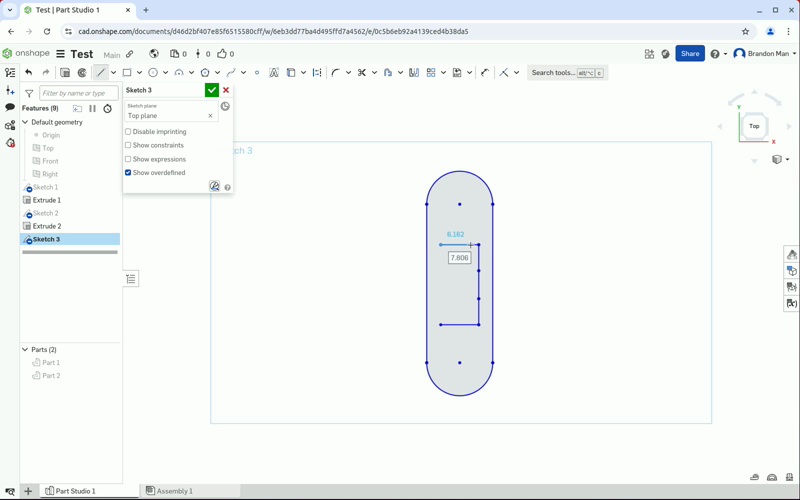
mouse_move(440, 270)
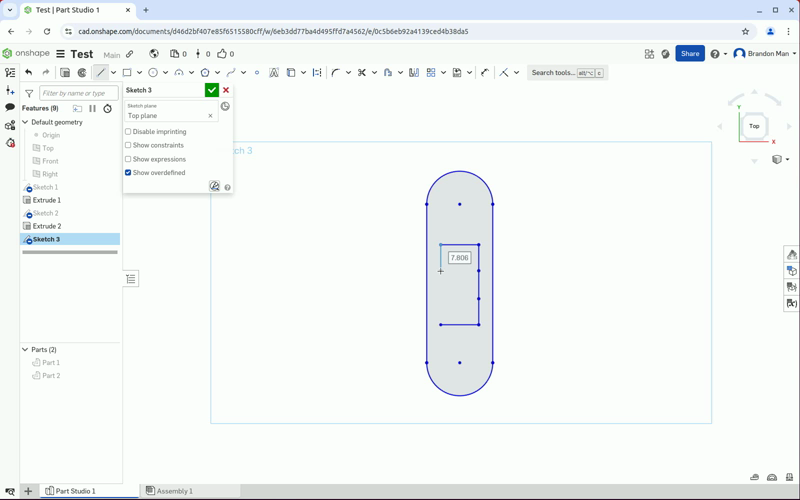
click(440, 270)
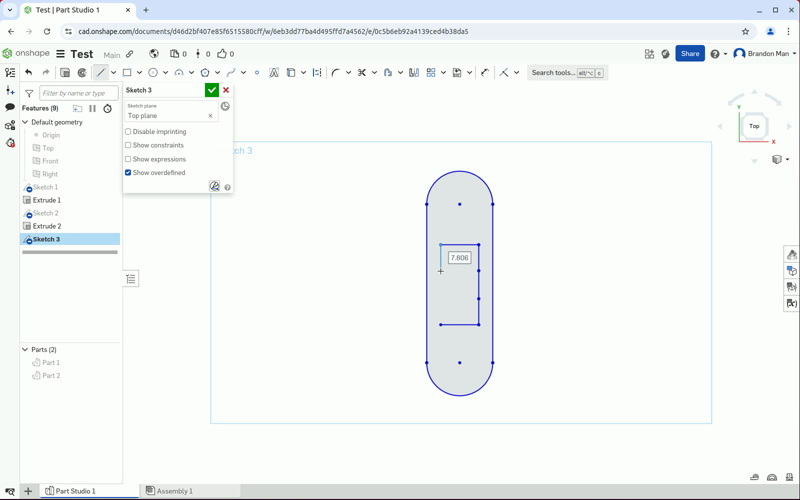
key_up(shift)
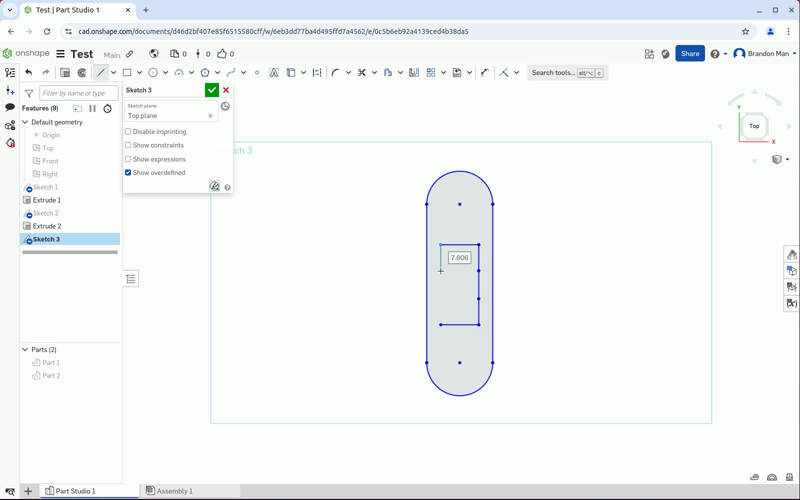
key_down(shift)
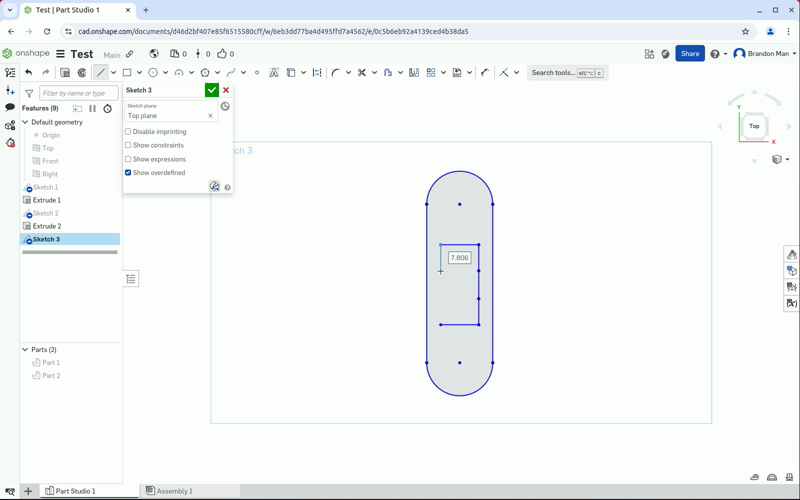
mouse_move(470, 270)
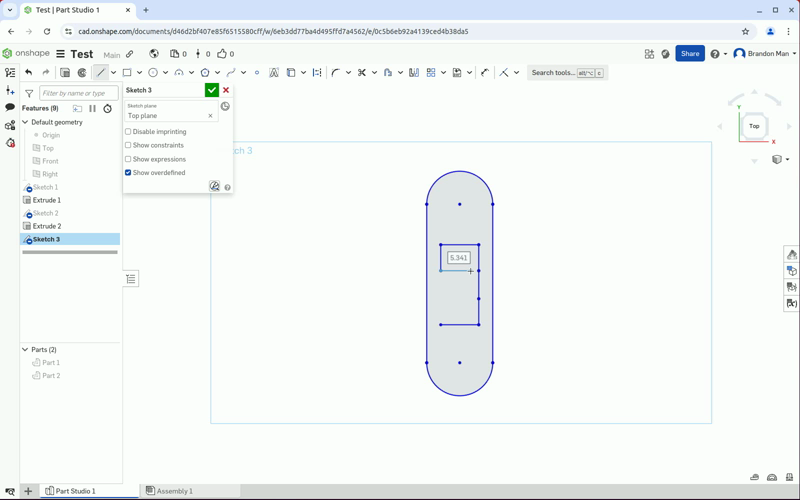
mouse_move(440, 298)
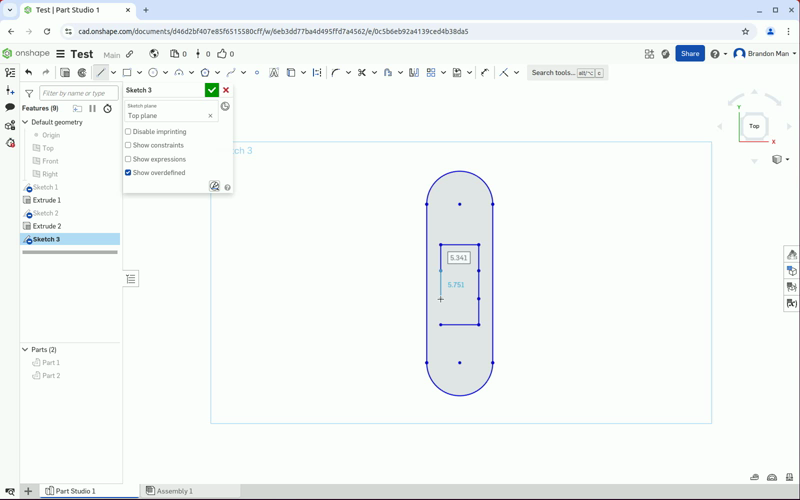
click(440, 298)
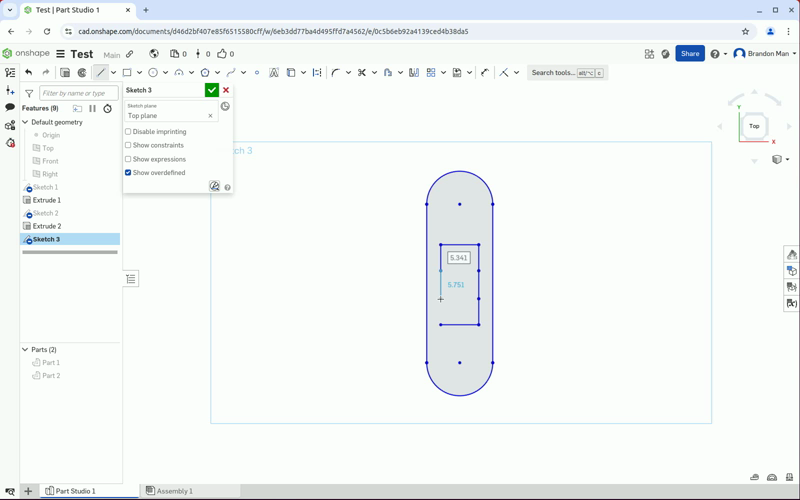
key_up(shift)
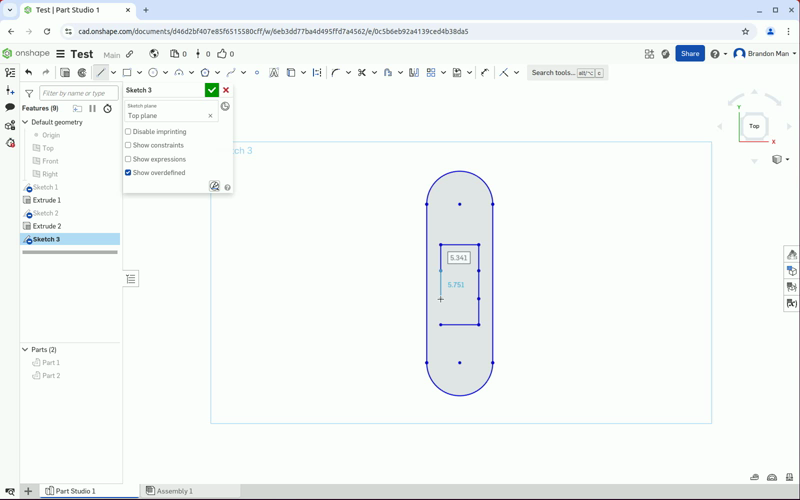
mouse_move(470, 298)
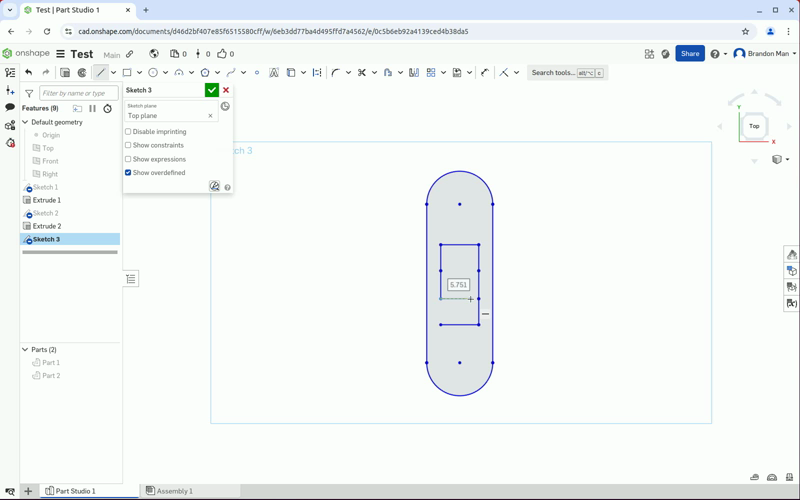
key_down(shift)
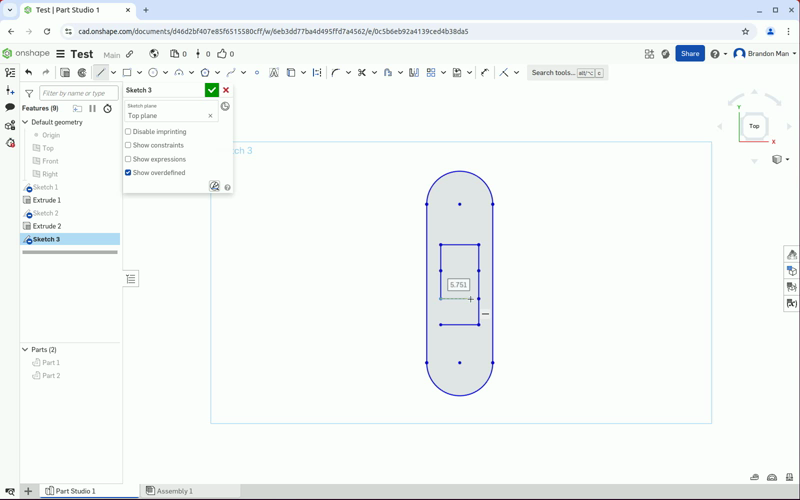
mouse_move(440, 324)
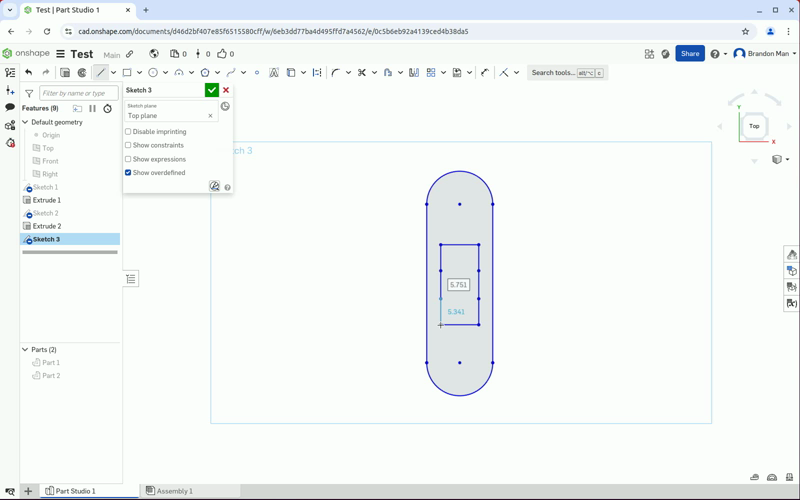
key_up(shift)
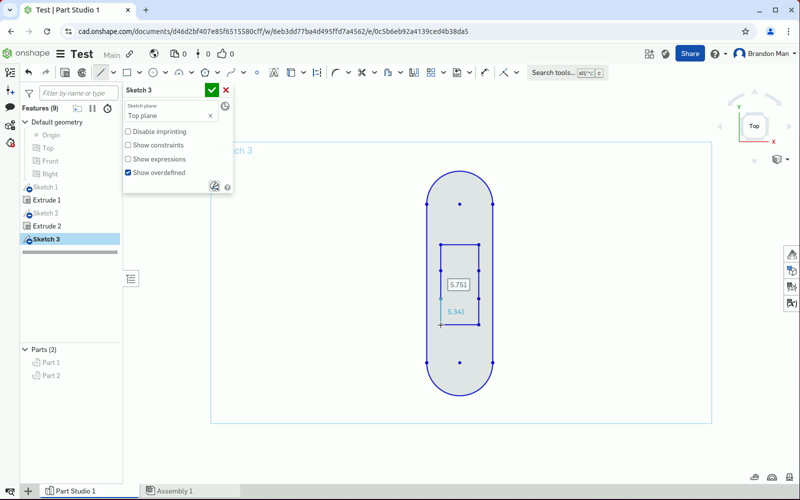
click(440, 324)
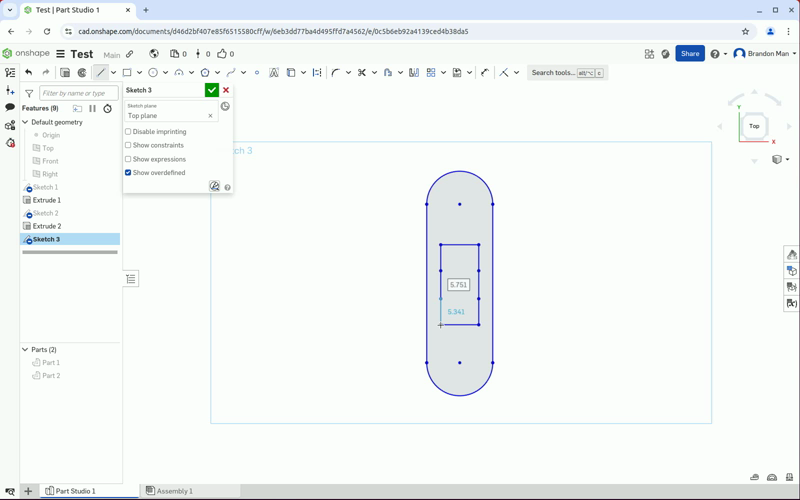
key(esc)
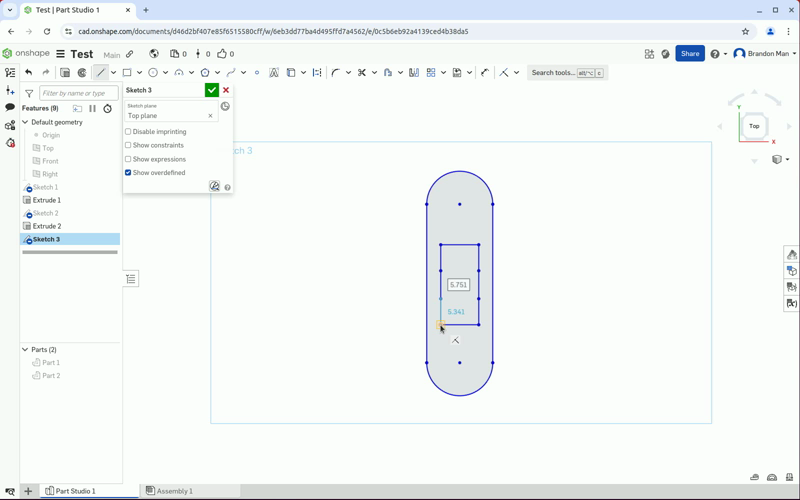
key(c)
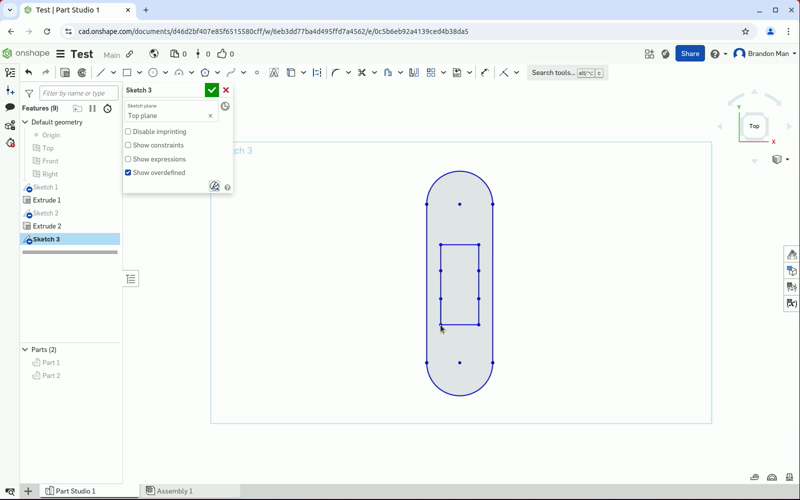
key_down(shift)
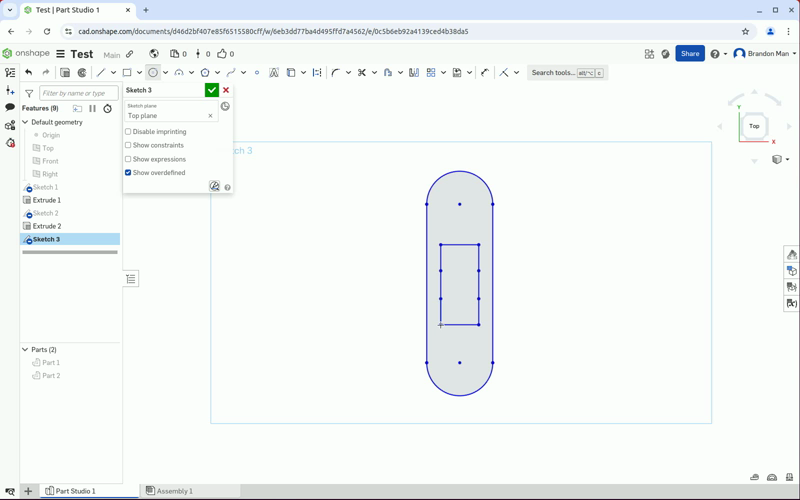
mouse_move(460, 204)
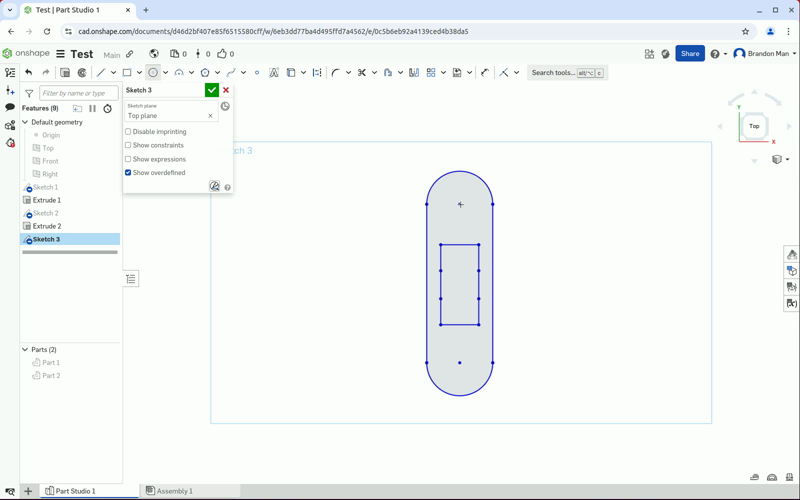
scroll(6)
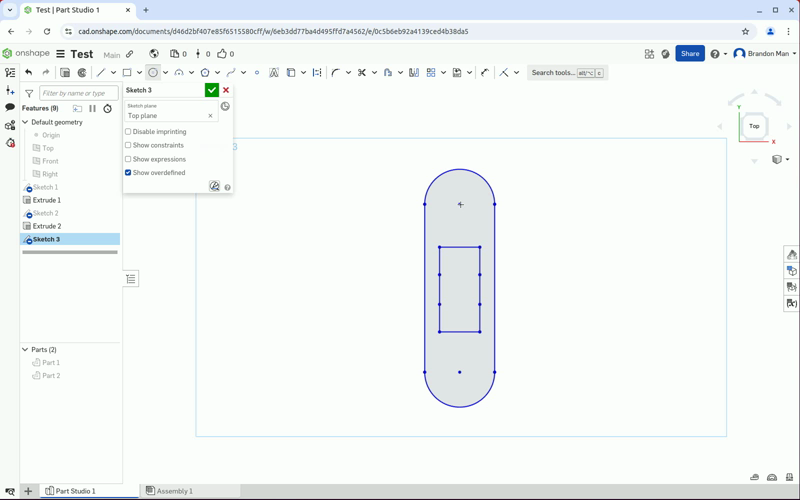
scroll(6)
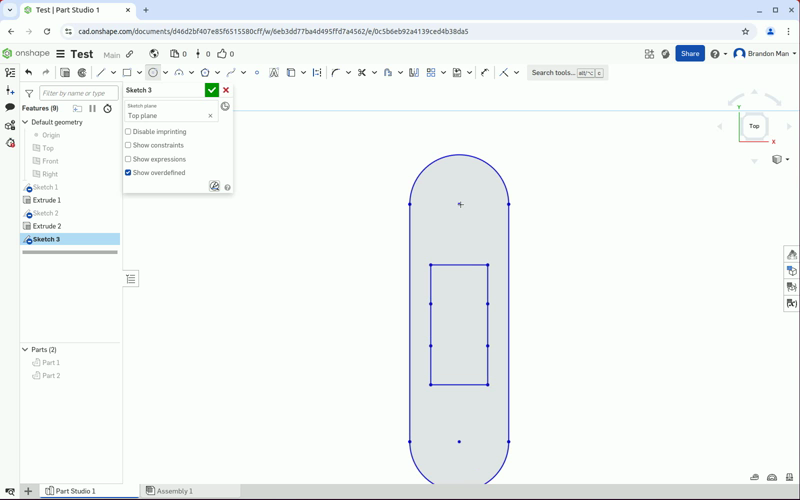
scroll(6)
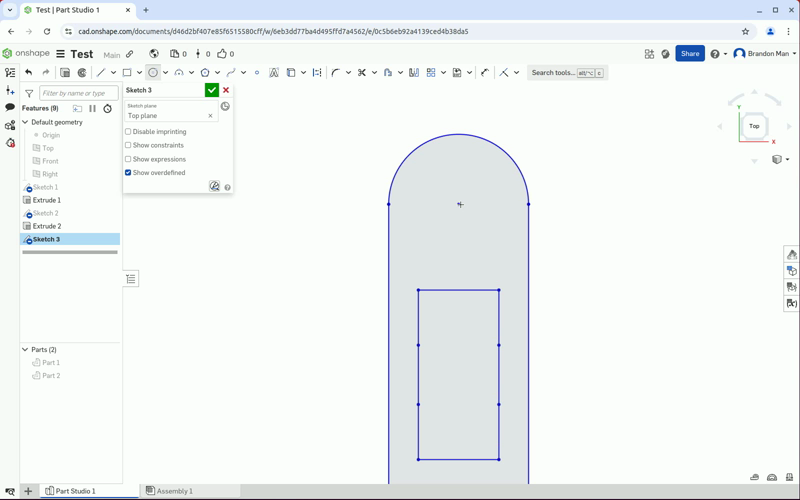
scroll(6)
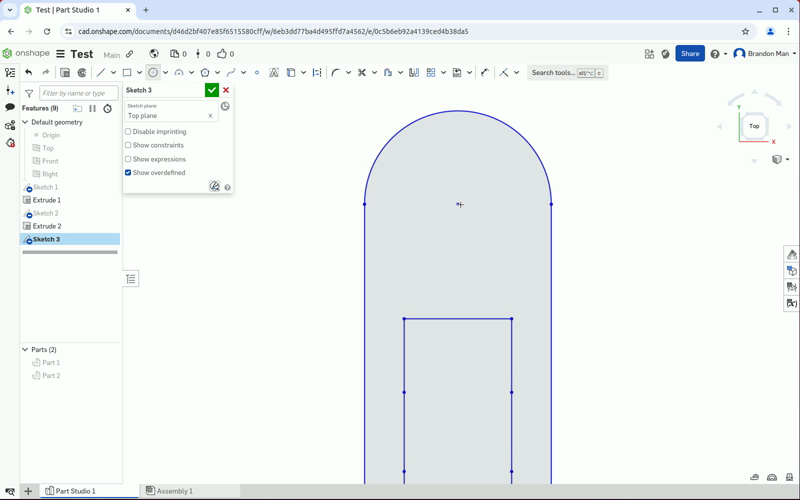
scroll(6)
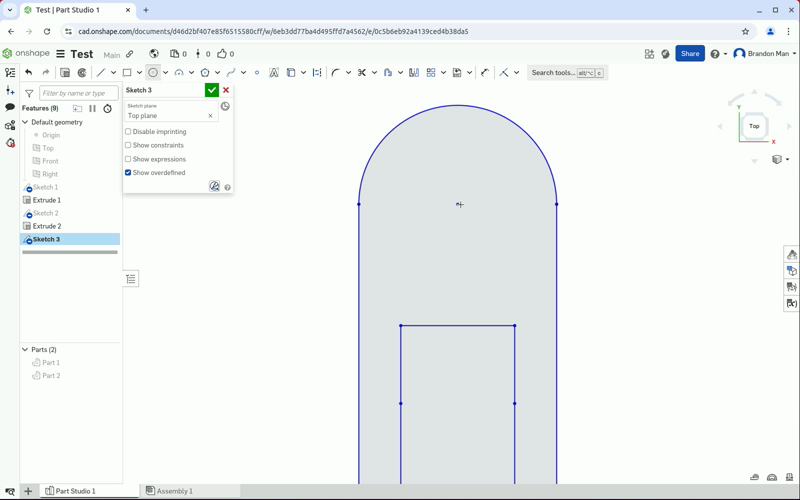
scroll(6)
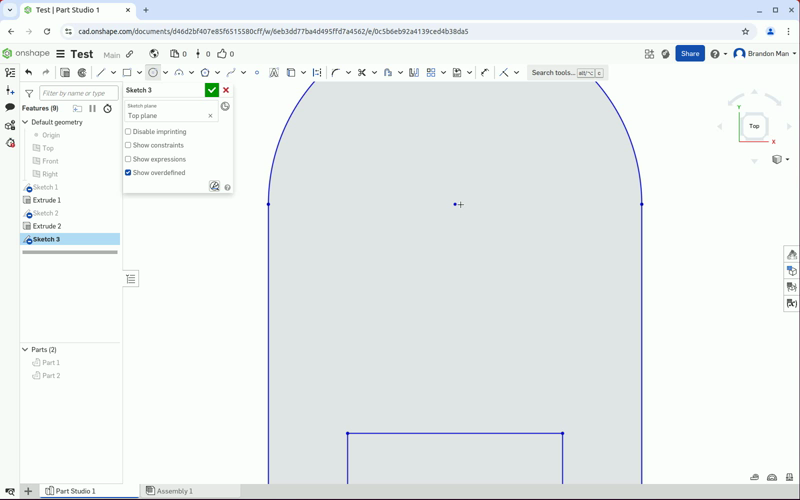
scroll(6)
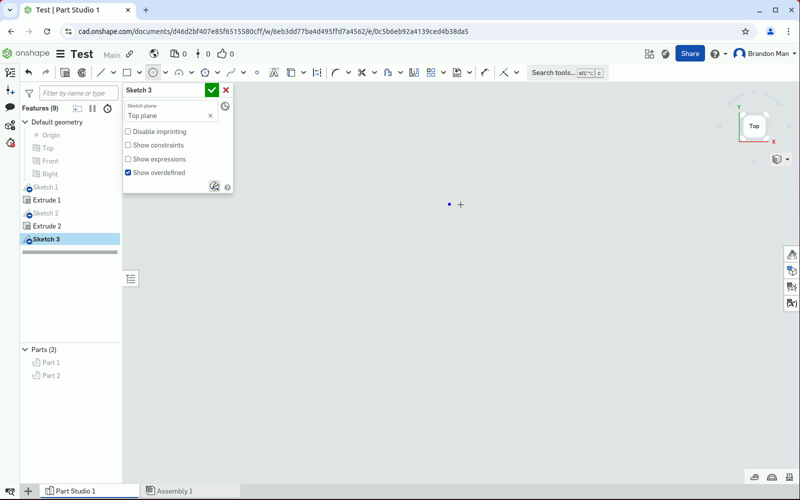
click(460, 204)
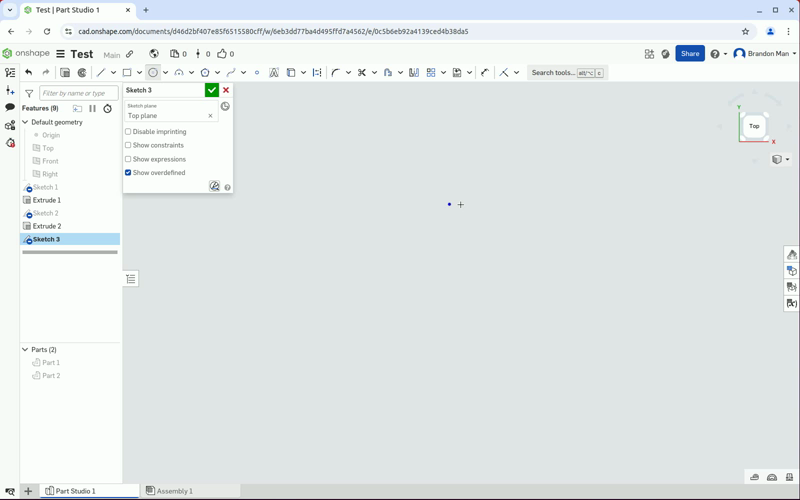
scroll(-6)
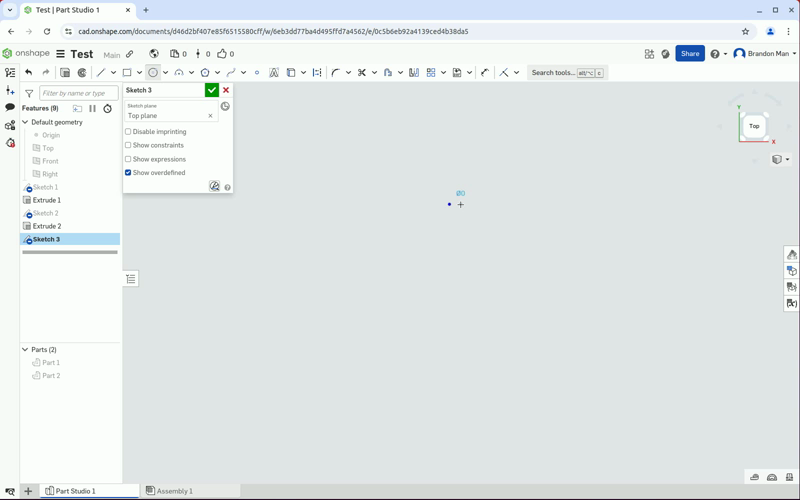
scroll(-6)
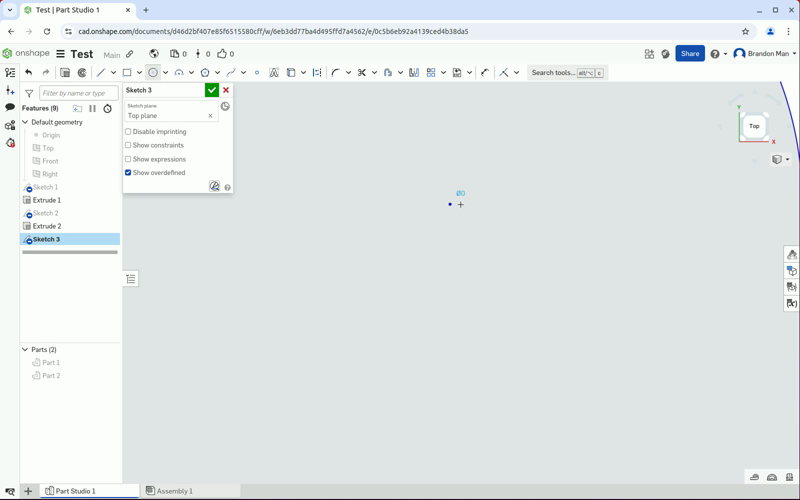
scroll(-6)
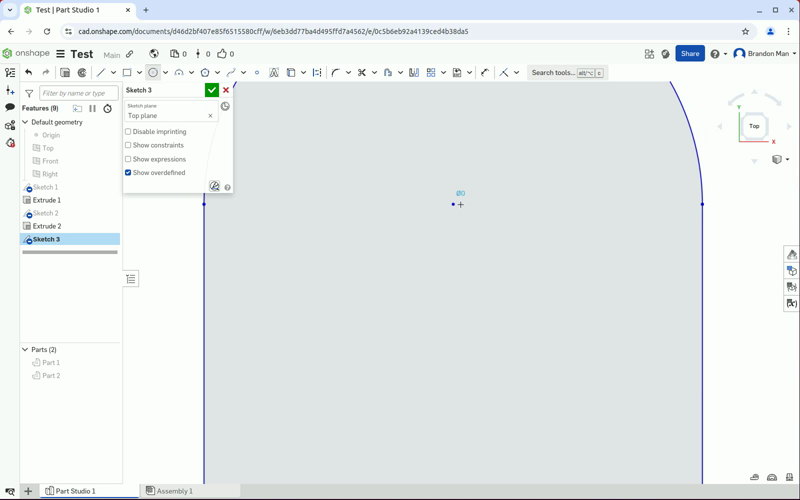
scroll(-6)
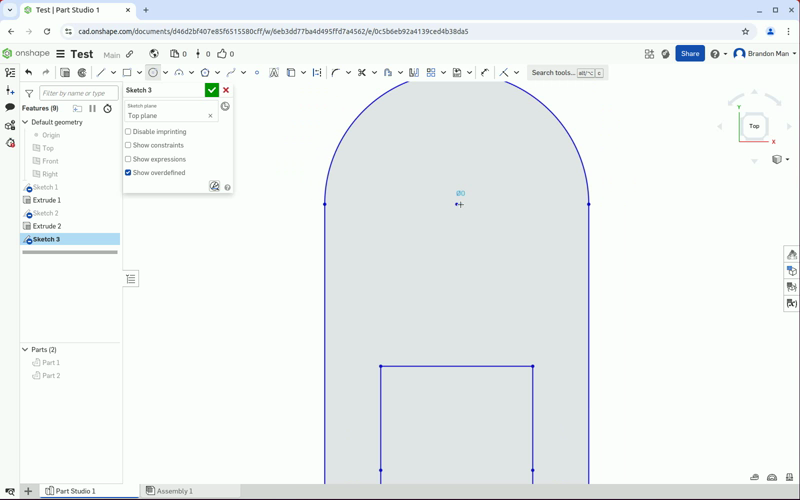
scroll(-6)
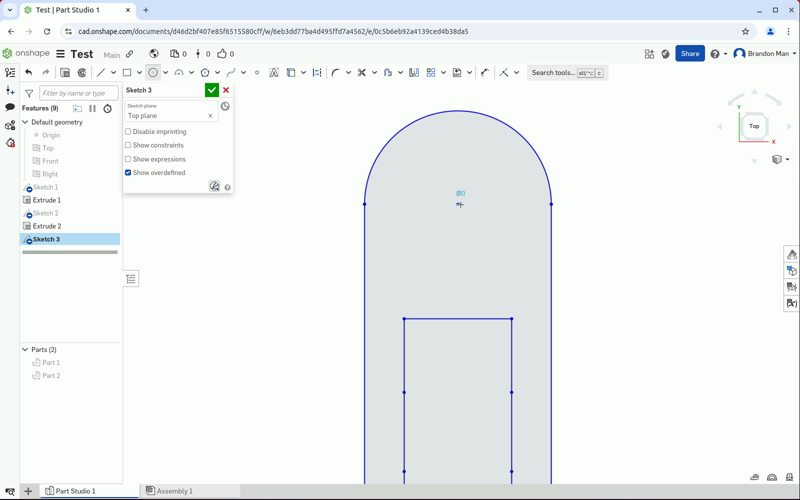
scroll(-6)
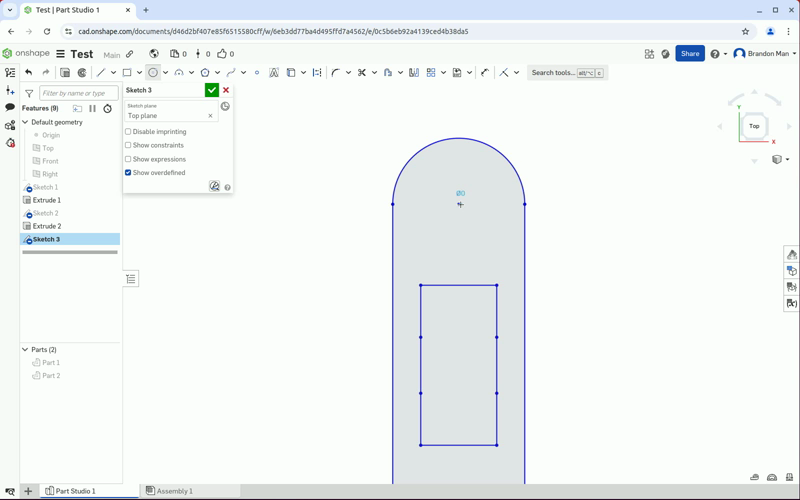
scroll(-6)
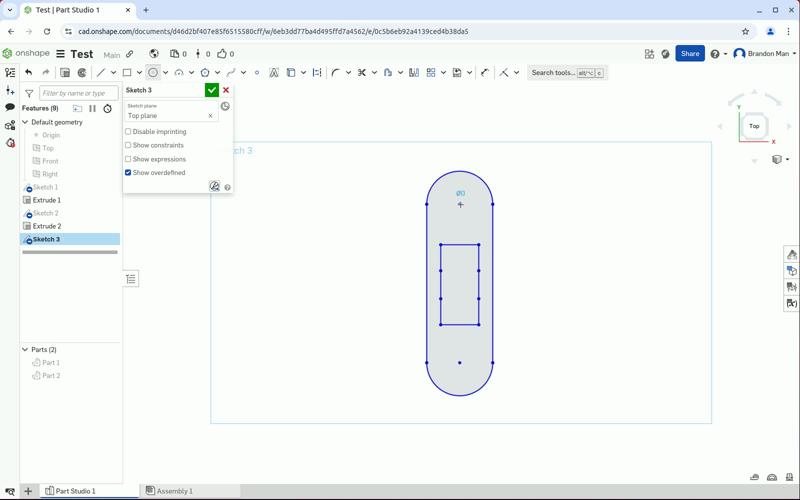
key_up(shift)
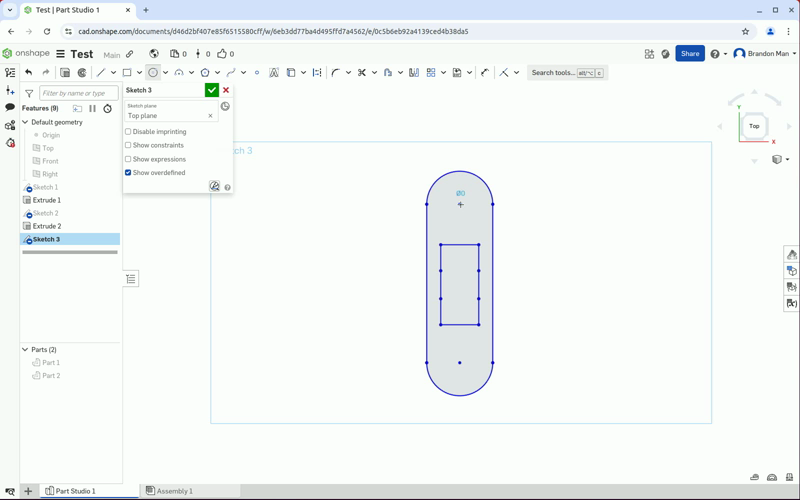
mouse_move(476, 204)
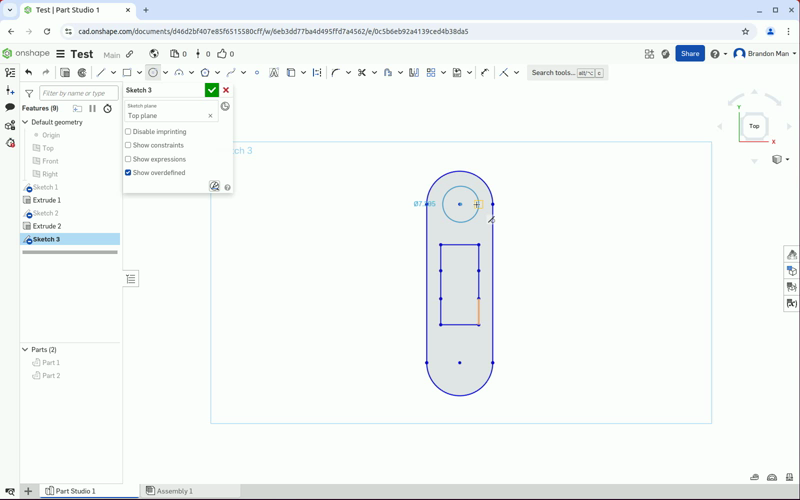
click(476, 204)
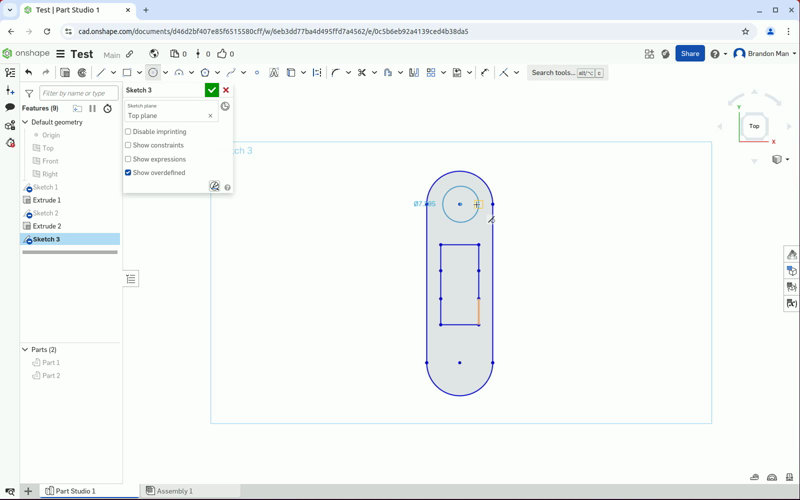
key(esc)
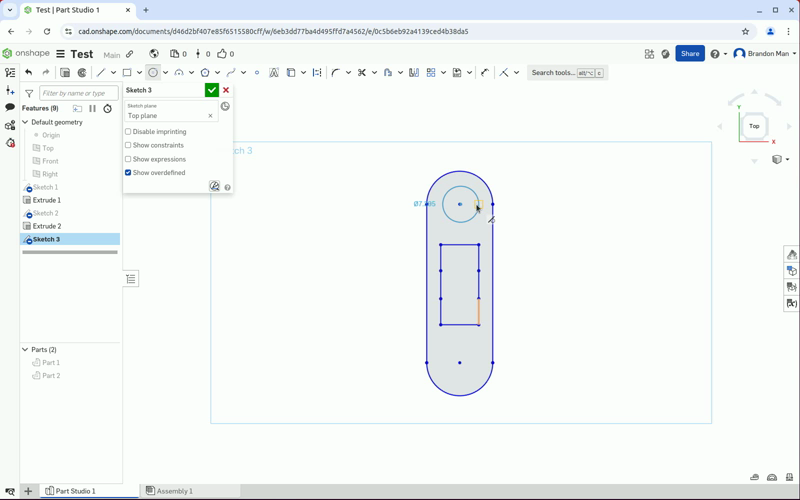
key(c)
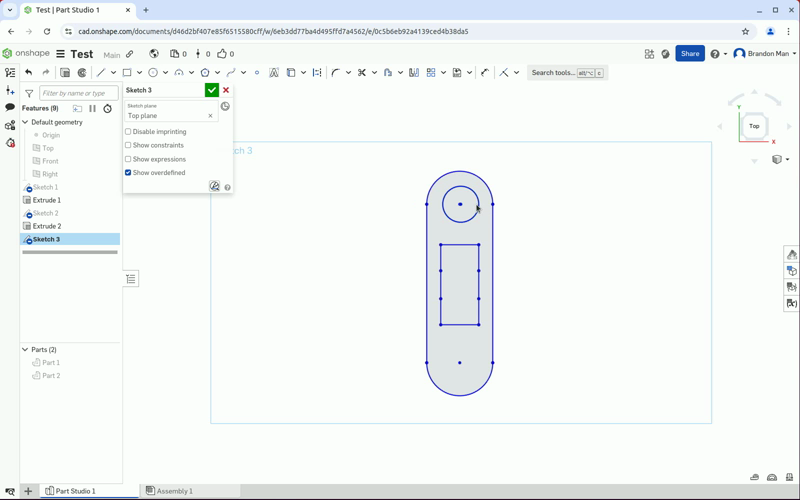
key_down(shift)
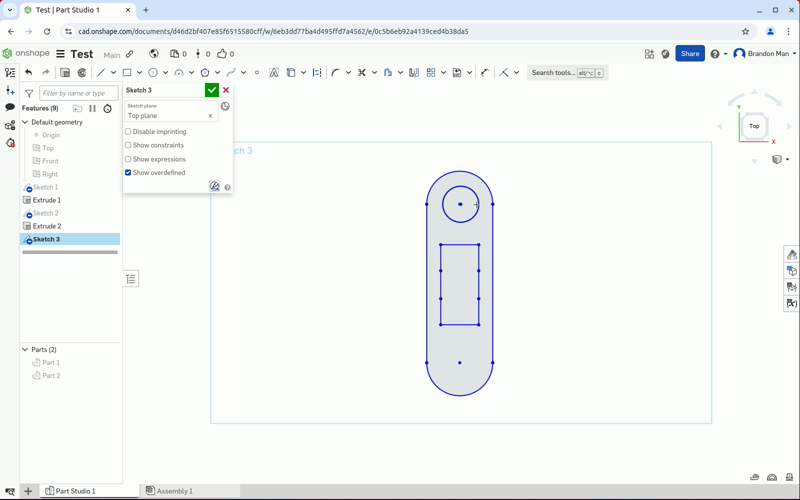
mouse_move(460, 362)
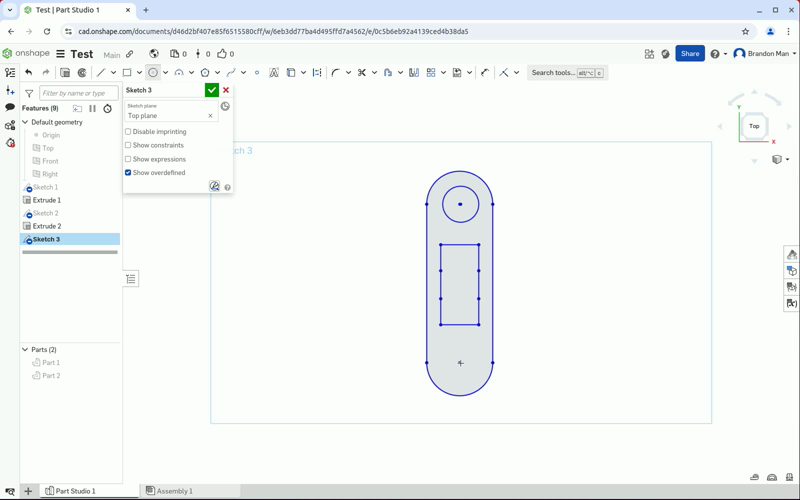
scroll(6)
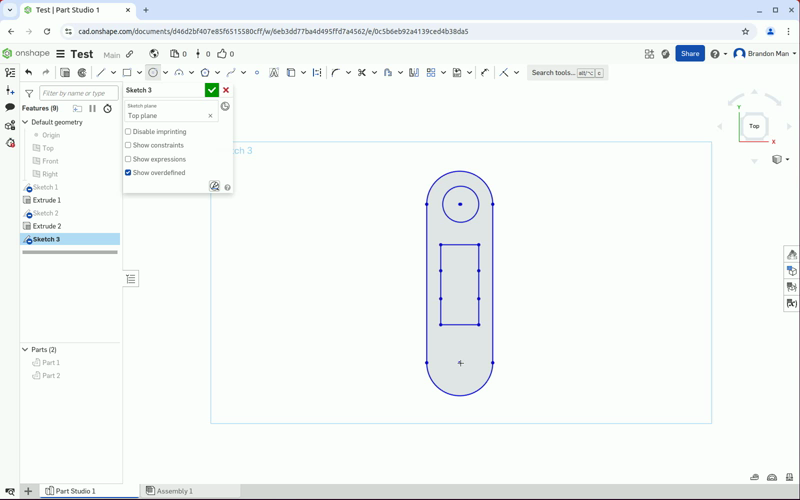
scroll(6)
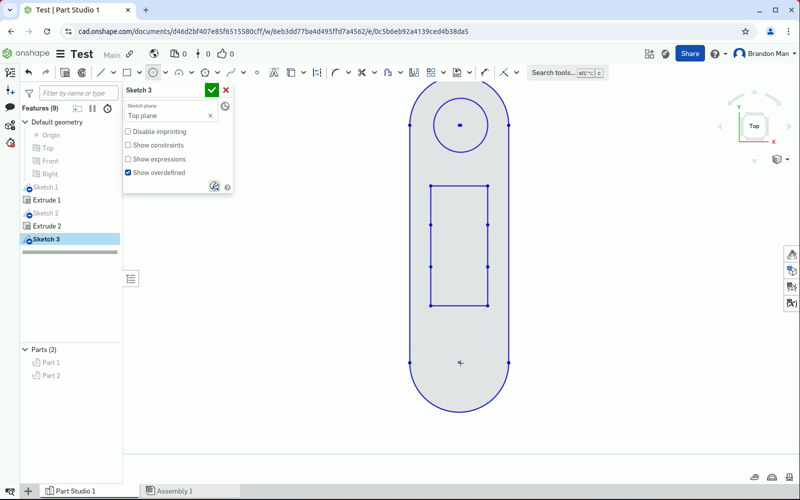
scroll(6)
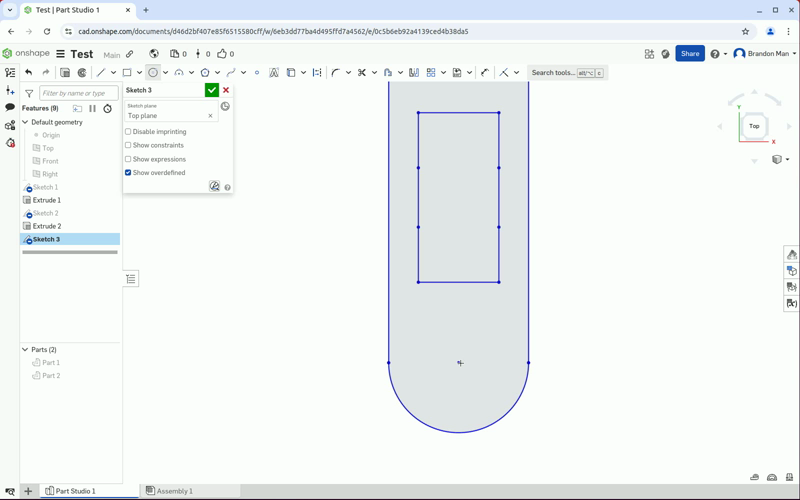
scroll(6)
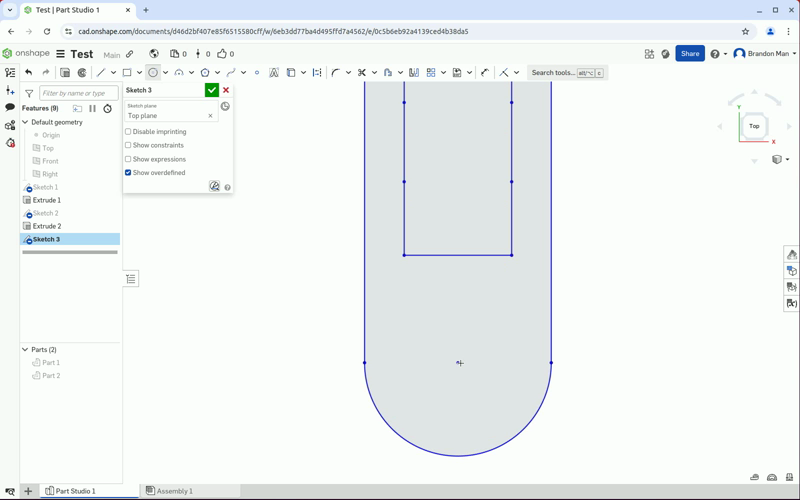
scroll(6)
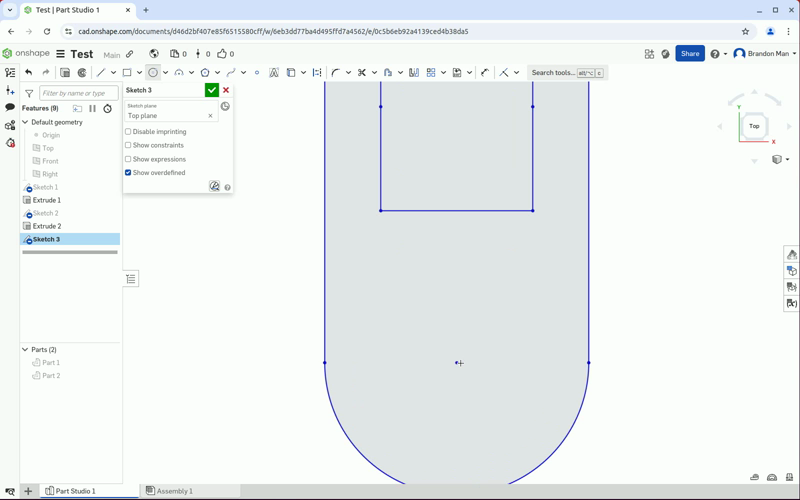
scroll(6)
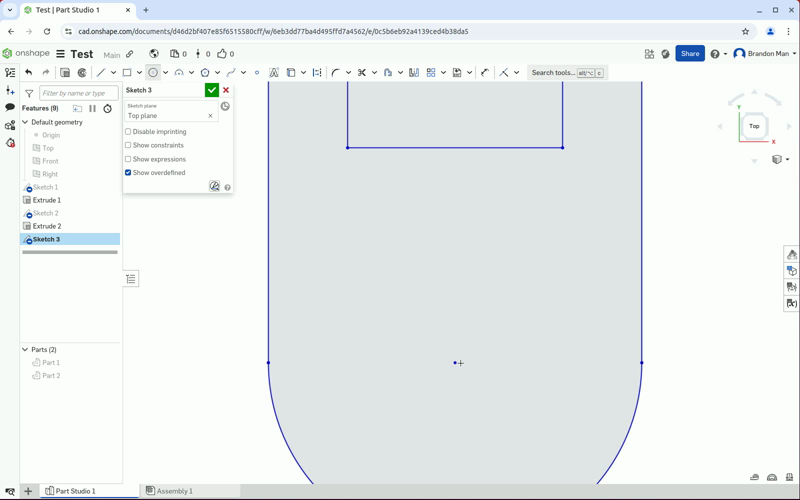
scroll(6)
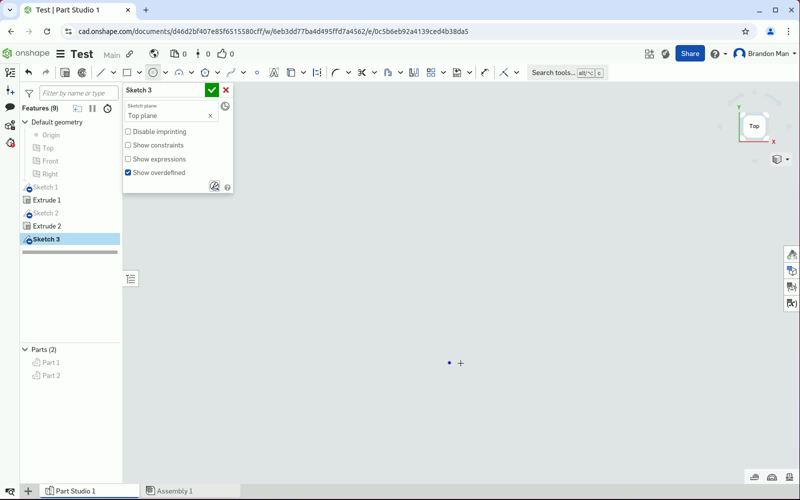
click(460, 362)
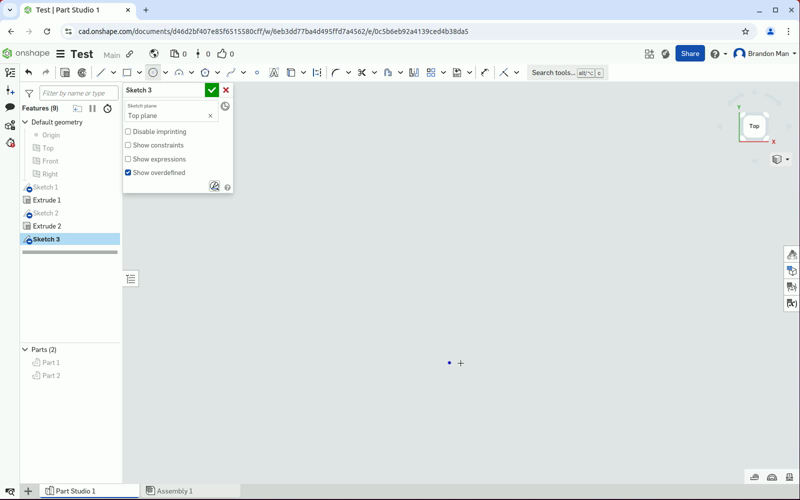
scroll(-6)
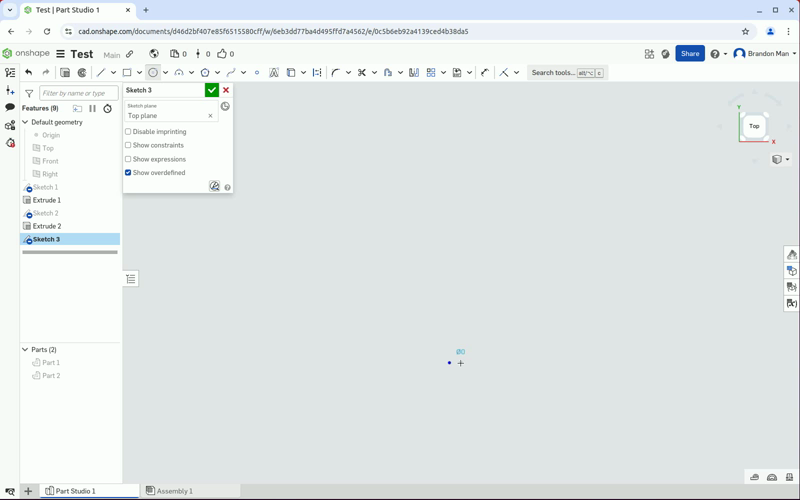
scroll(-6)
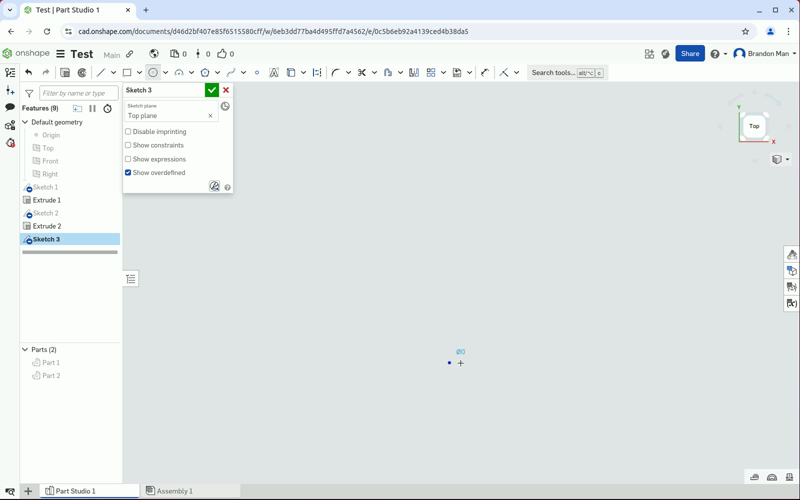
scroll(-6)
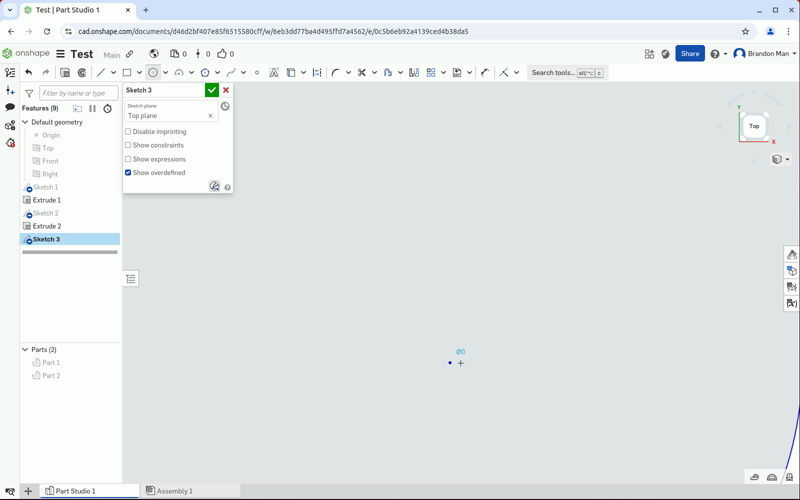
scroll(-6)
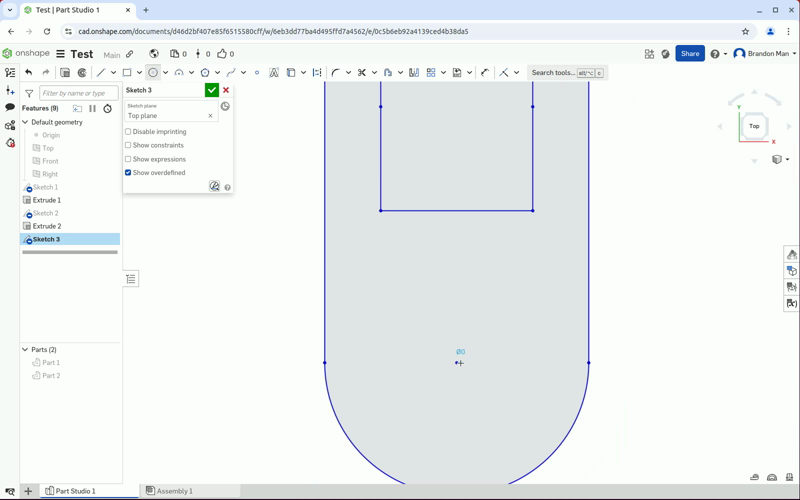
scroll(-6)
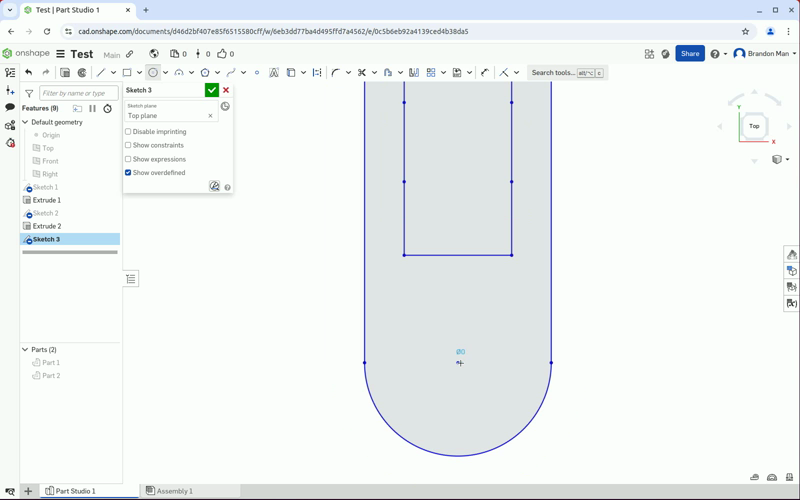
scroll(-6)
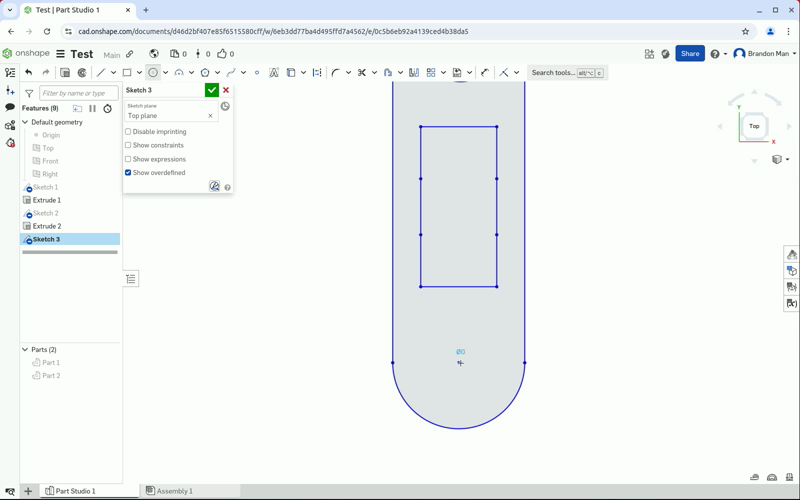
scroll(-6)
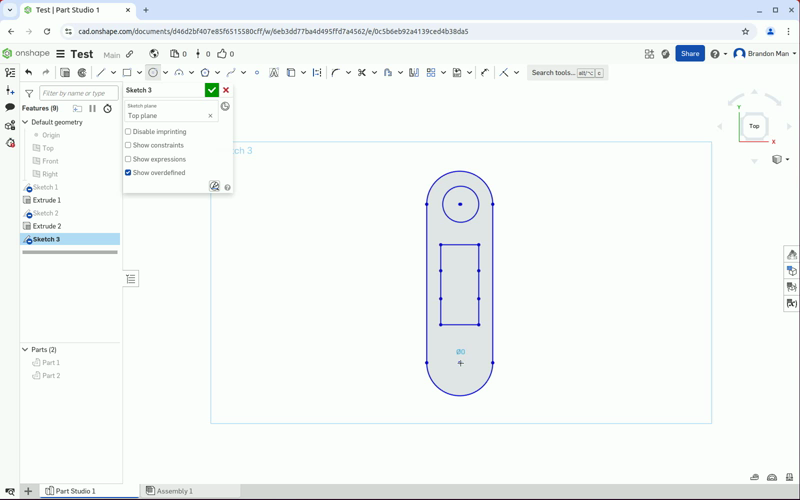
key_up(shift)
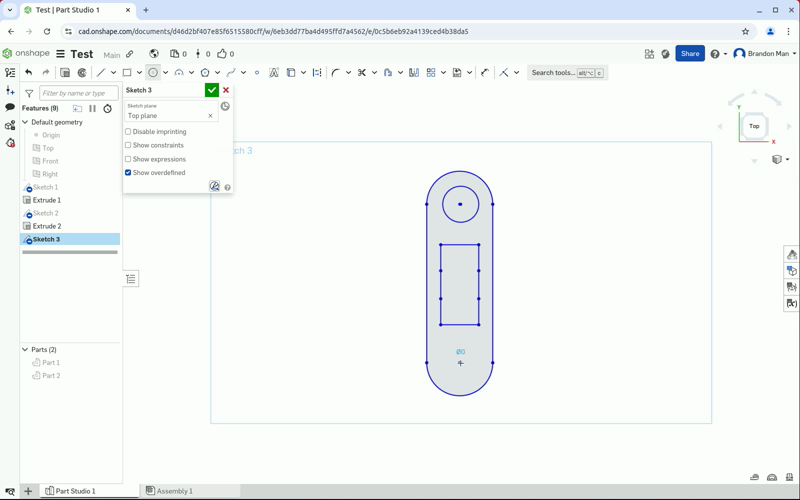
mouse_move(474, 362)
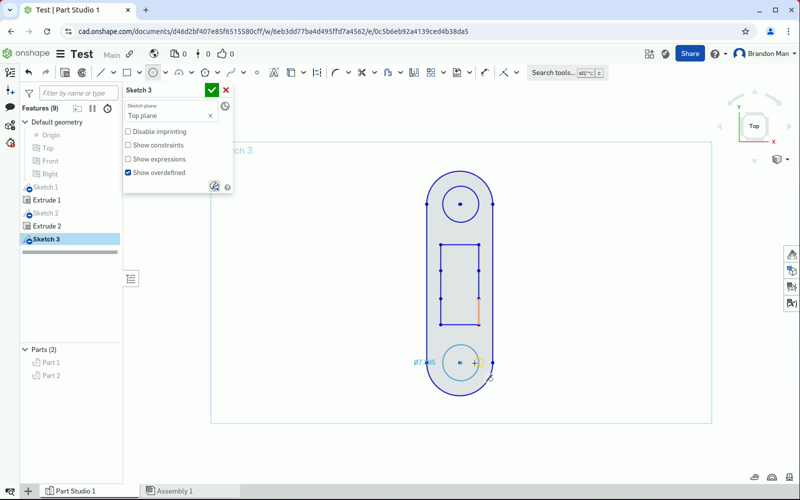
click(474, 362)
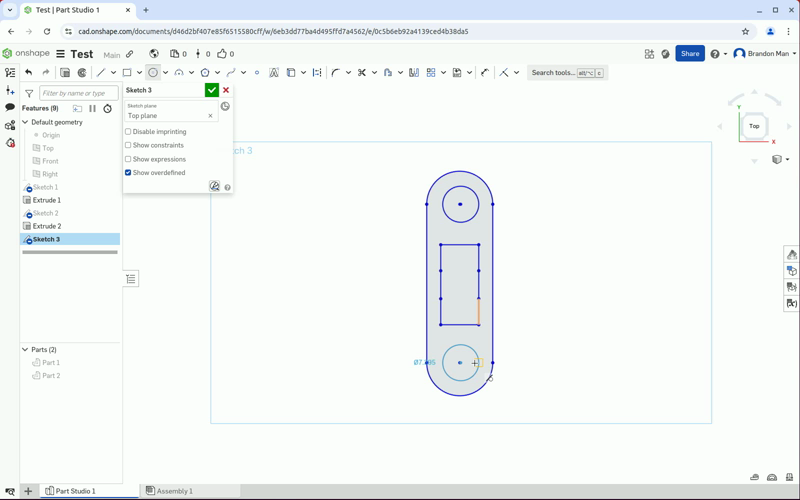
key(esc)
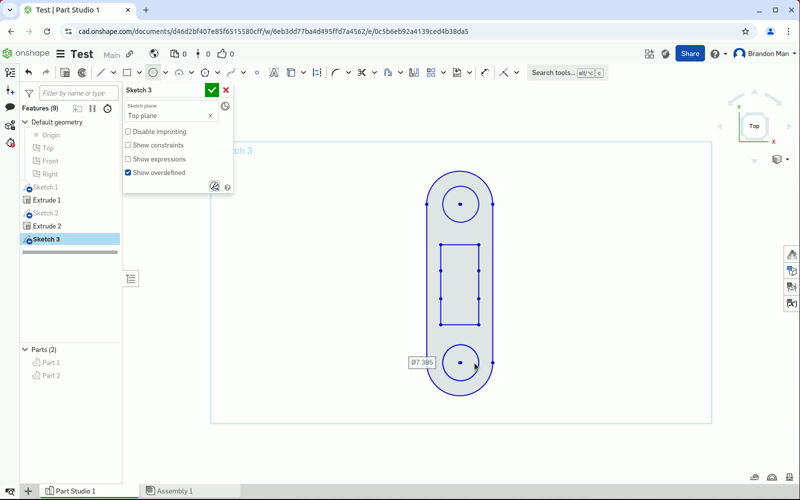
mouse_move(441, 345)
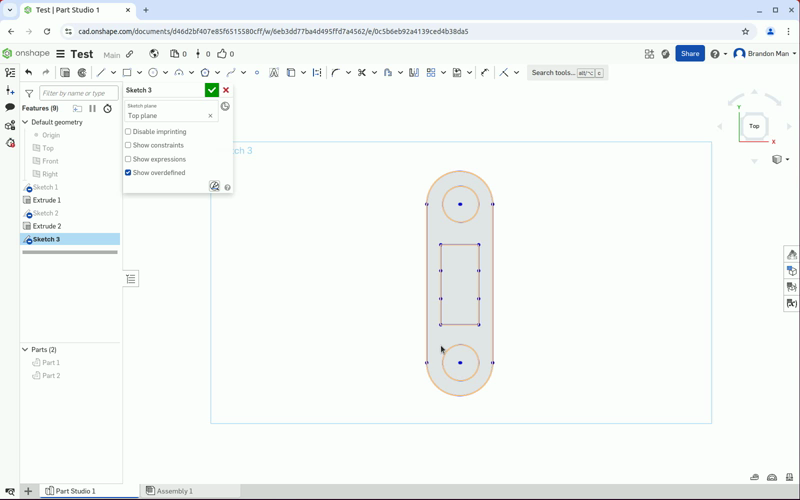
click(441, 345)
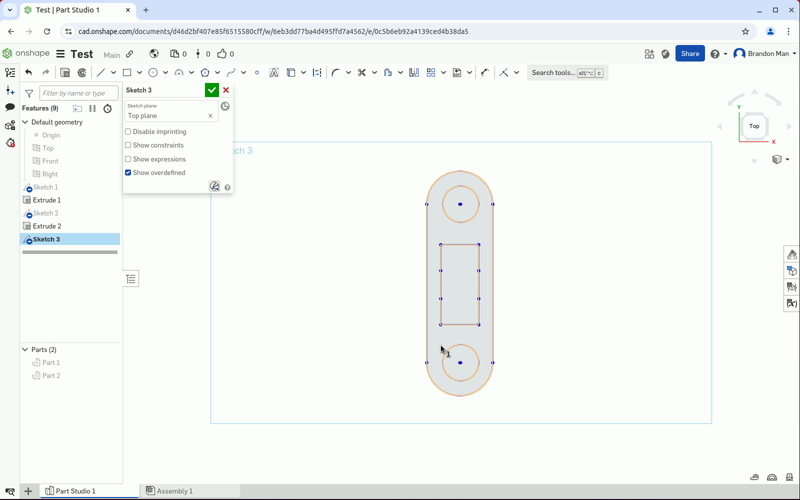
mouse_move(73, 352)
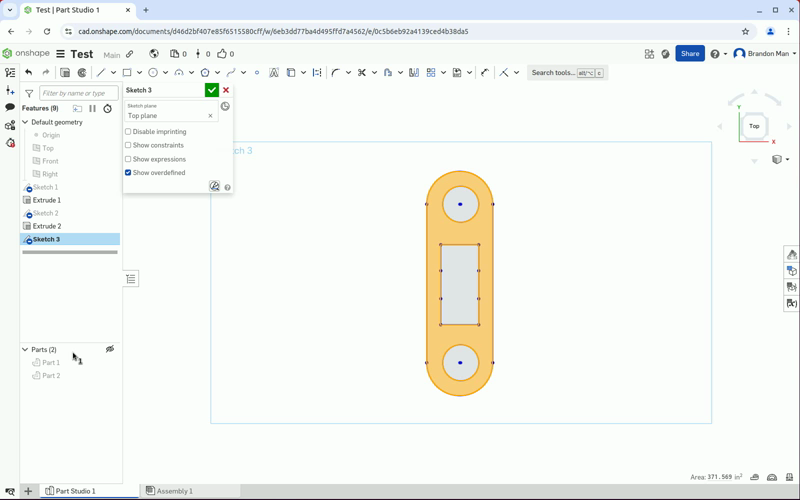
key(shift+y)
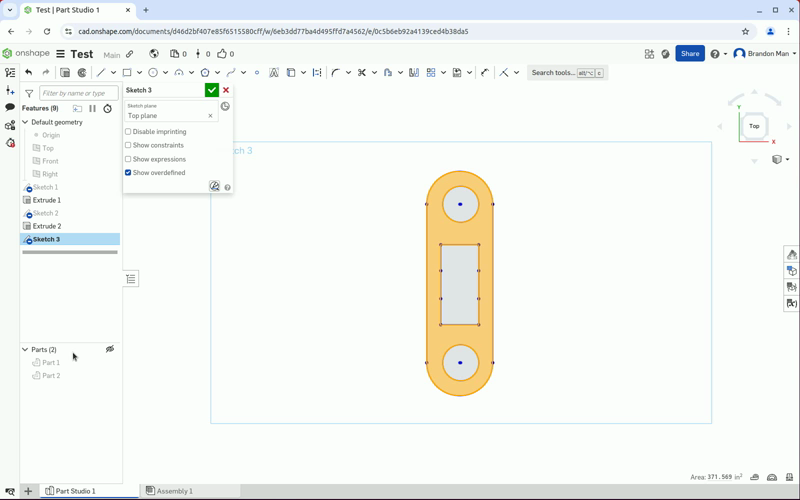
key(shift+e)
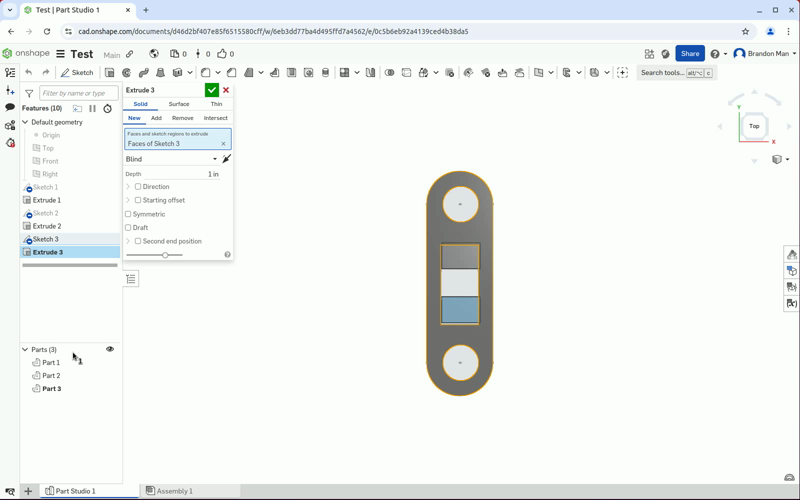
mouse_move(143, 106)
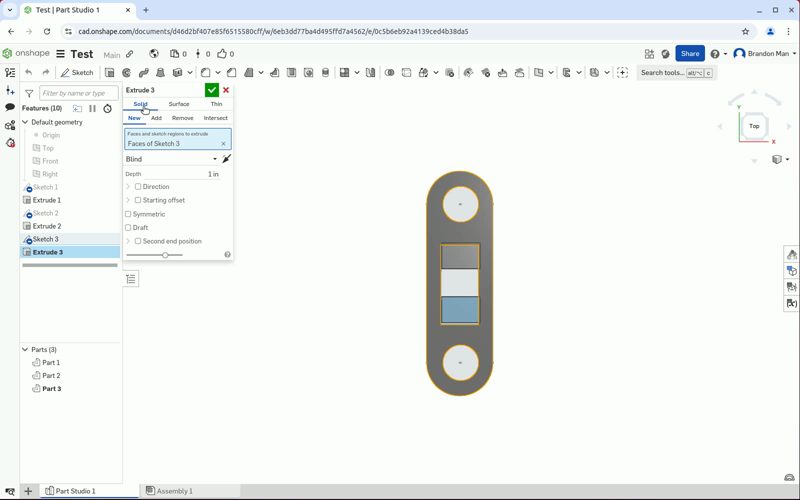
click(143, 106)
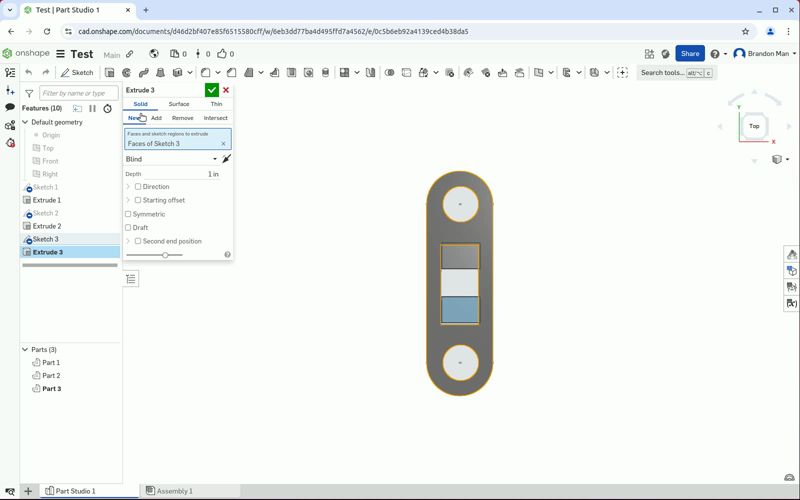
mouse_move(137, 120)
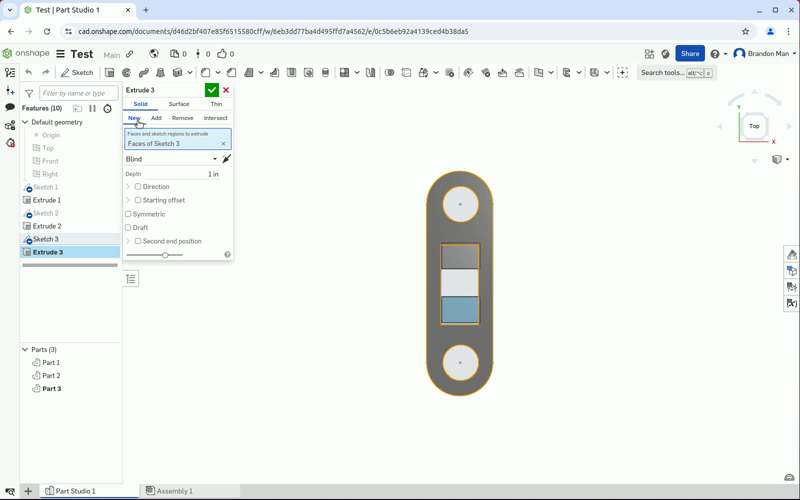
click(137, 120)
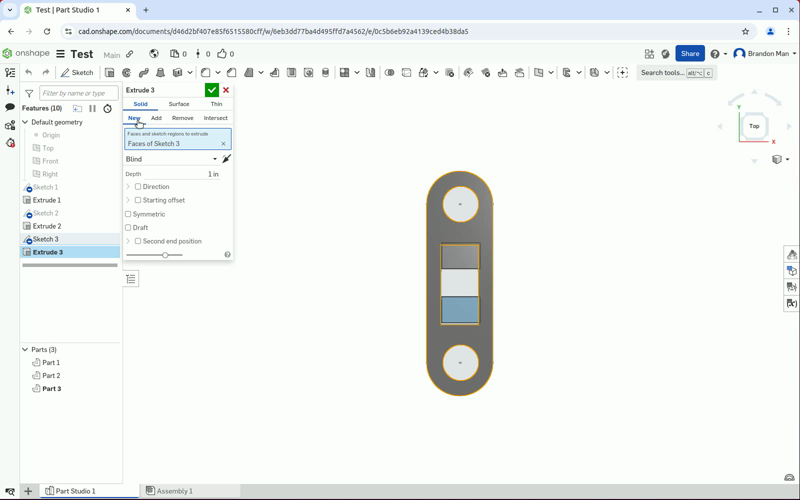
key(tab, 4)
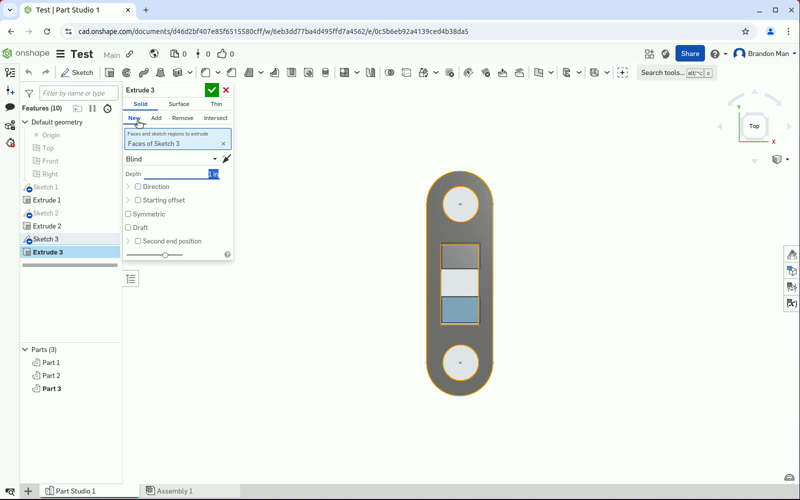
text(7.221)
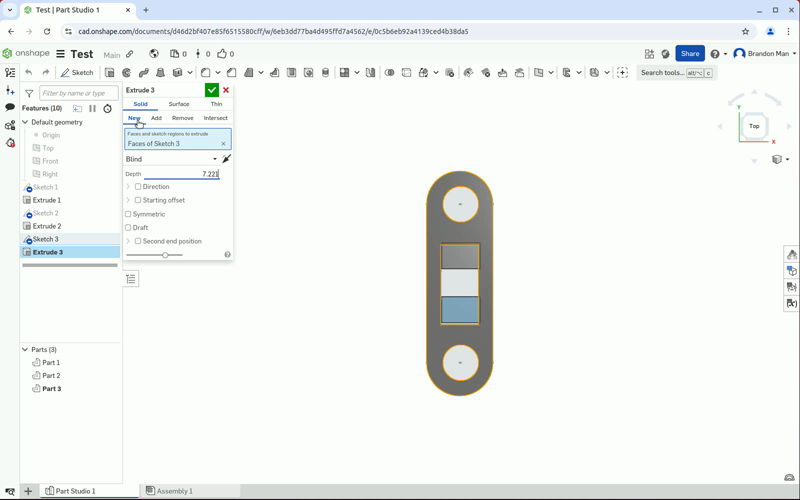
key(enter)
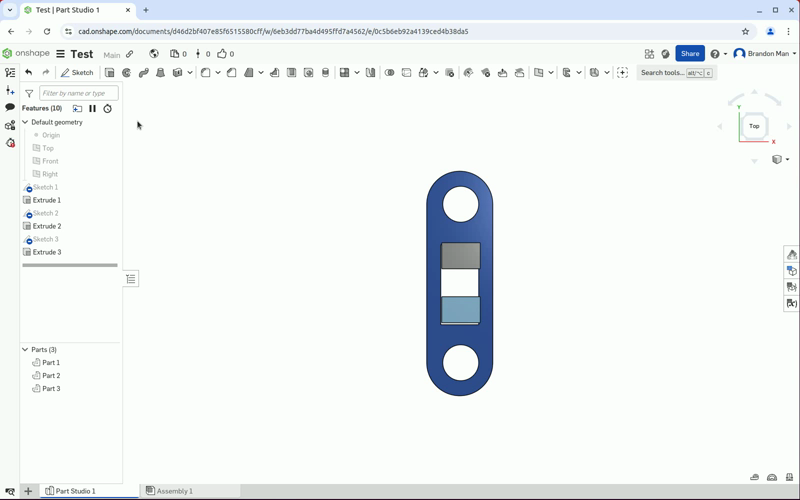
key(shift+h)
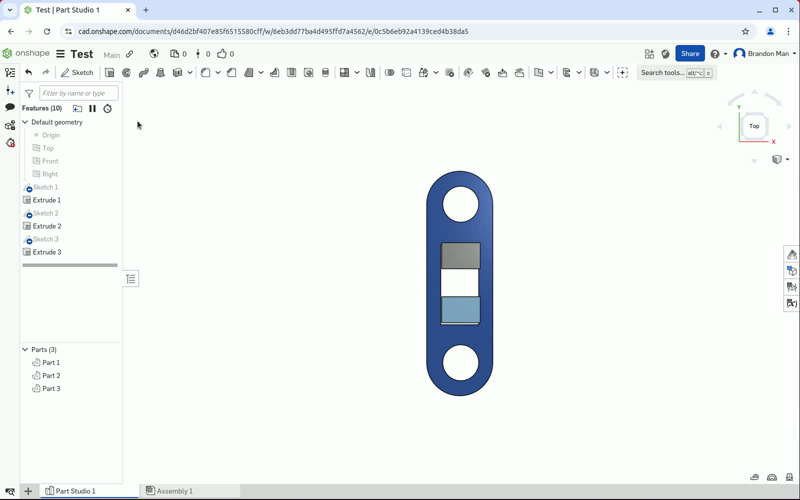
key(shift+h)
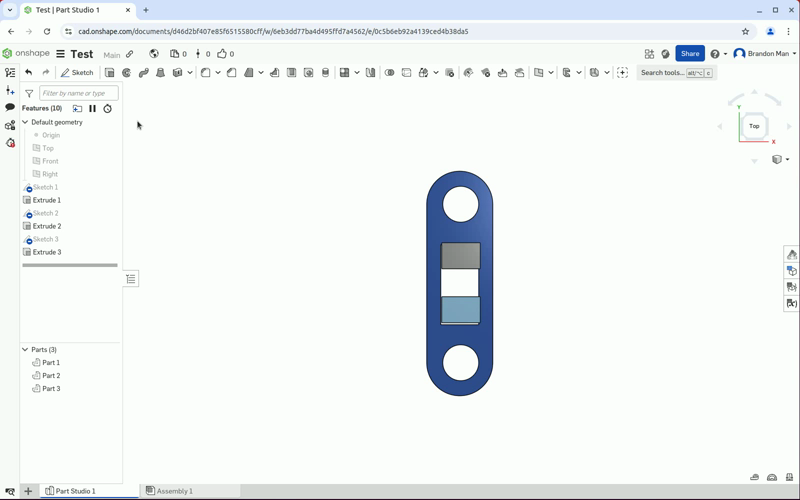
mouse_move(73, 189)
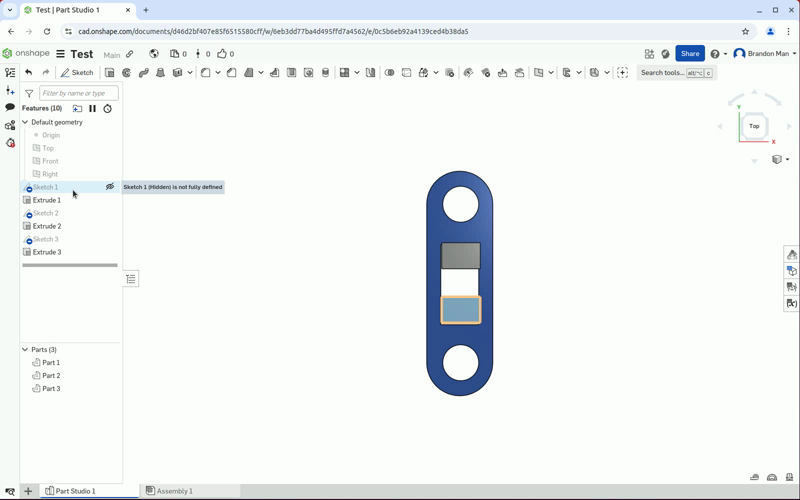
click(73, 189)
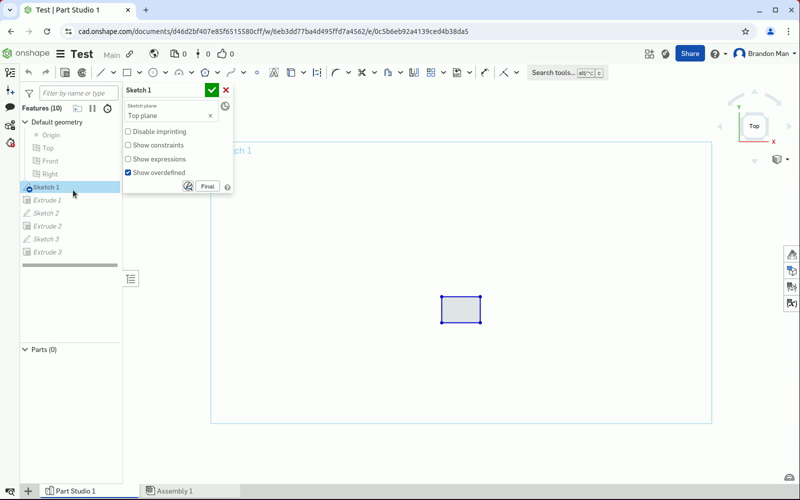
mouse_move(229, 92)
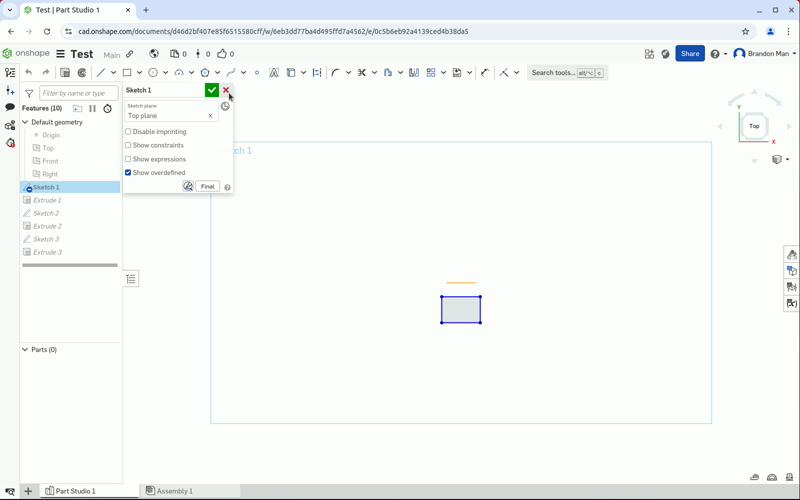
click(229, 92)
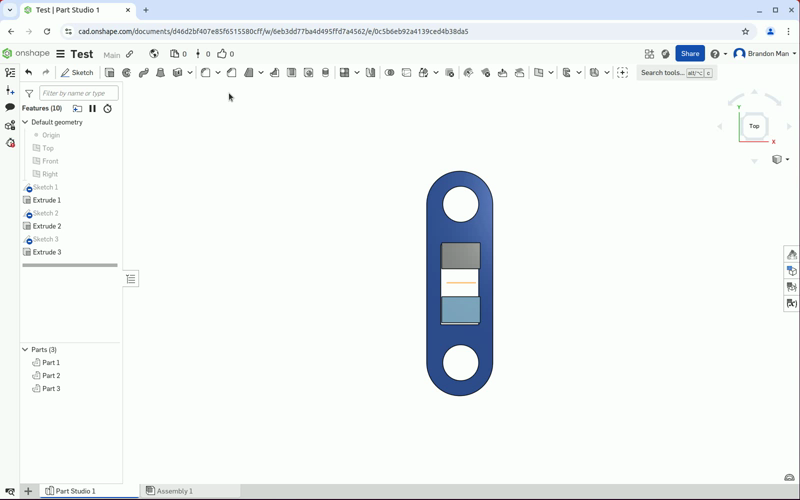
mouse_move(73, 352)
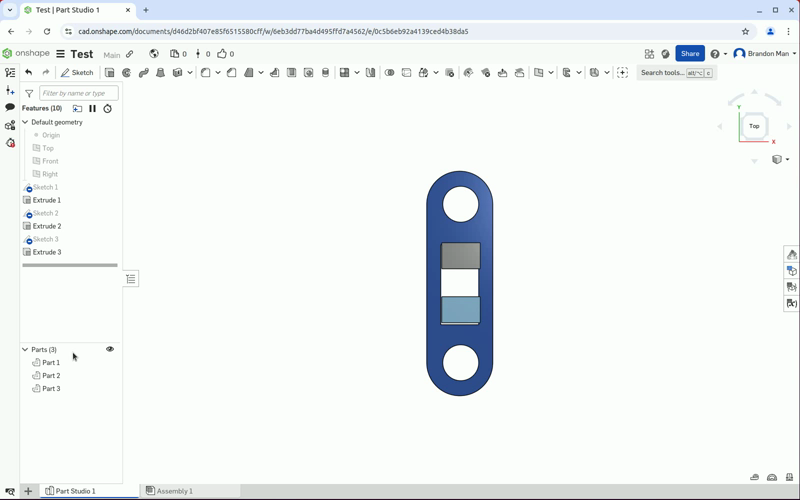
key(y)
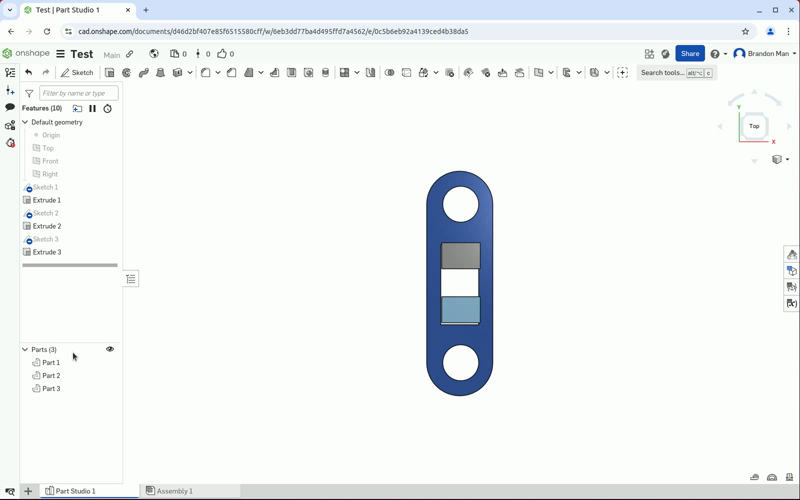
key(shift+p)
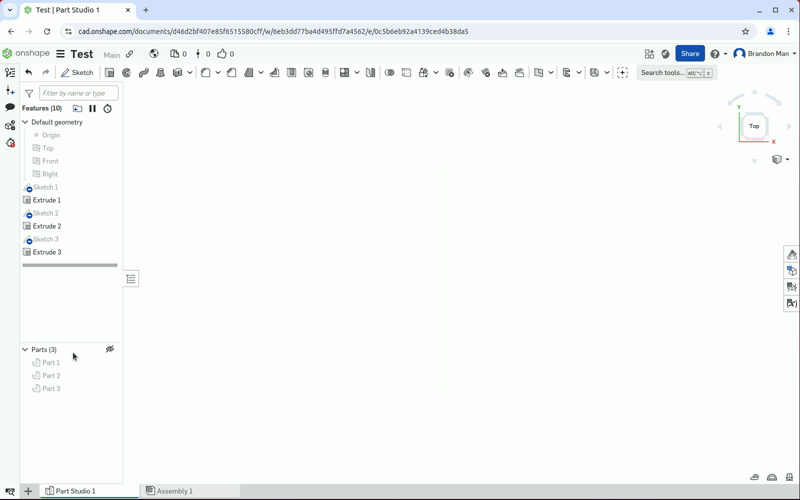
key(space)
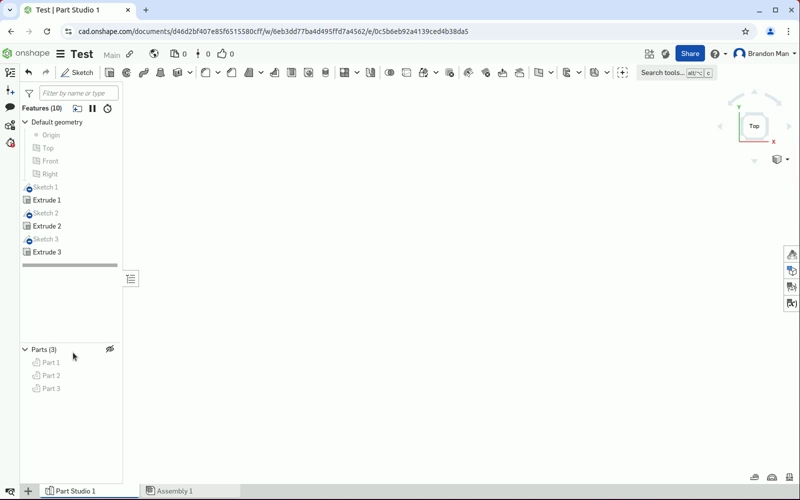
key_down(shift)
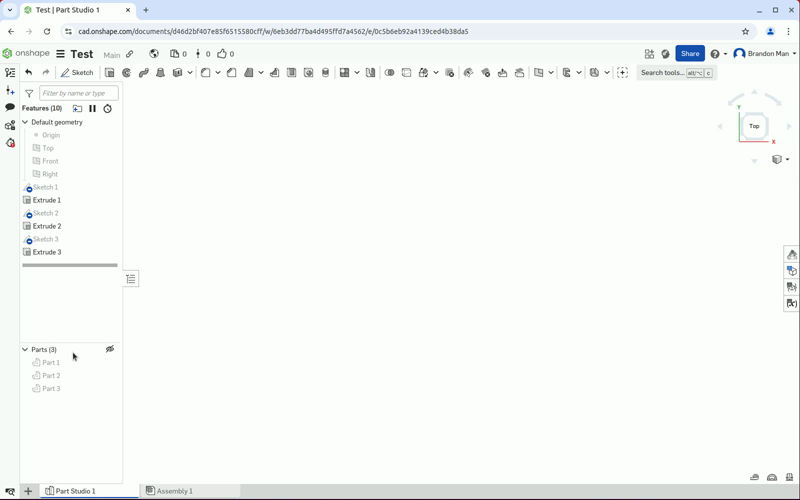
key(up)
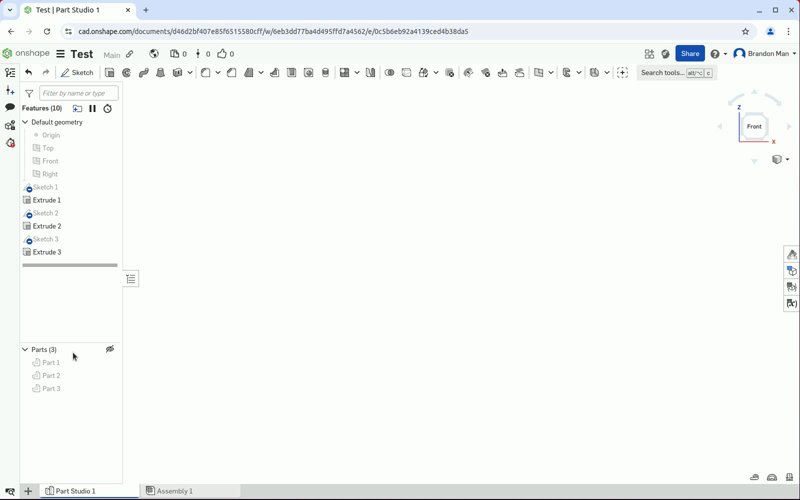
key_up(shift)
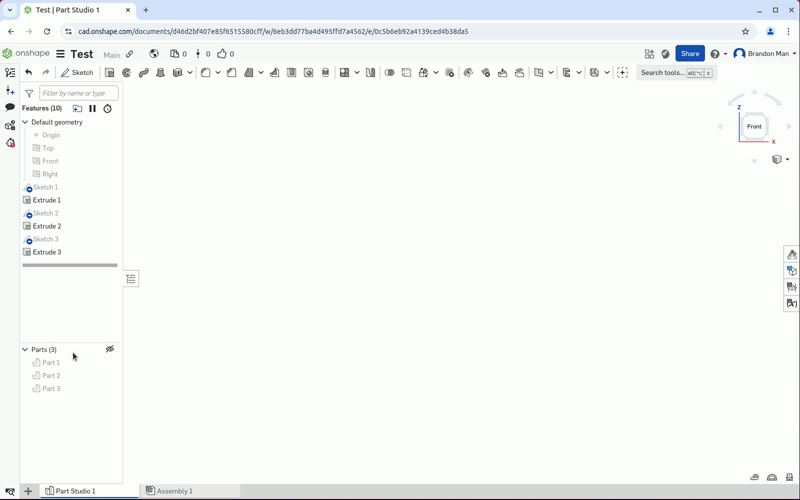
mouse_move(73, 352)
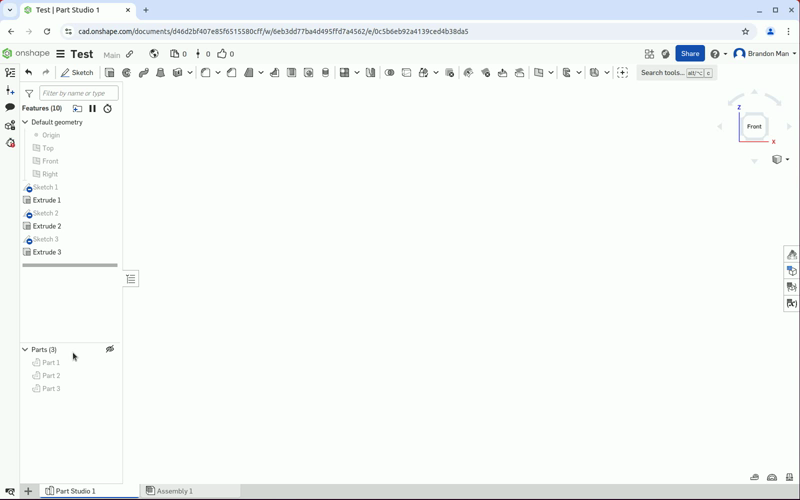
key(shift+y)
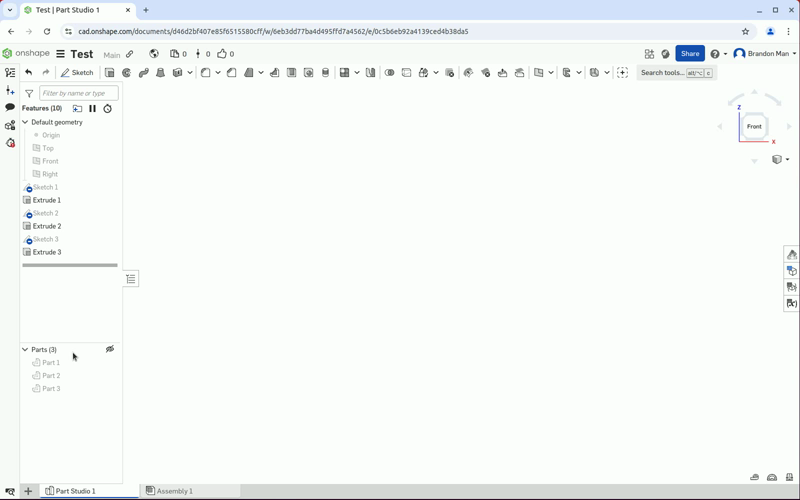
key(shift+s)
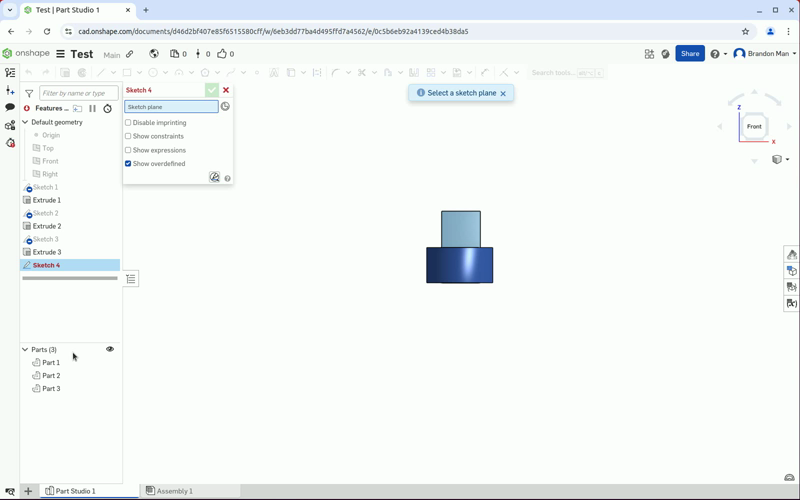
mouse_move(73, 163)
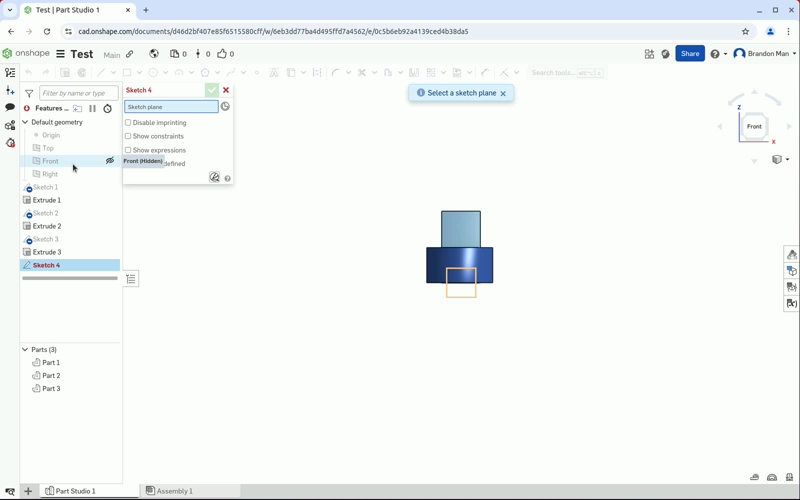
click(73, 163)
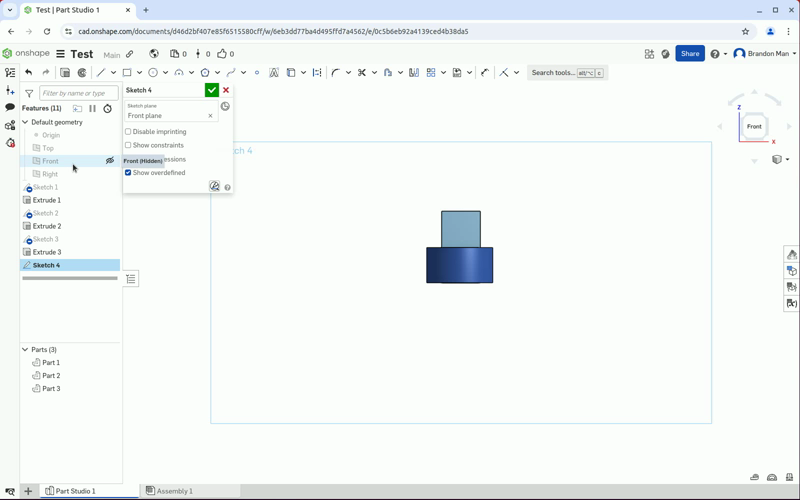
mouse_move(73, 352)
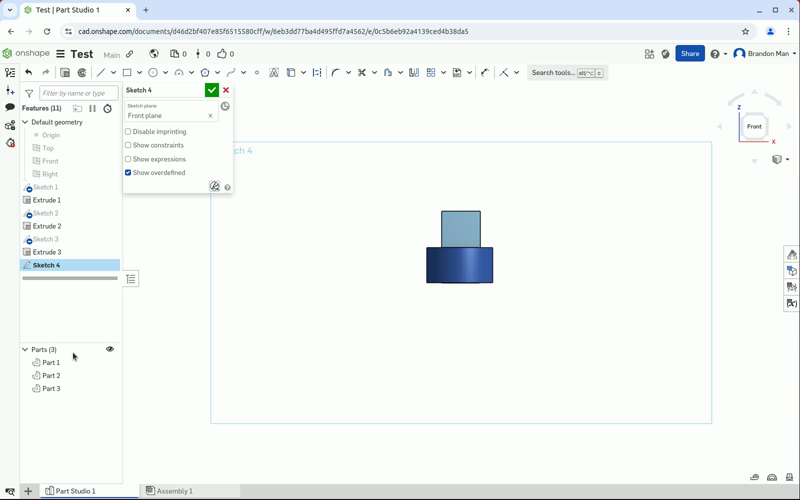
key(y)
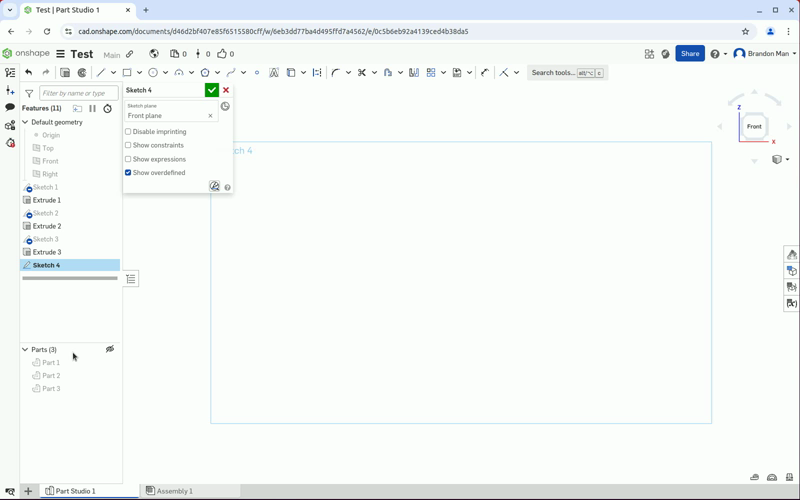
key(c)
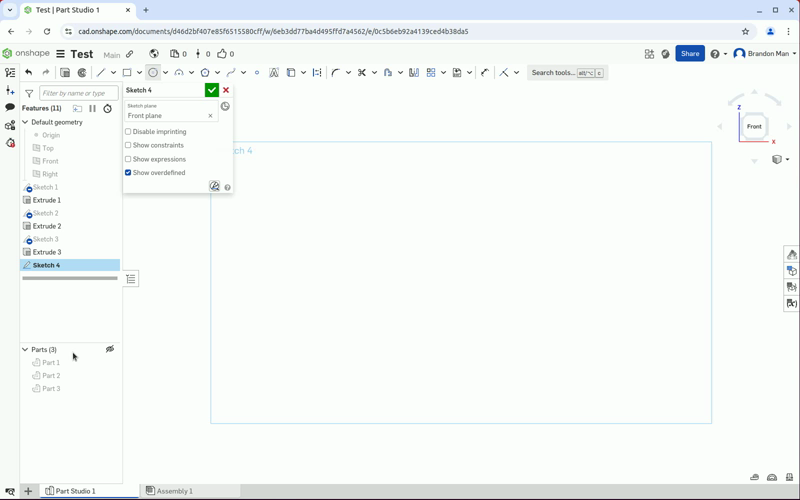
key_down(shift)
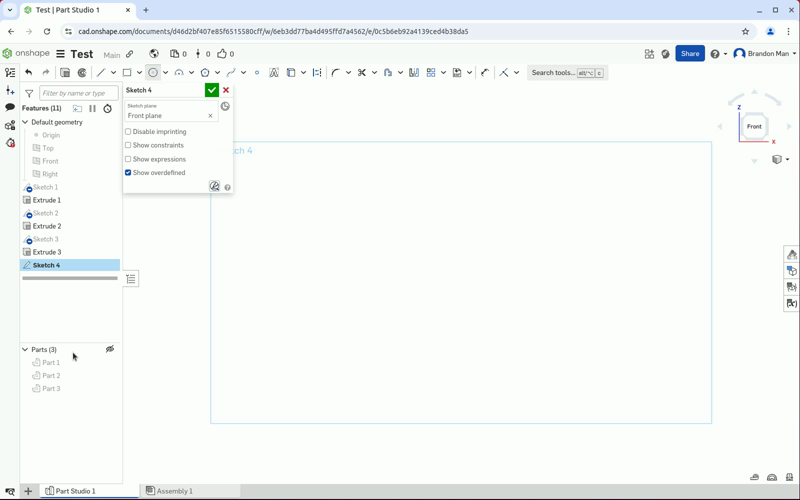
mouse_move(461, 211)
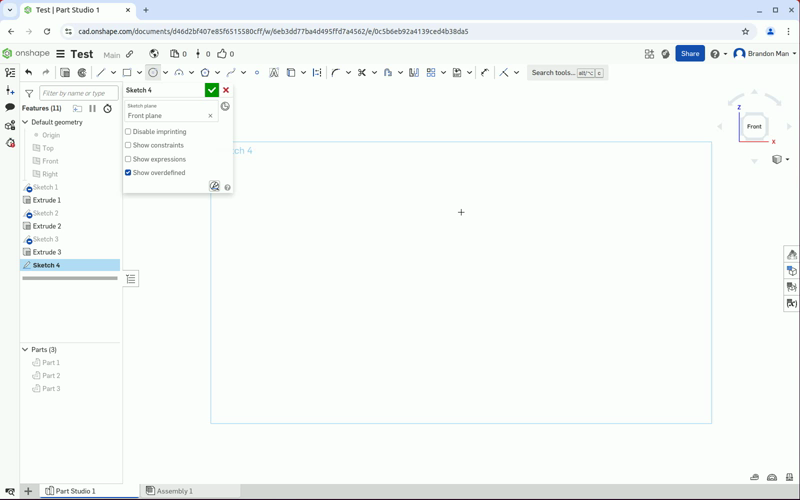
click(461, 211)
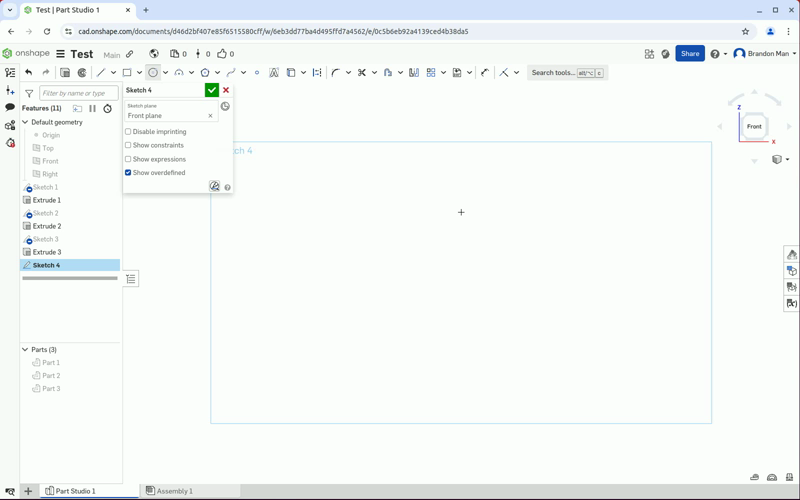
key_up(shift)
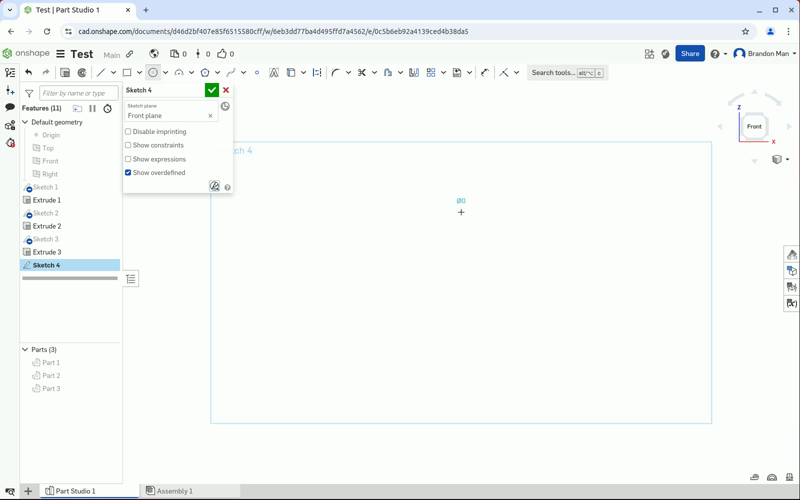
mouse_move(480, 211)
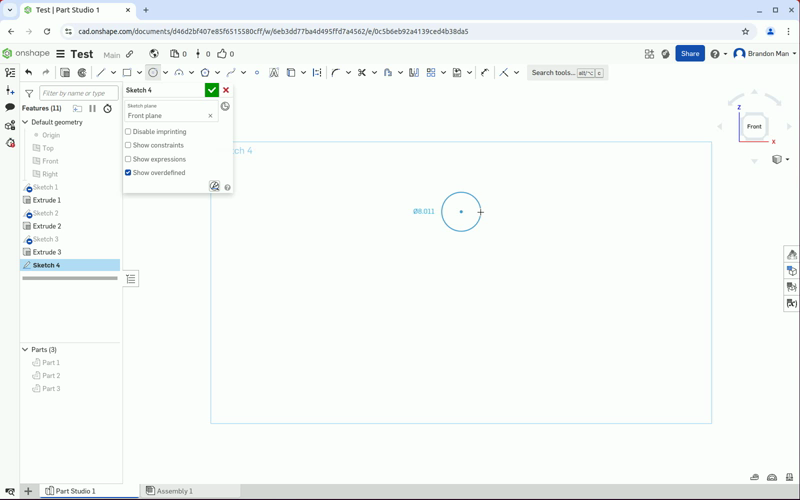
click(480, 211)
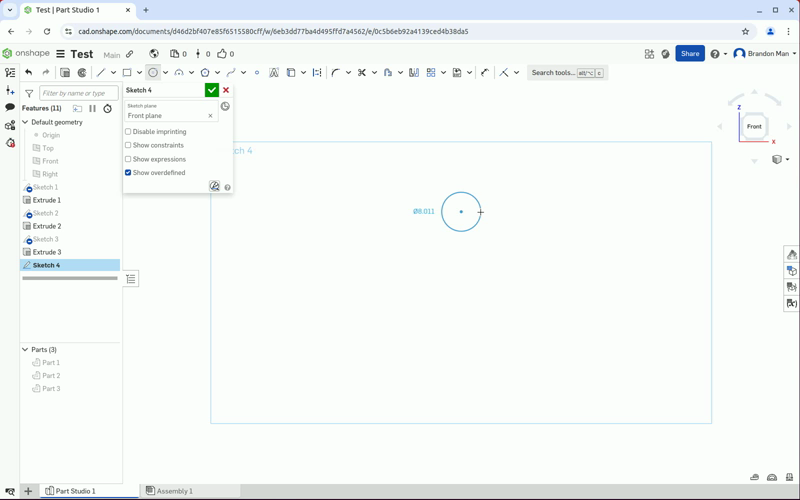
key(esc)
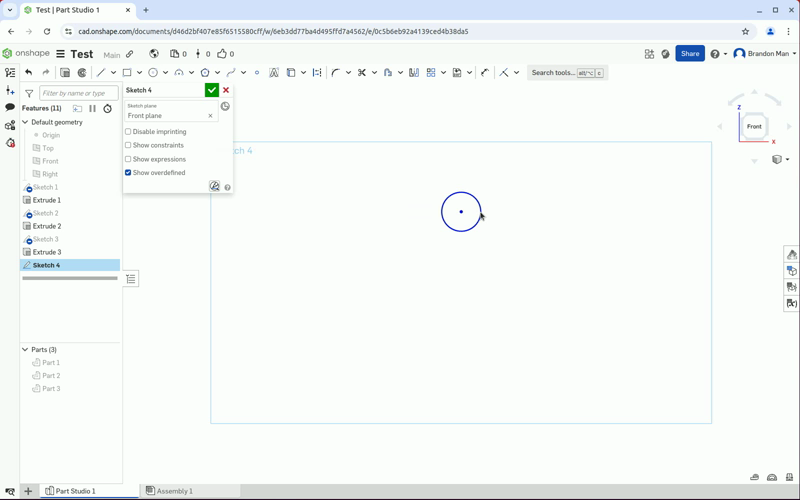
mouse_move(460, 202)
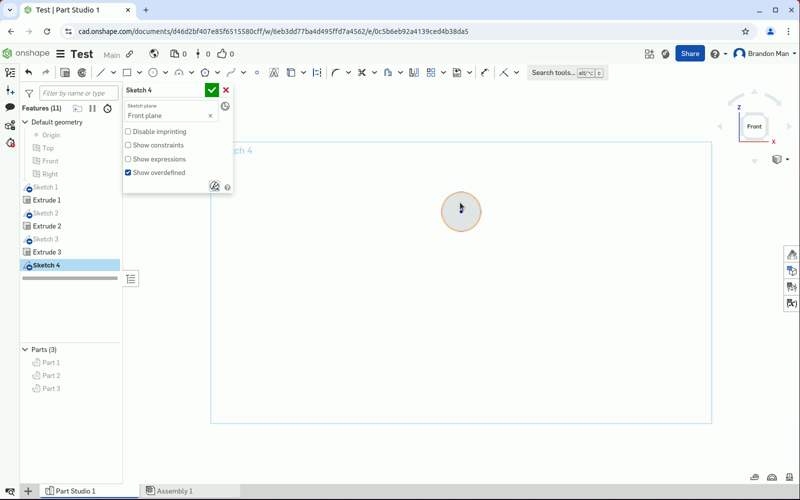
scroll(6)
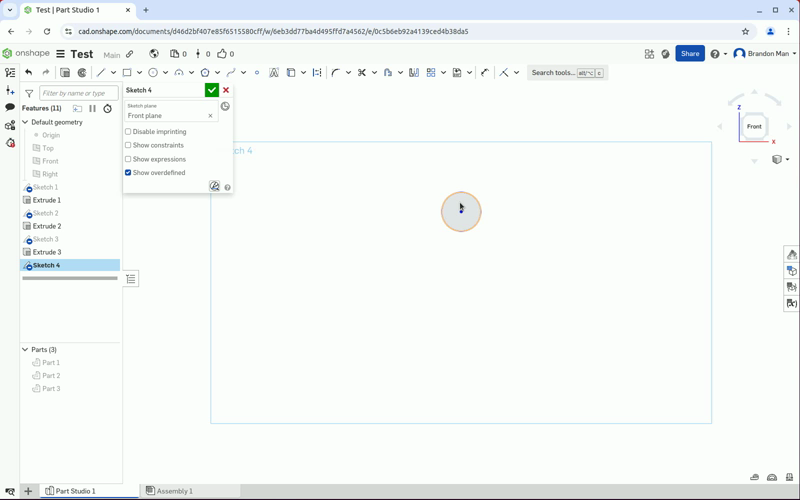
scroll(6)
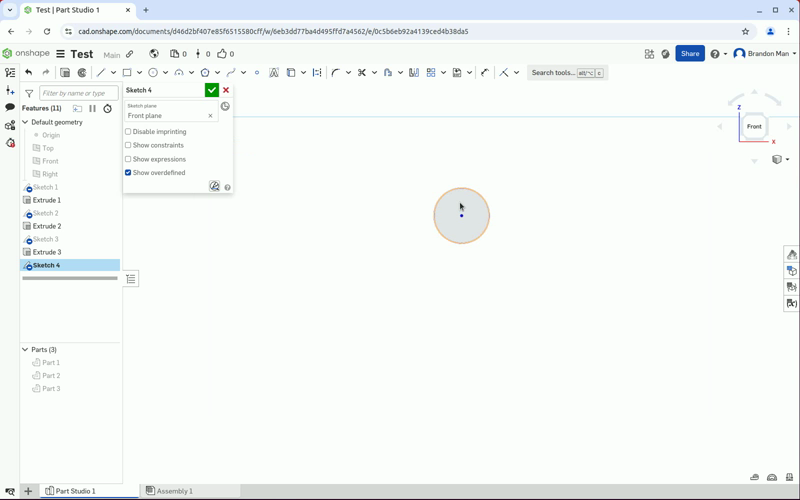
scroll(6)
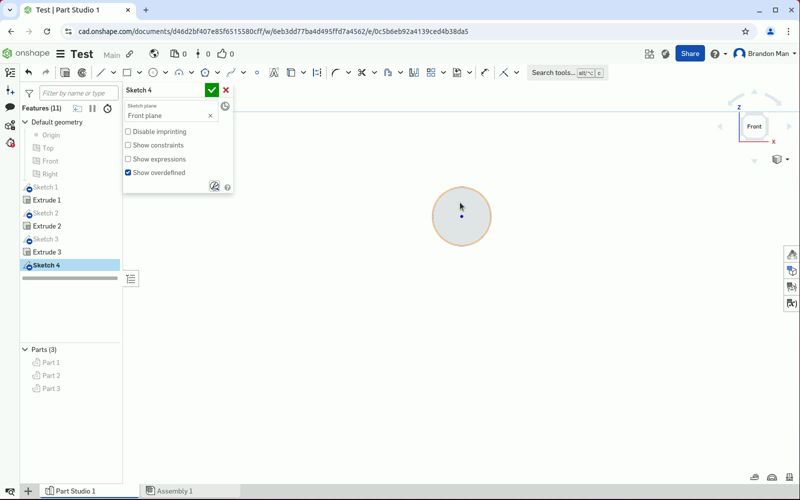
scroll(6)
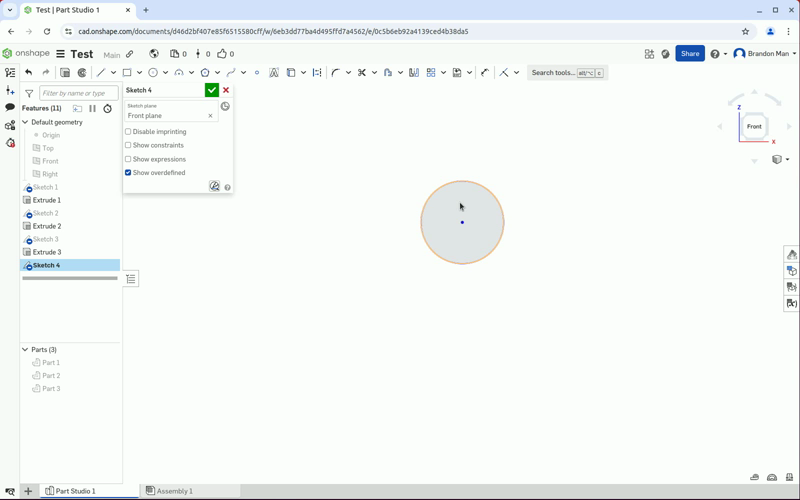
scroll(6)
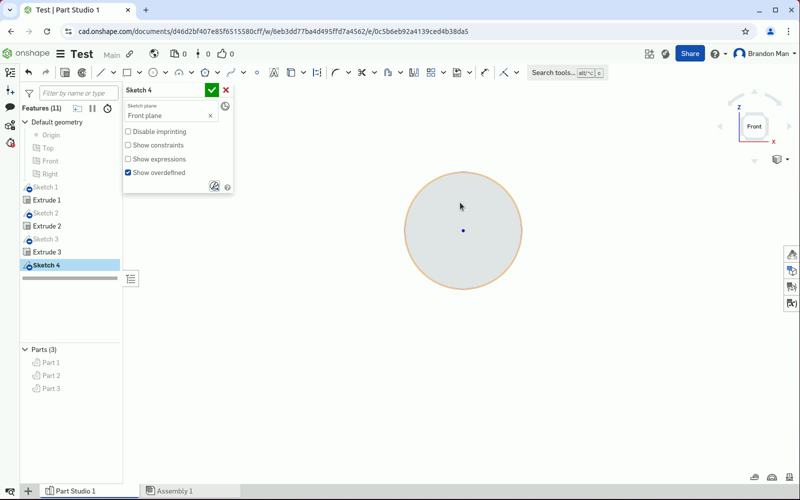
scroll(6)
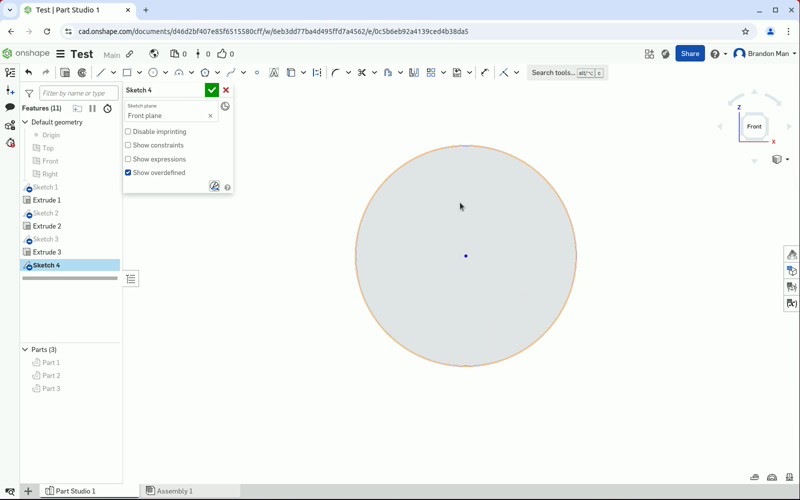
scroll(6)
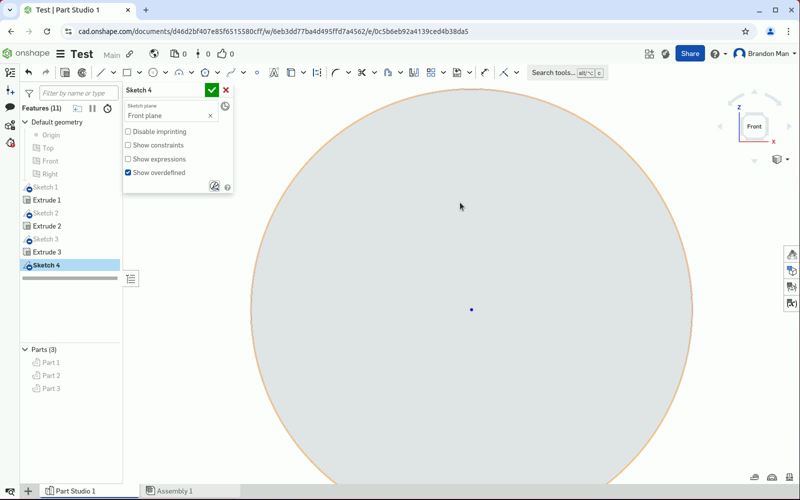
click(460, 202)
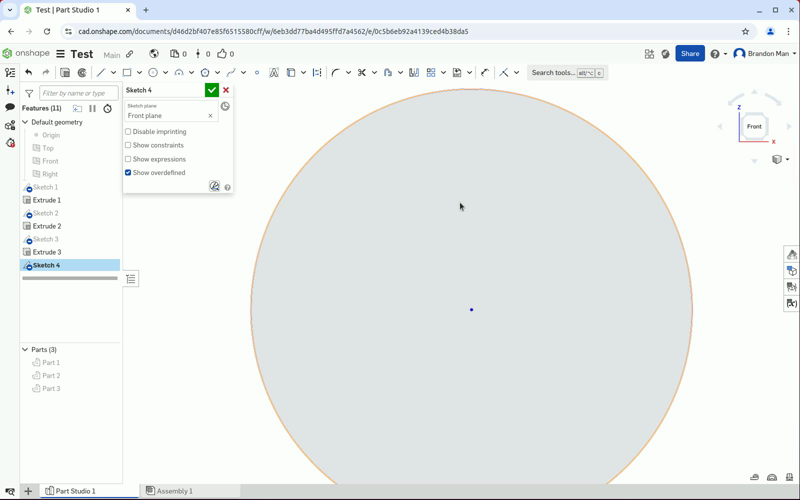
scroll(-6)
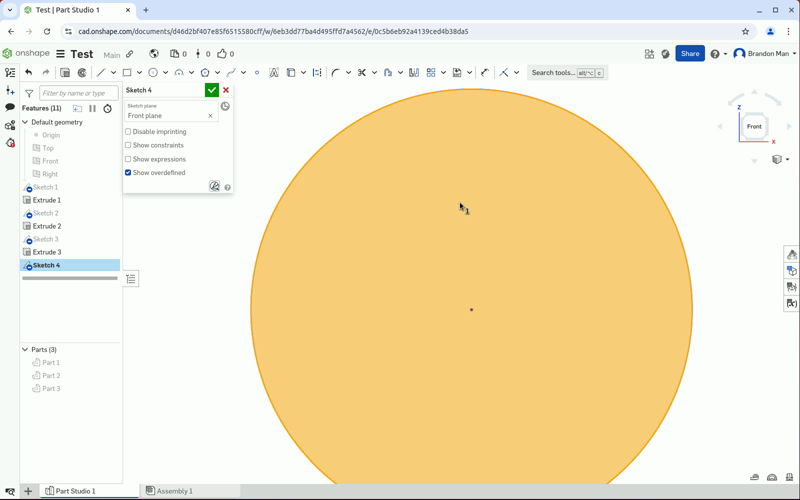
scroll(-6)
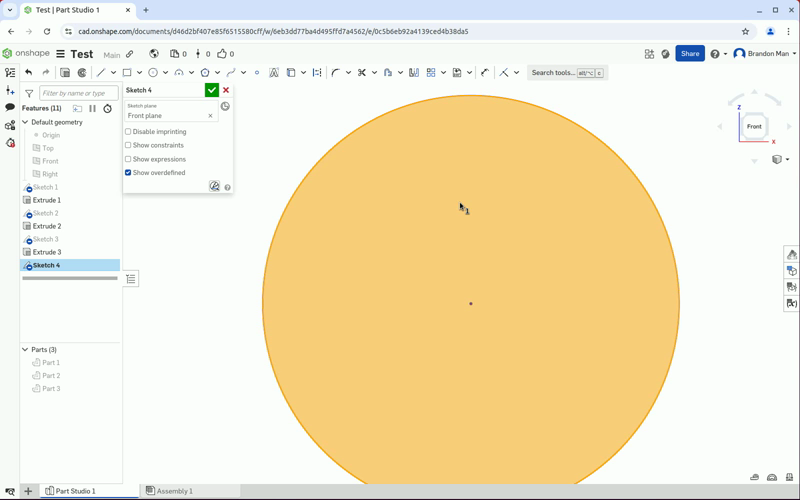
scroll(-6)
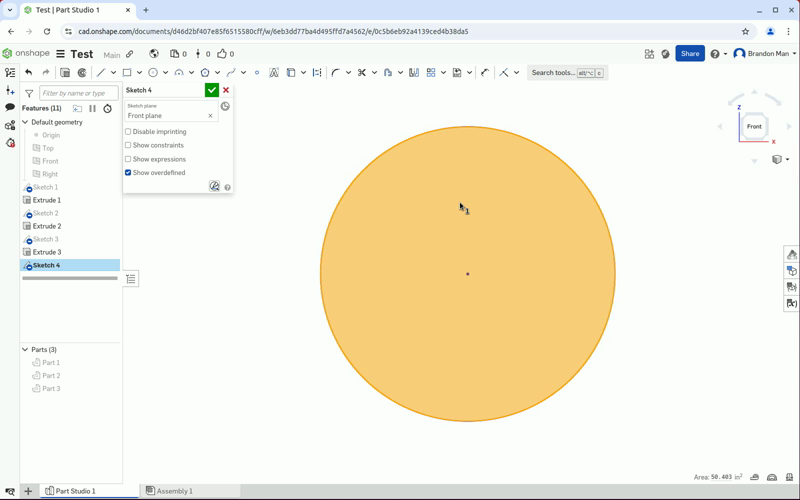
scroll(-6)
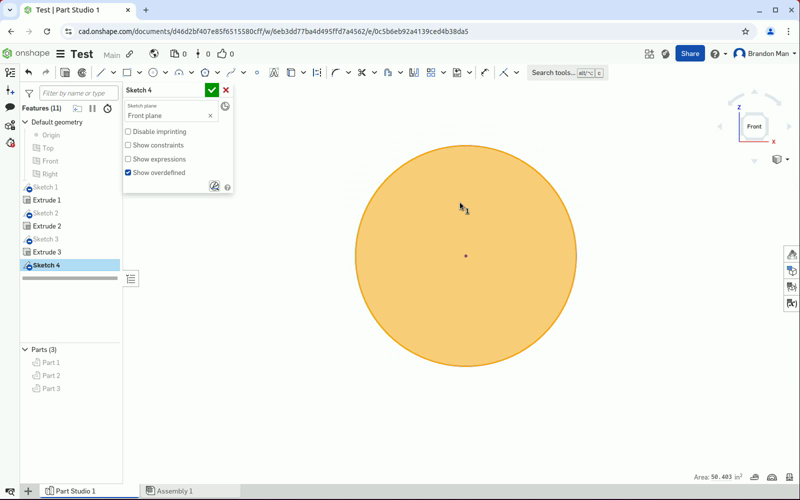
scroll(-6)
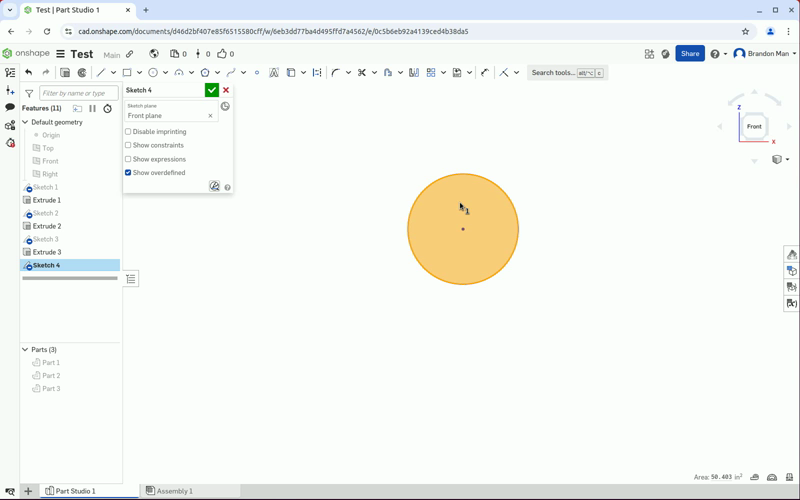
scroll(-6)
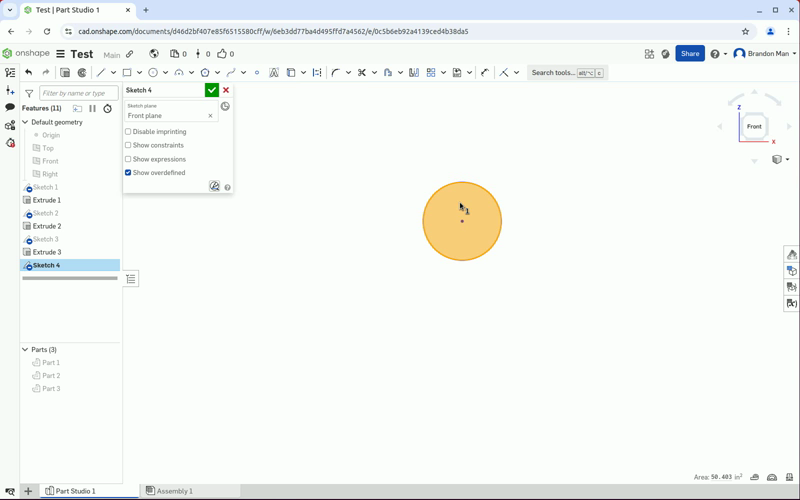
scroll(-6)
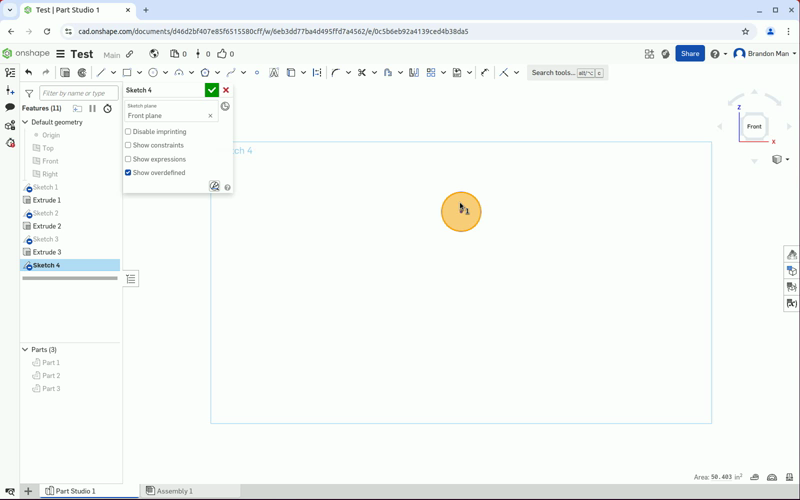
mouse_move(73, 352)
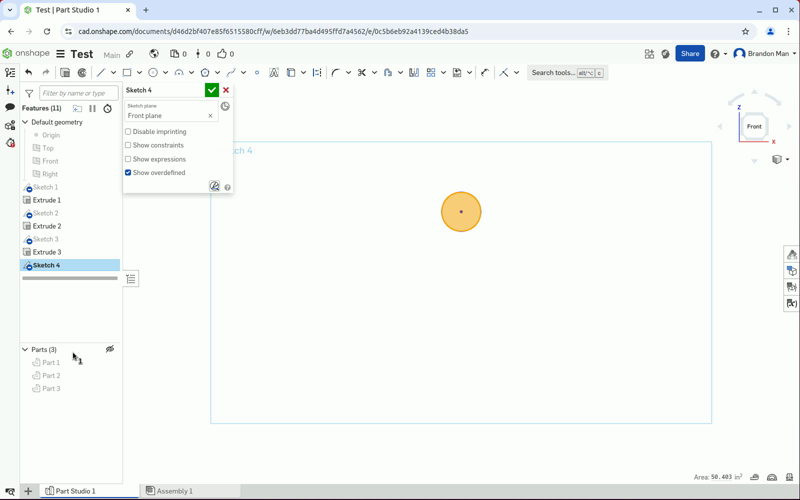
key(shift+y)
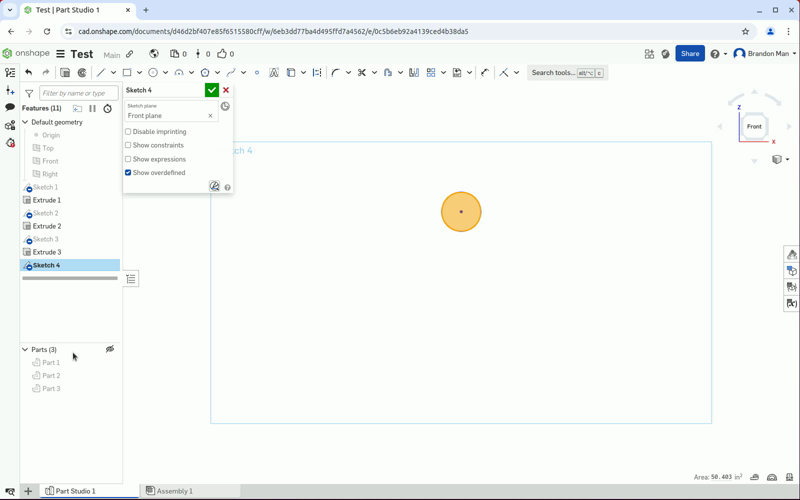
key(shift+e)
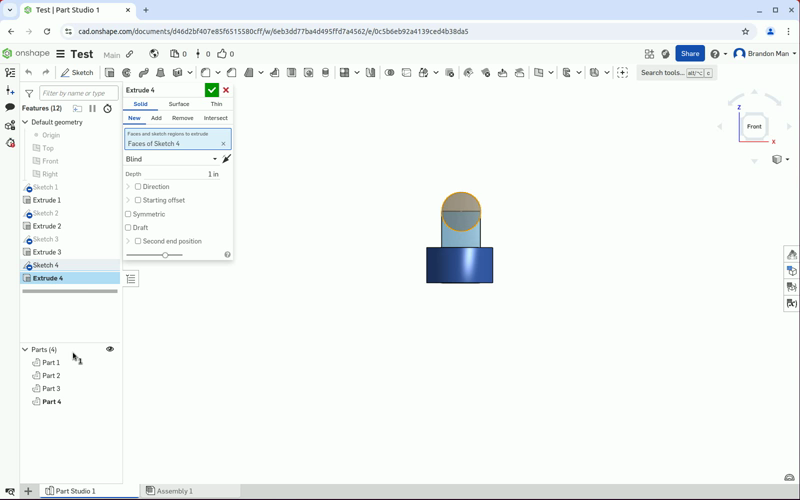
mouse_move(143, 106)
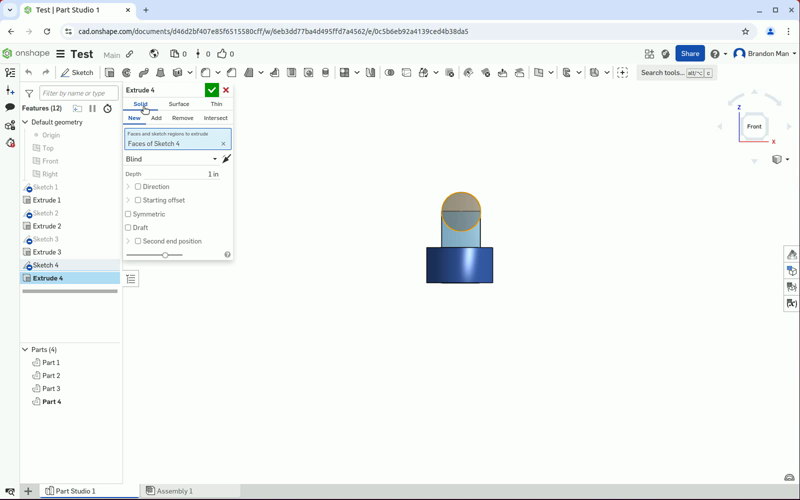
click(143, 106)
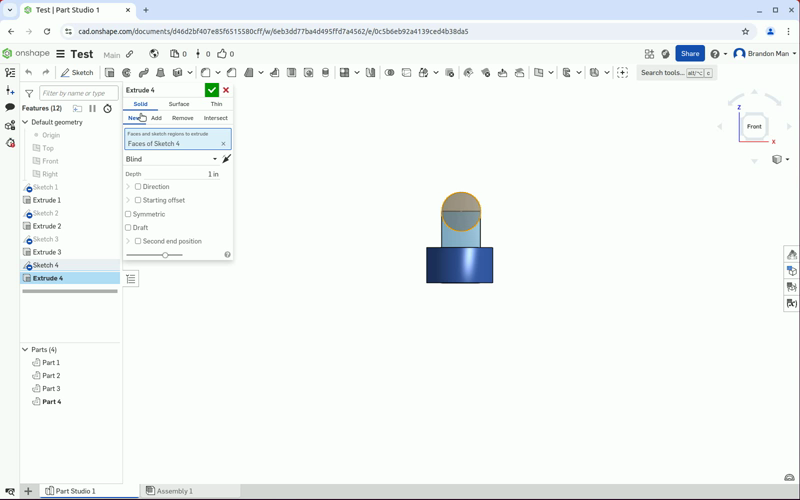
mouse_move(137, 120)
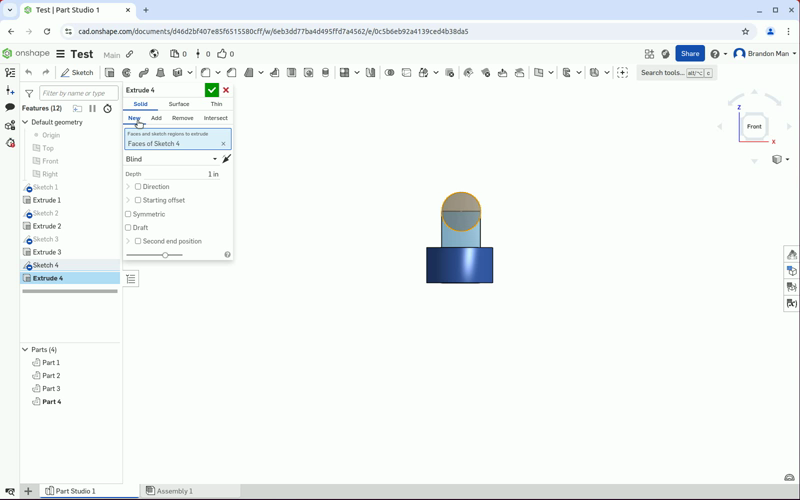
click(137, 120)
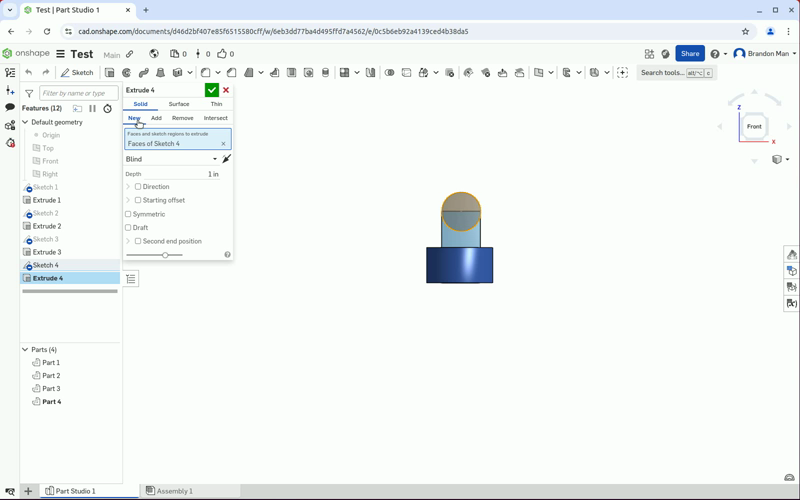
key(tab, 4)
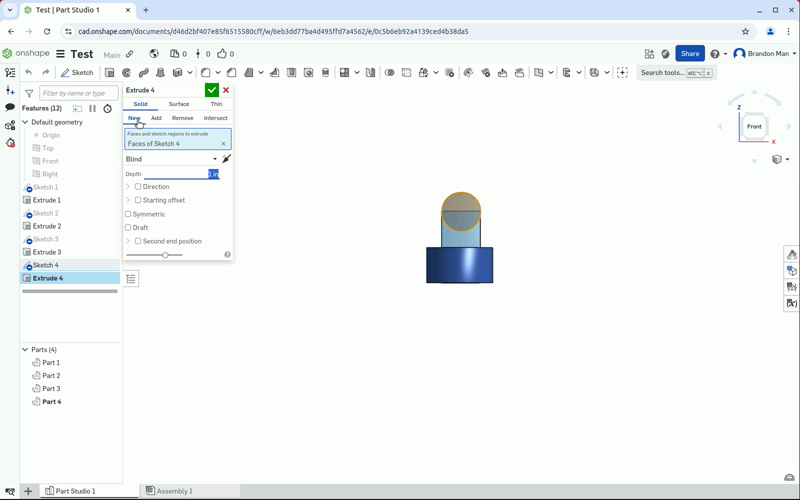
text(7.221)
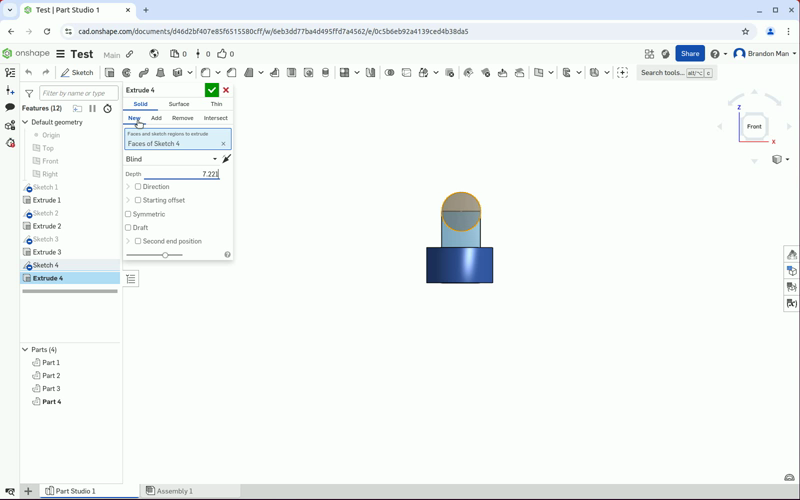
key(enter)
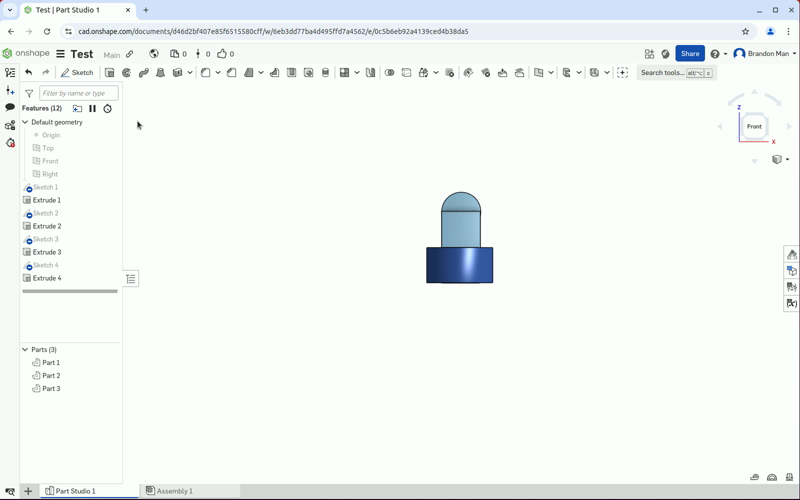
key(shift+h)
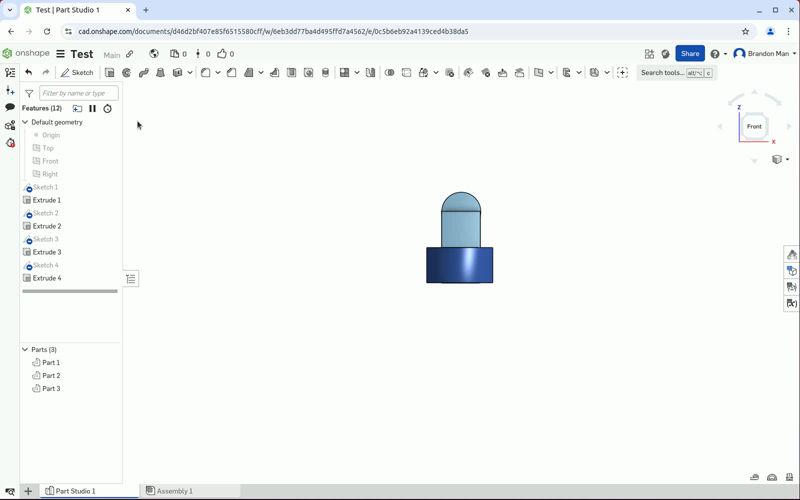
key(shift+h)
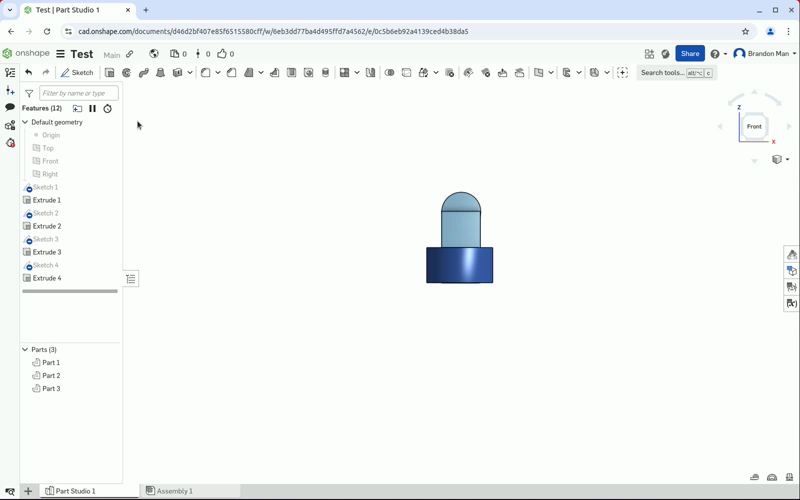
mouse_move(73, 189)
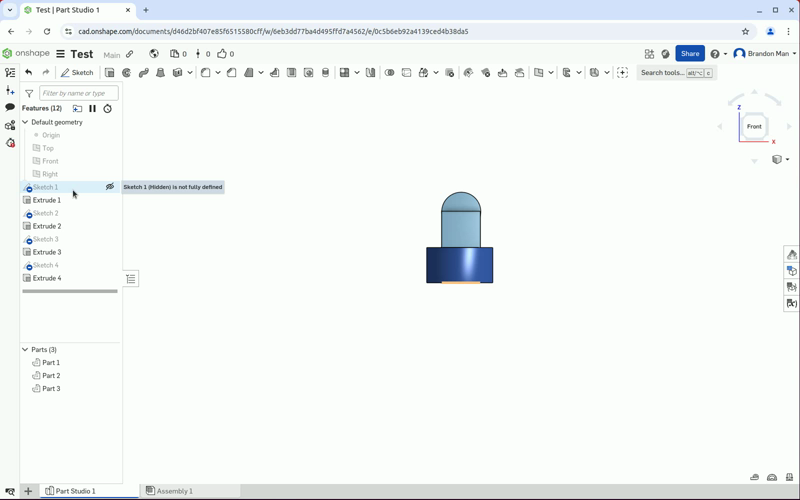
click(73, 189)
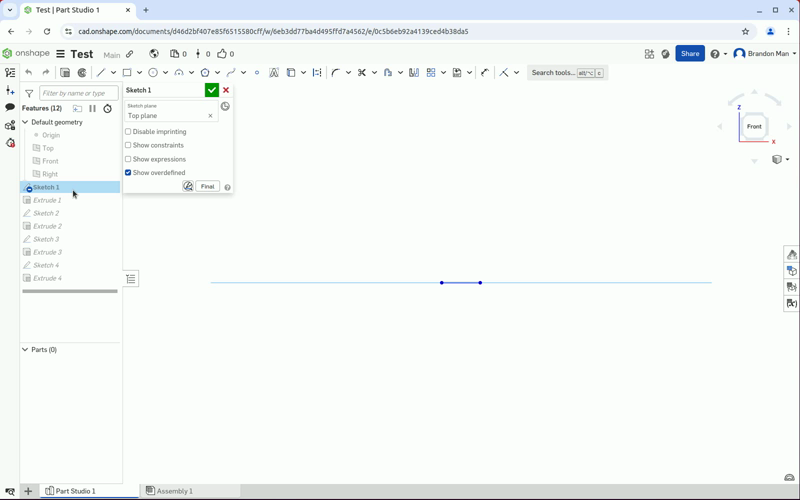
mouse_move(229, 92)
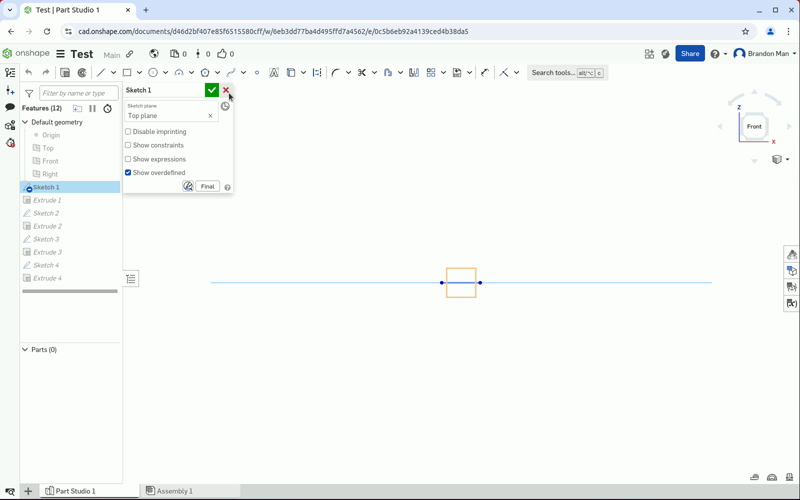
click(229, 92)
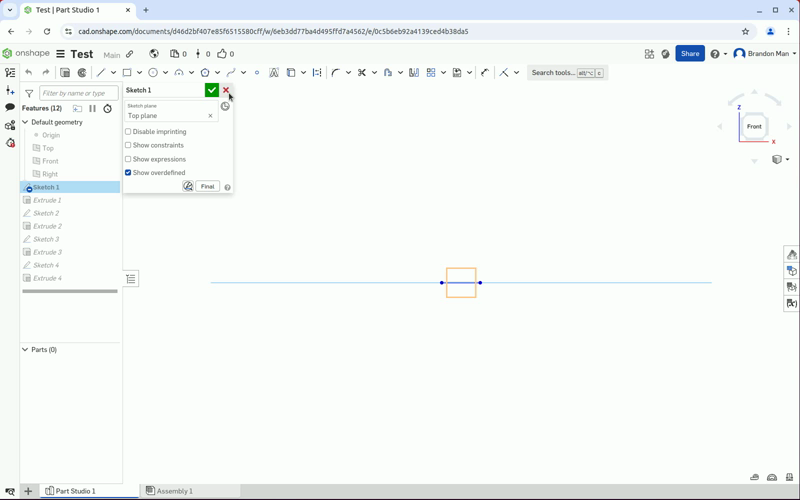
key(shift+s)
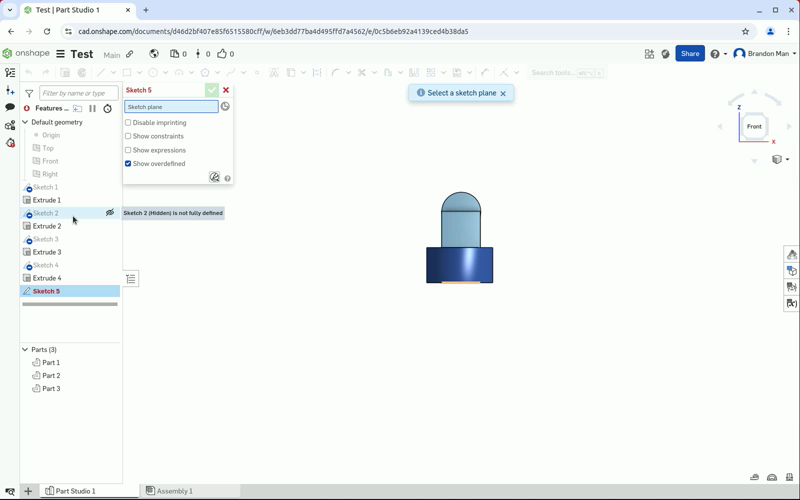
scroll(3)
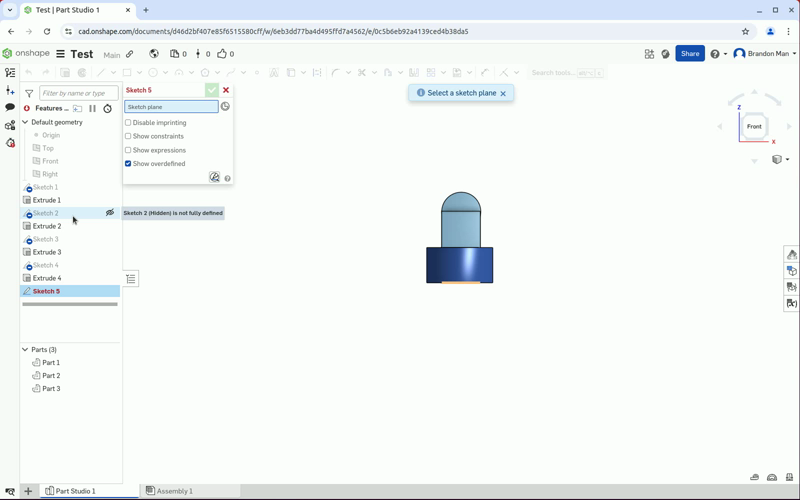
mouse_move(73, 163)
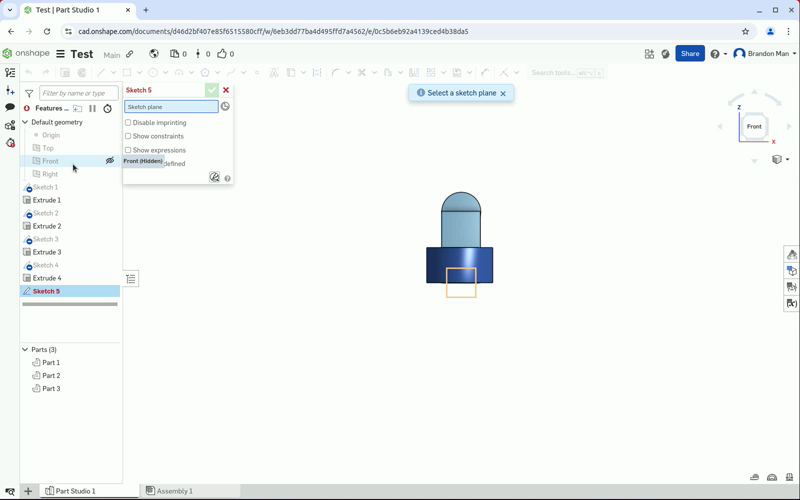
click(73, 163)
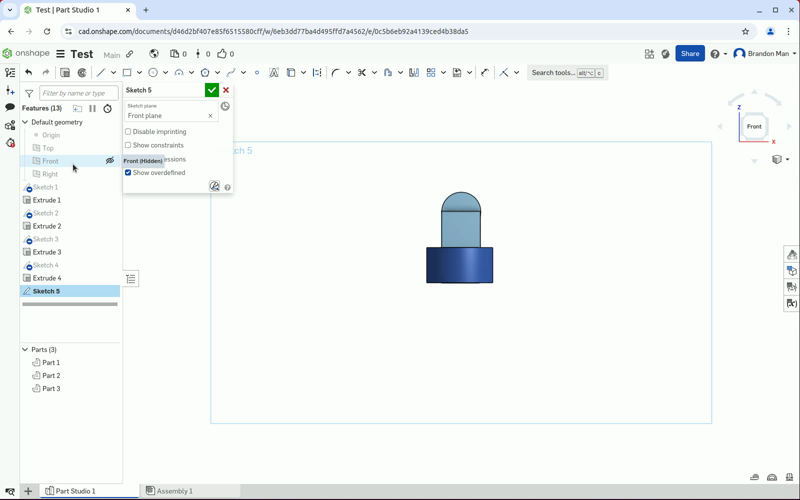
mouse_move(73, 352)
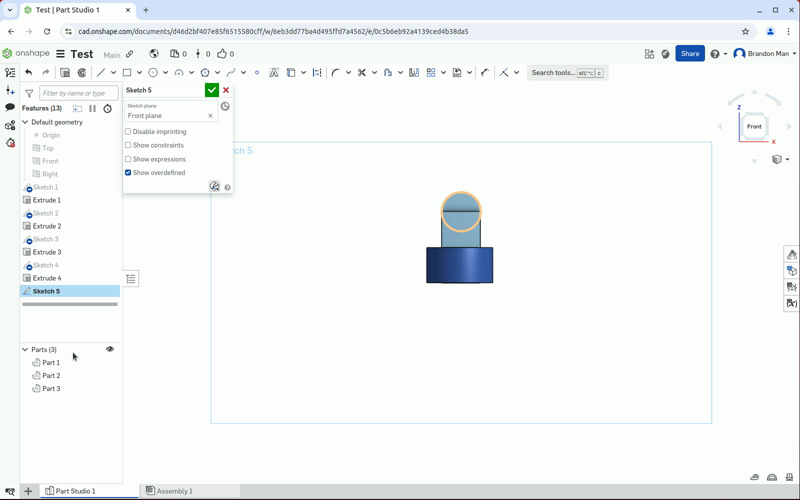
key(y)
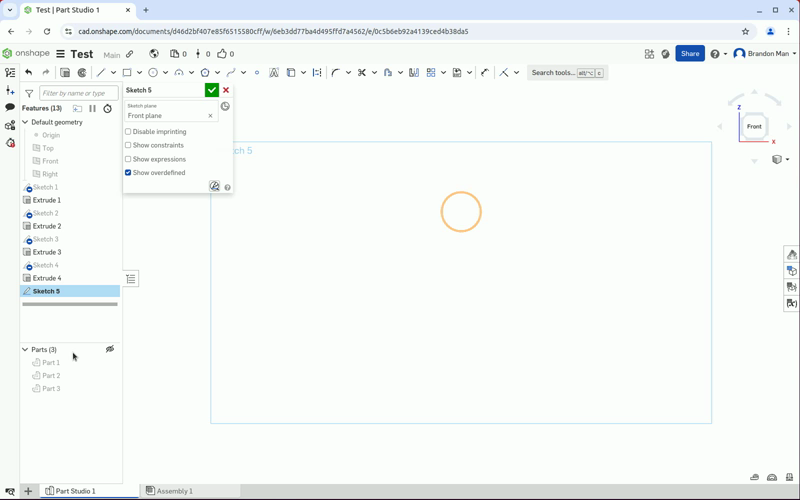
key(c)
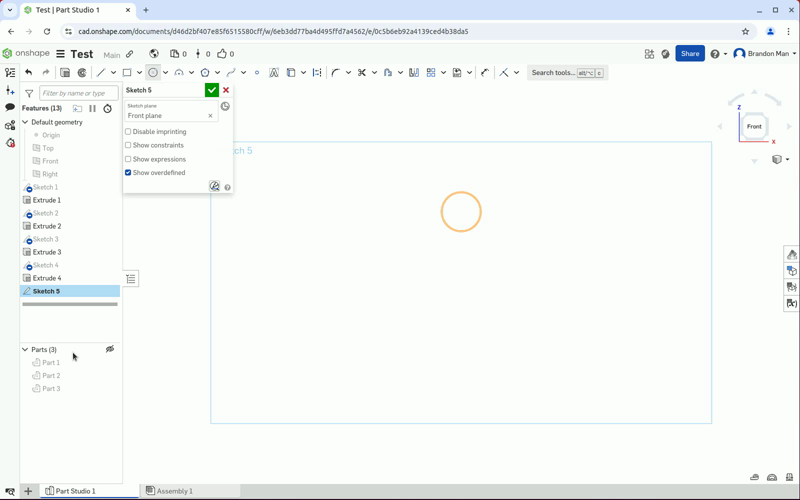
key_down(shift)
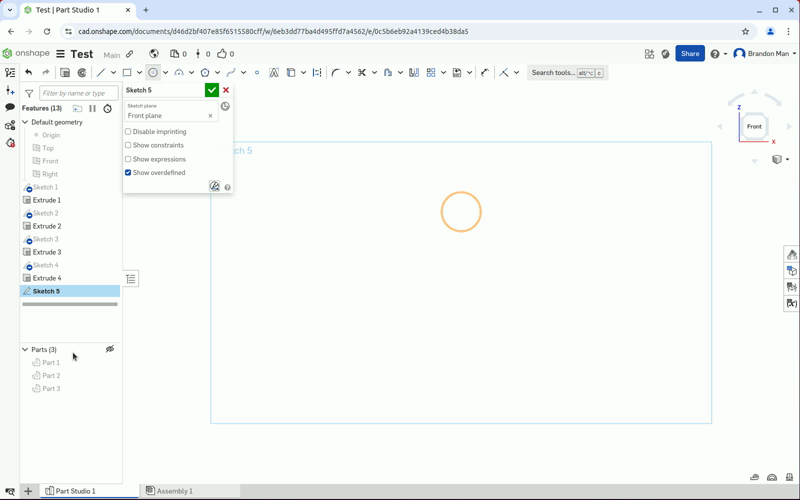
mouse_move(461, 211)
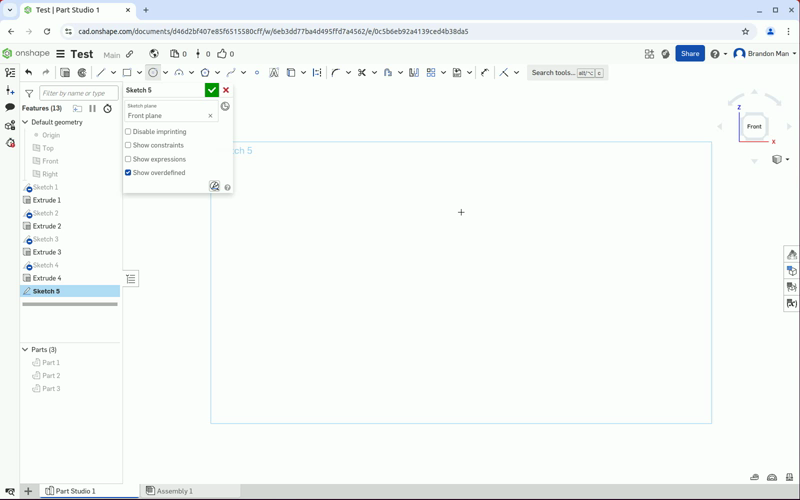
click(461, 211)
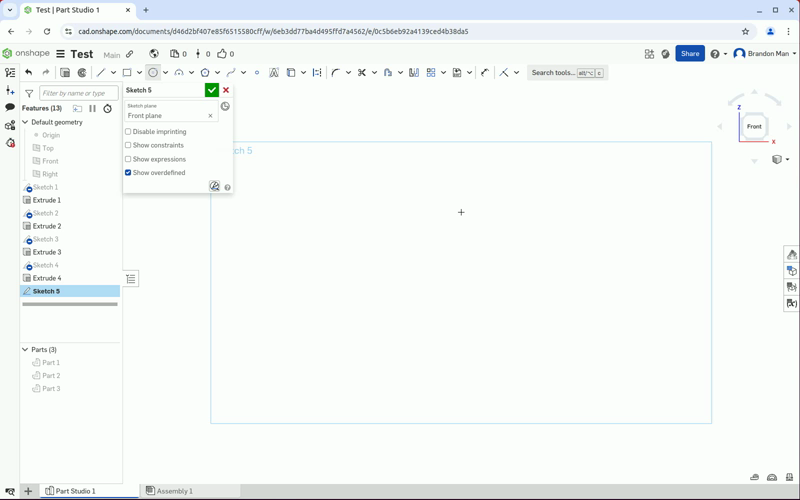
key_up(shift)
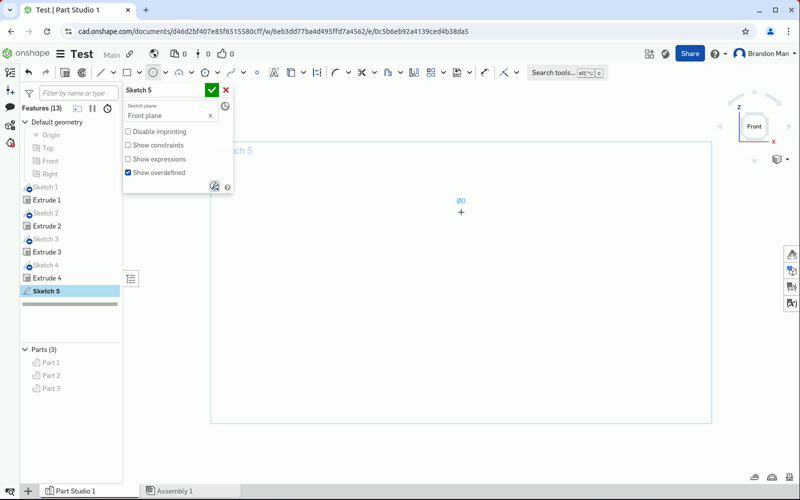
mouse_move(480, 211)
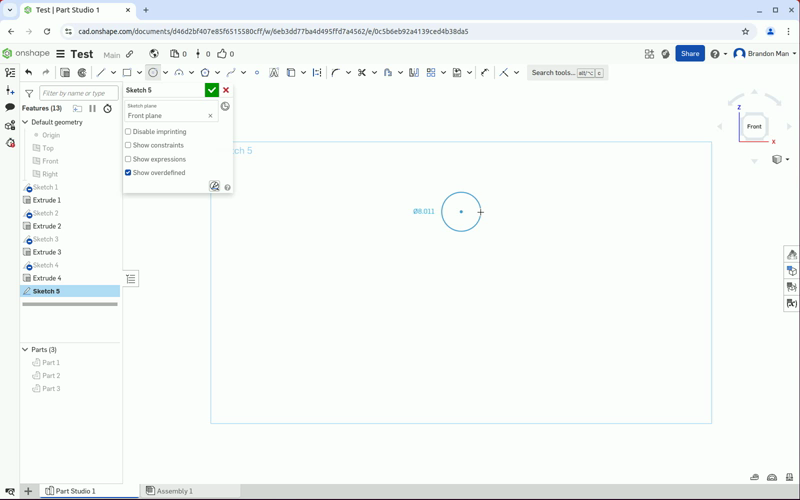
click(480, 211)
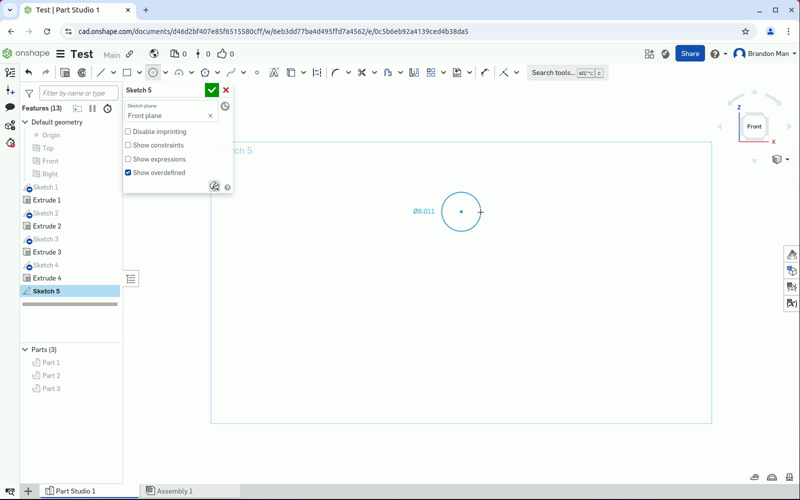
key(esc)
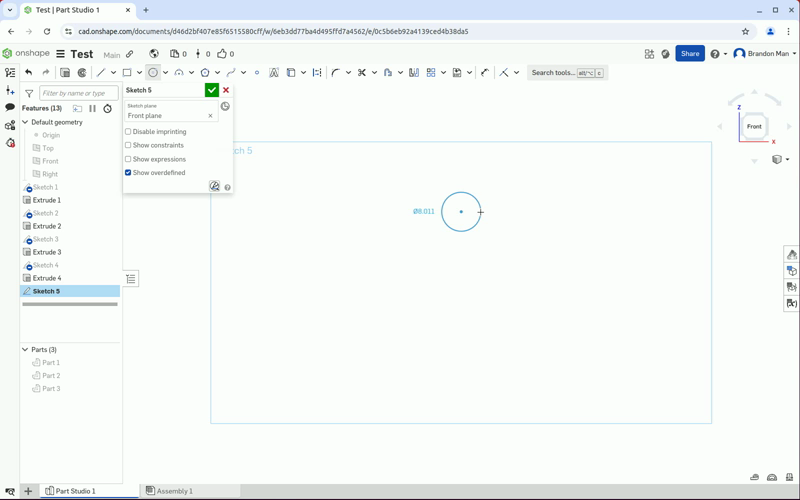
mouse_move(473, 217)
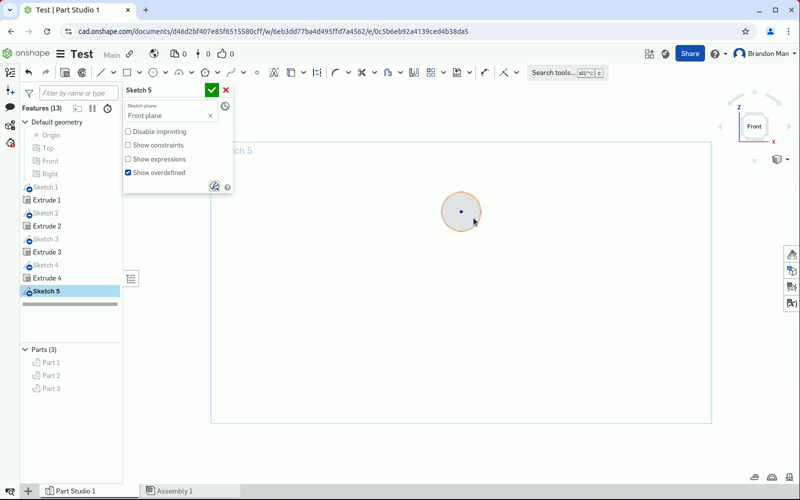
scroll(6)
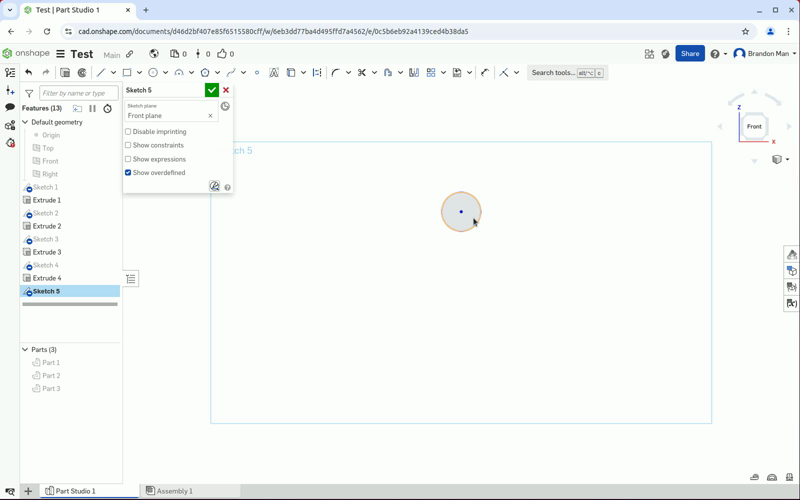
scroll(6)
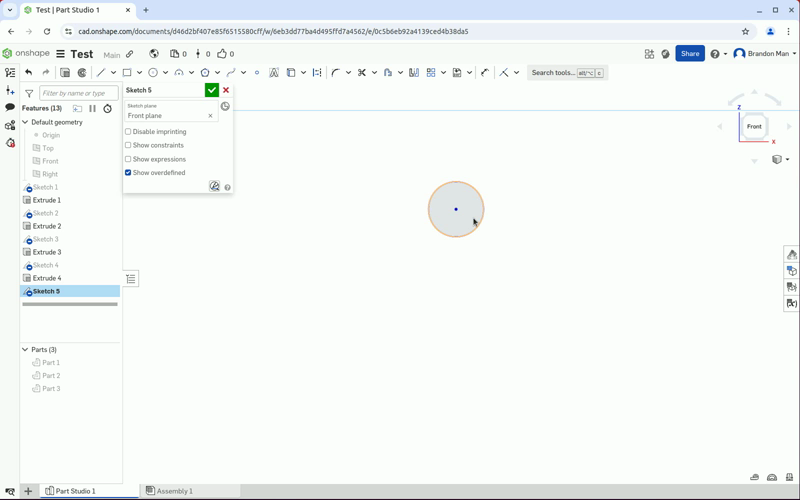
scroll(6)
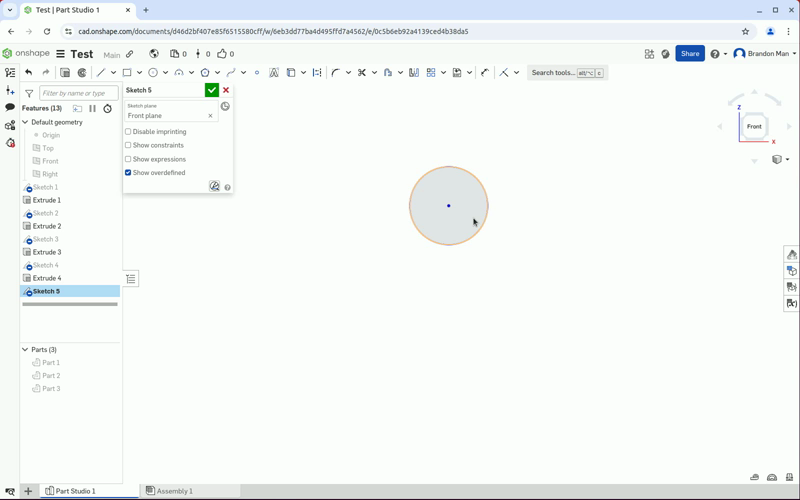
scroll(6)
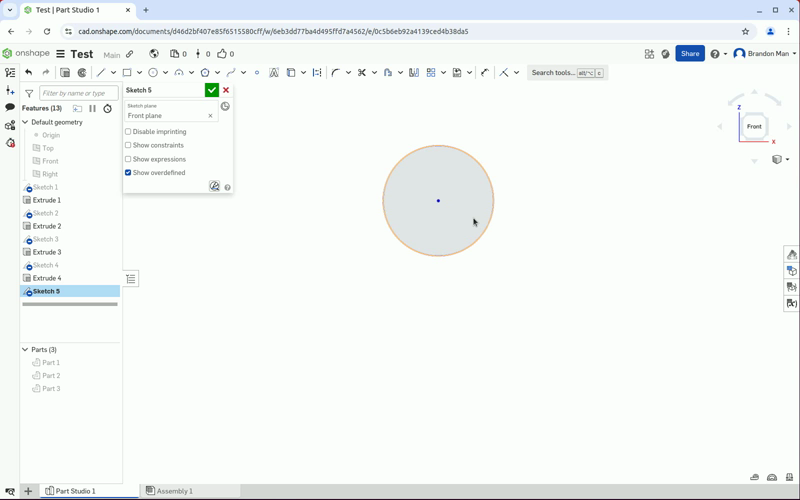
scroll(6)
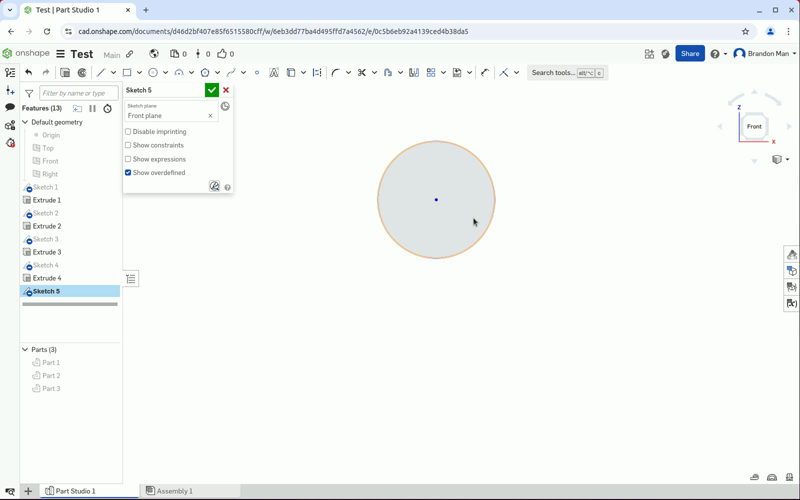
scroll(6)
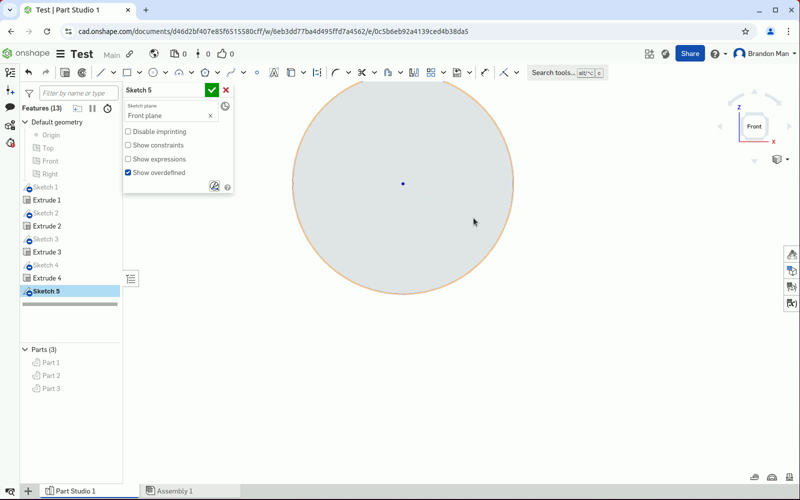
scroll(6)
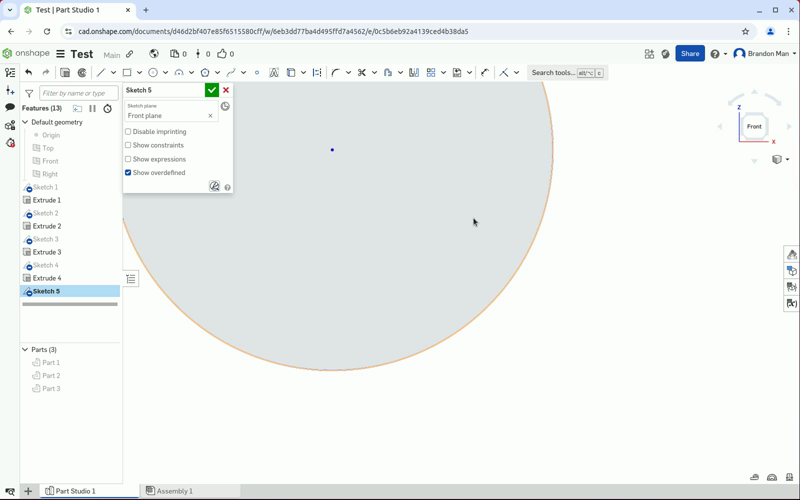
click(473, 217)
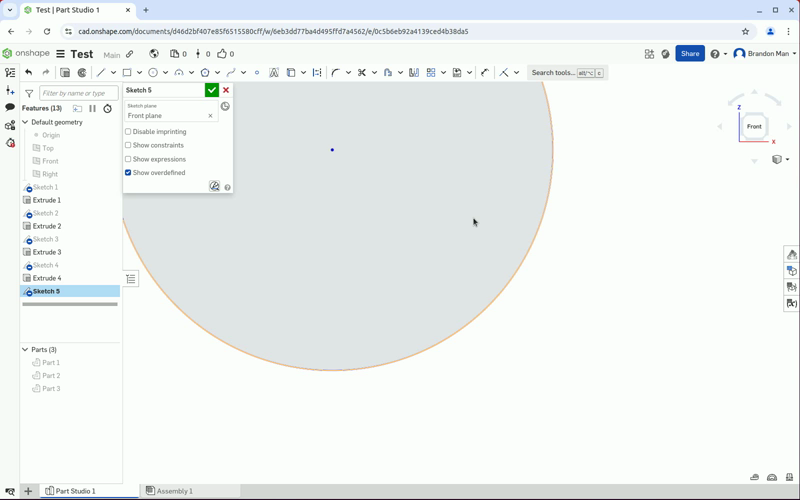
scroll(-6)
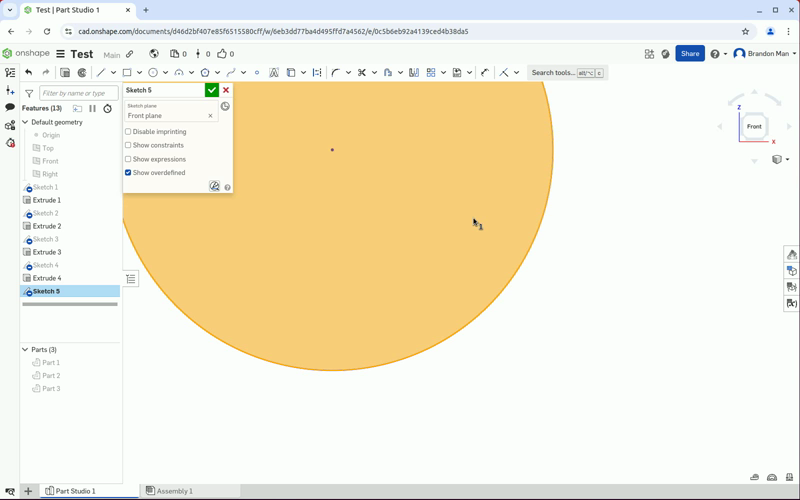
scroll(-6)
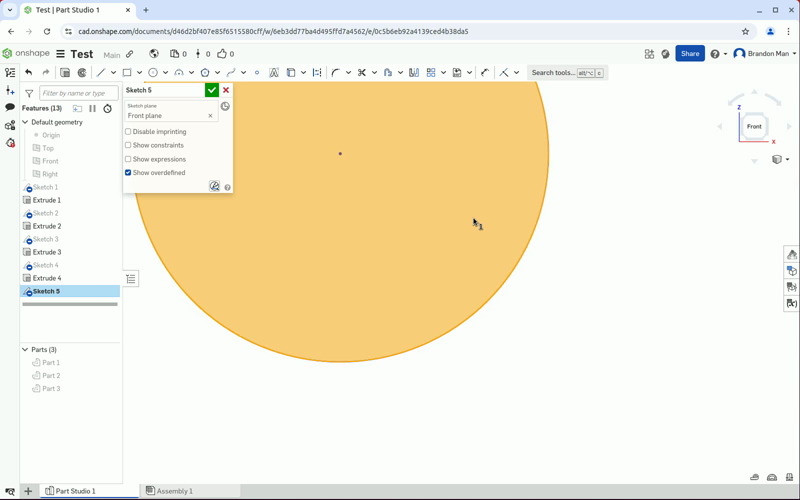
scroll(-6)
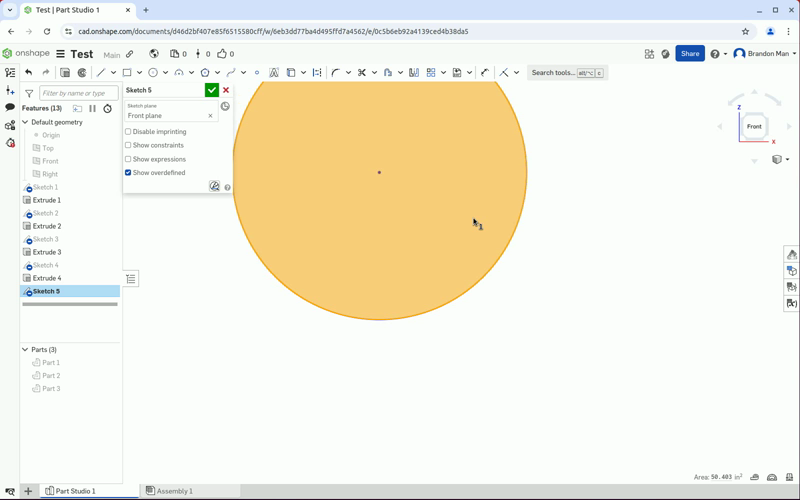
scroll(-6)
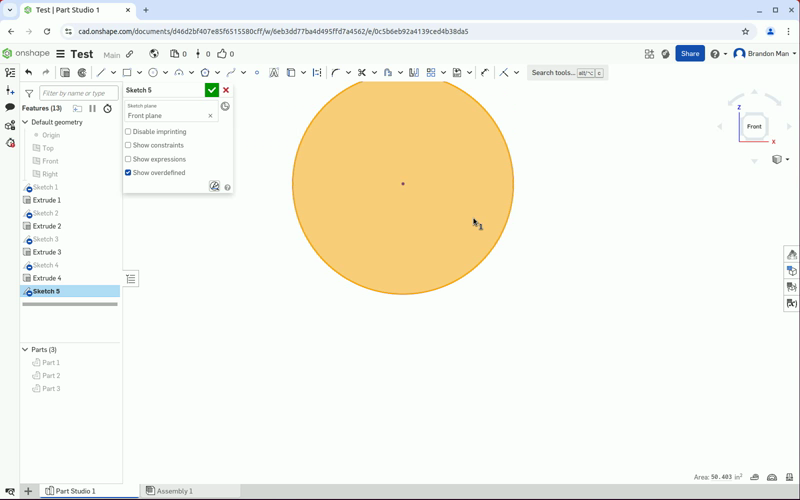
scroll(-6)
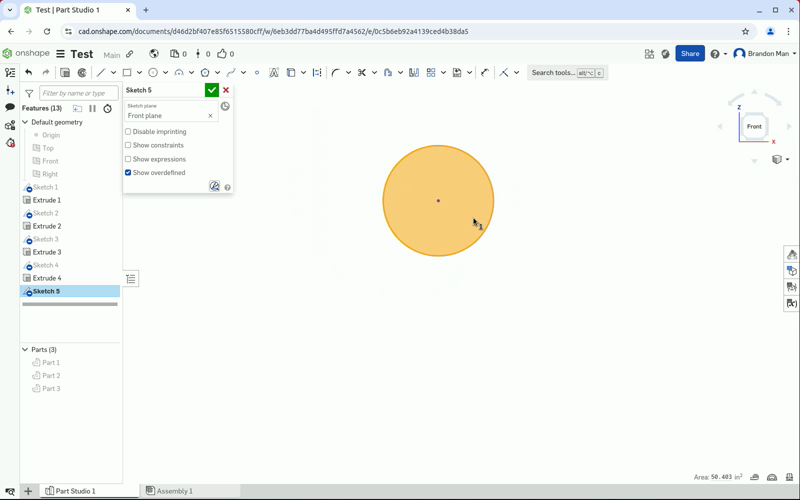
scroll(-6)
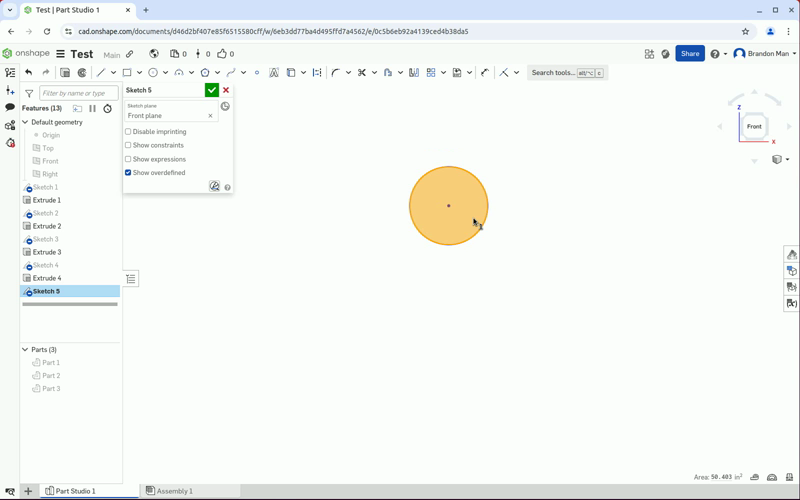
scroll(-6)
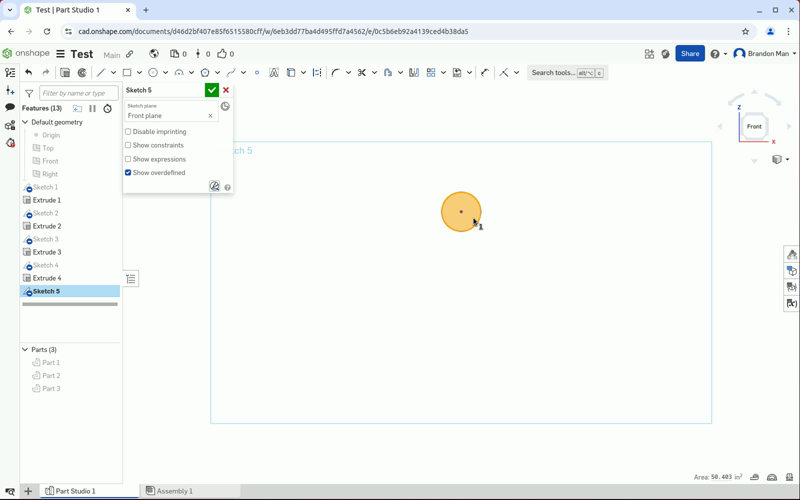
mouse_move(73, 352)
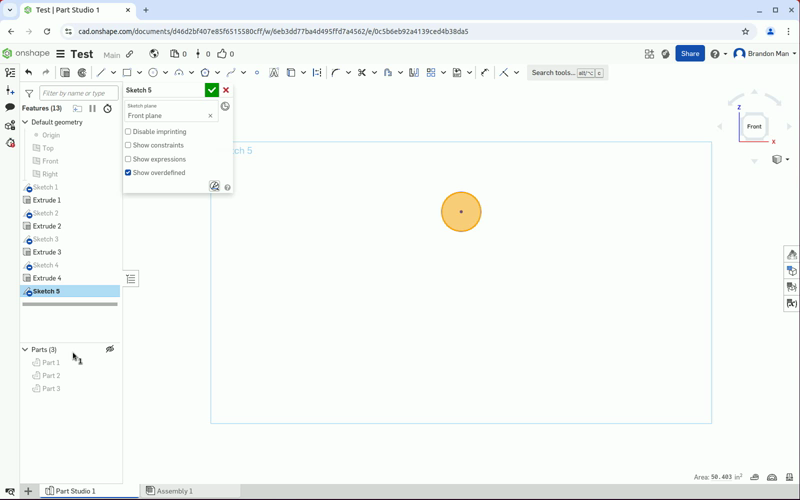
key(shift+y)
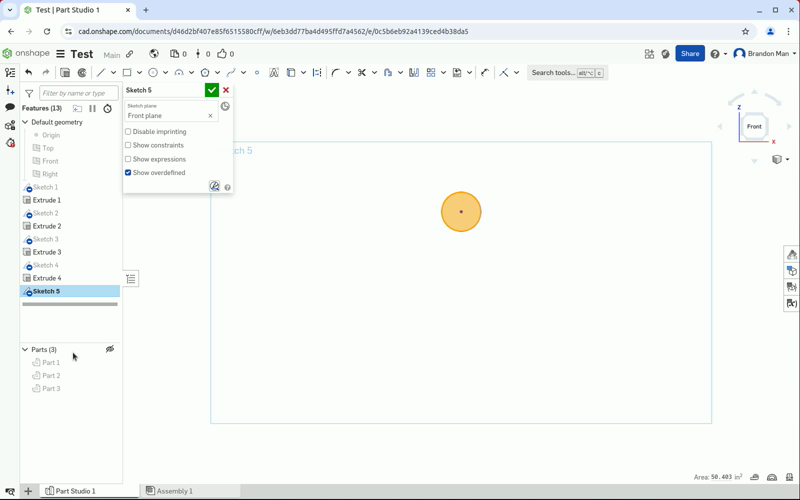
key(shift+e)
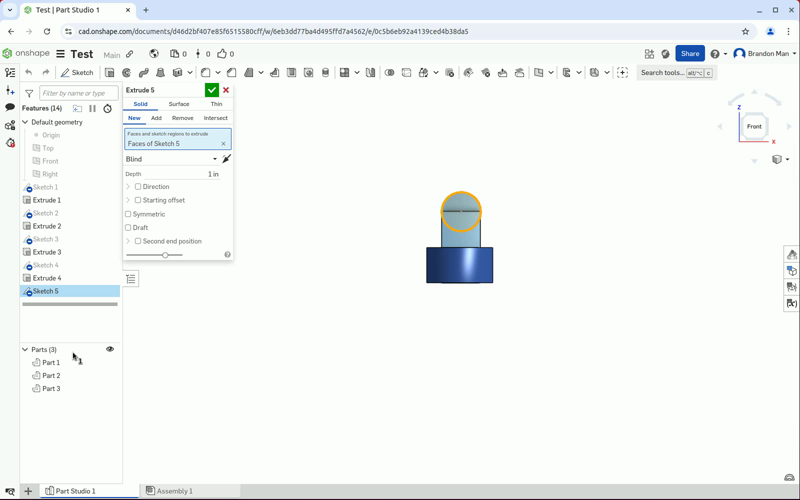
mouse_move(143, 106)
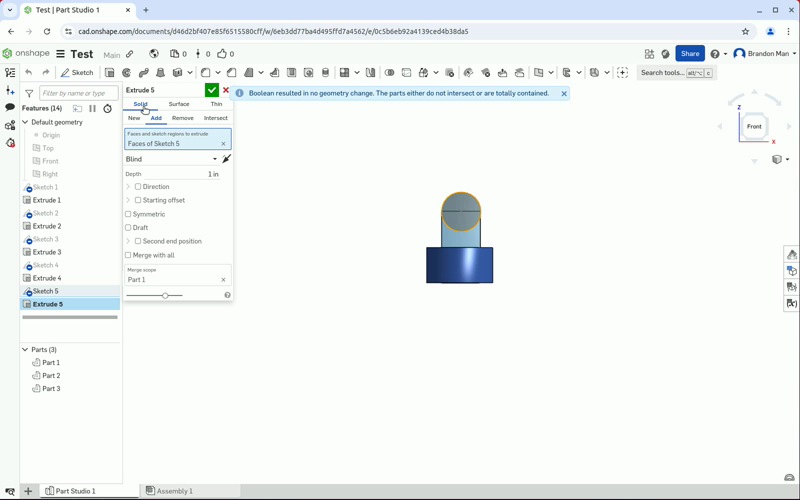
click(143, 106)
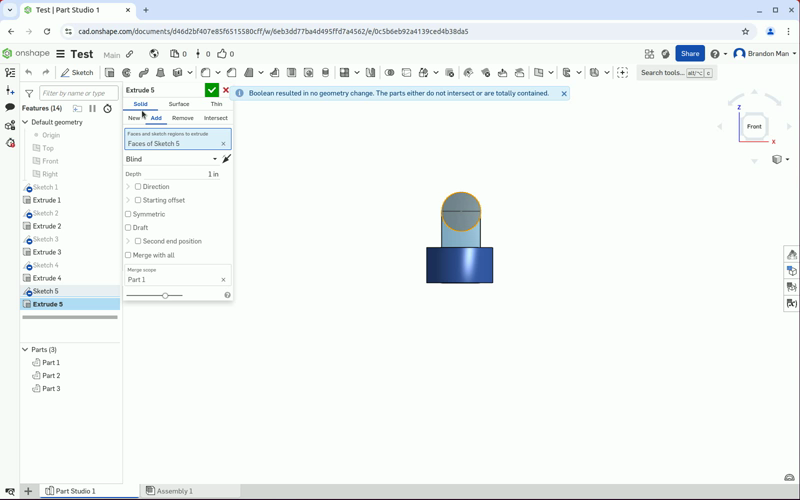
mouse_move(137, 120)
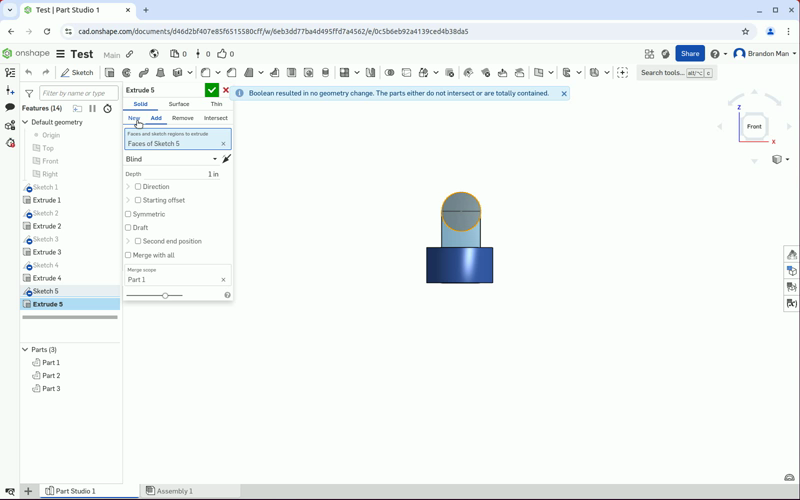
click(137, 120)
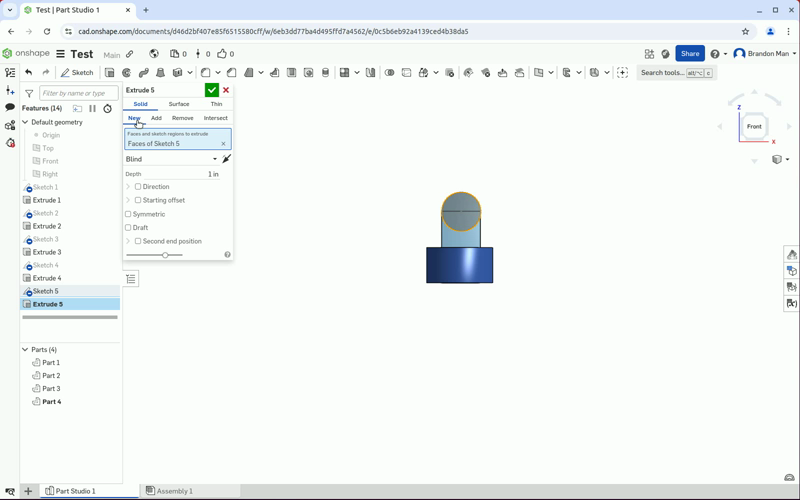
key(tab, 4)
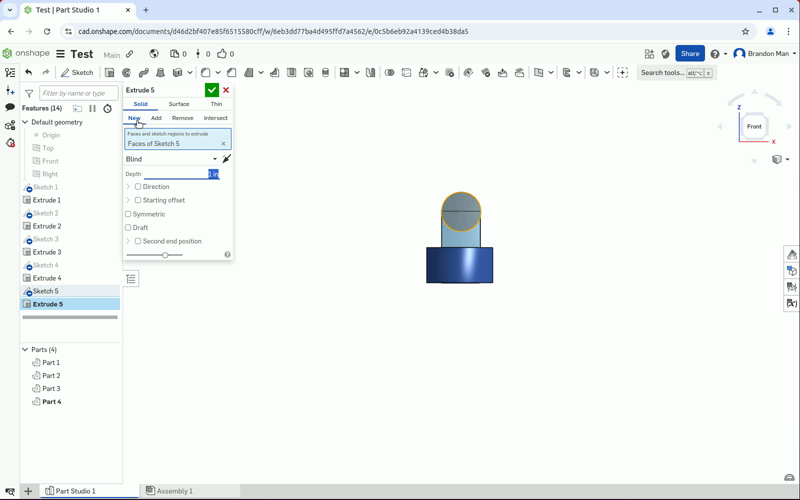
text(3.851)
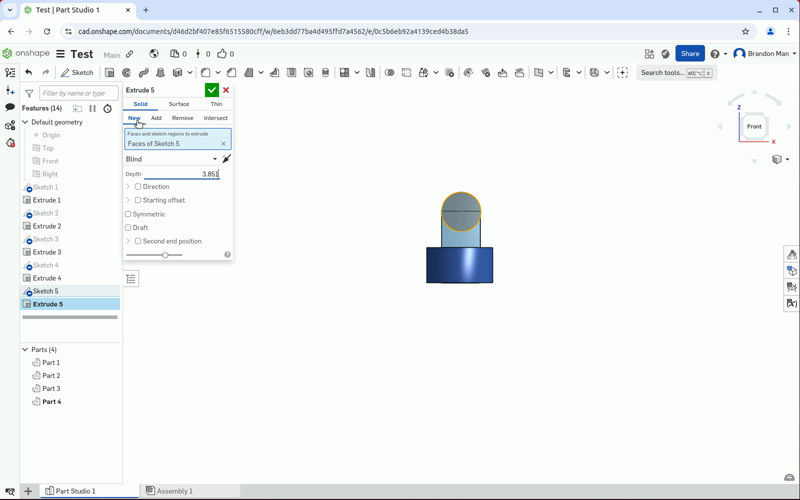
key(enter)
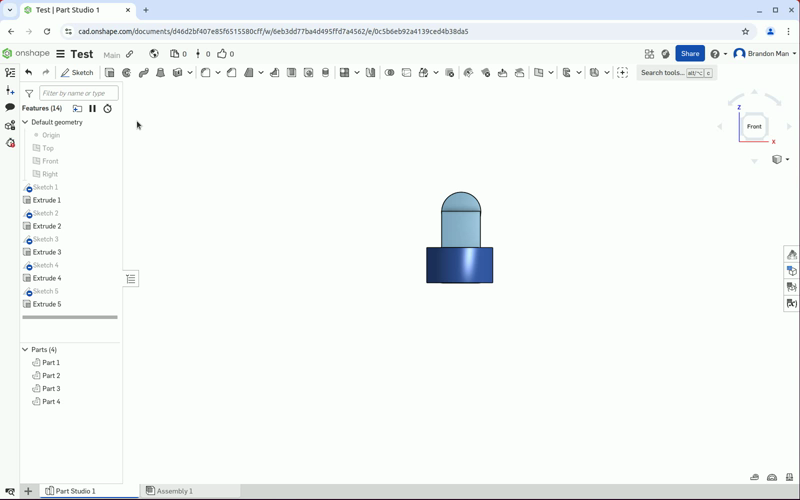
key(shift+h)
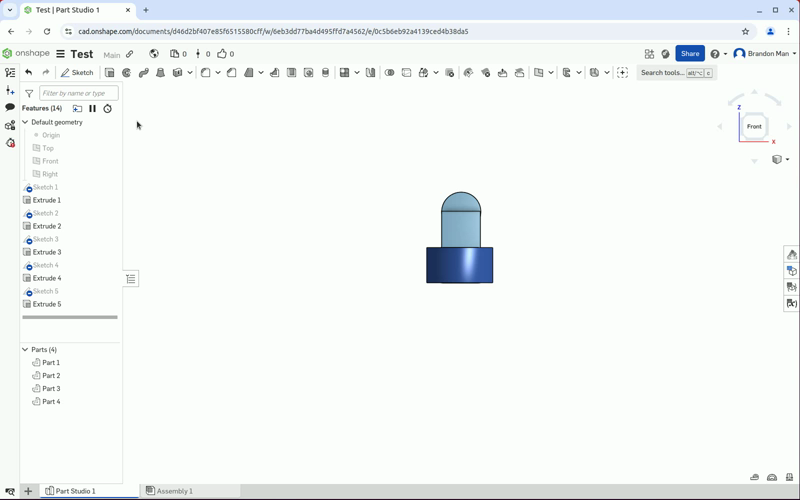
key(shift+h)
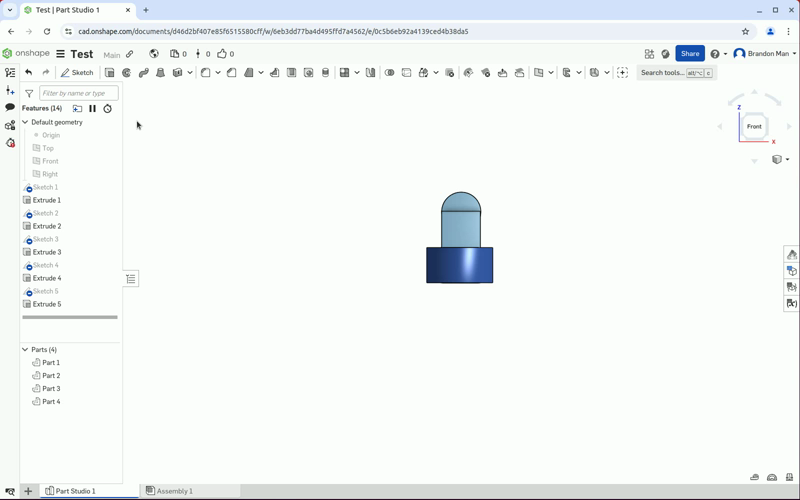
key(shift+7)
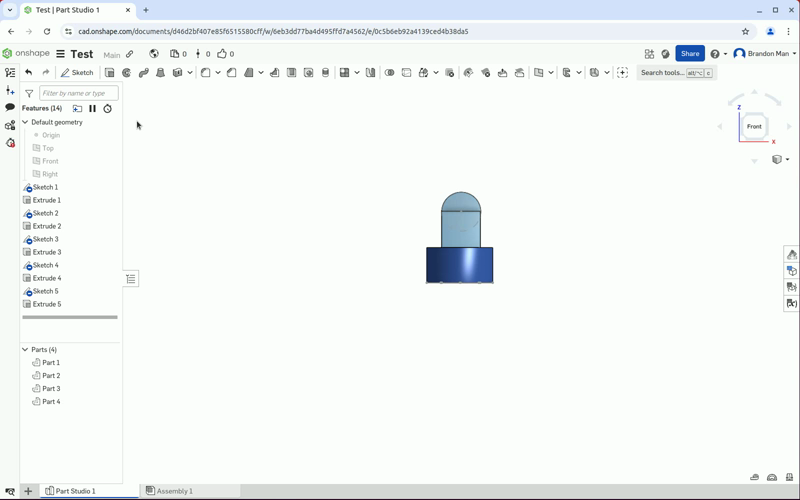
key(left, 2)
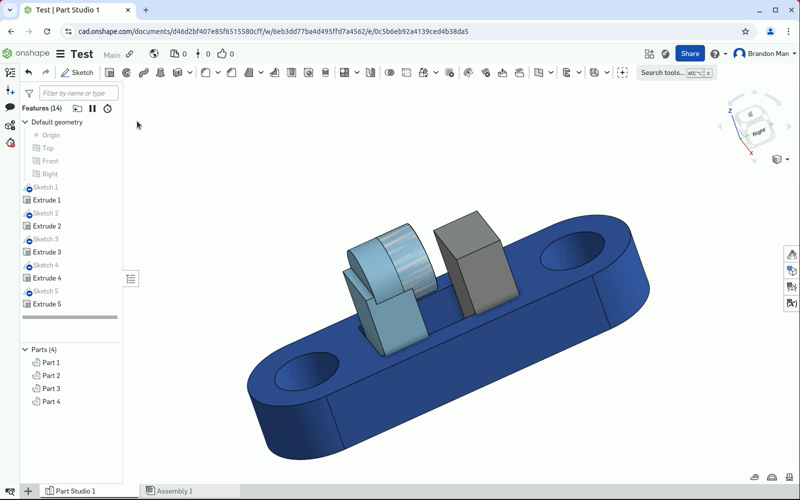
key(down, 2)
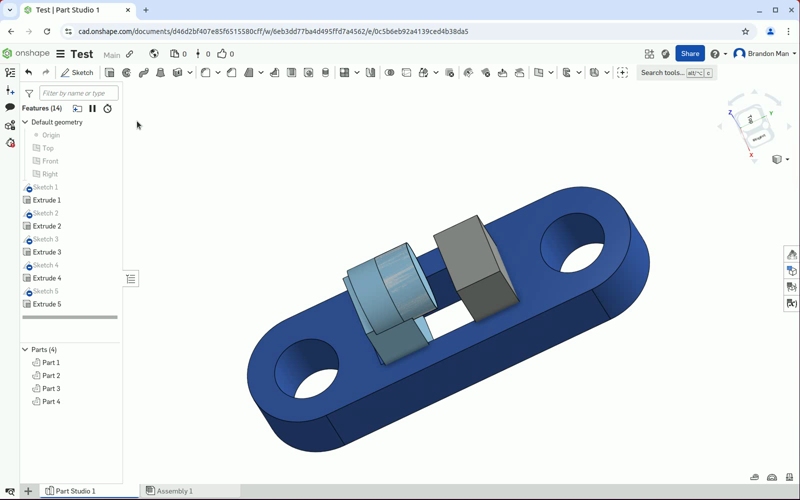
key(up, 2)
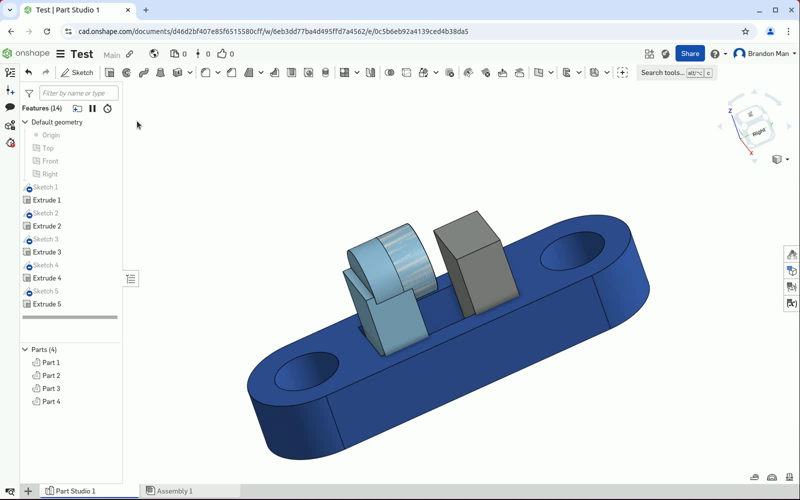
key(right, 2)
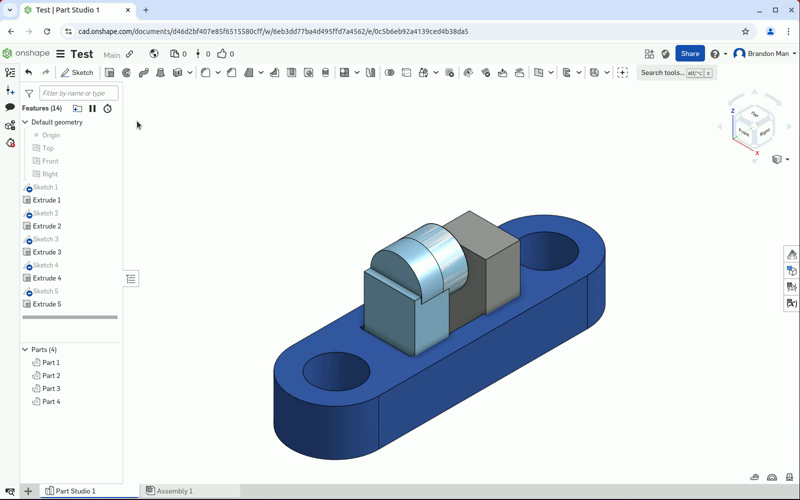
mouse_move(73, 189)
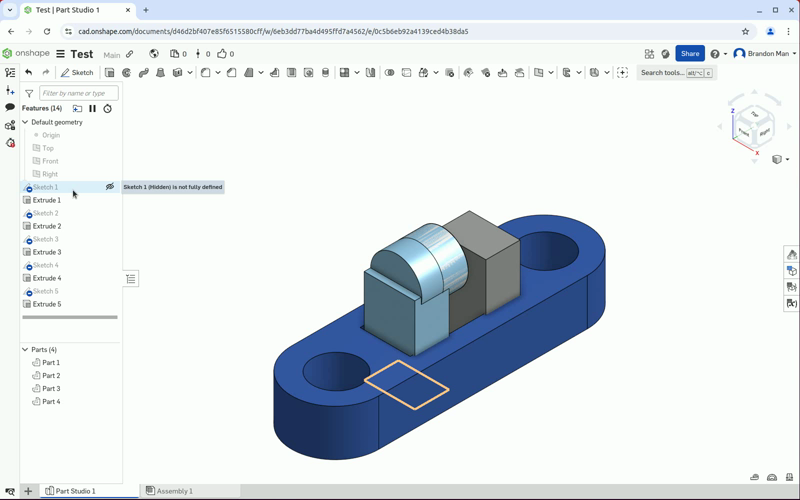
click(73, 189)